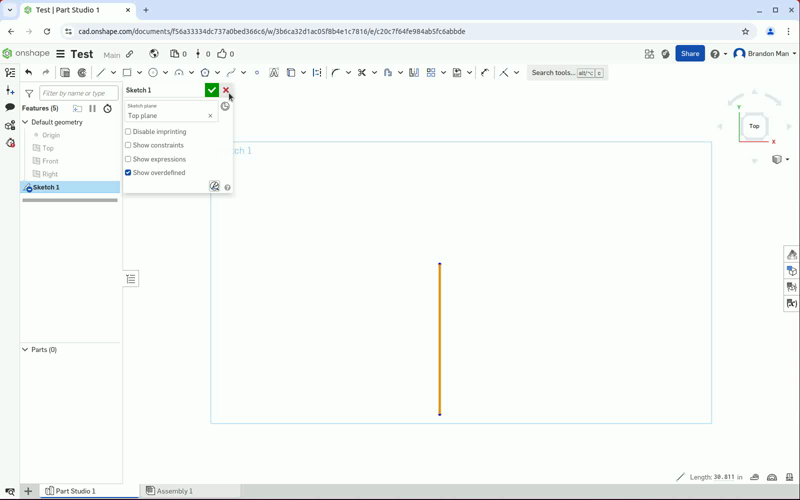
key(shift+h)
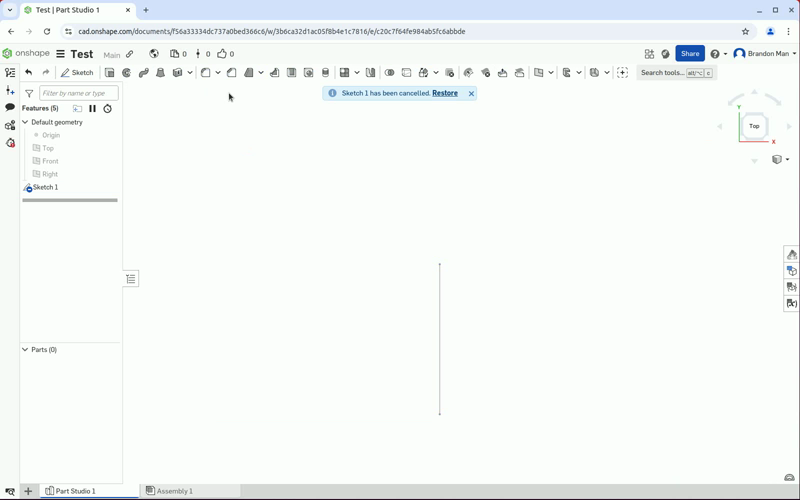
key(shift+s)
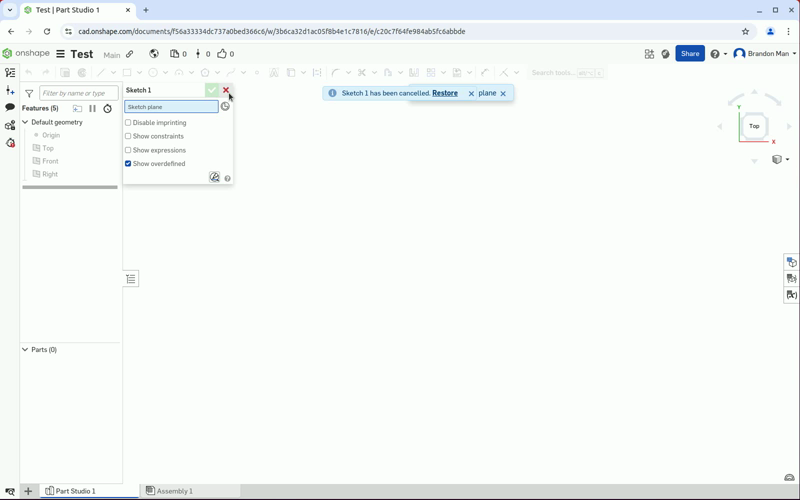
mouse_move(73, 150)
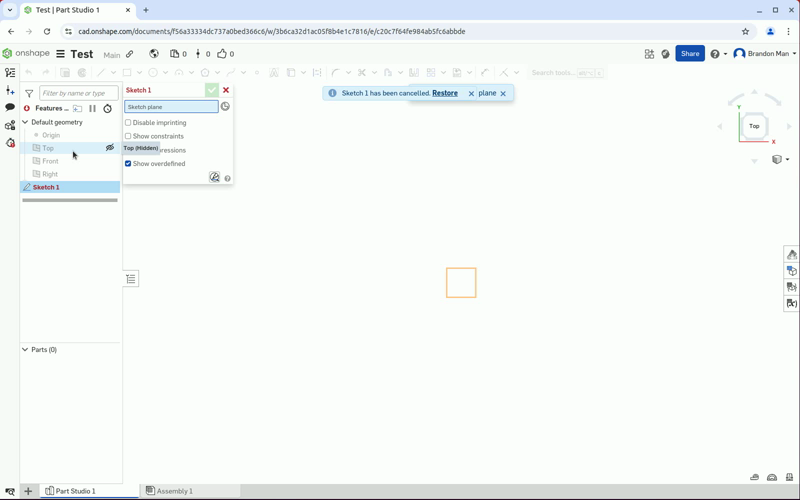
click(73, 150)
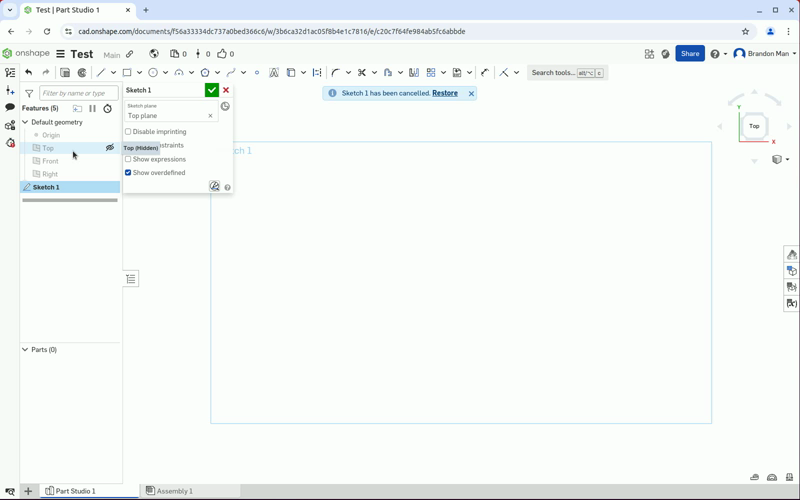
mouse_move(73, 352)
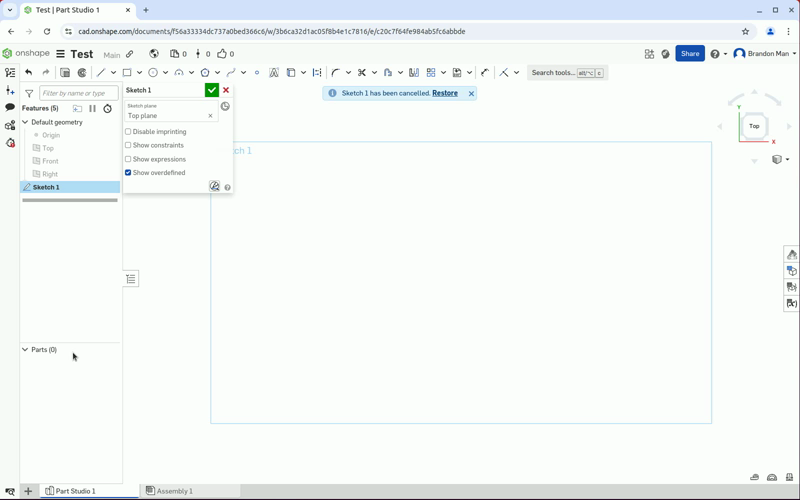
key(y)
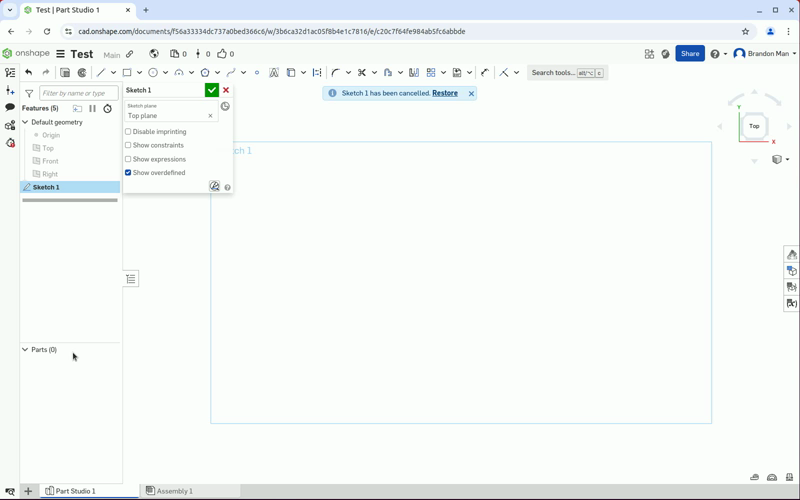
key(l)
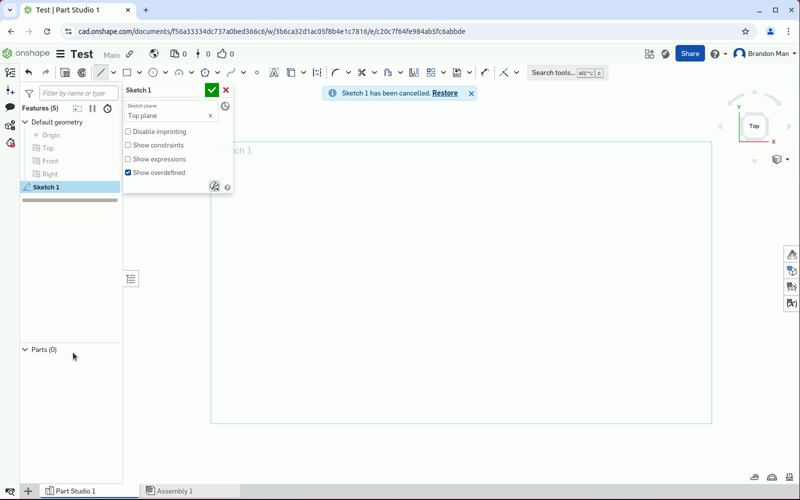
key_down(shift)
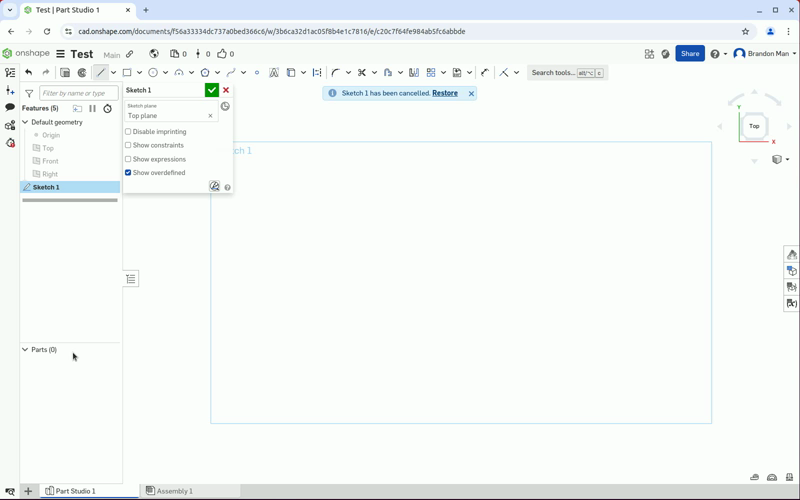
mouse_move(348, 370)
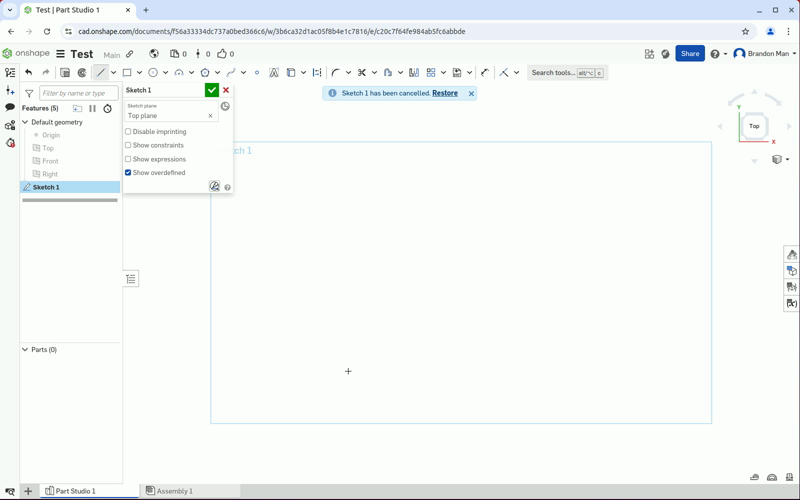
click(348, 370)
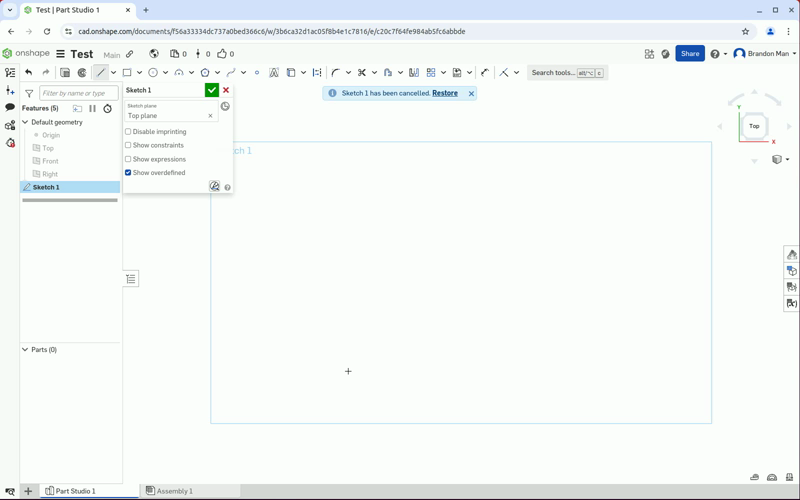
key_up(shift)
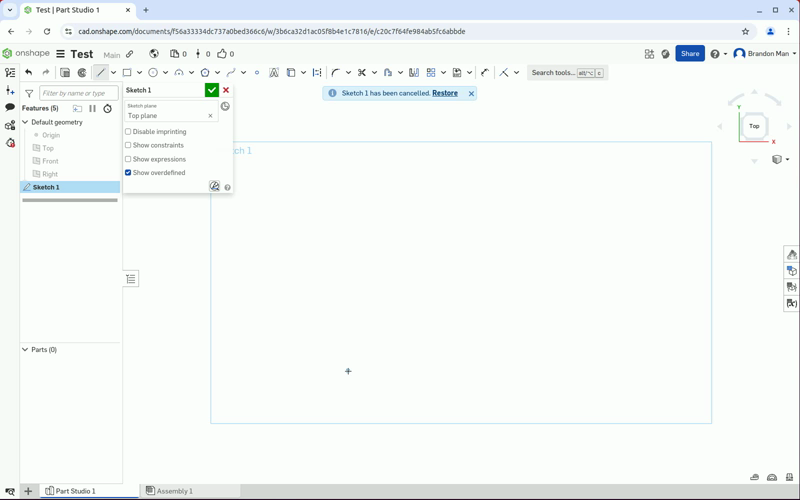
key_down(shift)
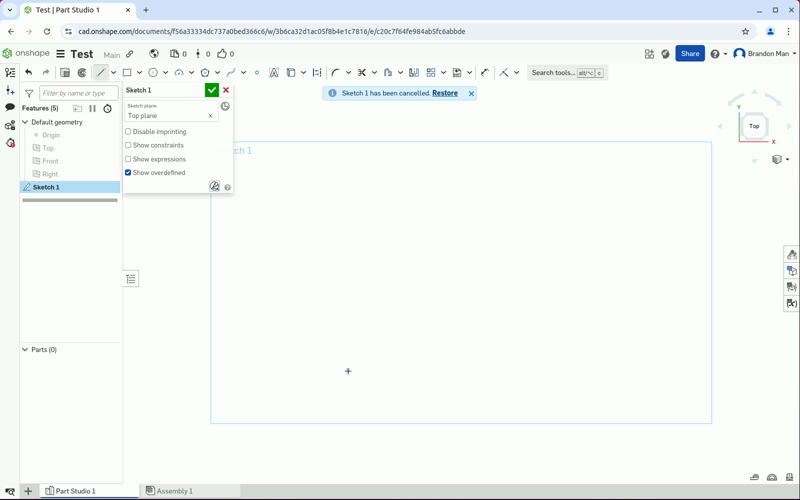
mouse_move(572, 370)
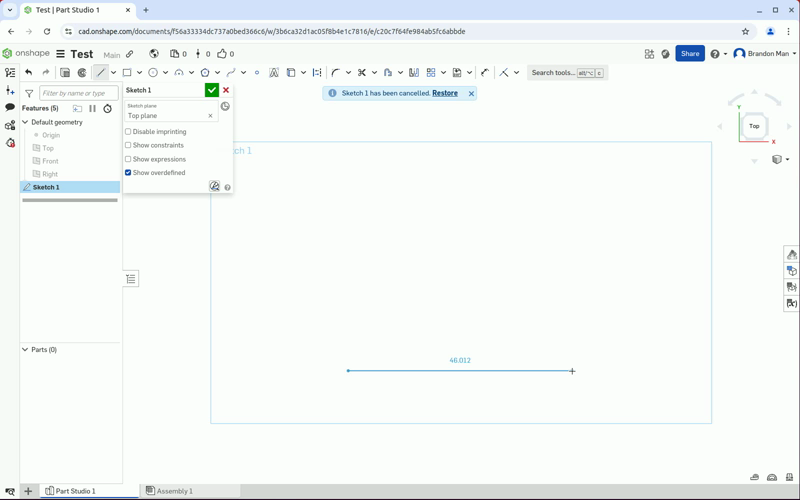
click(572, 370)
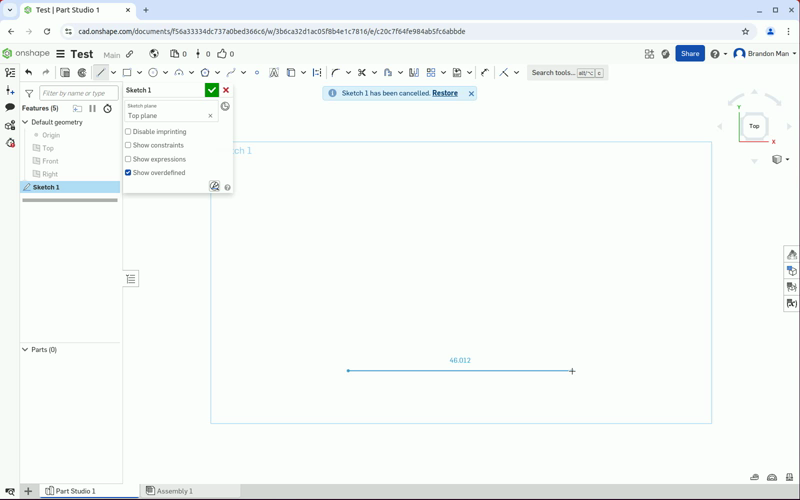
key_up(shift)
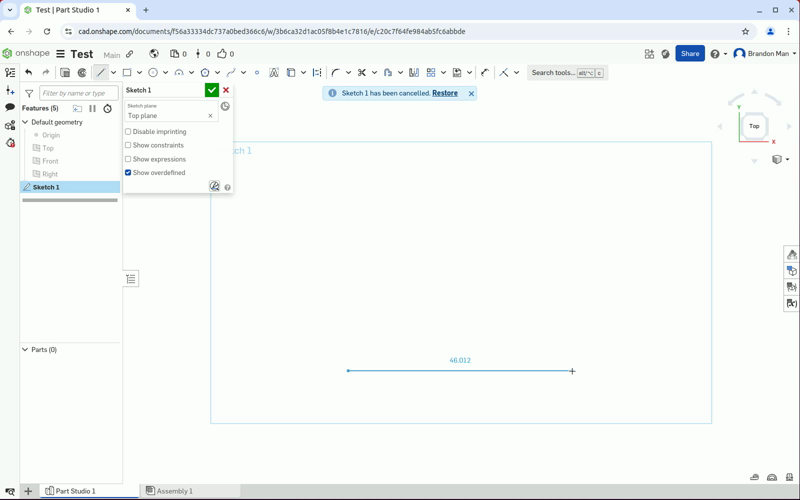
key_down(shift)
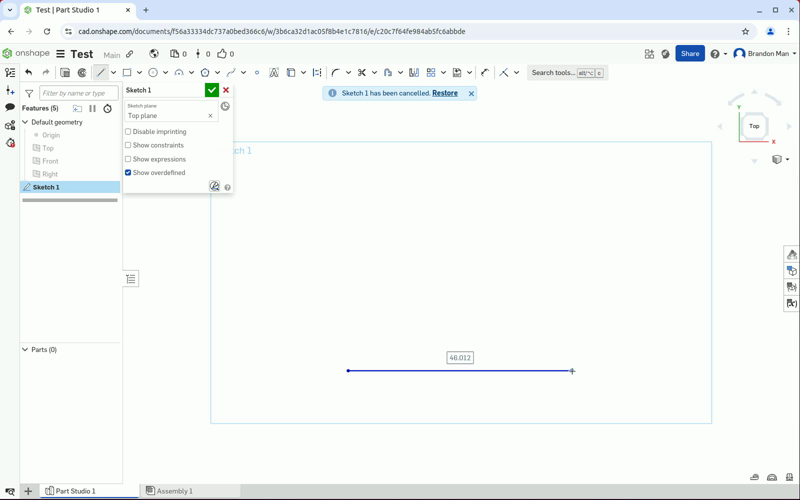
mouse_move(572, 194)
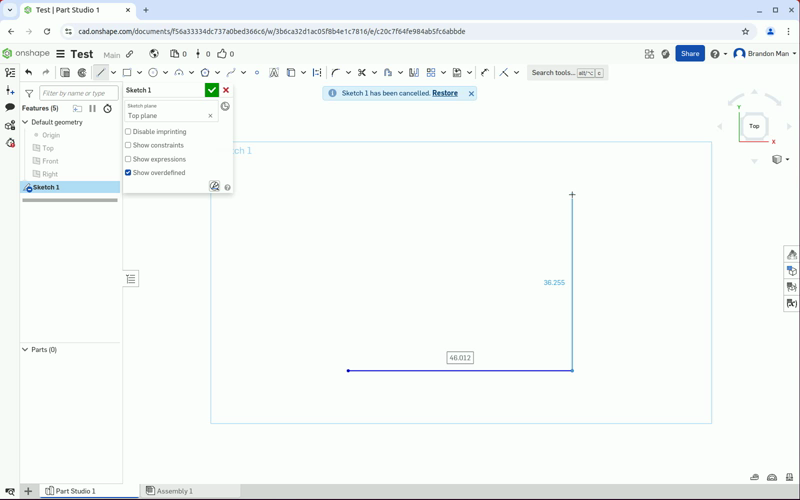
click(572, 194)
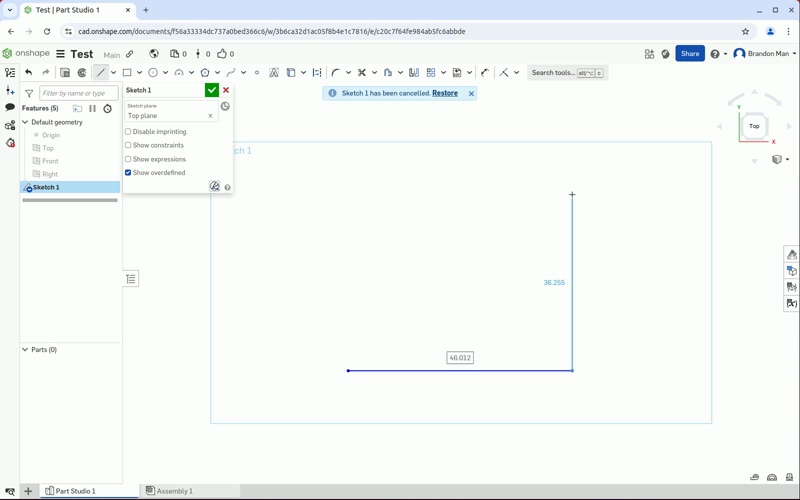
key_up(shift)
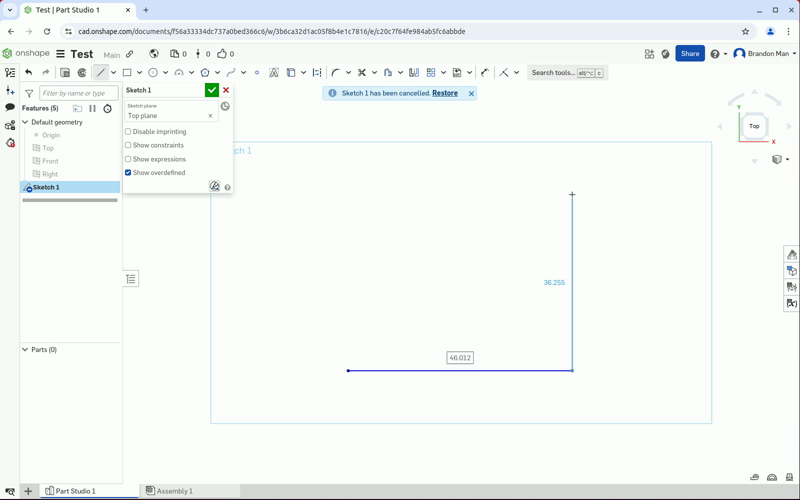
key_down(shift)
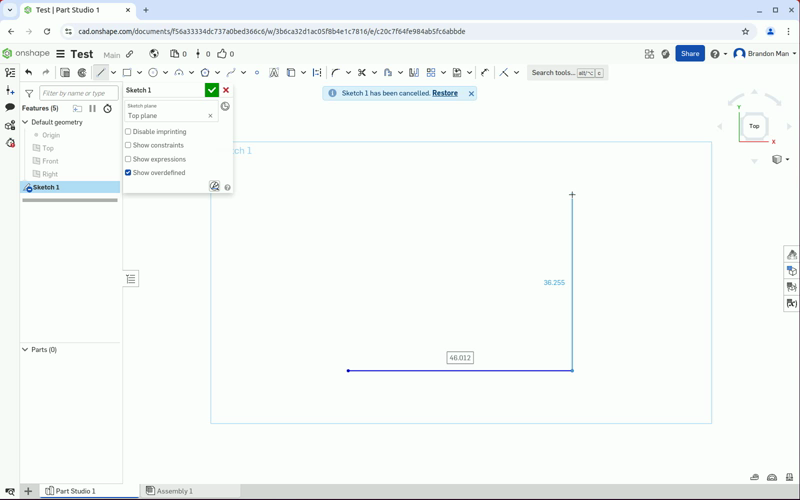
mouse_move(348, 194)
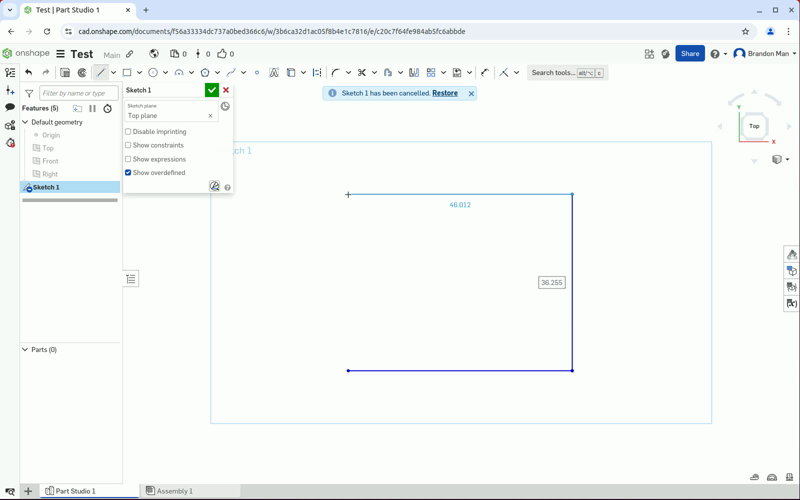
click(348, 194)
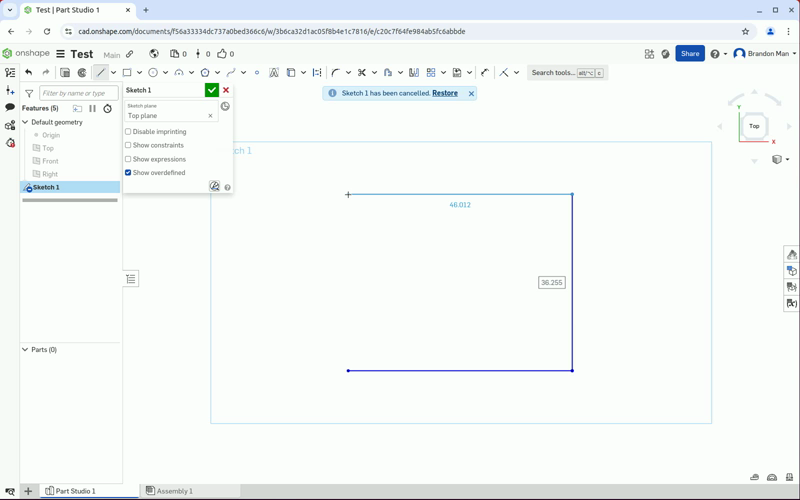
key_up(shift)
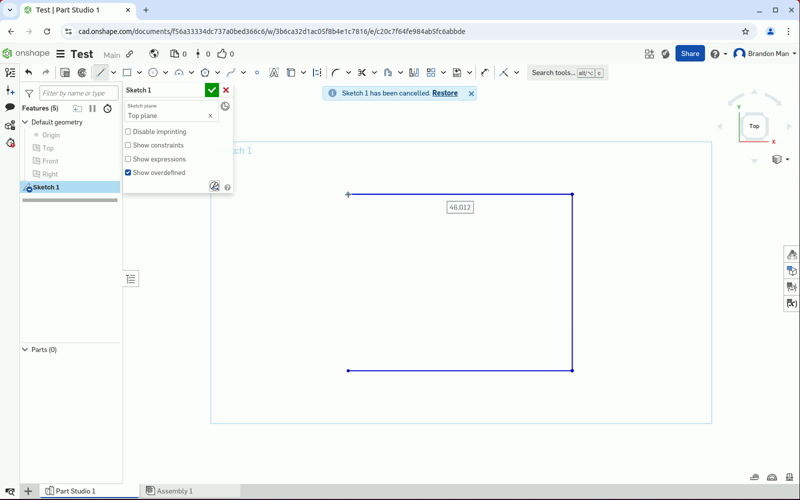
key_down(shift)
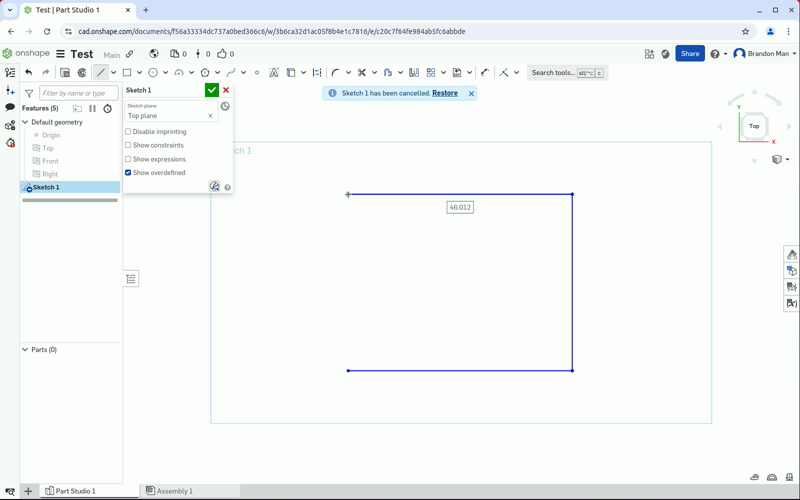
mouse_move(348, 370)
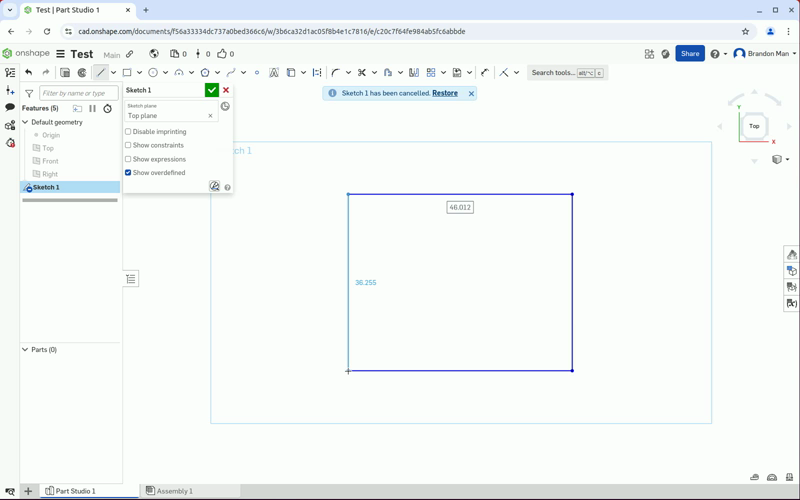
key_up(shift)
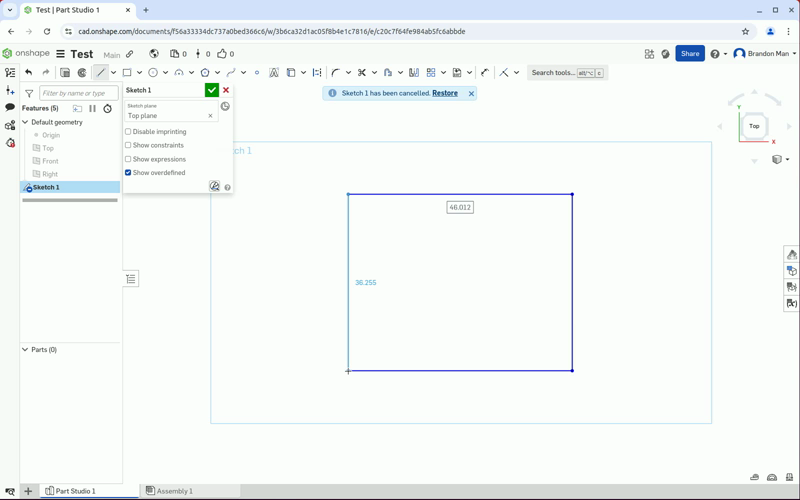
click(348, 370)
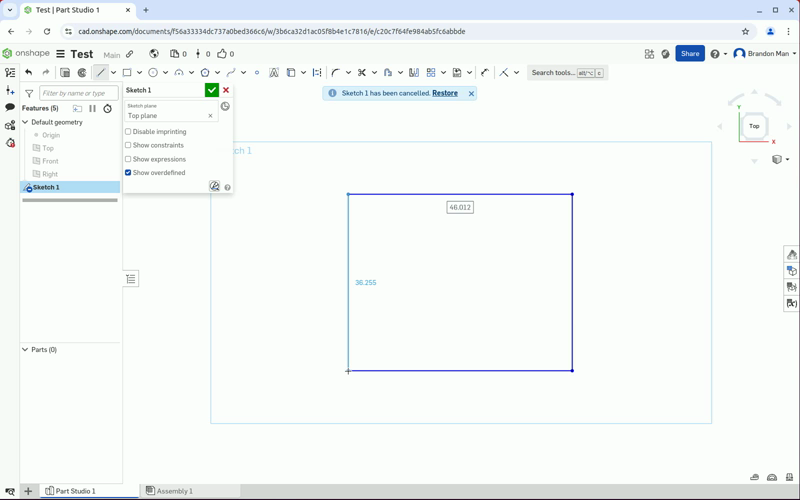
key(esc)
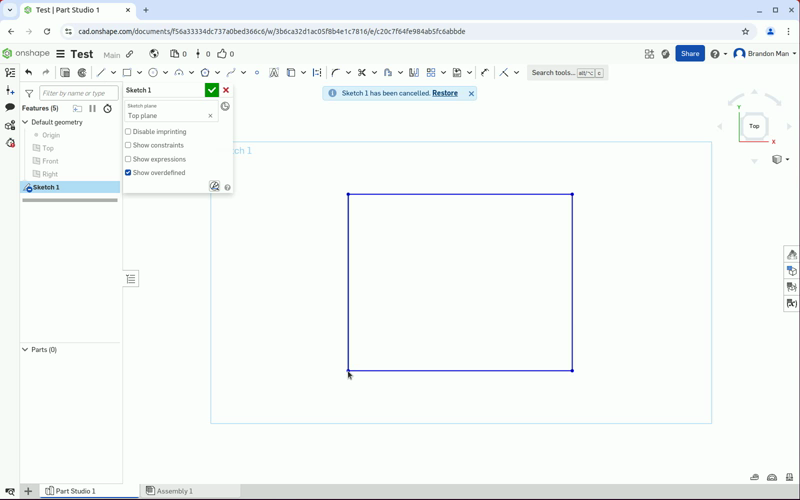
key(l)
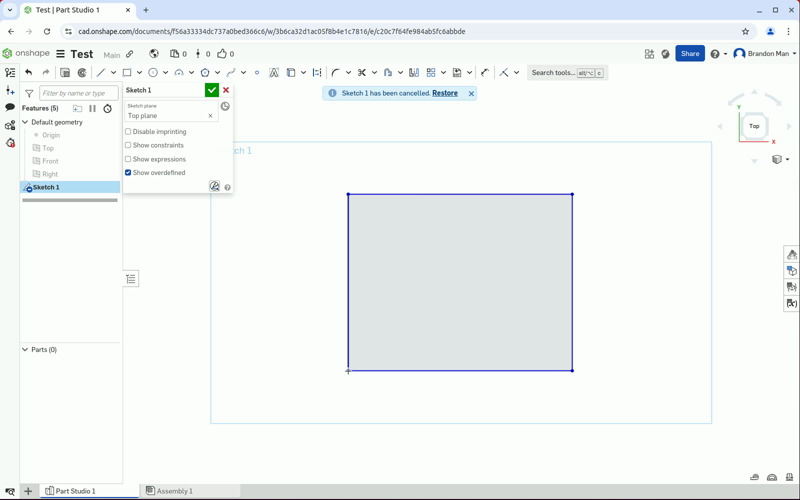
key_down(shift)
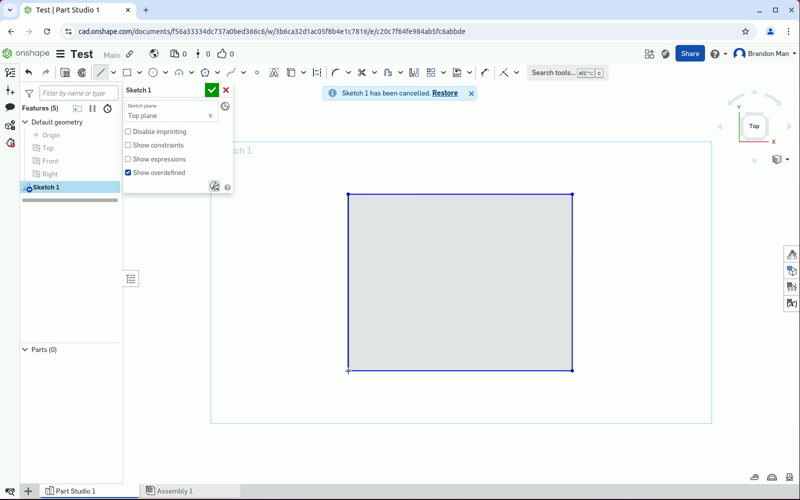
mouse_move(416, 326)
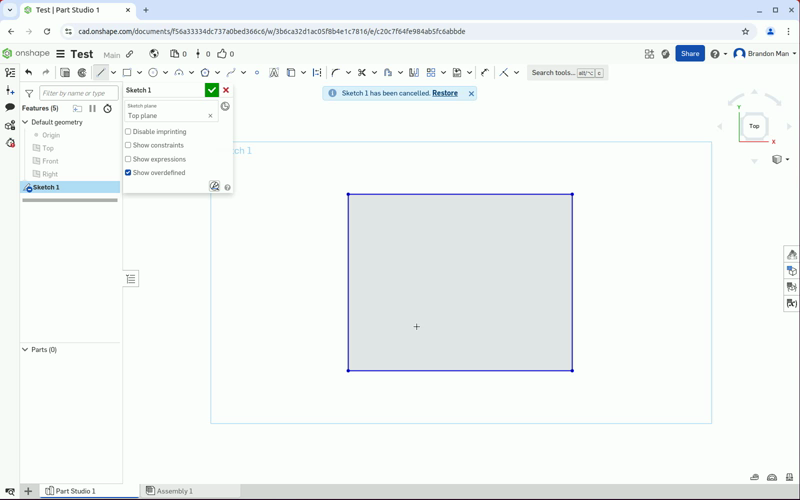
click(416, 326)
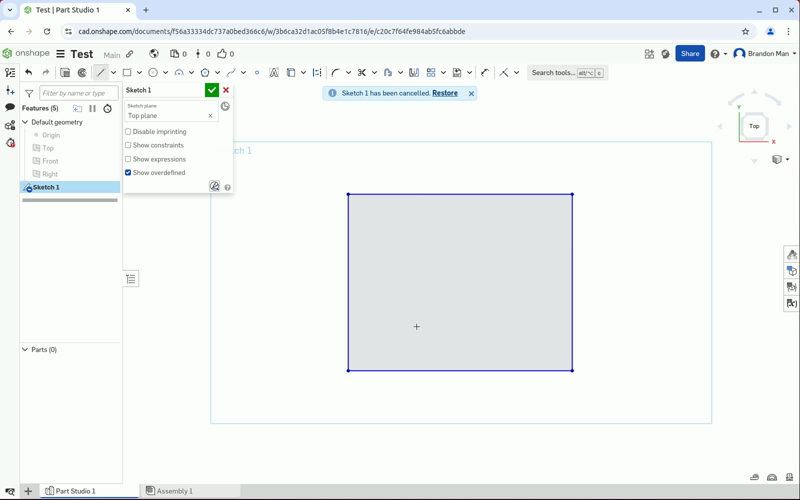
key_up(shift)
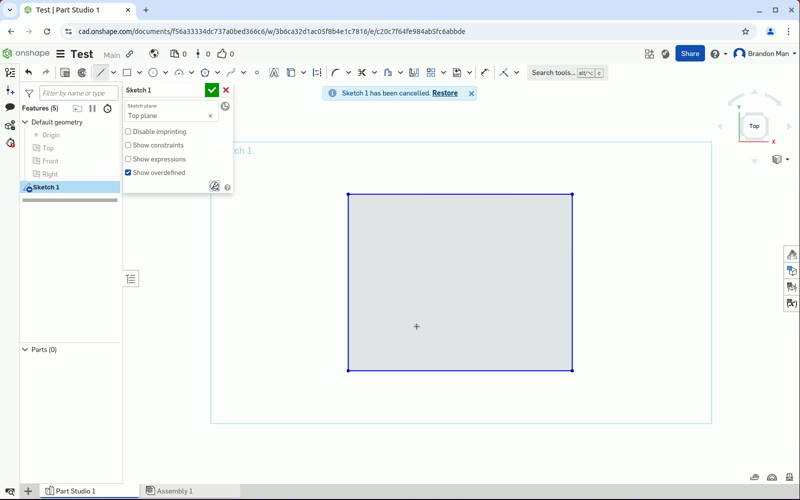
key_down(shift)
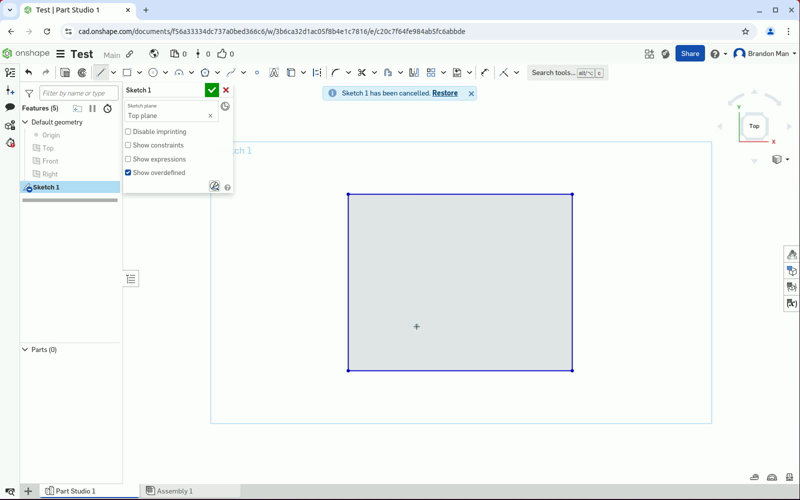
mouse_move(503, 326)
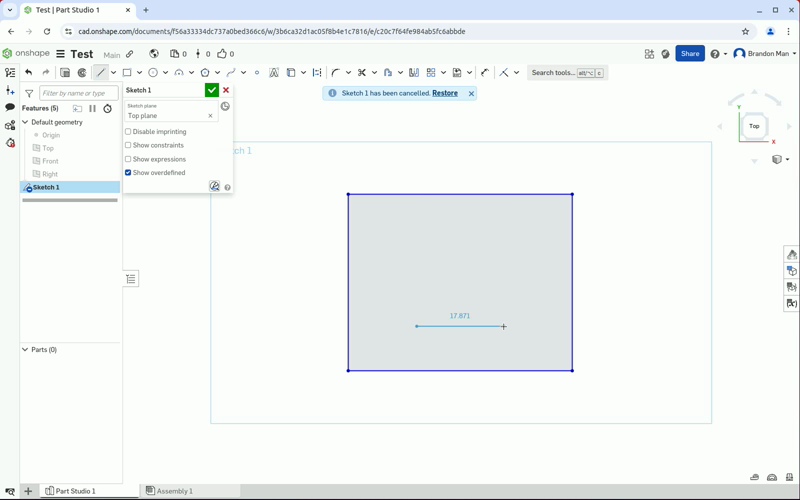
click(503, 326)
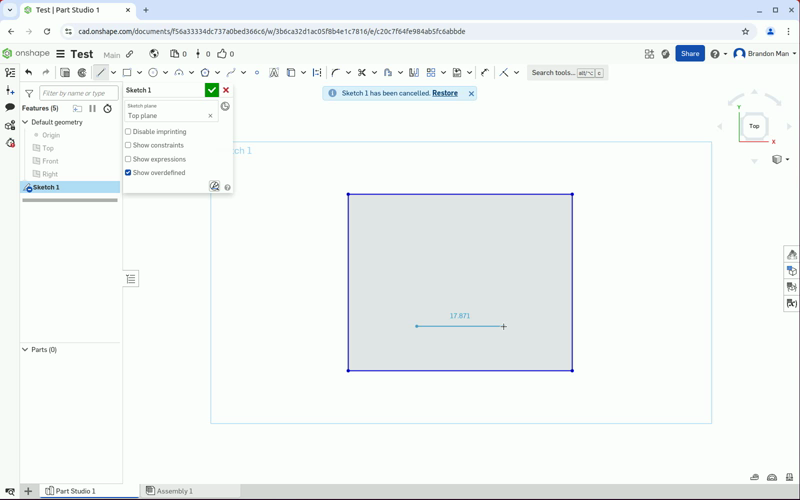
key_up(shift)
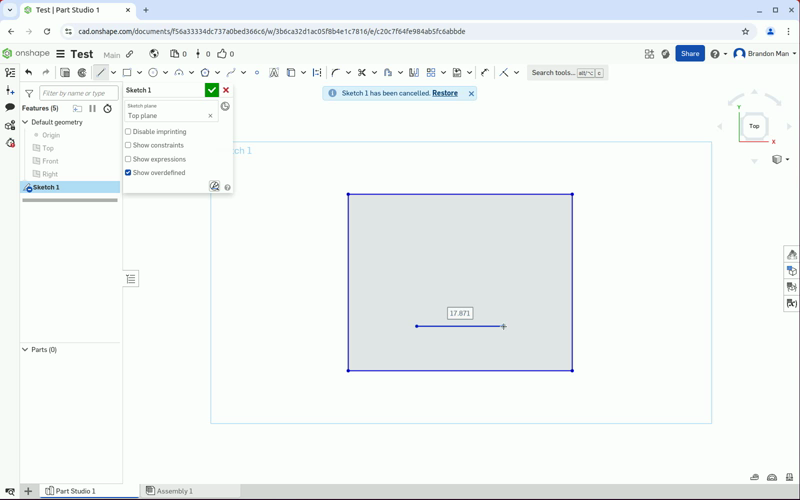
key_down(shift)
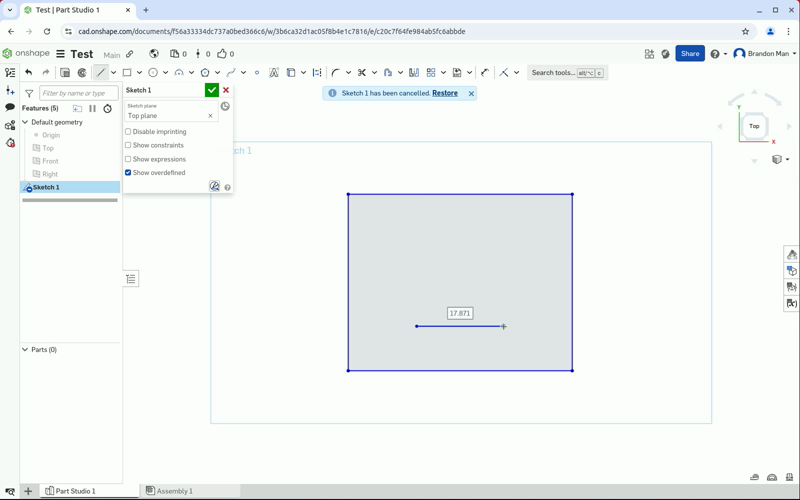
mouse_move(503, 241)
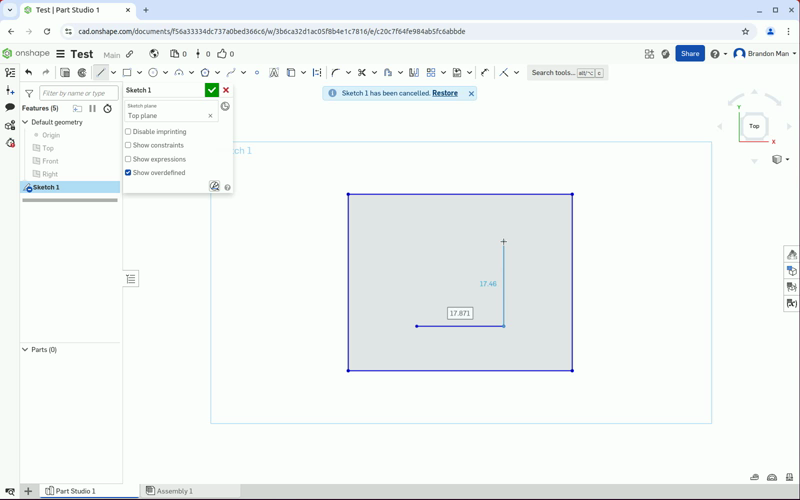
click(503, 241)
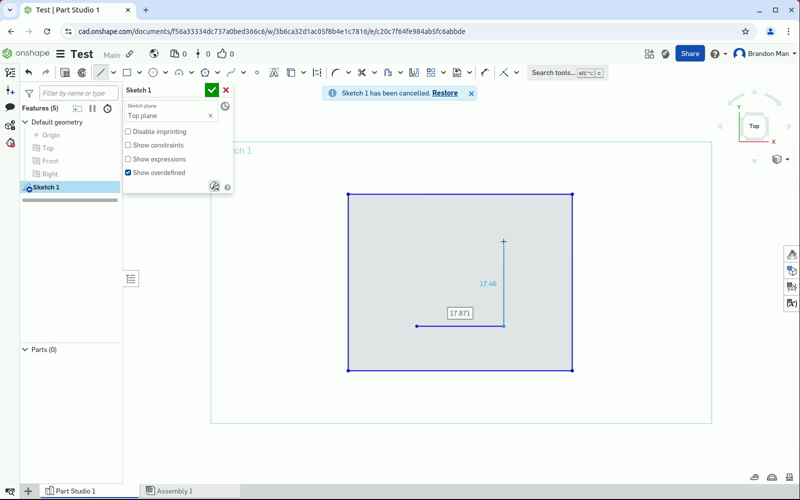
key_up(shift)
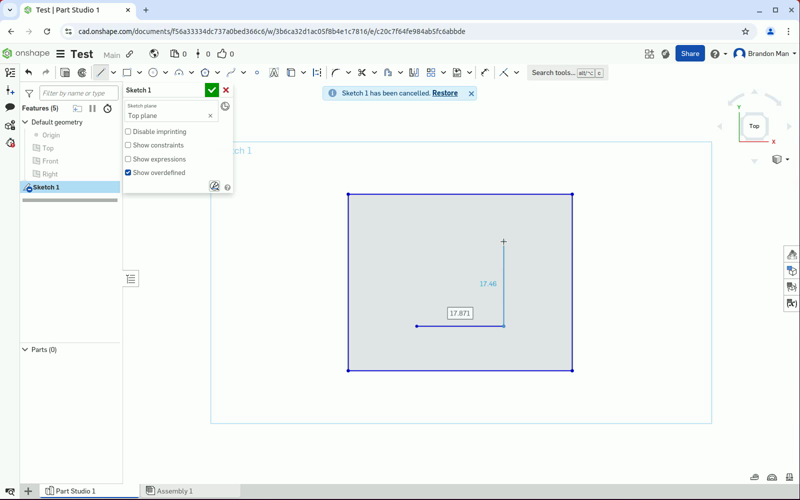
key_down(shift)
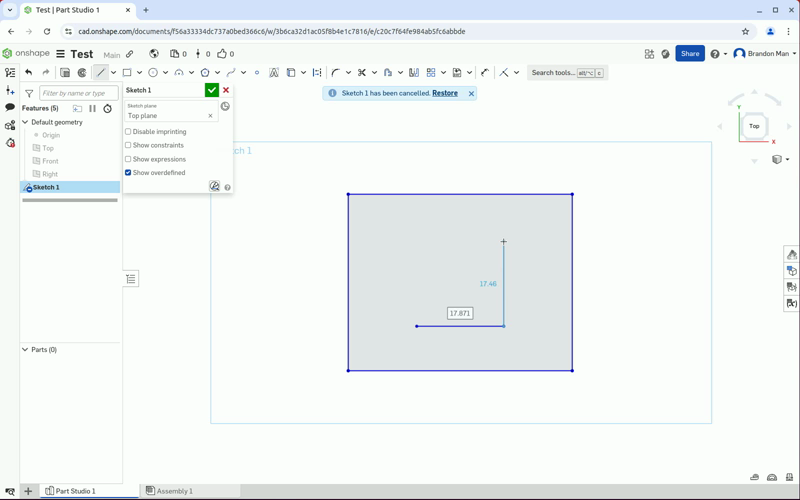
mouse_move(416, 241)
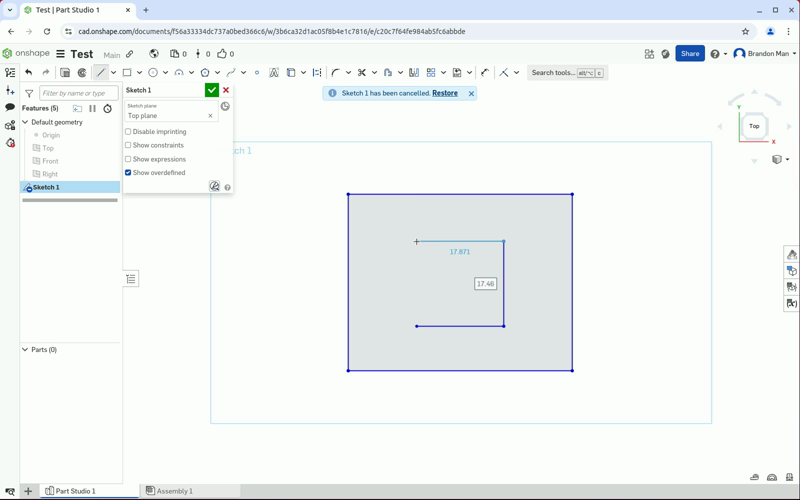
click(416, 241)
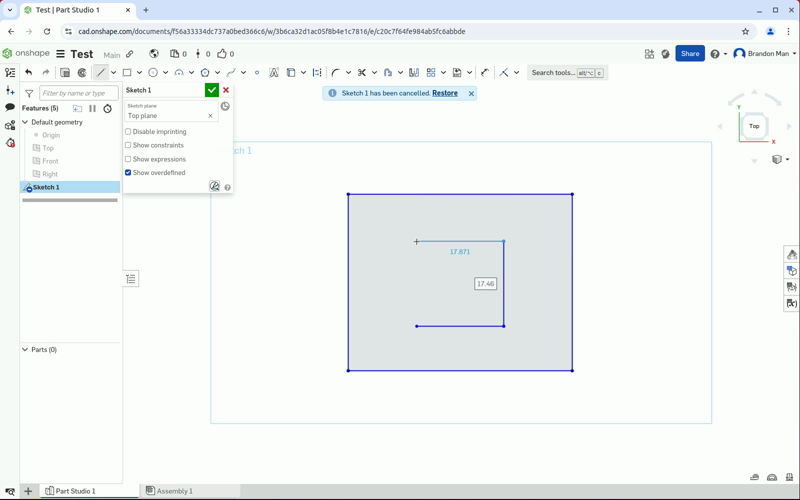
key_up(shift)
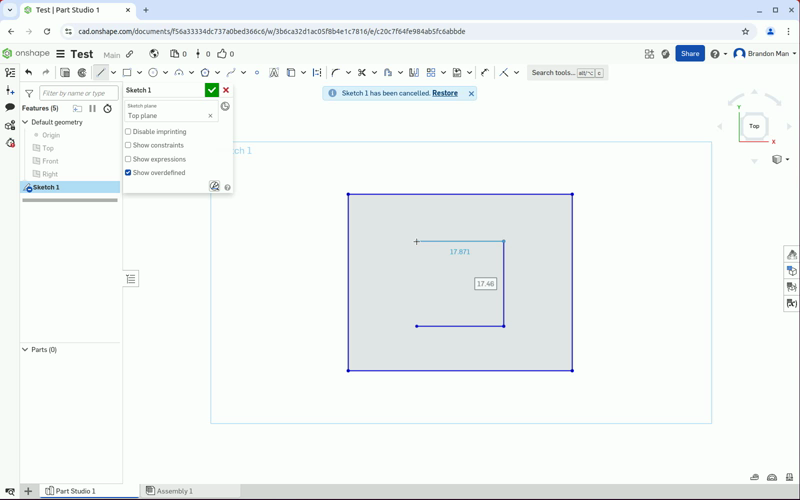
key_down(shift)
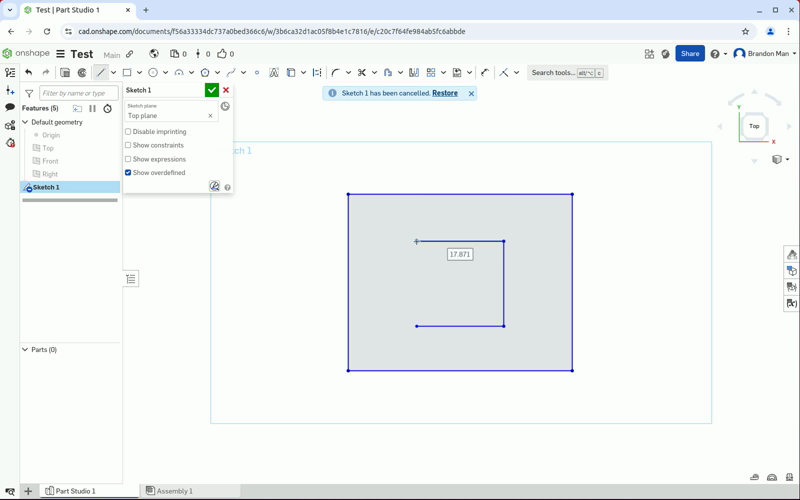
mouse_move(416, 326)
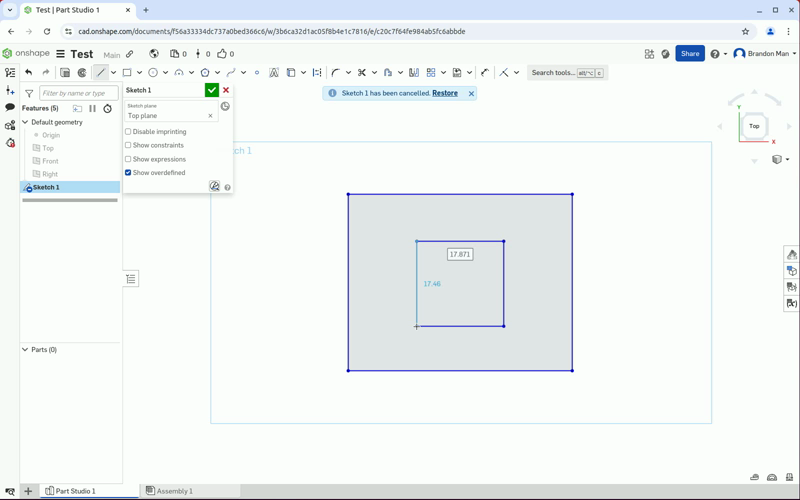
key_up(shift)
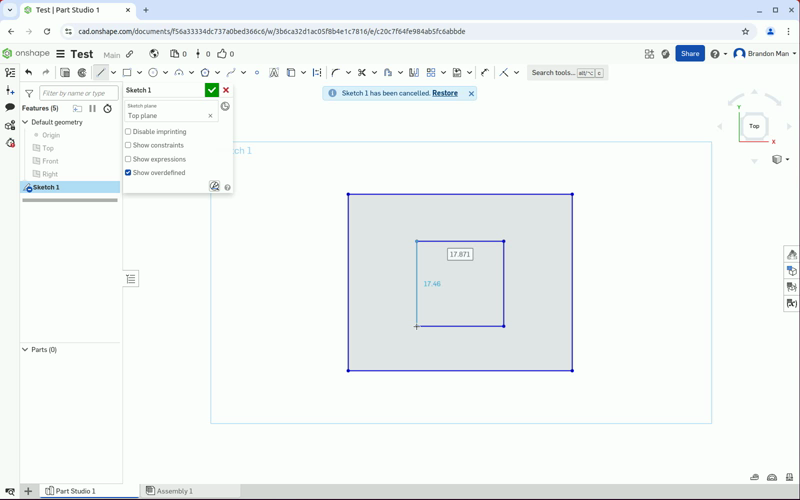
click(416, 326)
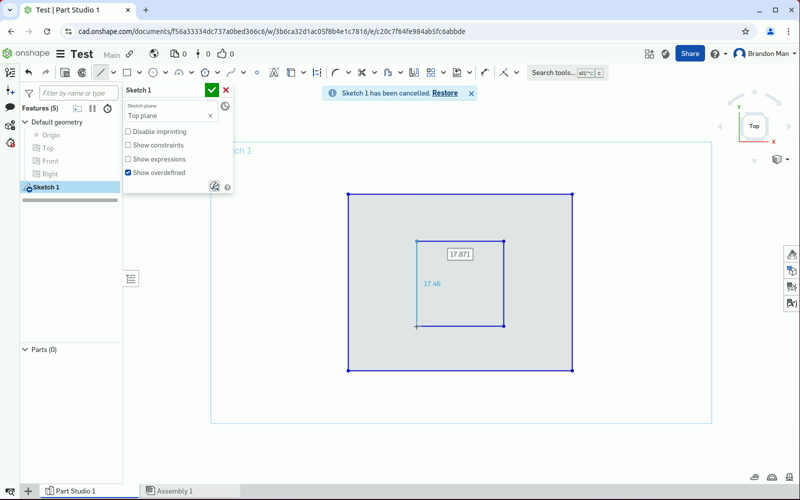
key(esc)
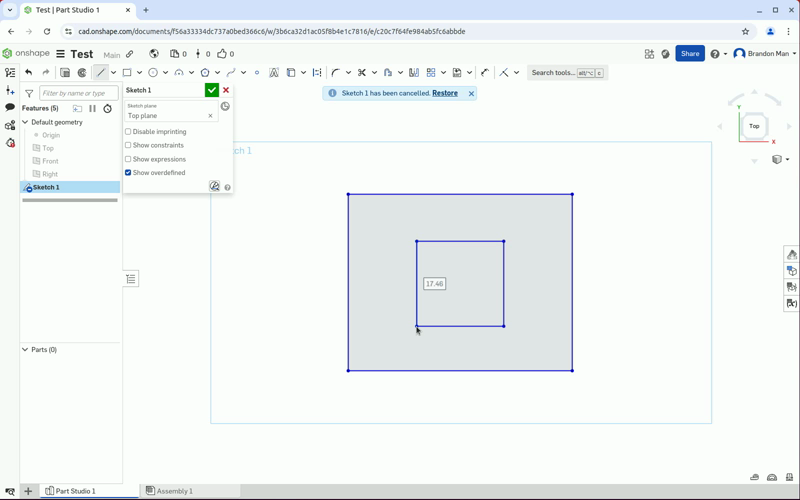
mouse_move(374, 220)
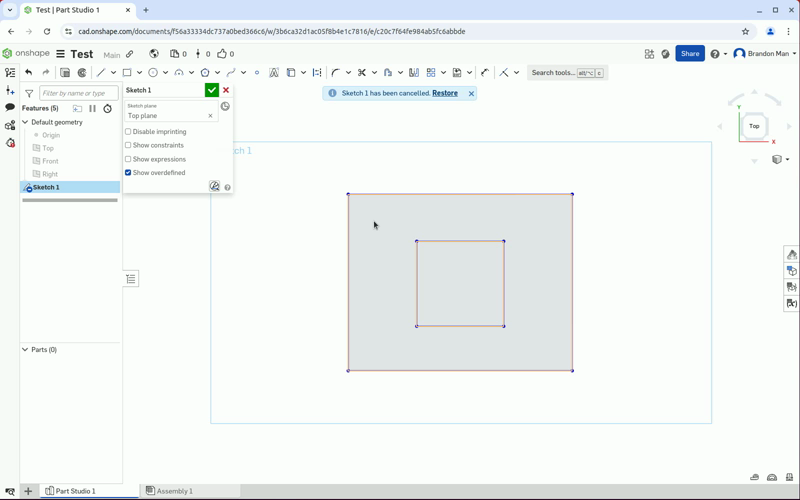
click(374, 220)
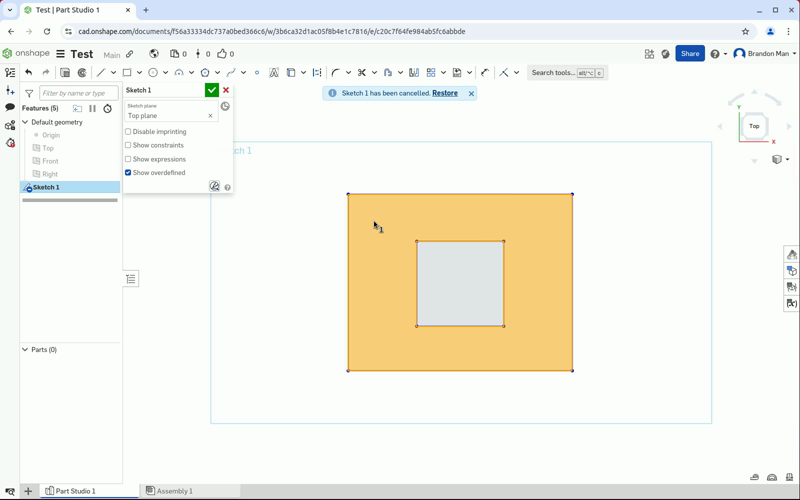
mouse_move(73, 352)
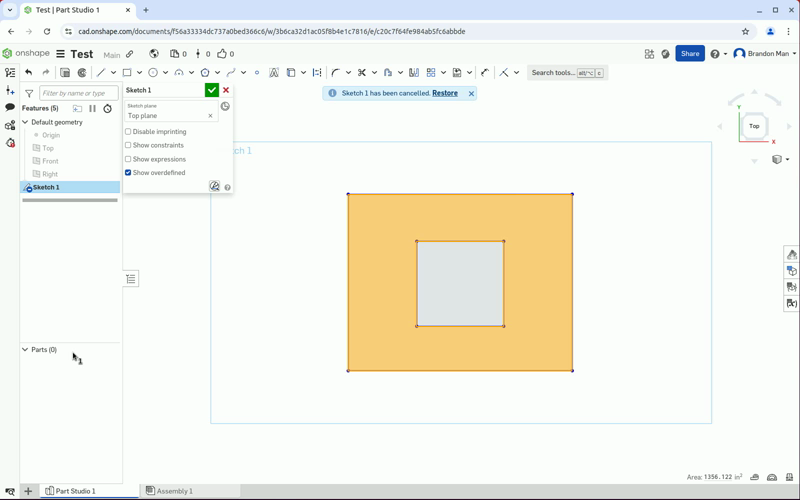
key(shift+y)
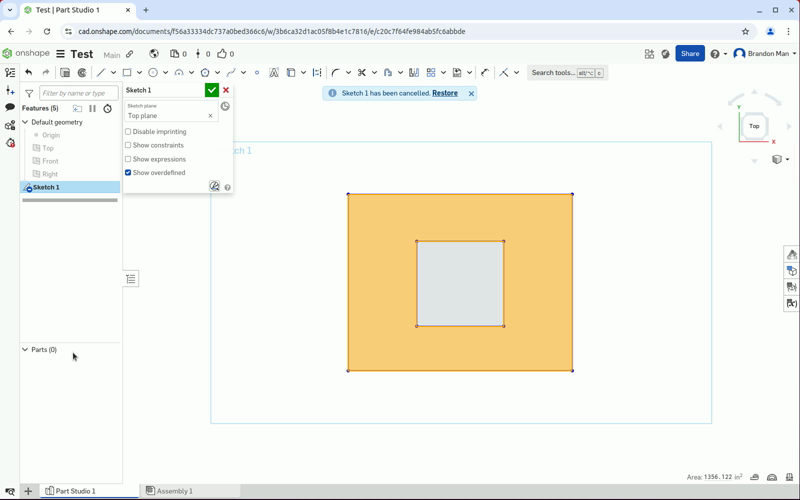
key(shift+e)
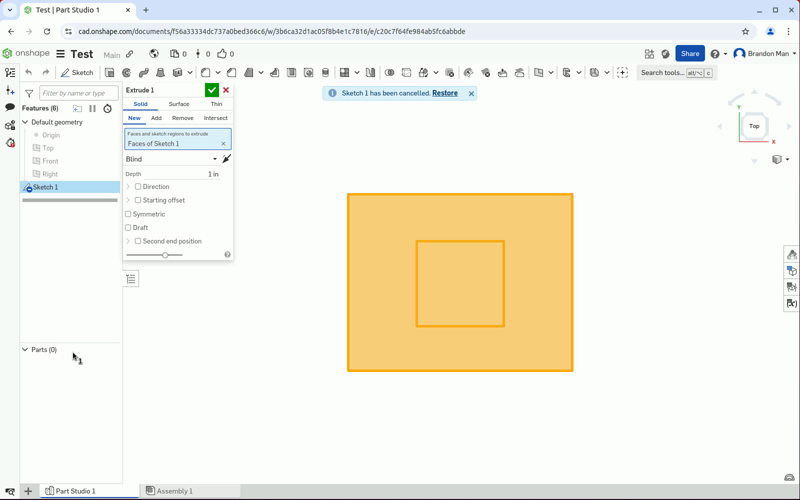
mouse_move(143, 106)
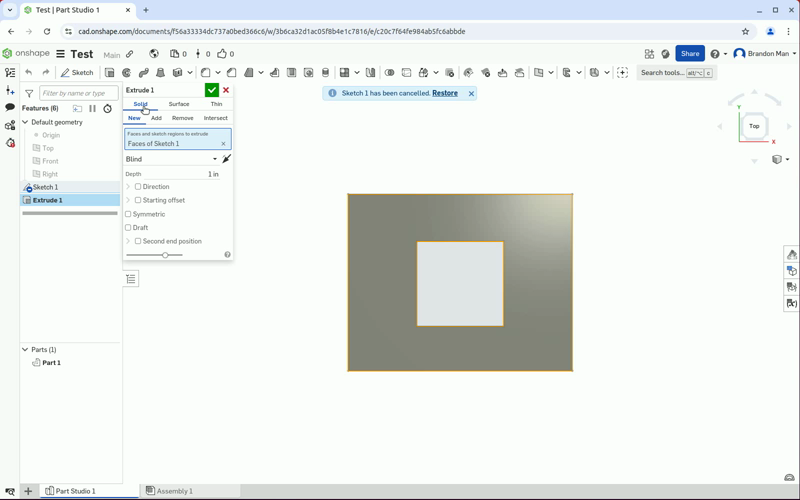
click(143, 106)
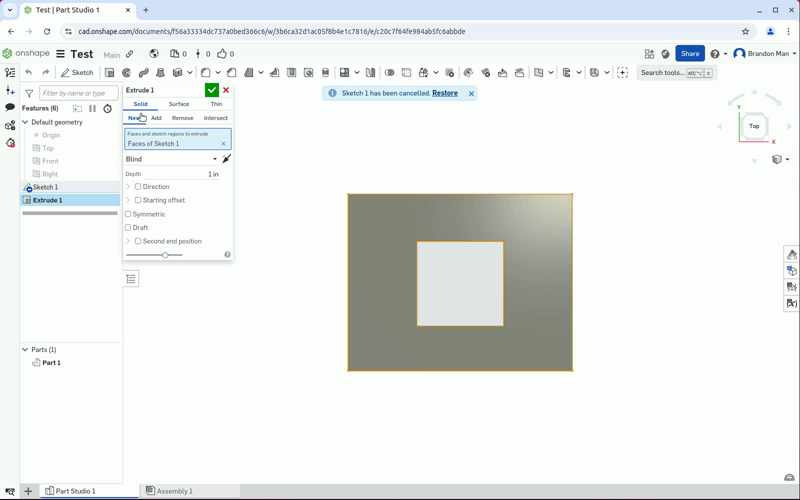
mouse_move(137, 120)
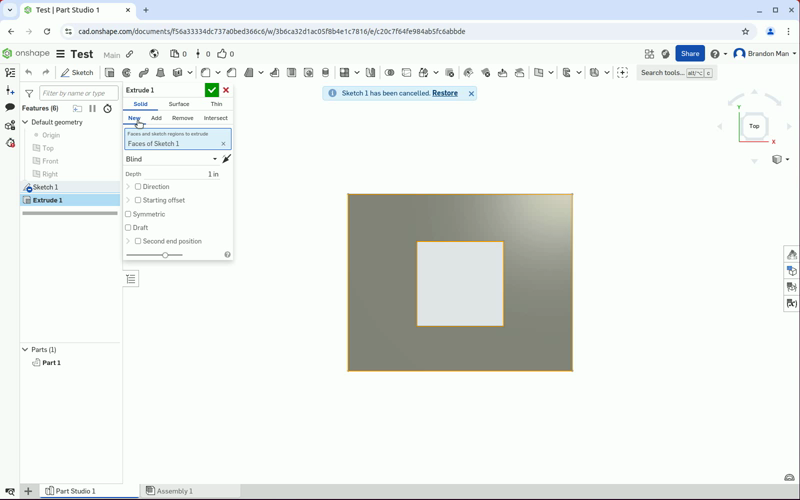
click(137, 120)
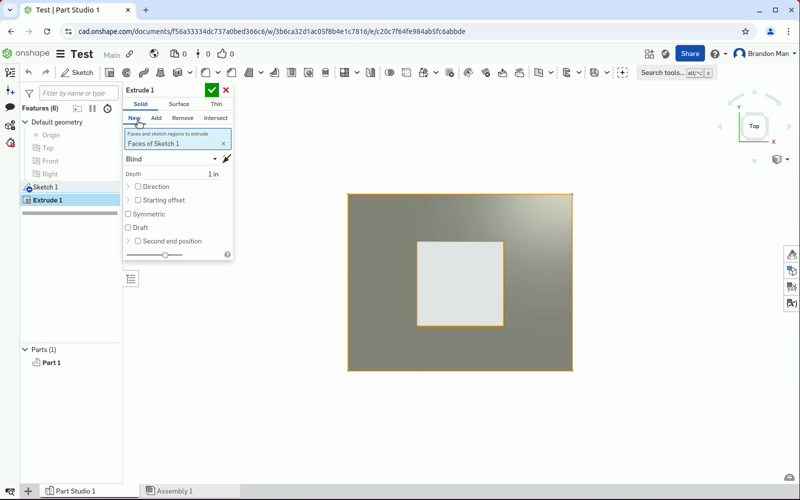
key(tab, 4)
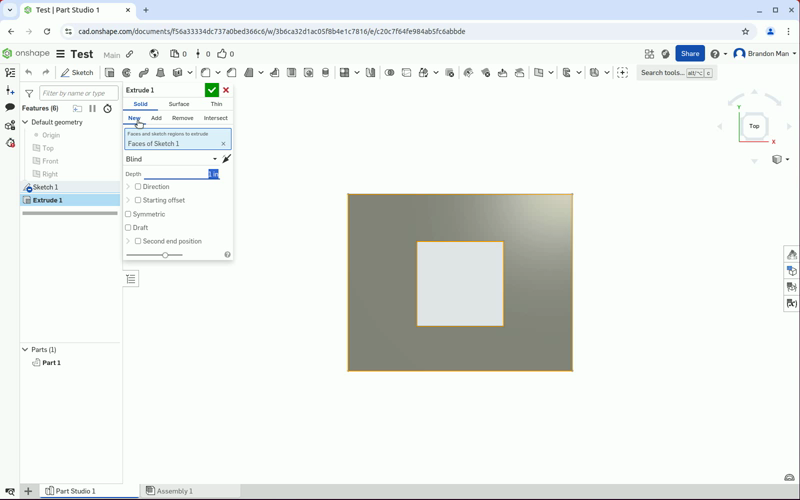
text(0.722)
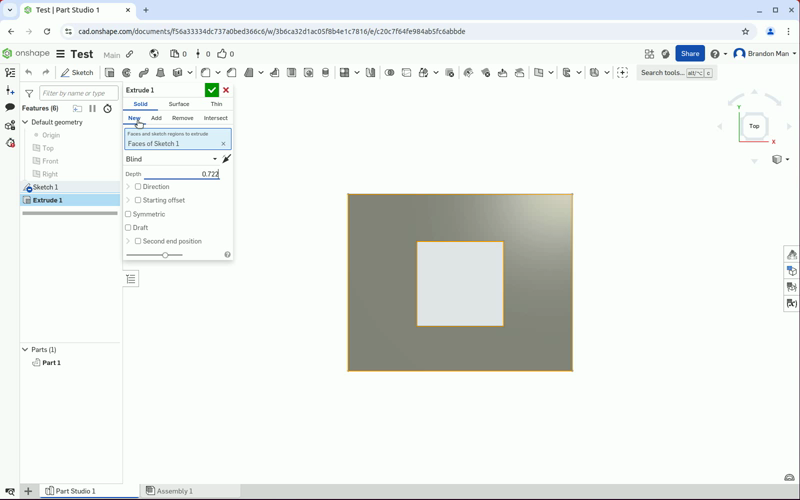
key(enter)
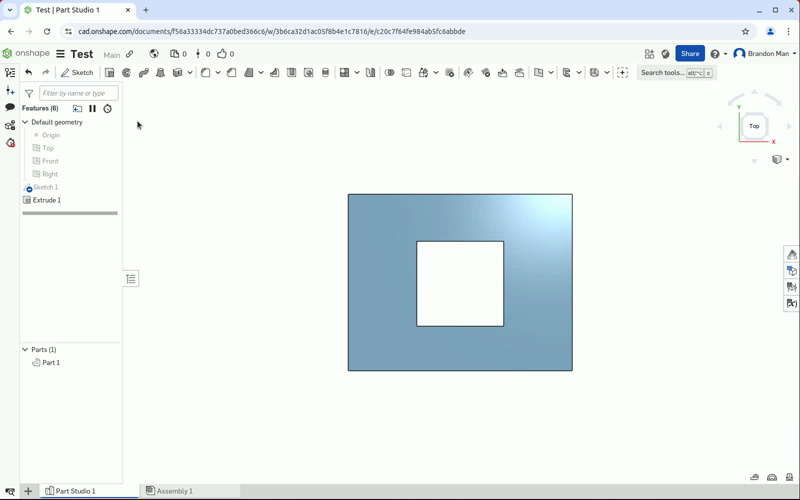
key(shift+h)
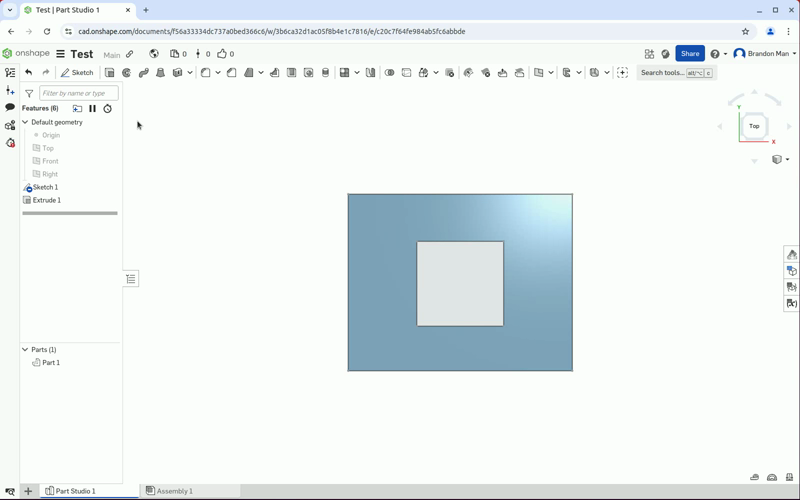
key(shift+h)
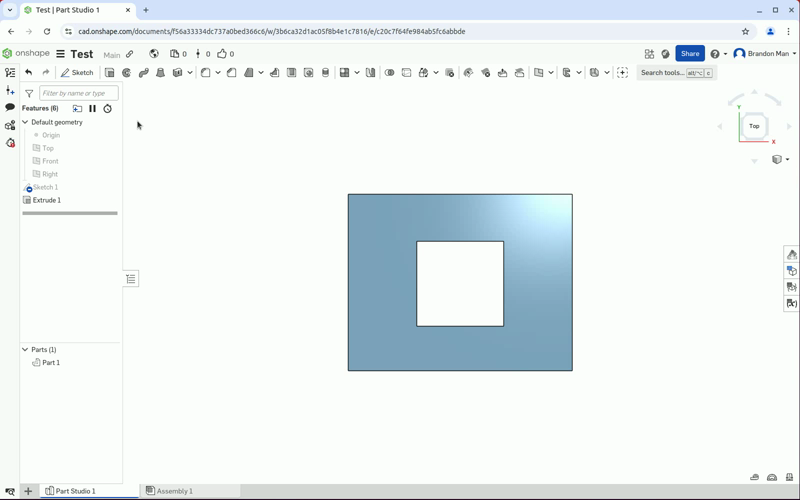
mouse_move(73, 189)
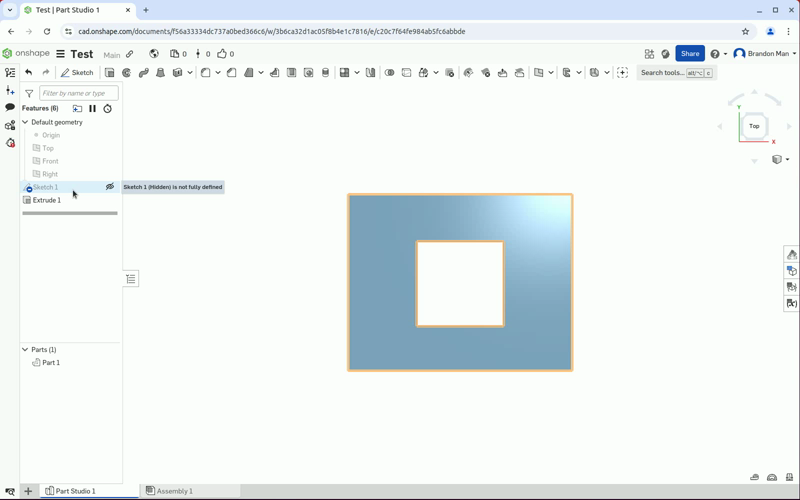
click(73, 189)
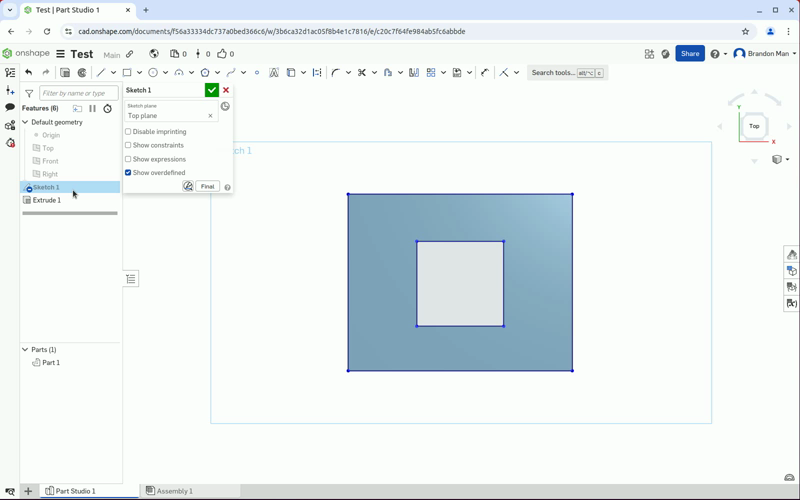
mouse_move(229, 92)
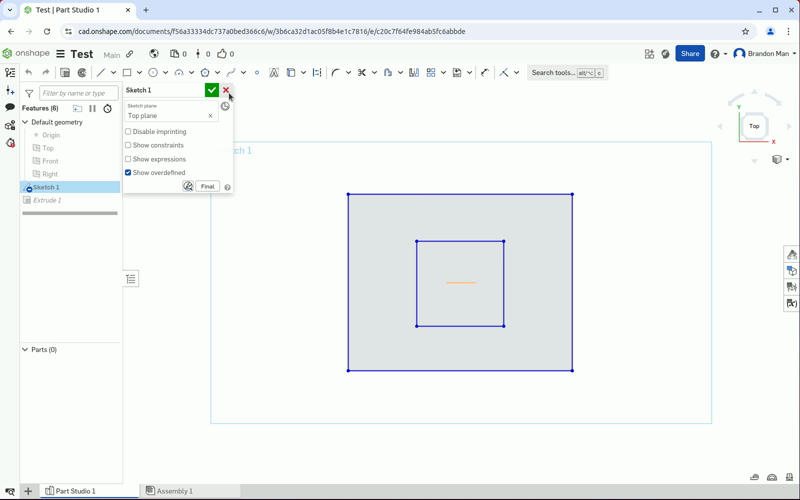
click(229, 92)
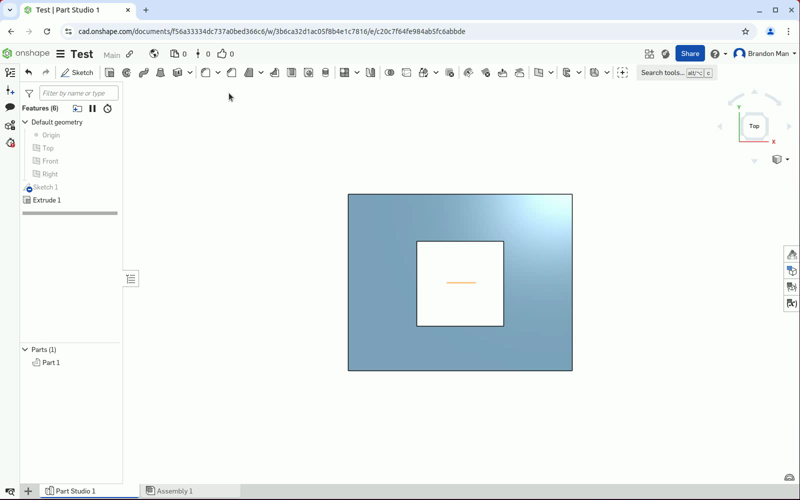
mouse_move(541, 75)
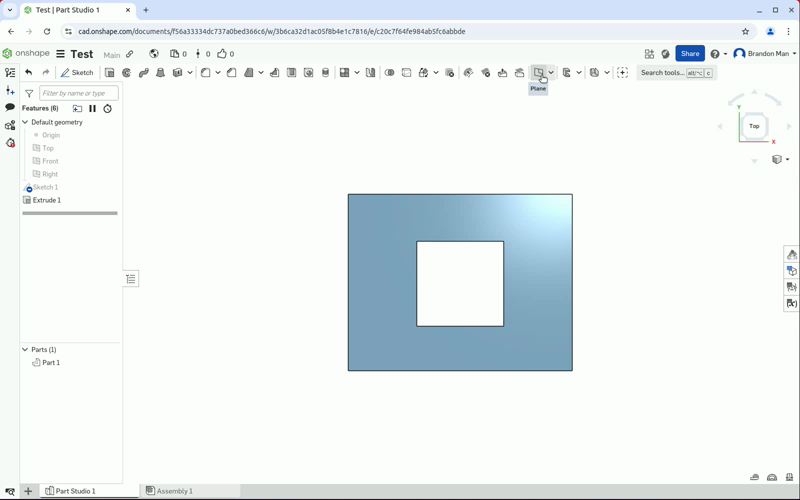
click(541, 75)
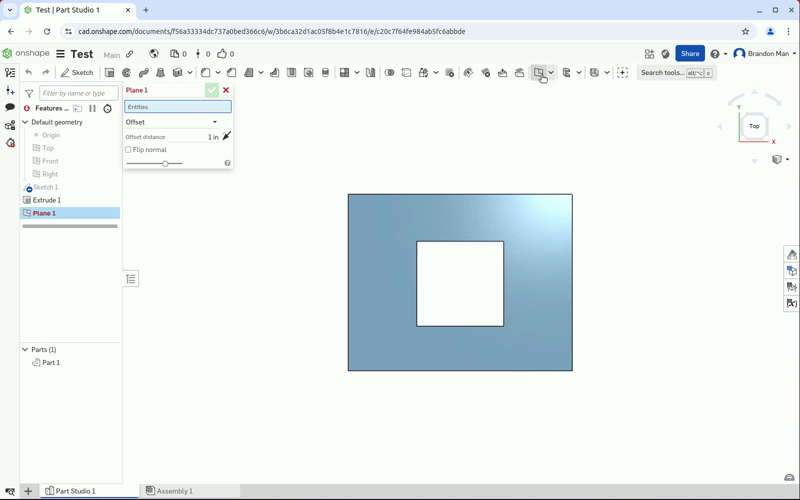
mouse_move(73, 150)
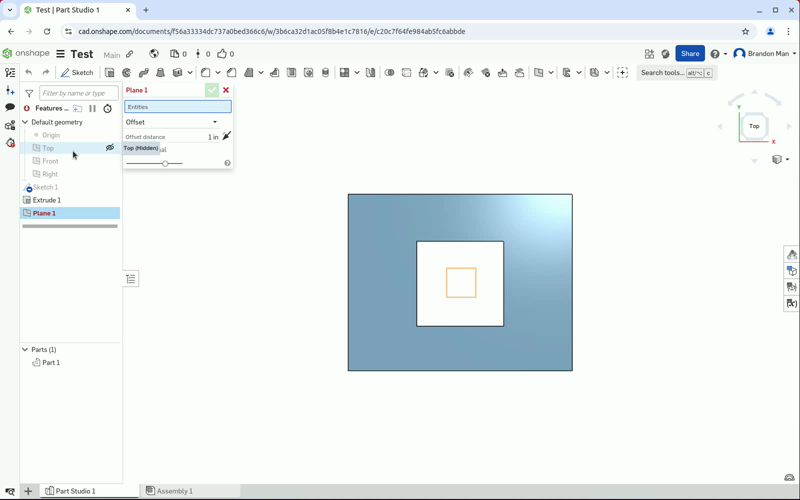
click(73, 150)
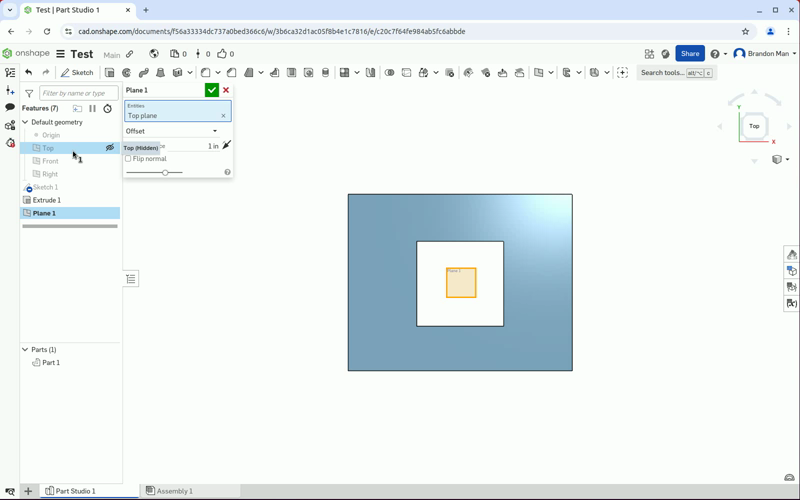
key(tab, 2)
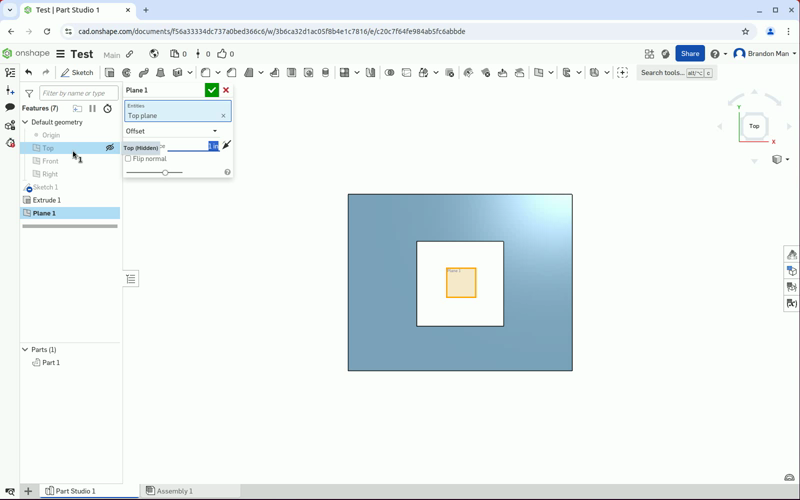
text(0.709)
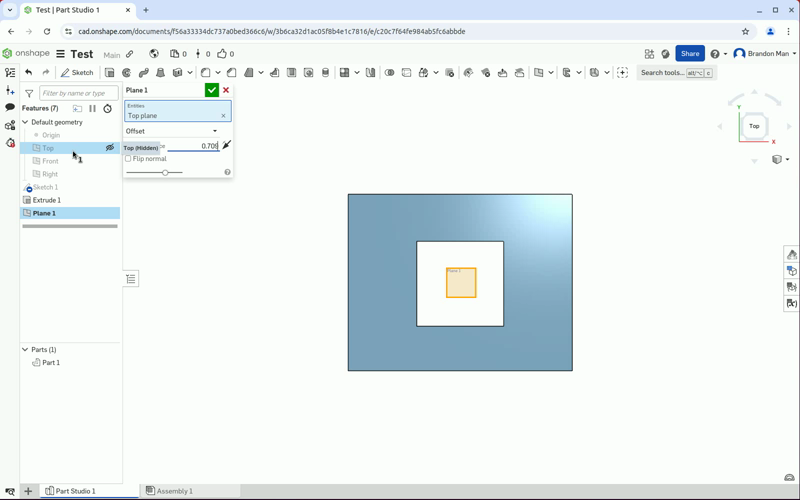
key(enter, 2)
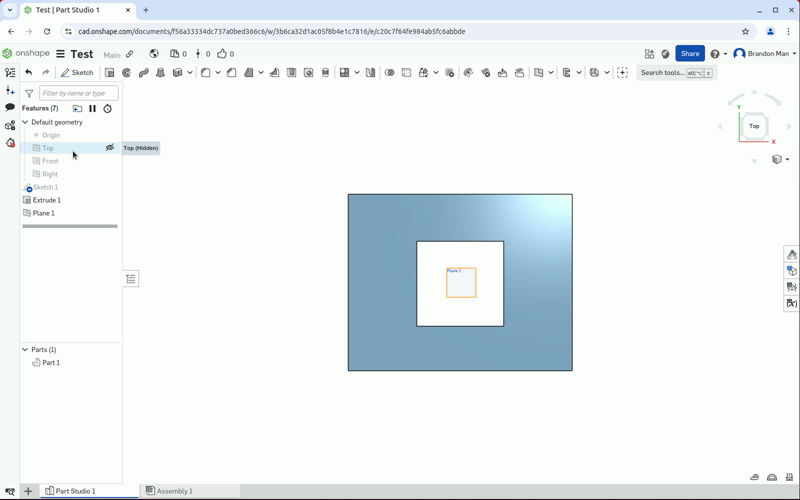
key(shift+s)
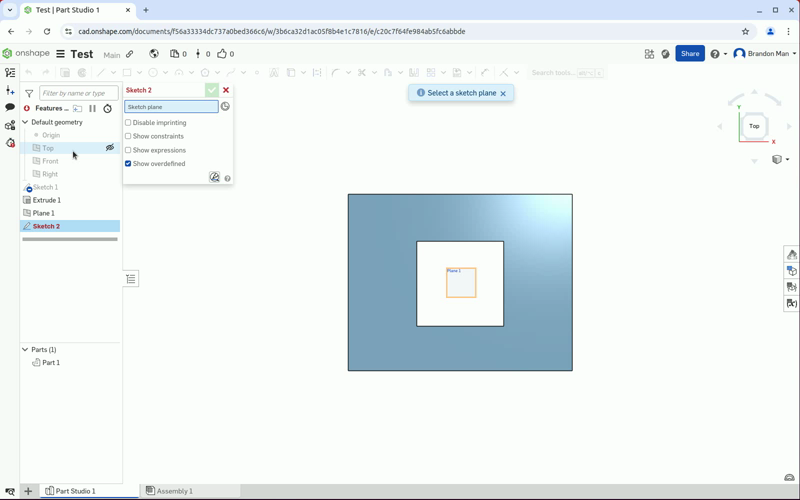
mouse_move(73, 215)
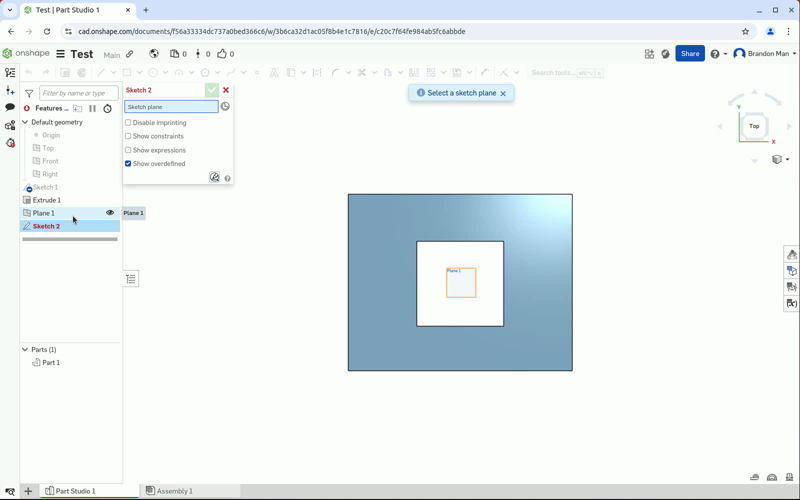
click(73, 215)
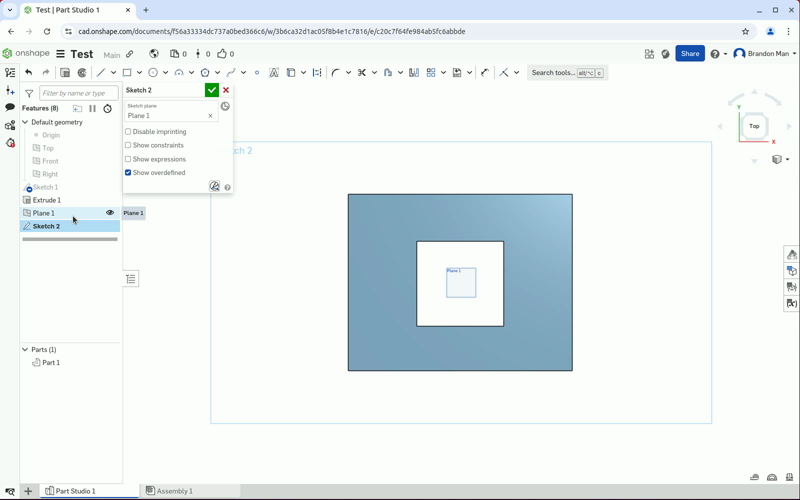
mouse_move(73, 352)
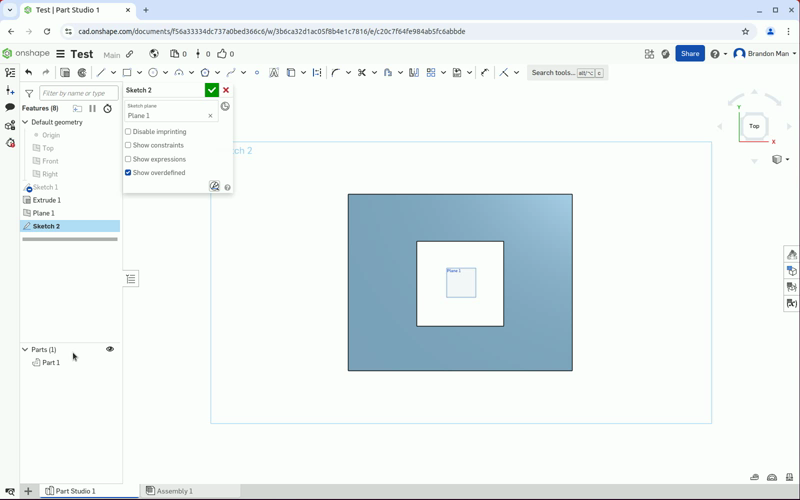
key(y)
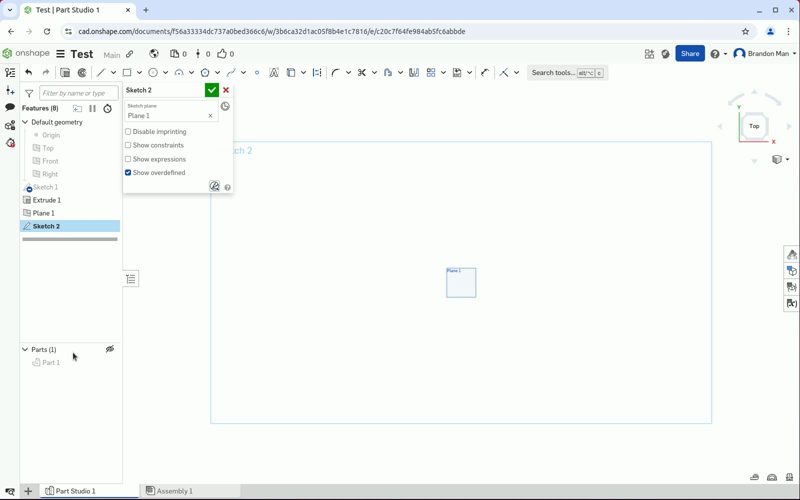
key(l)
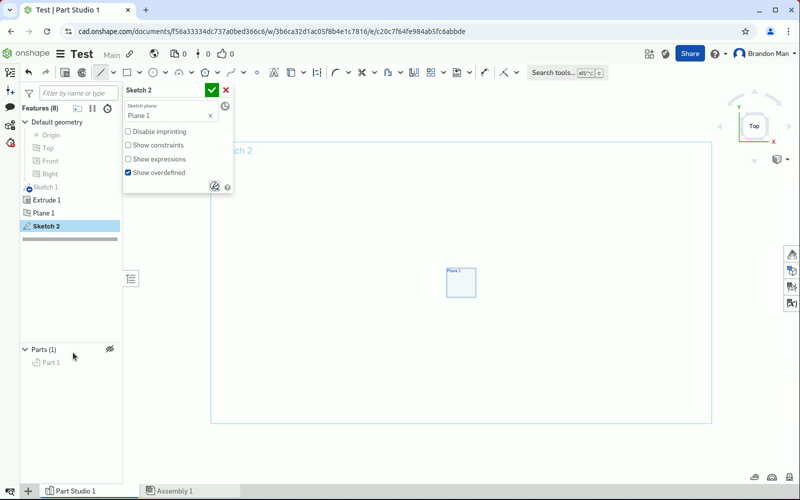
key_down(shift)
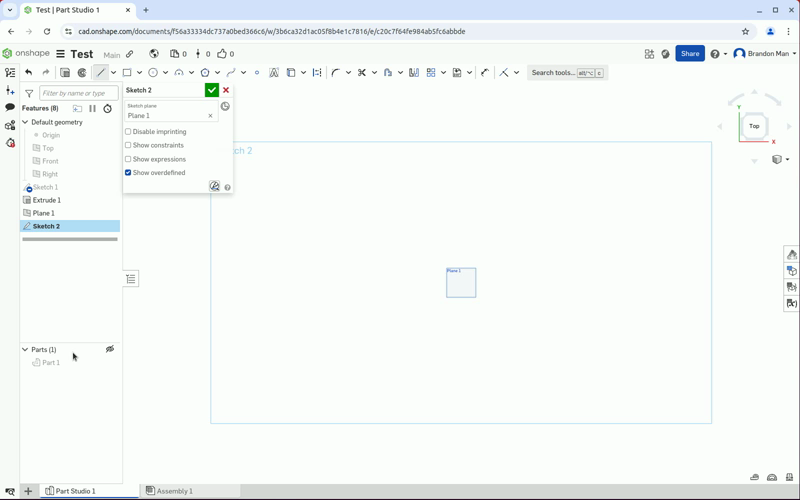
mouse_move(348, 356)
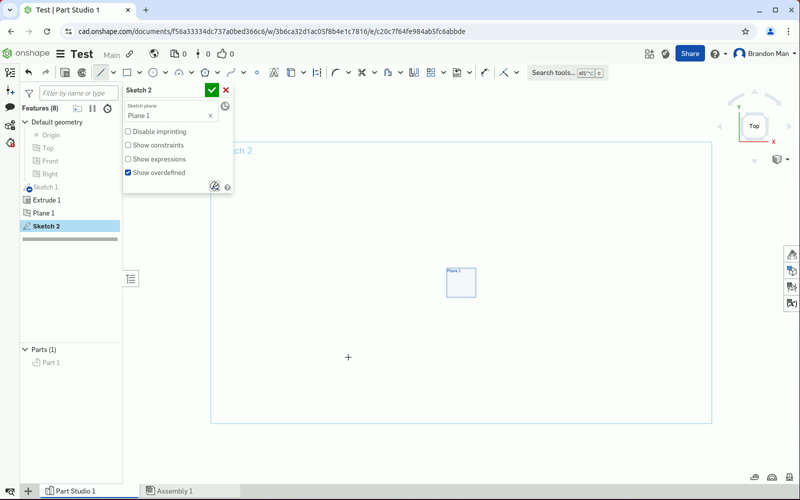
click(348, 356)
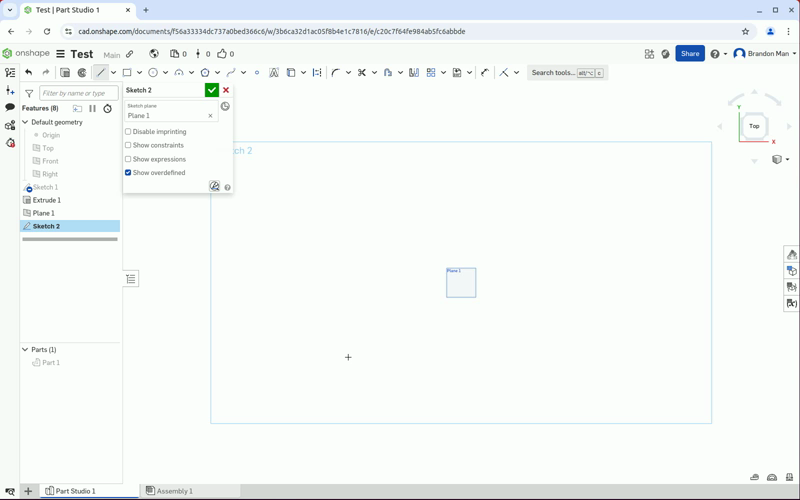
key_up(shift)
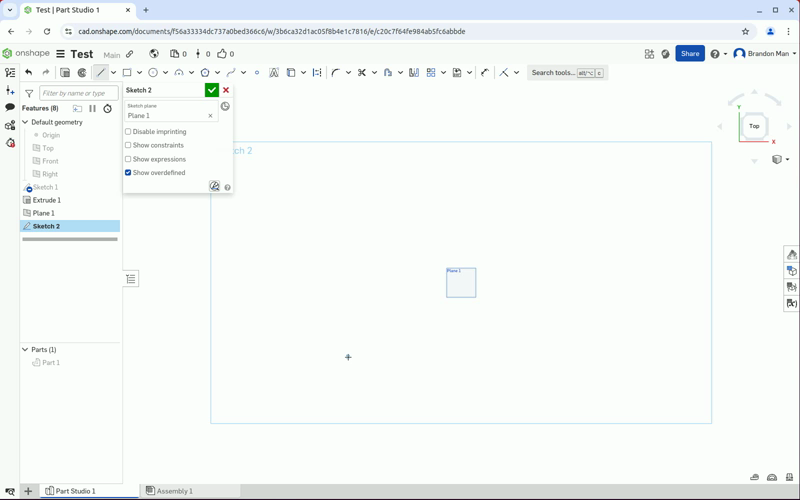
key_down(shift)
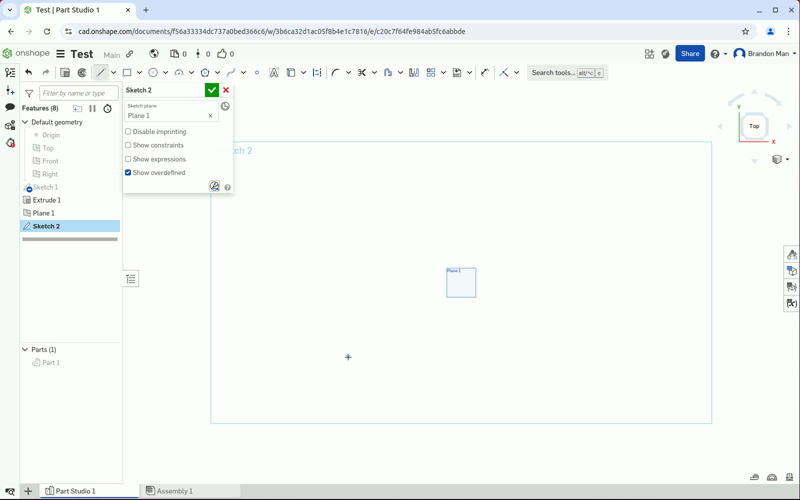
mouse_move(378, 356)
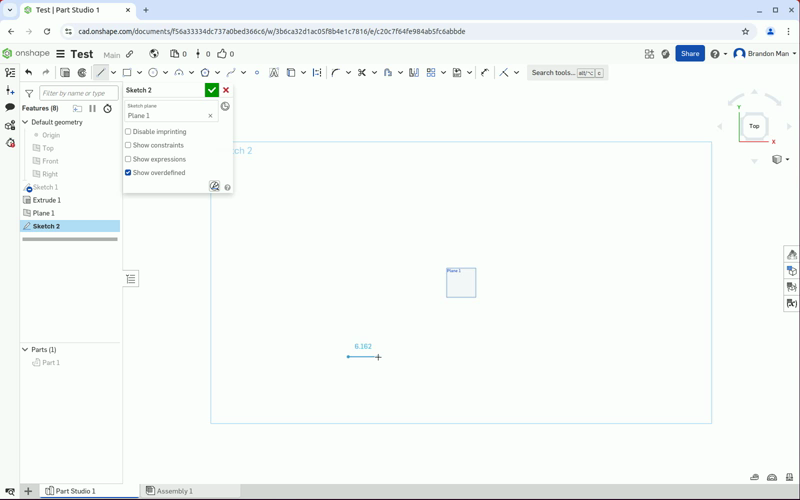
mouse_move(377, 356)
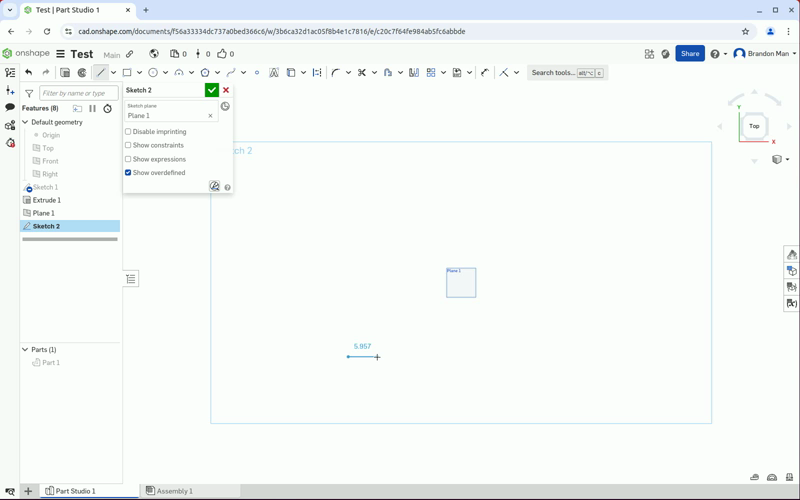
click(377, 356)
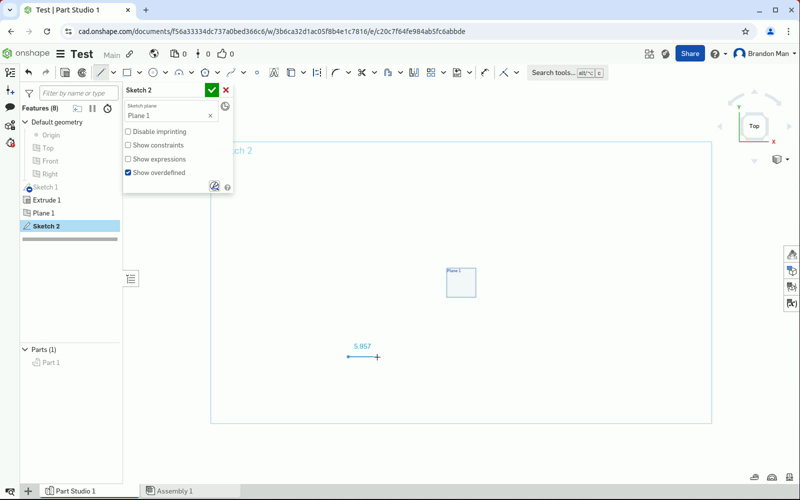
key_up(shift)
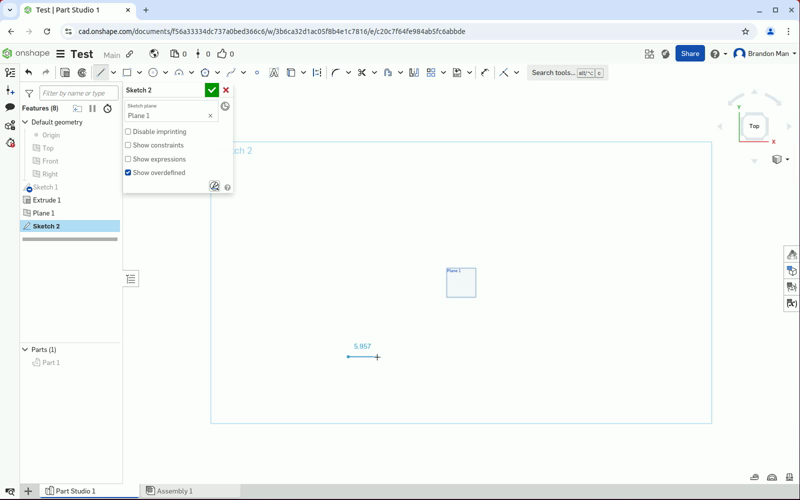
key_down(shift)
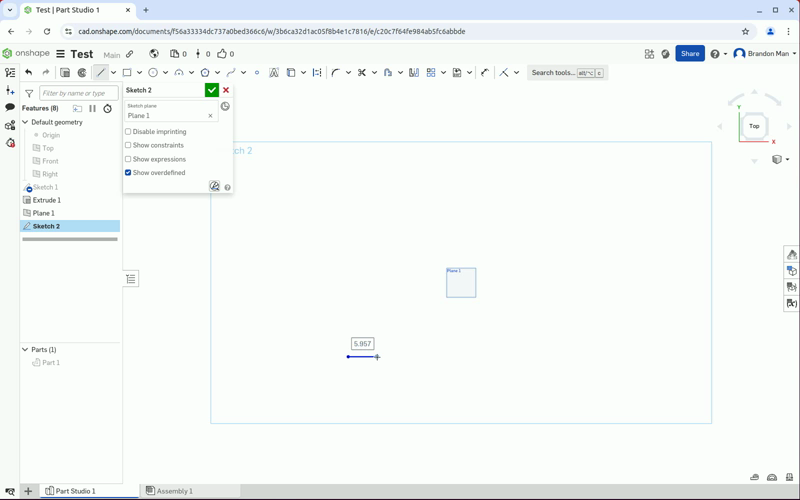
mouse_move(407, 356)
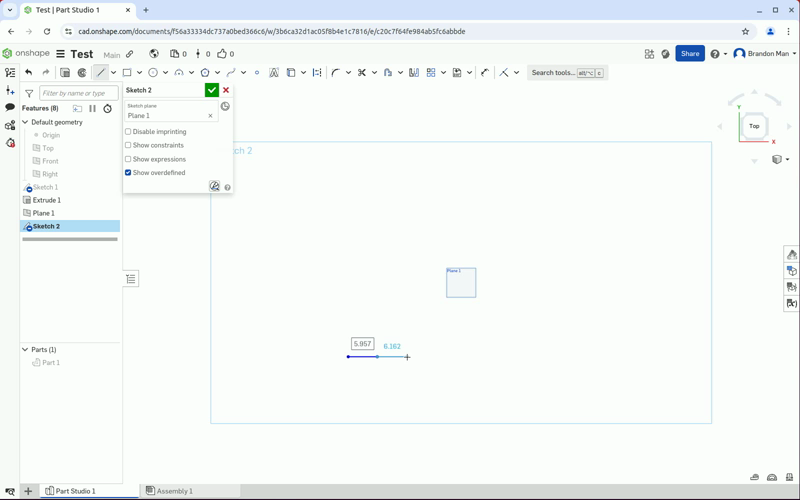
mouse_move(377, 327)
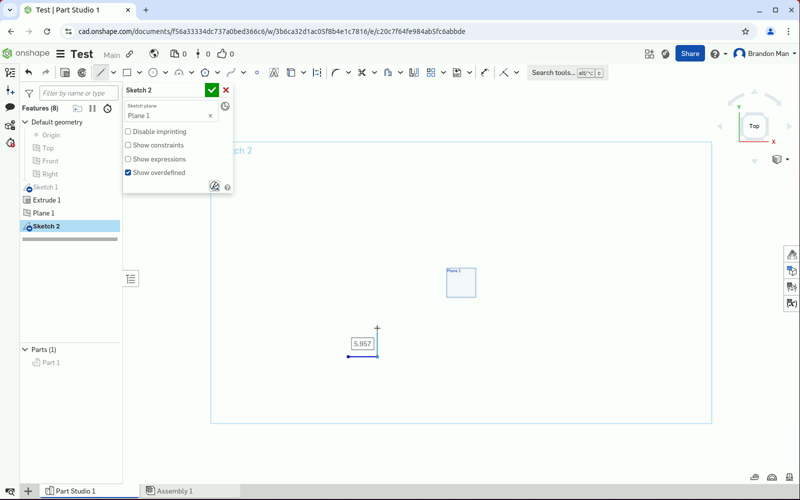
click(377, 327)
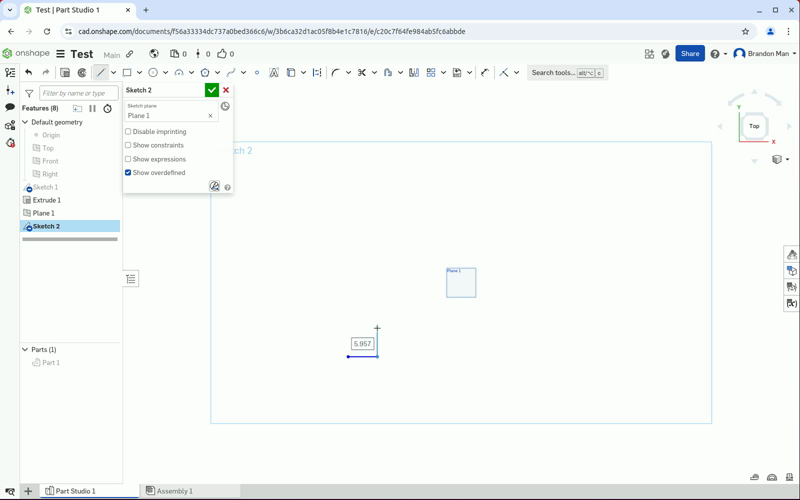
key_up(shift)
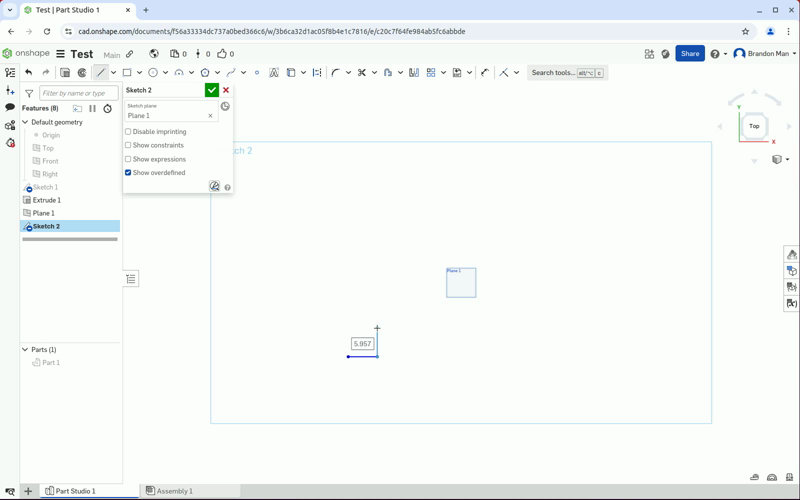
key_down(shift)
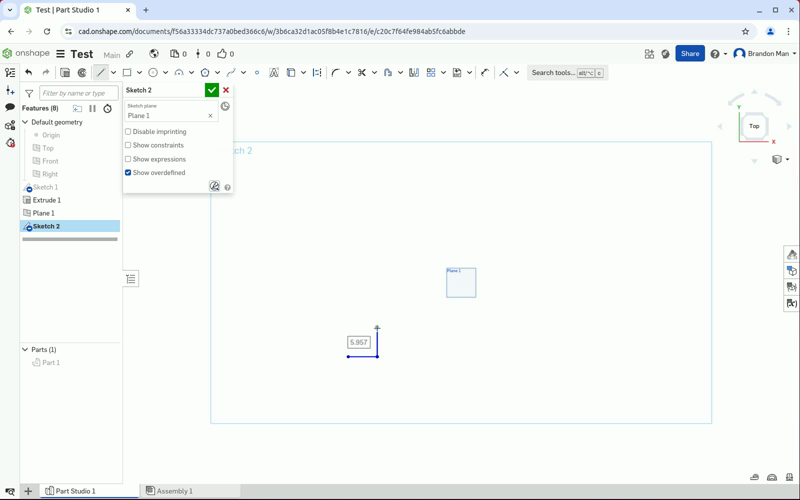
mouse_move(407, 327)
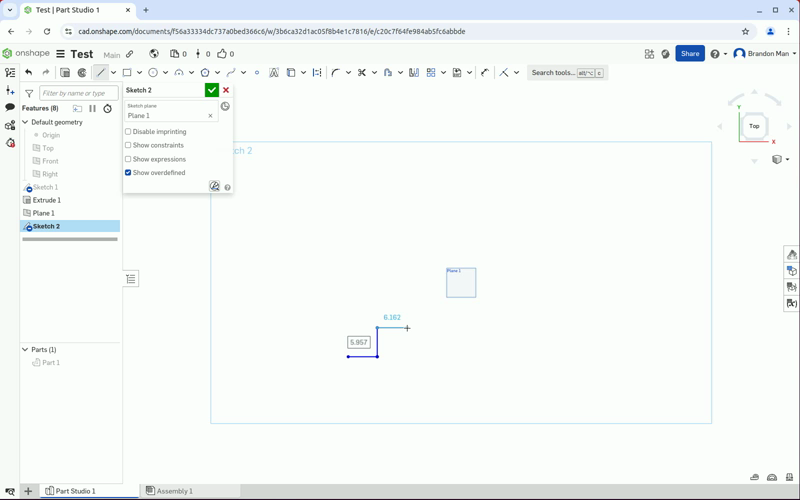
mouse_move(348, 327)
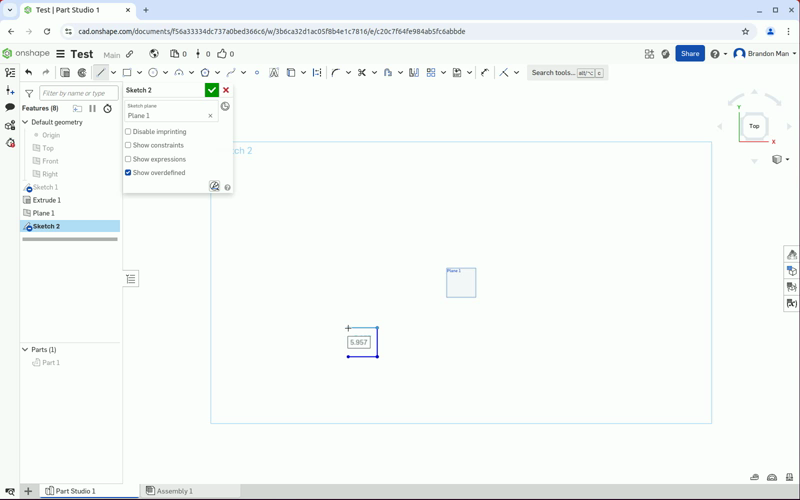
click(348, 327)
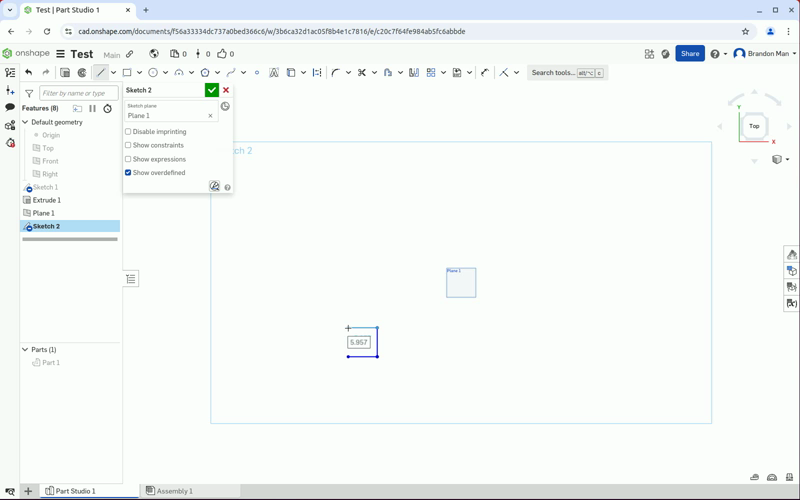
key_up(shift)
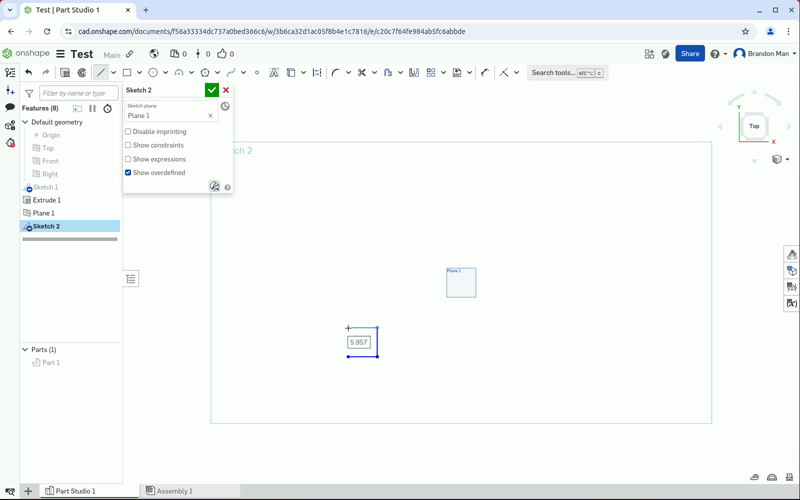
mouse_move(378, 327)
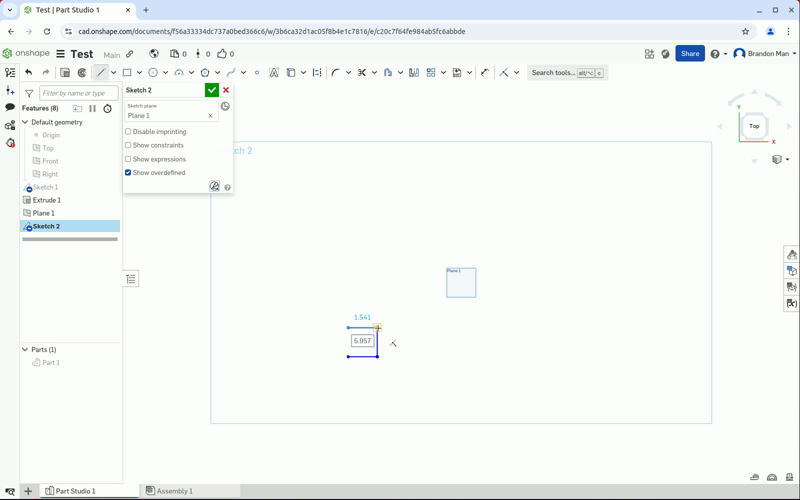
key_down(shift)
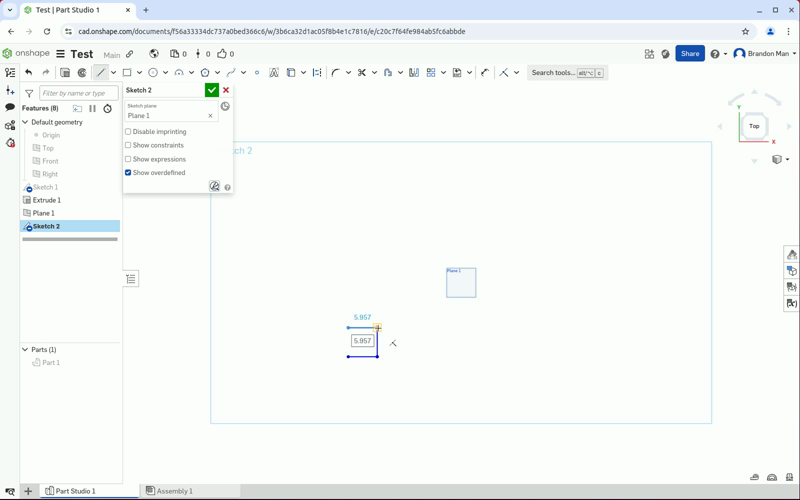
mouse_move(348, 356)
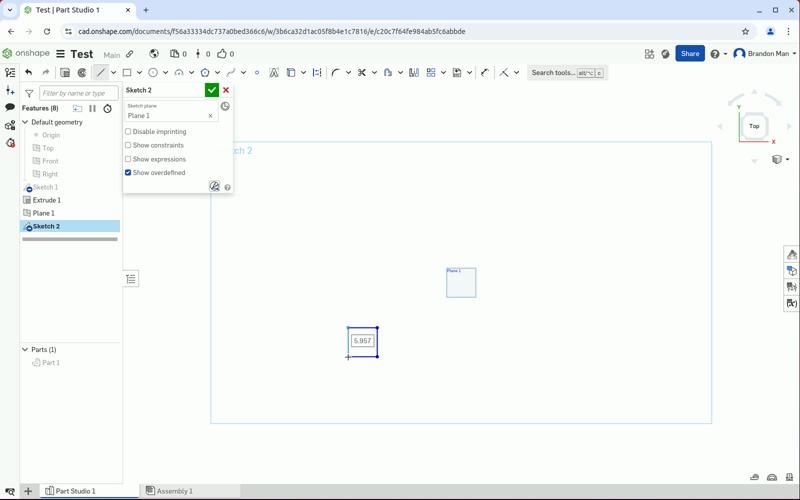
key_up(shift)
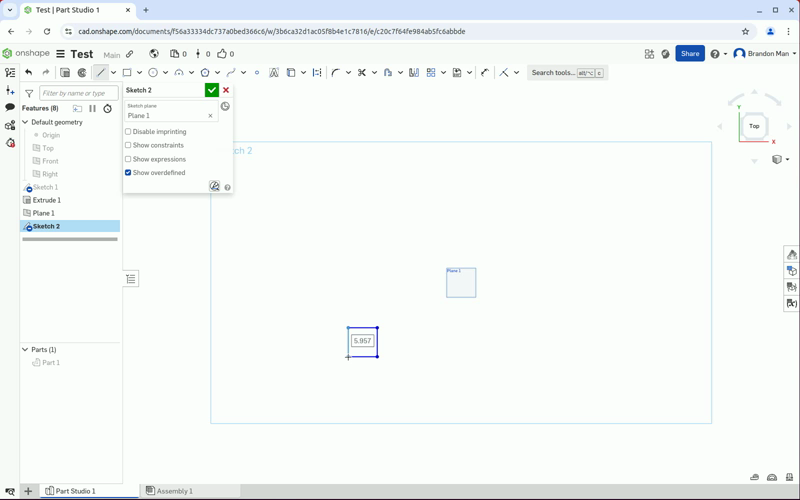
click(348, 356)
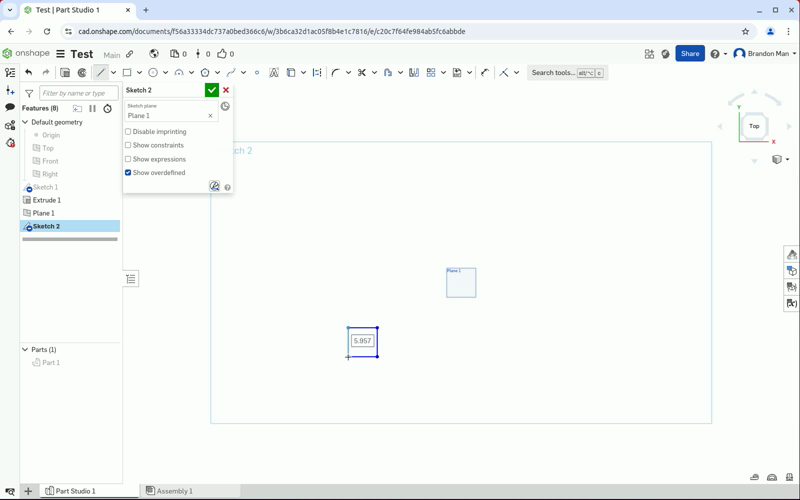
key(esc)
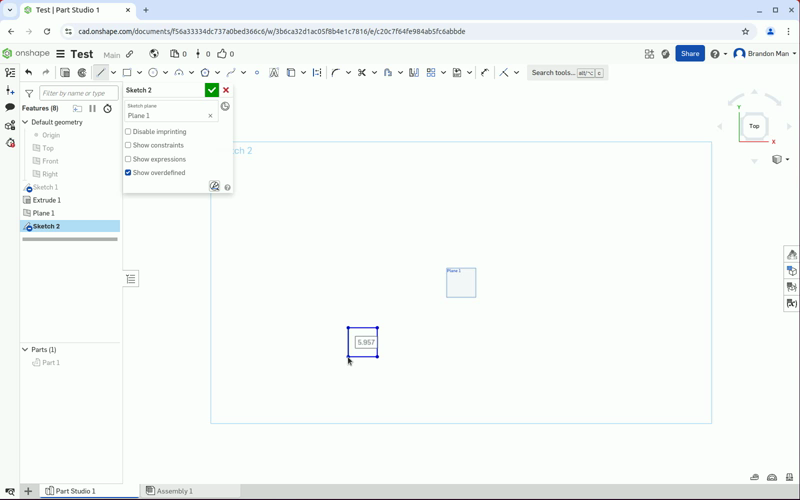
mouse_move(361, 335)
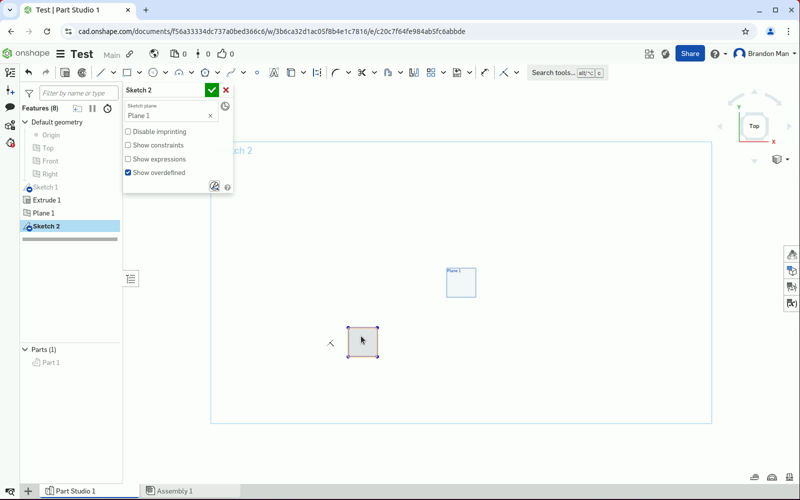
scroll(6)
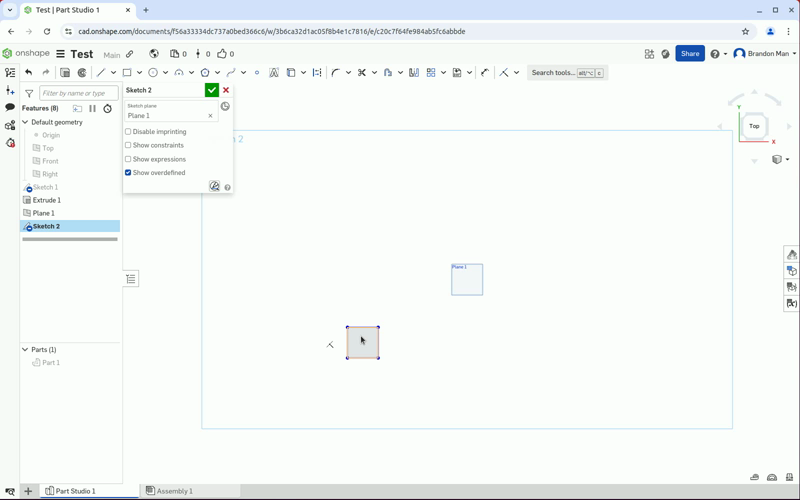
scroll(6)
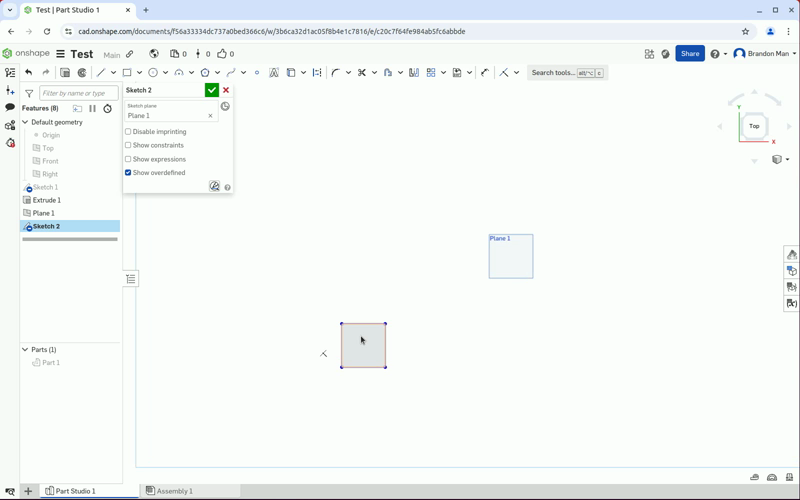
scroll(6)
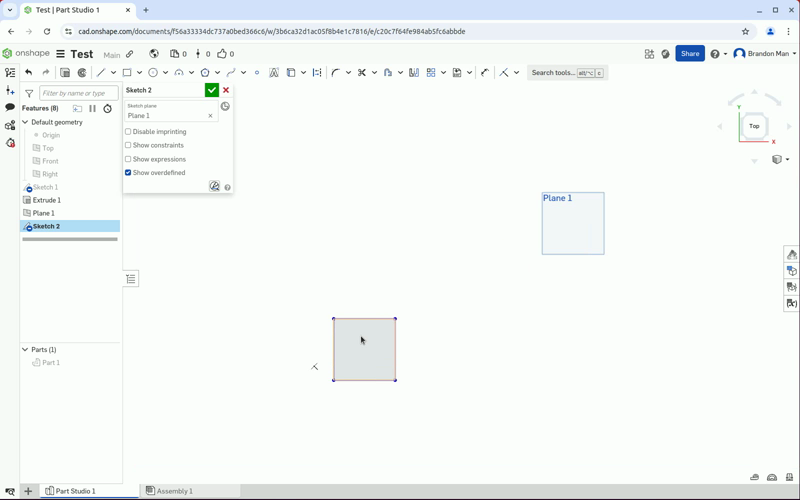
scroll(6)
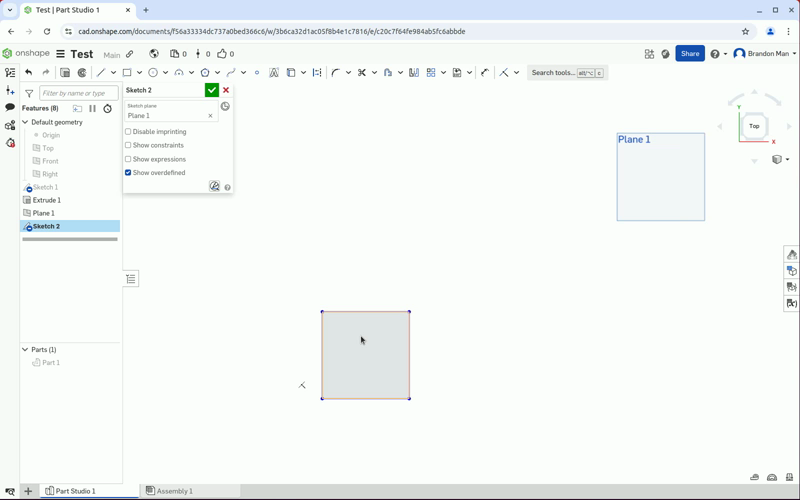
scroll(6)
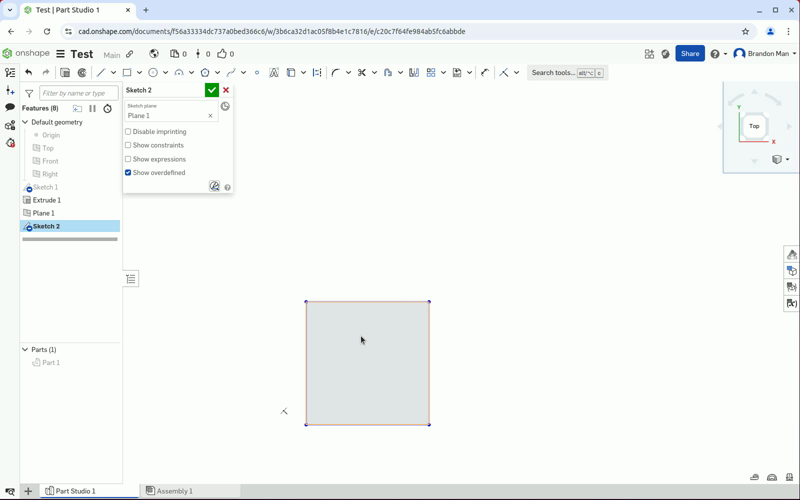
scroll(6)
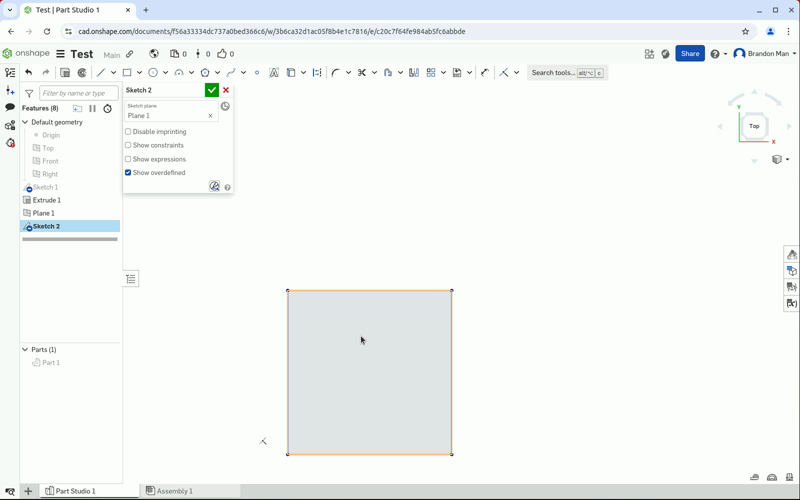
scroll(6)
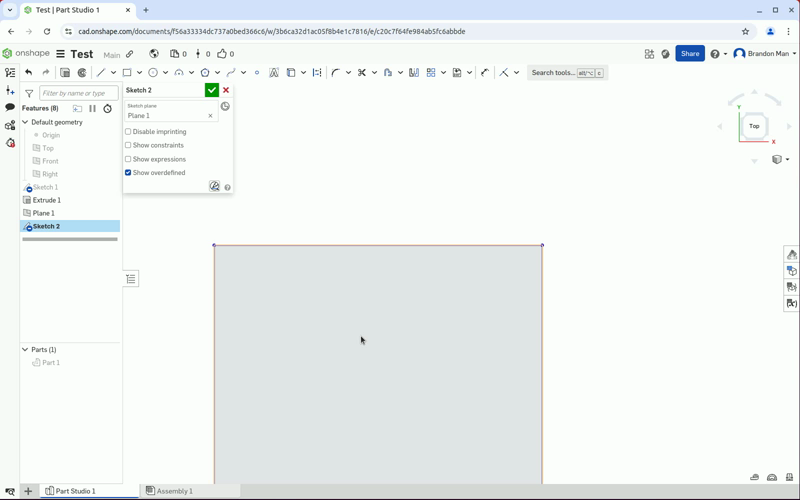
click(361, 335)
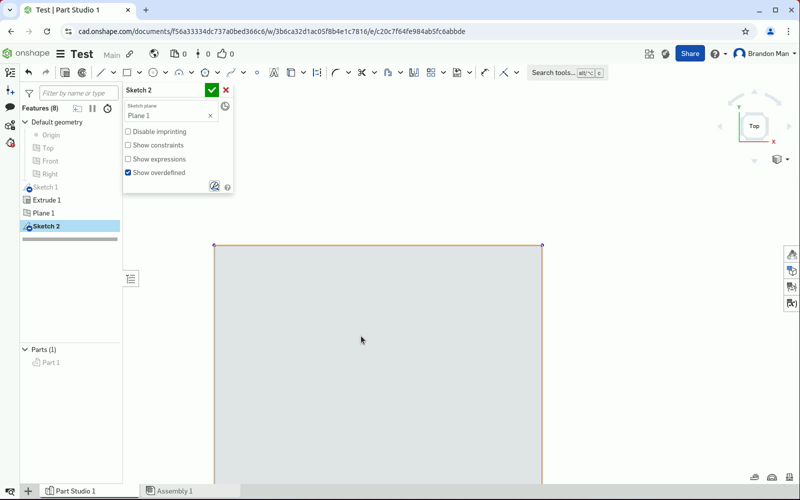
scroll(-6)
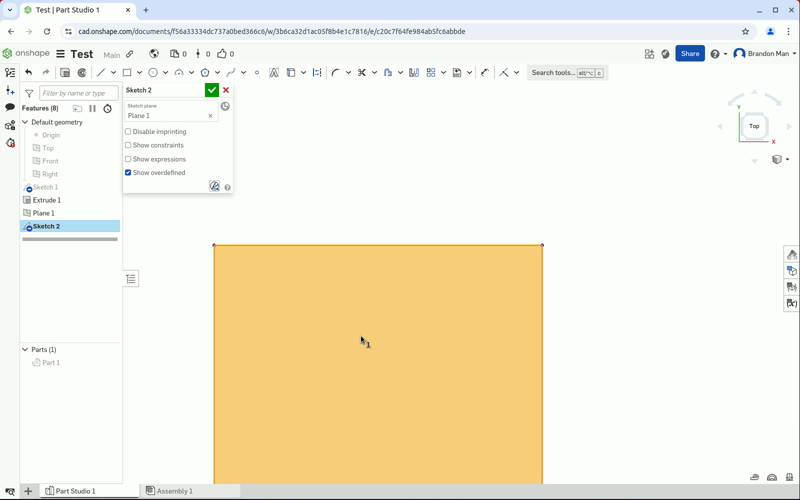
scroll(-6)
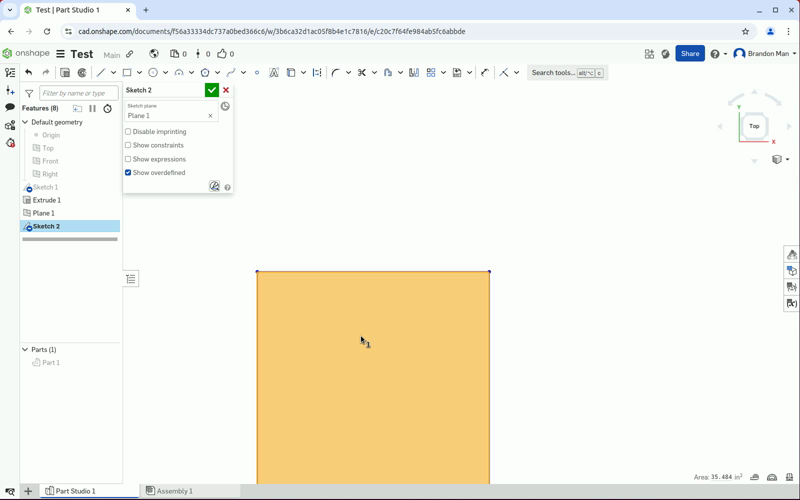
scroll(-6)
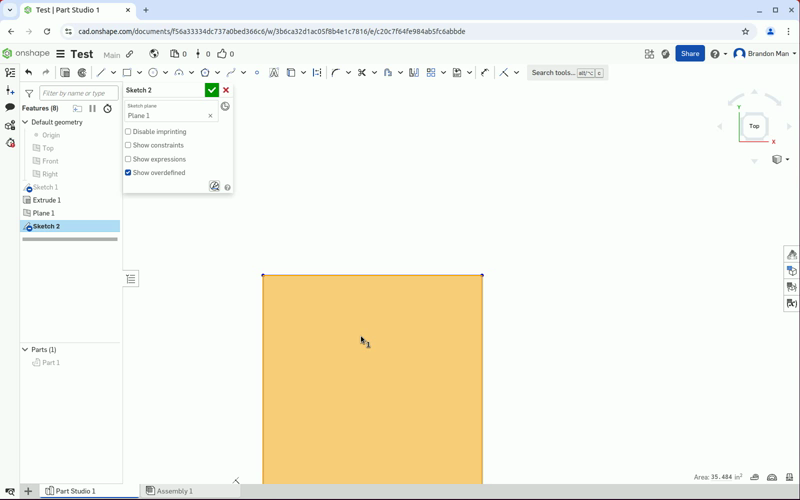
scroll(-6)
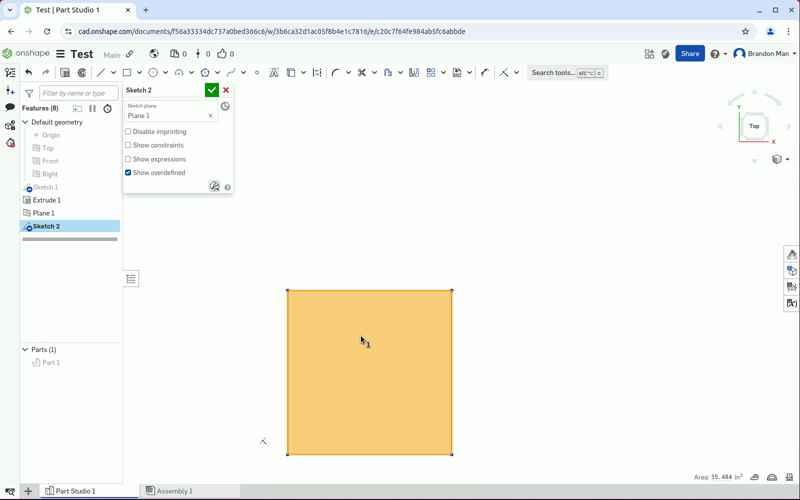
scroll(-6)
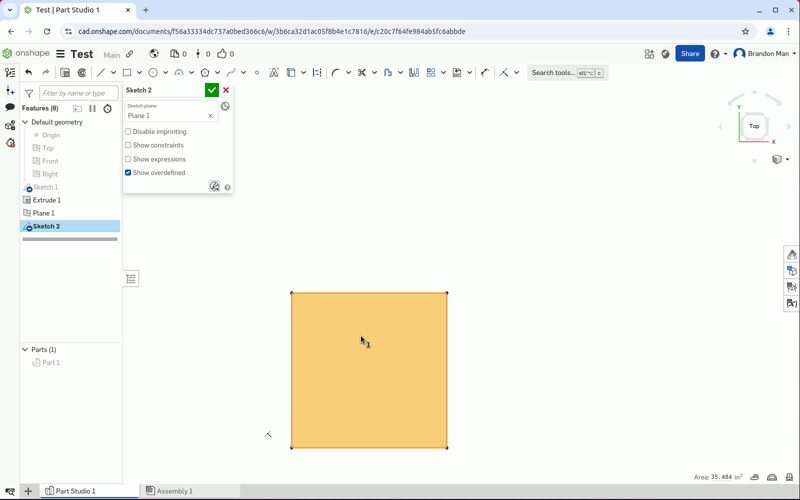
scroll(-6)
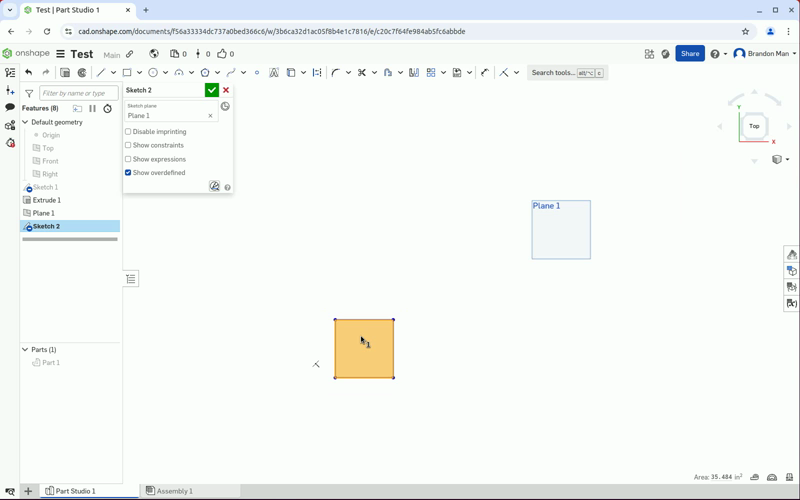
scroll(-6)
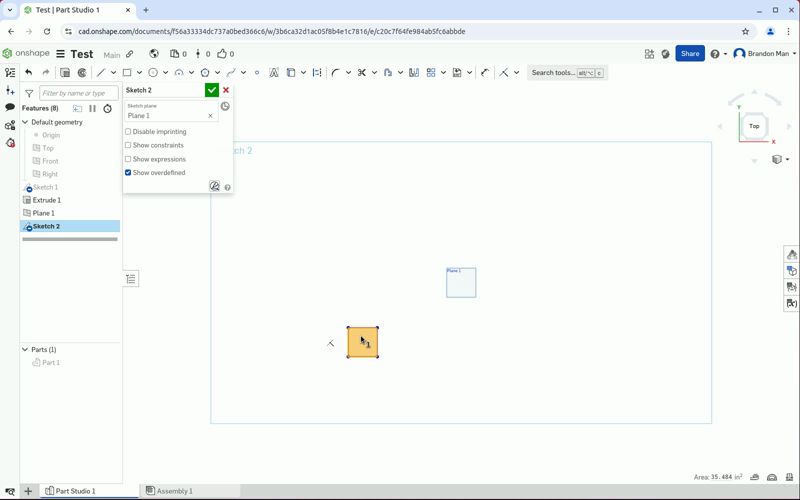
mouse_move(73, 352)
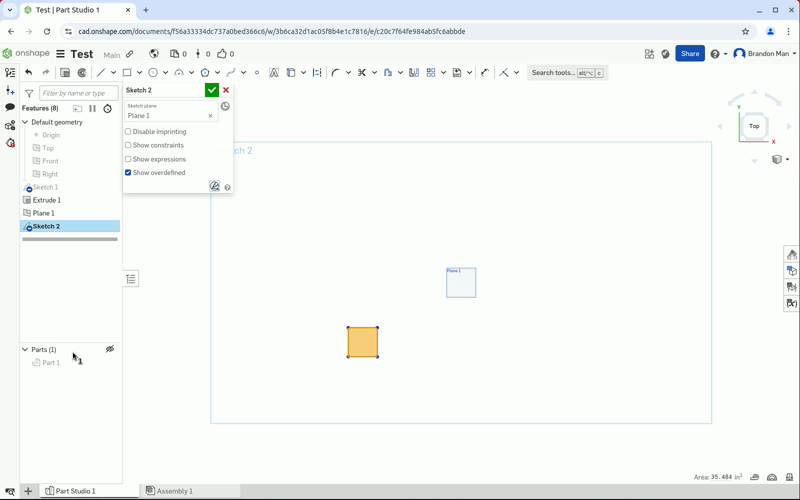
key(shift+y)
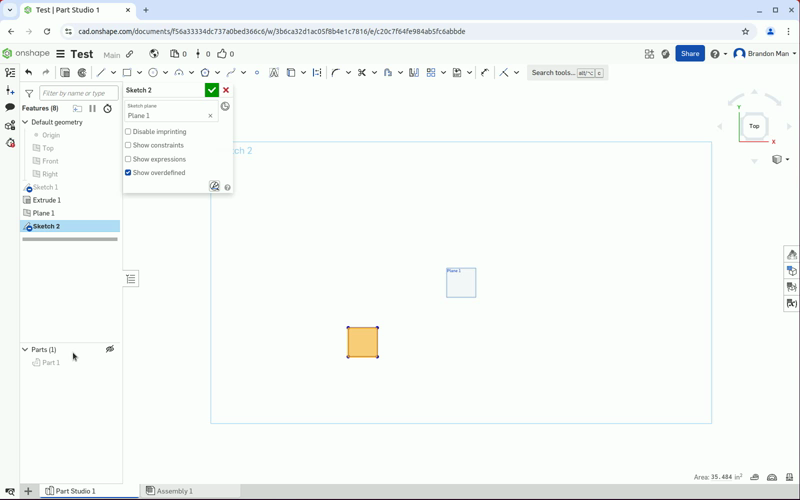
key(shift+e)
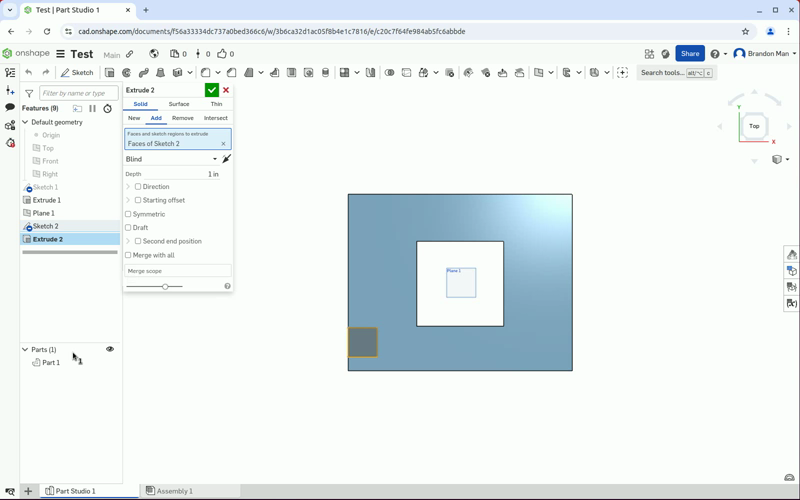
mouse_move(143, 106)
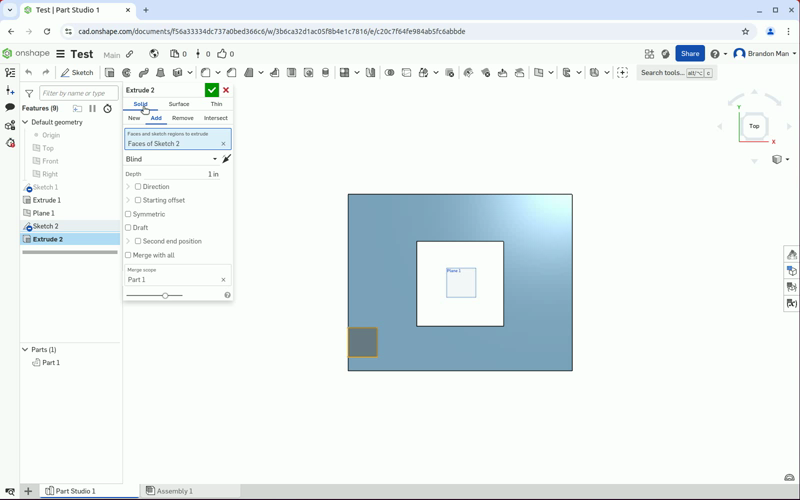
click(143, 106)
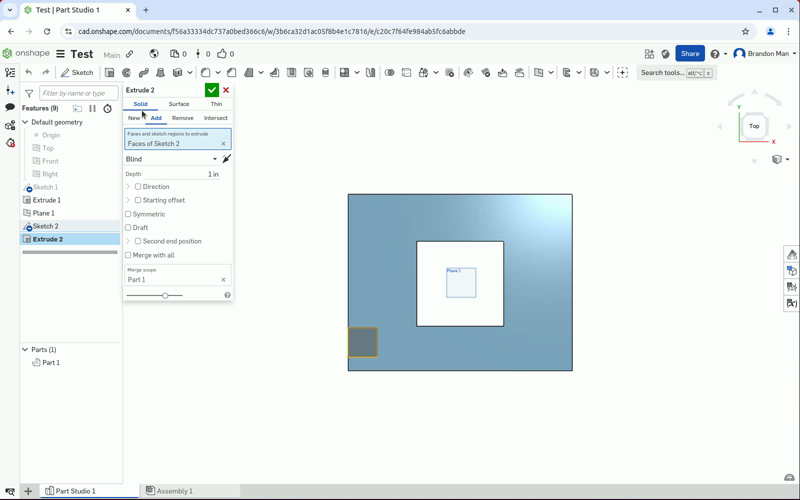
mouse_move(137, 120)
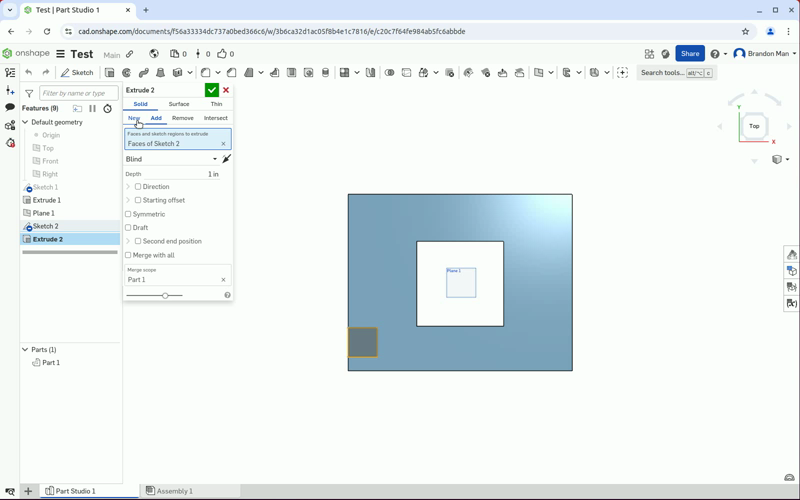
click(137, 120)
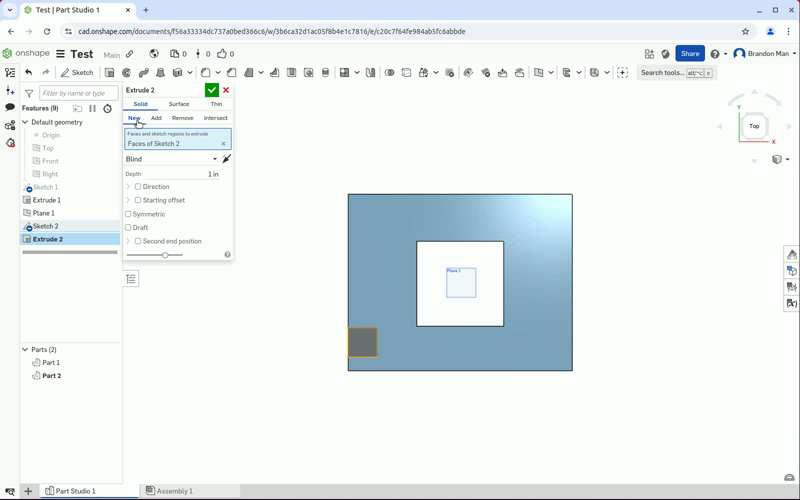
key(tab, 4)
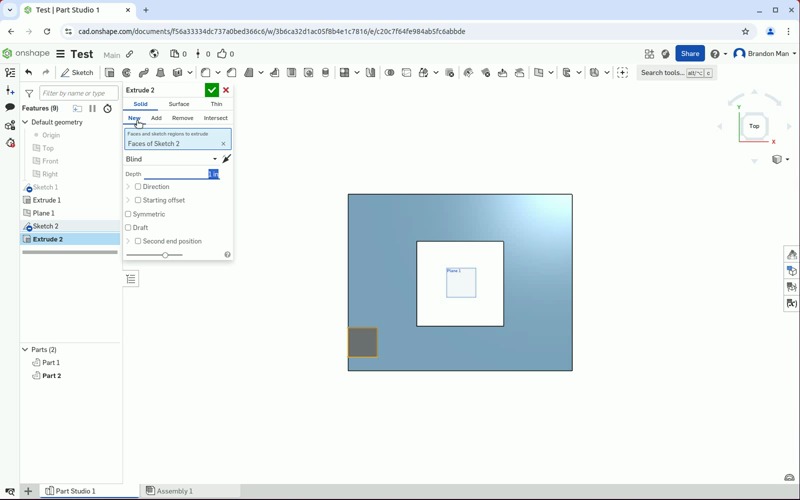
text(0.241)
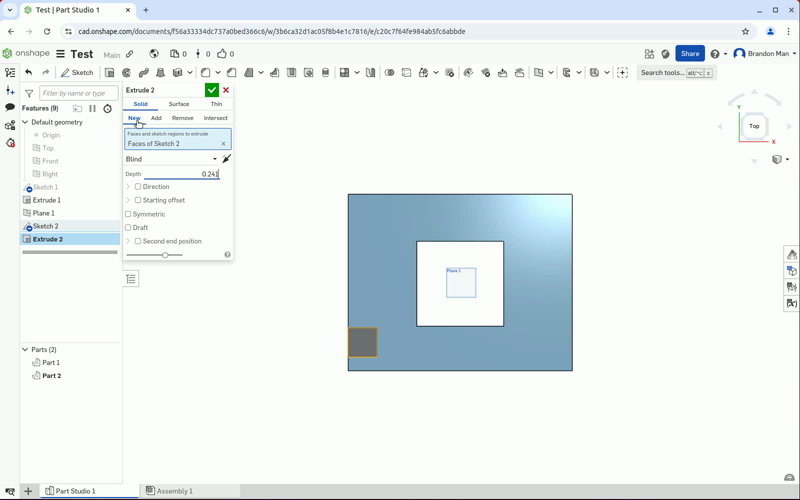
key(enter)
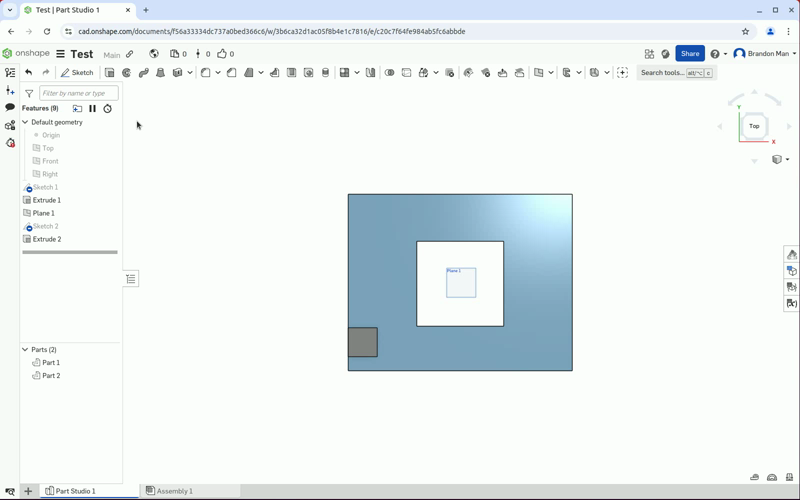
key(shift+h)
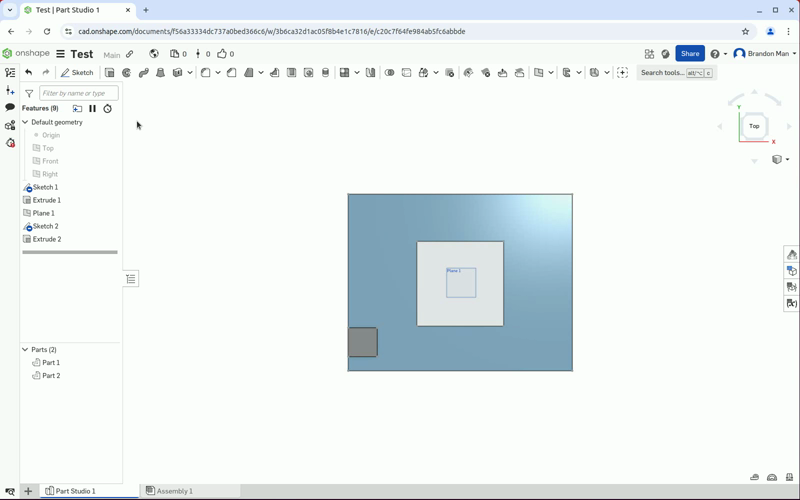
key(shift+h)
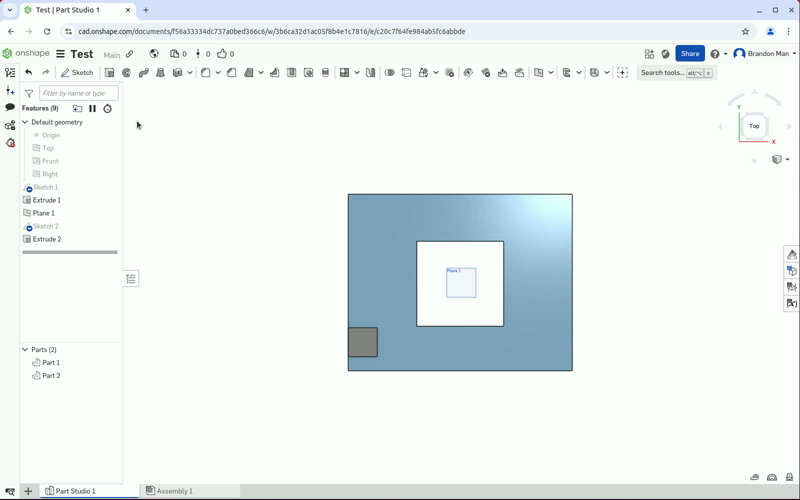
mouse_move(73, 189)
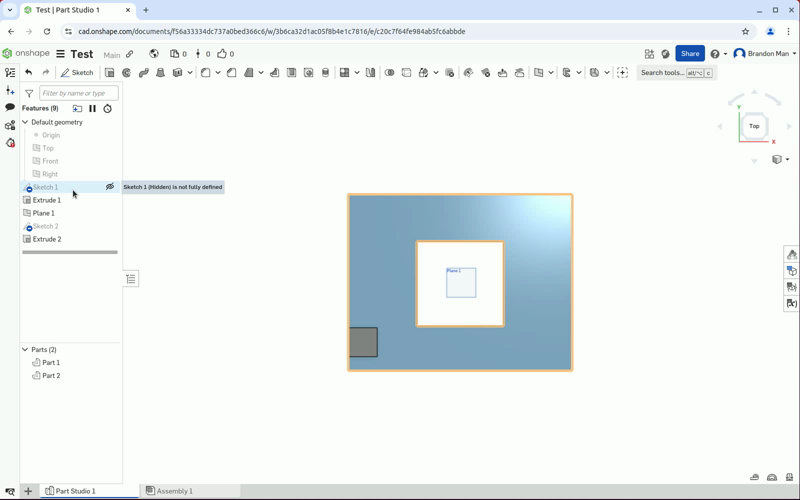
click(73, 189)
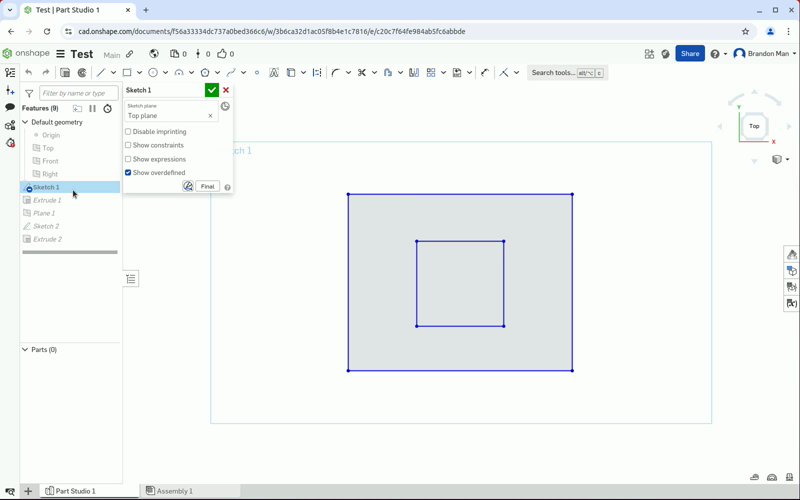
mouse_move(229, 92)
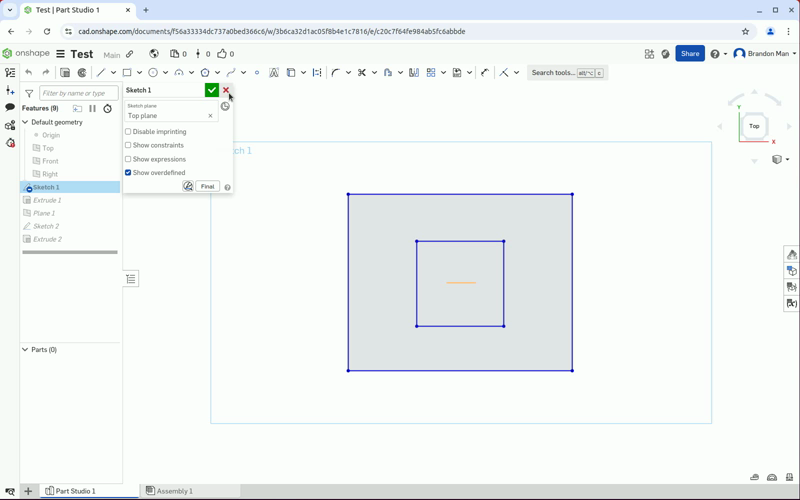
click(229, 92)
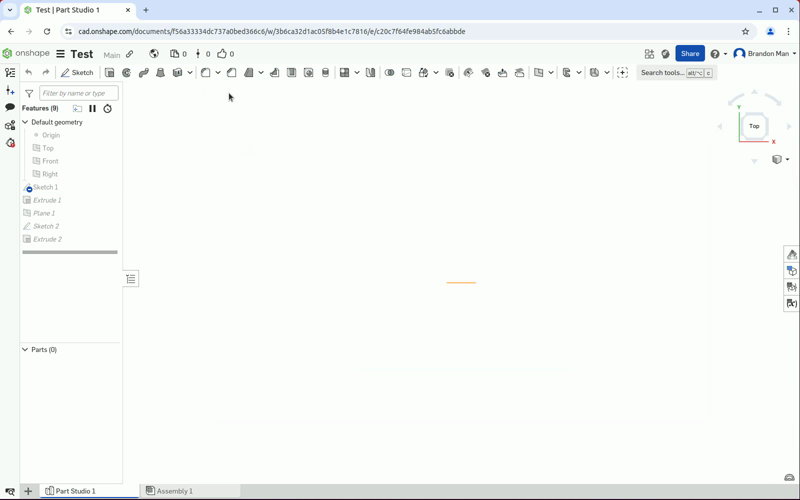
key(shift+s)
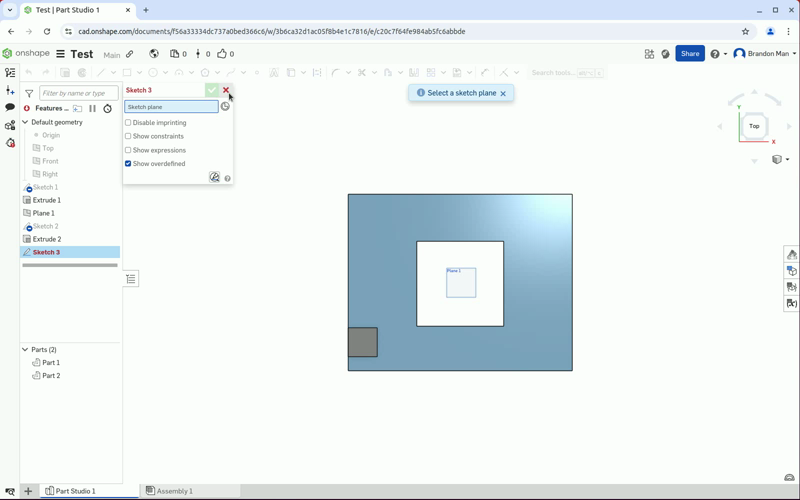
mouse_move(73, 215)
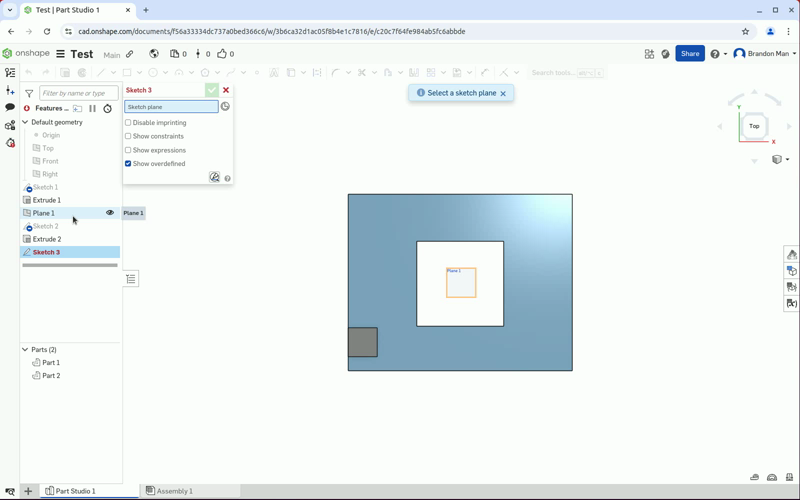
click(73, 215)
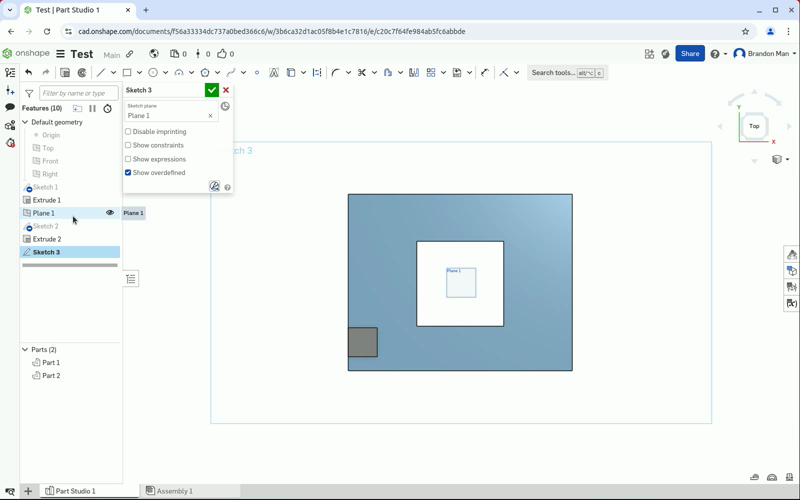
mouse_move(73, 352)
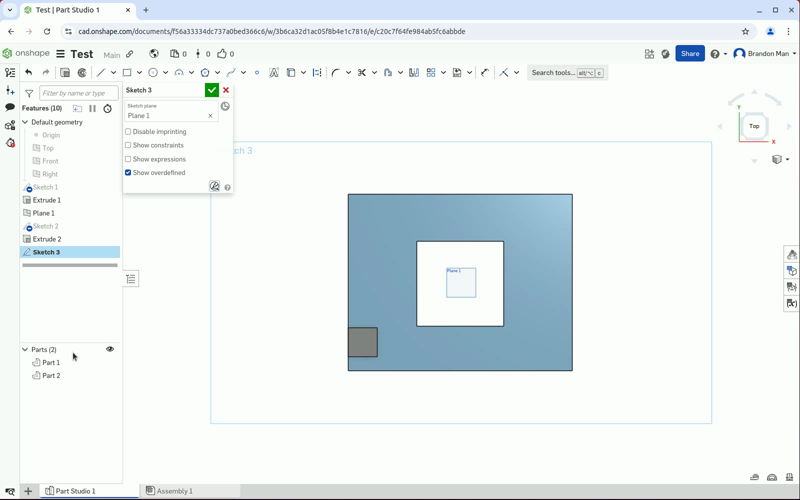
key(y)
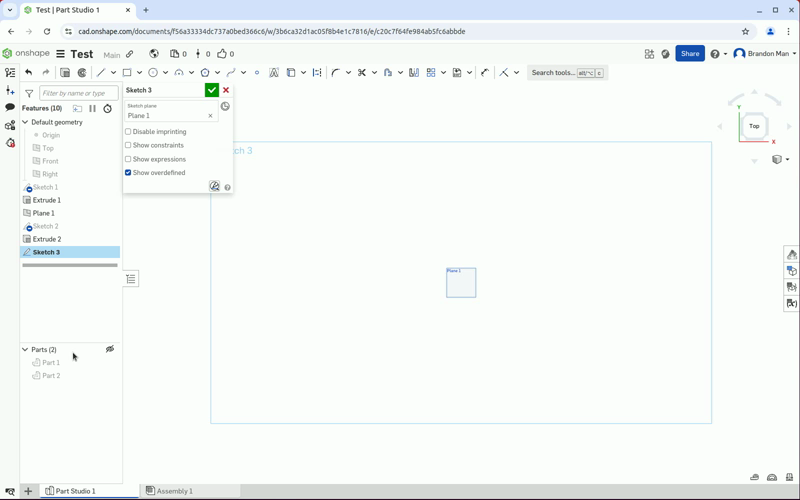
key(l)
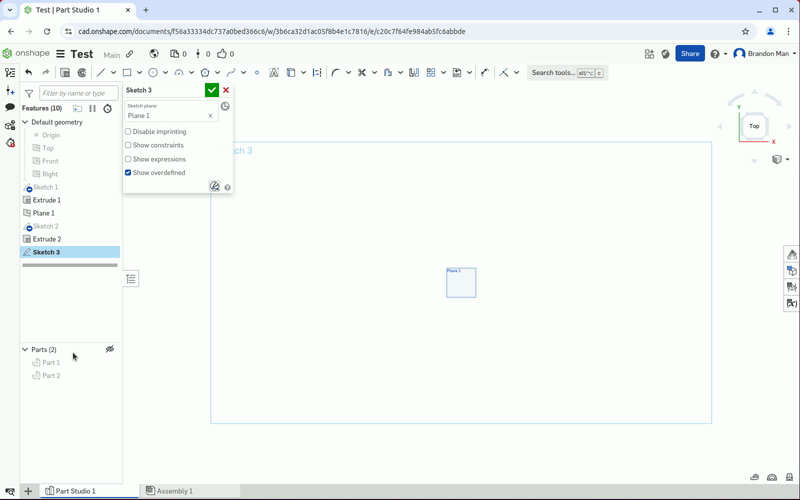
key_down(shift)
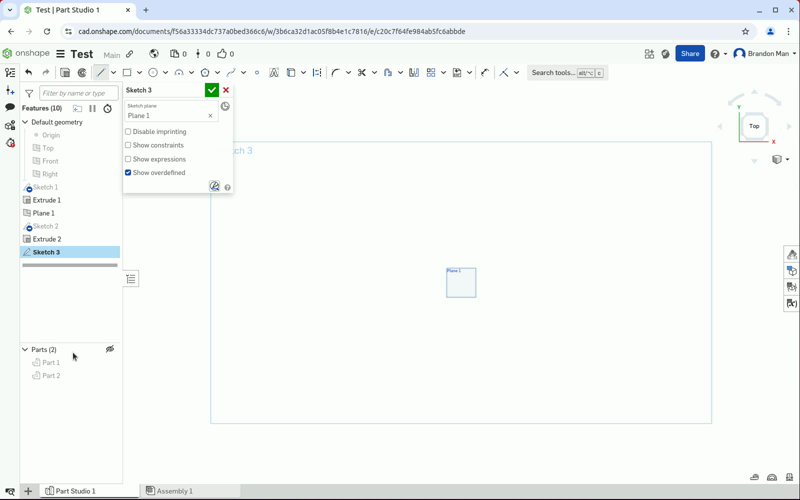
mouse_move(348, 251)
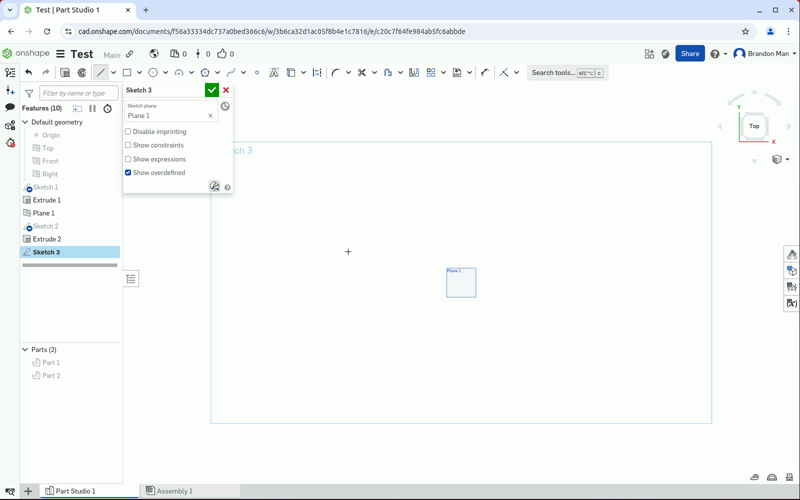
click(348, 251)
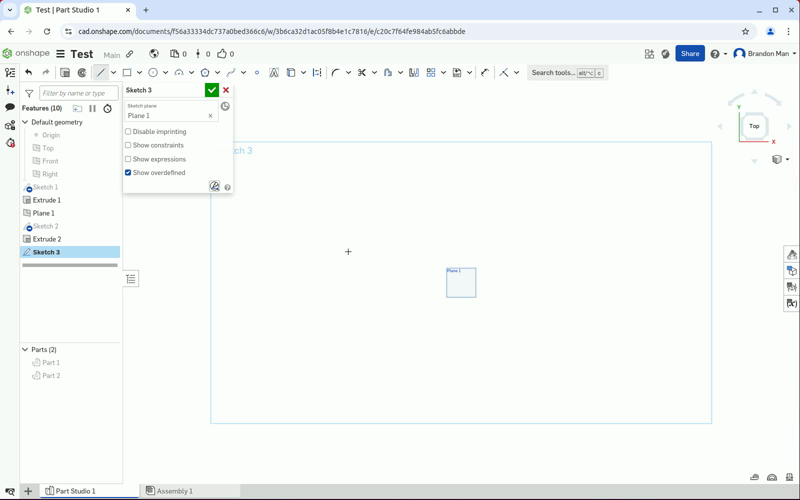
key_up(shift)
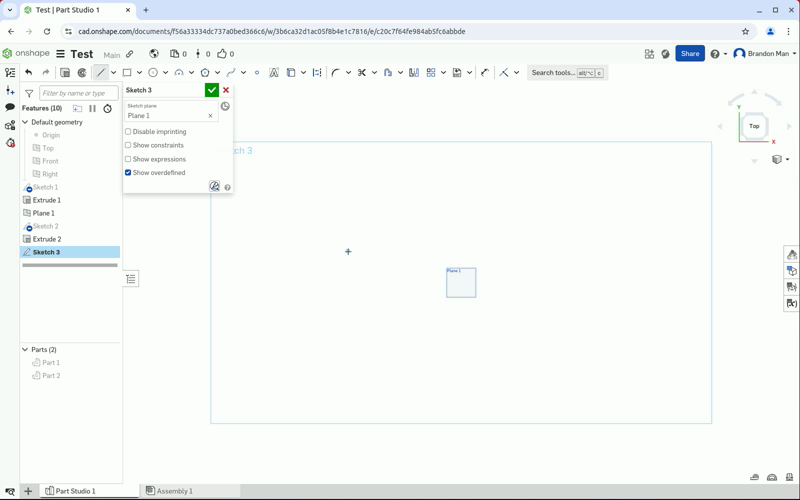
key_down(shift)
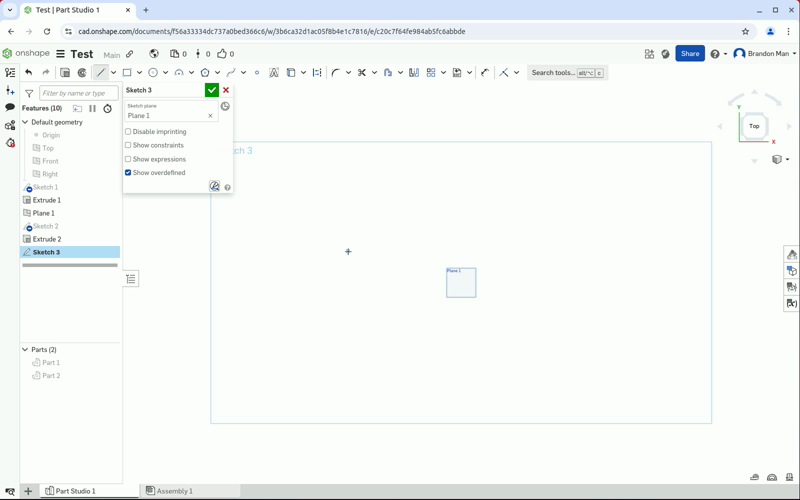
mouse_move(378, 251)
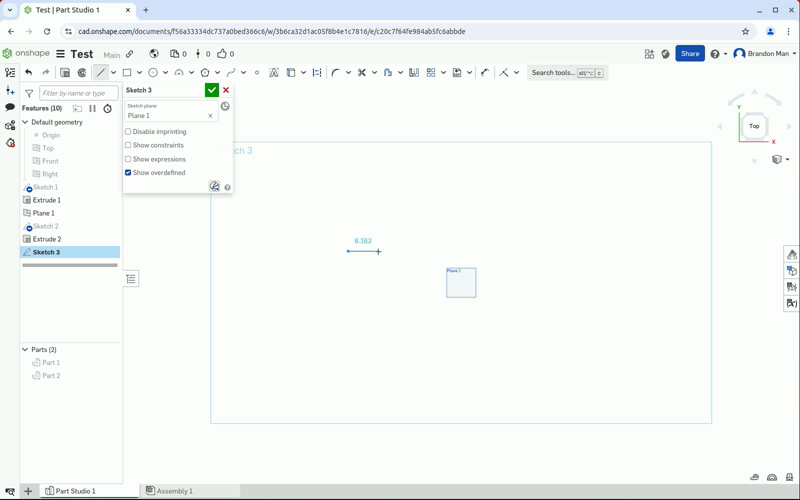
mouse_move(377, 251)
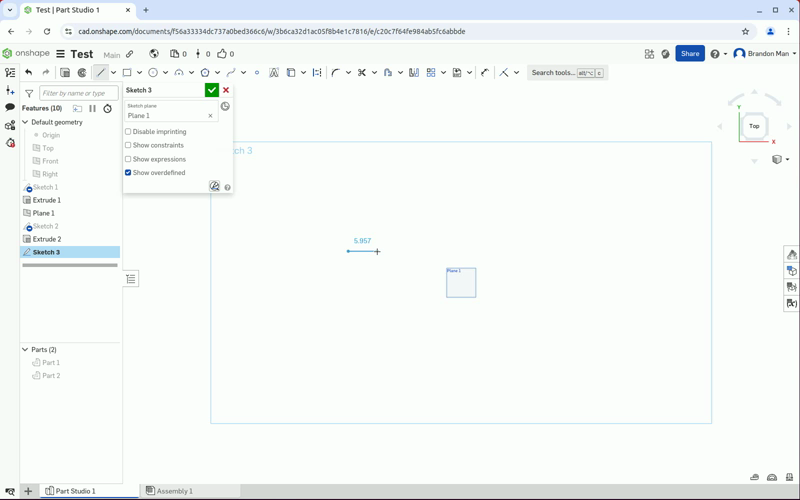
click(377, 251)
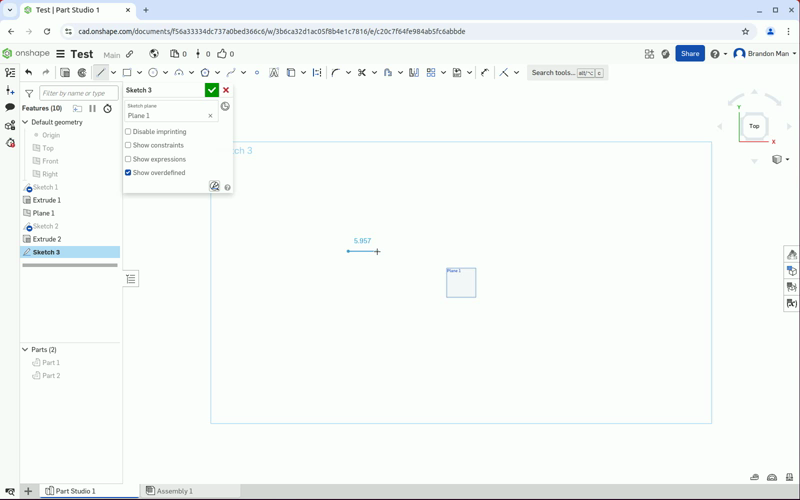
key_up(shift)
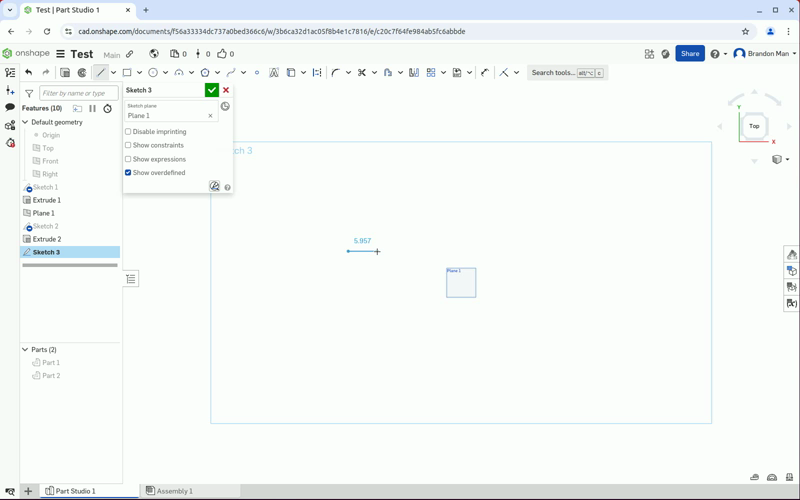
key_down(shift)
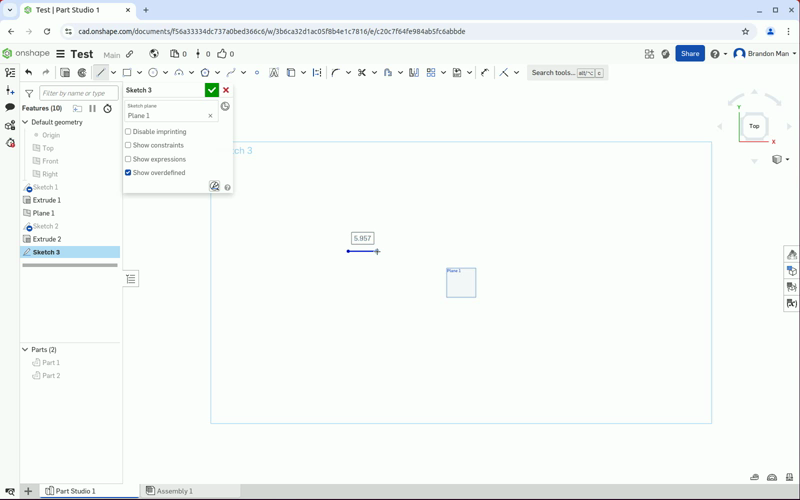
mouse_move(407, 251)
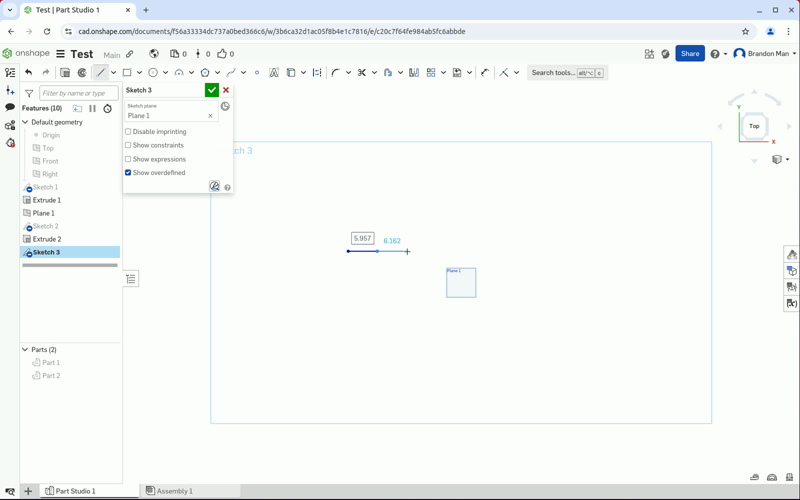
mouse_move(377, 222)
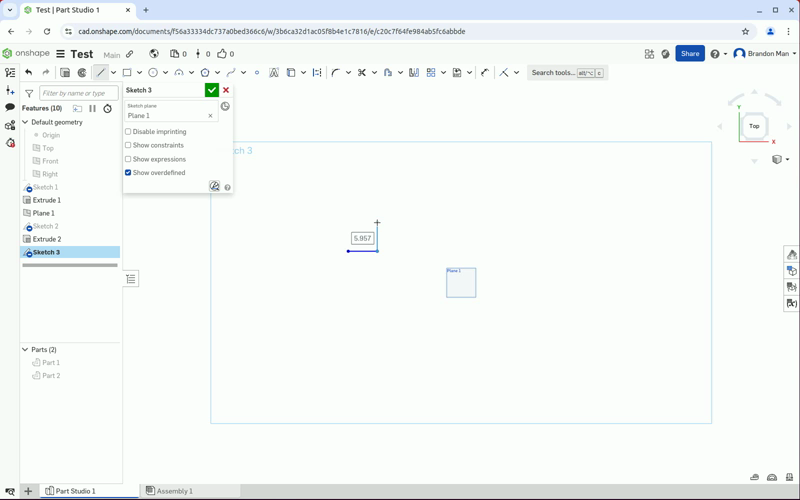
click(377, 222)
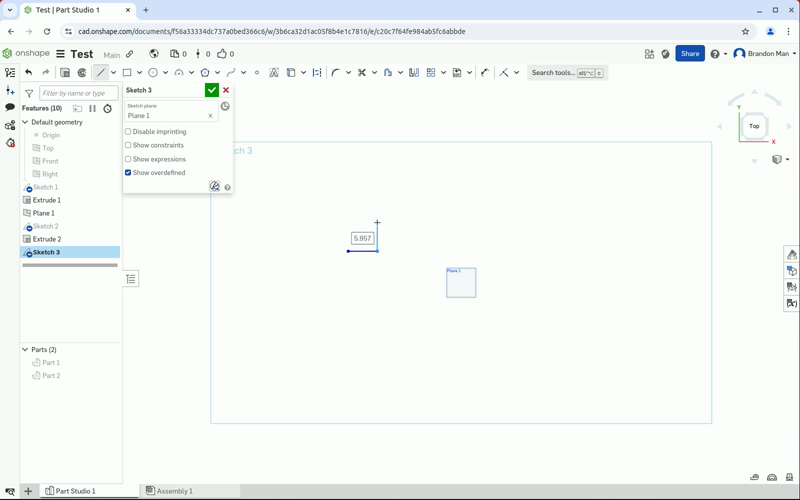
key_up(shift)
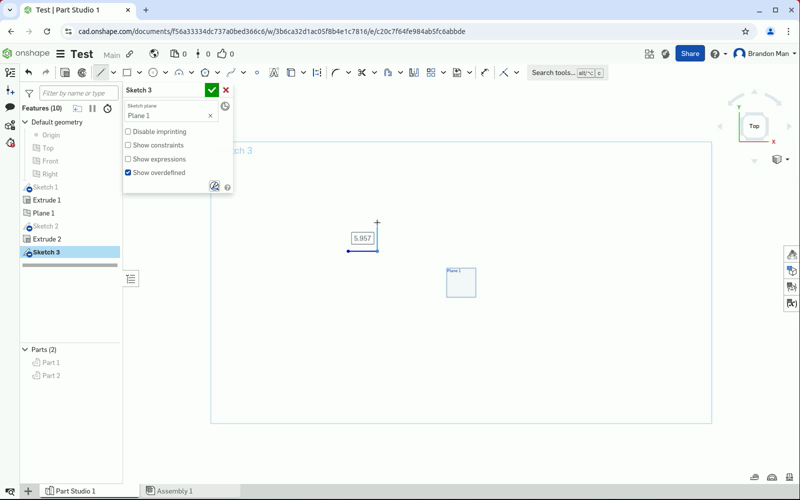
key_down(shift)
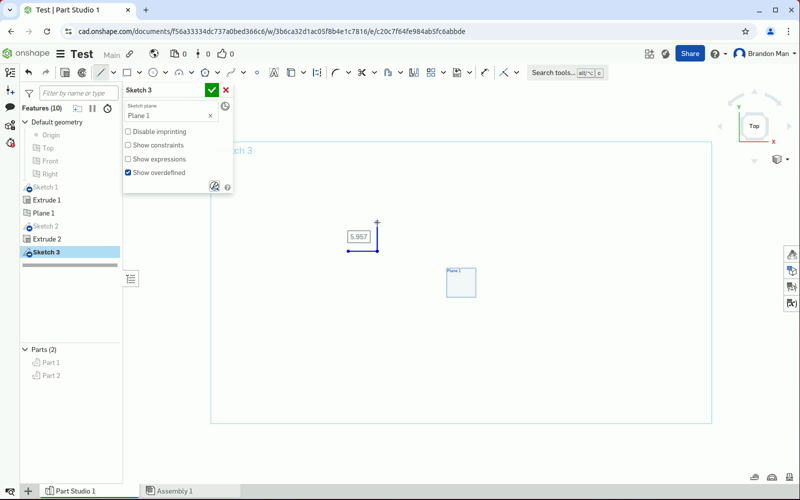
mouse_move(407, 222)
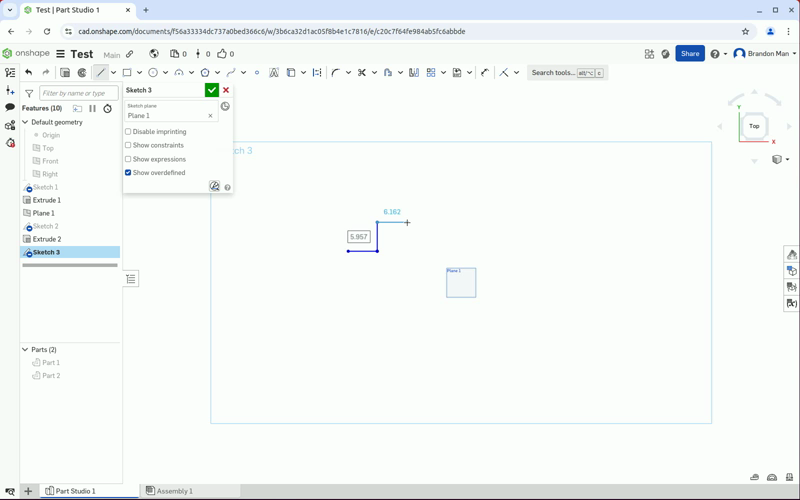
mouse_move(348, 222)
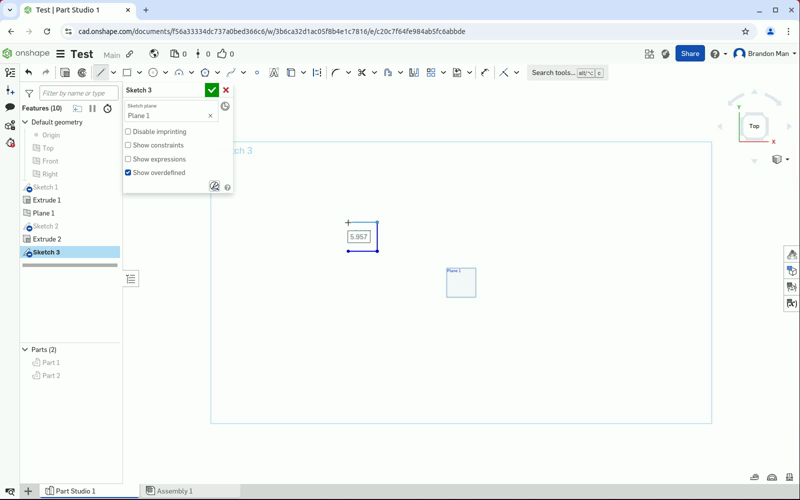
click(348, 222)
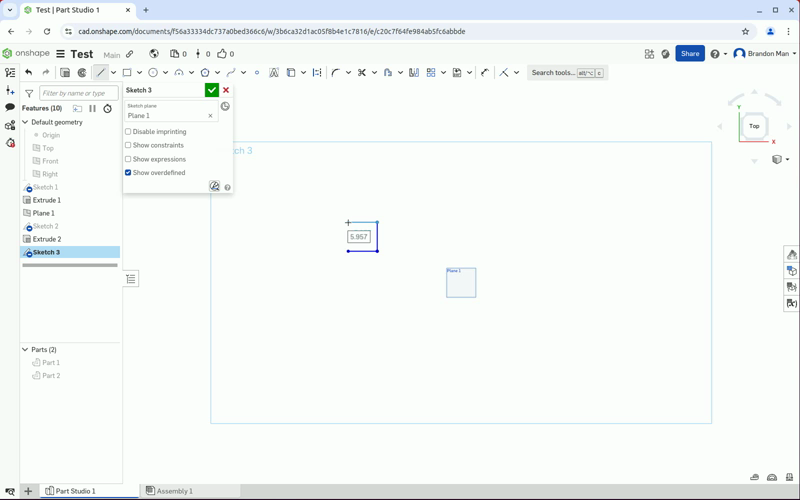
key_up(shift)
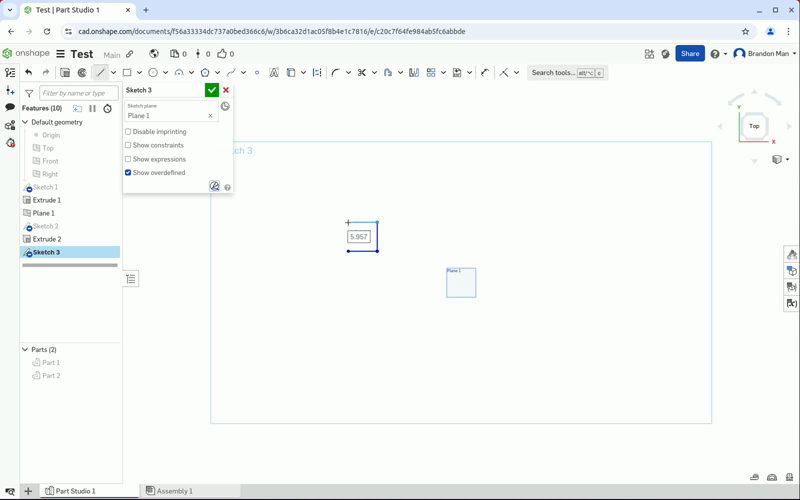
mouse_move(378, 222)
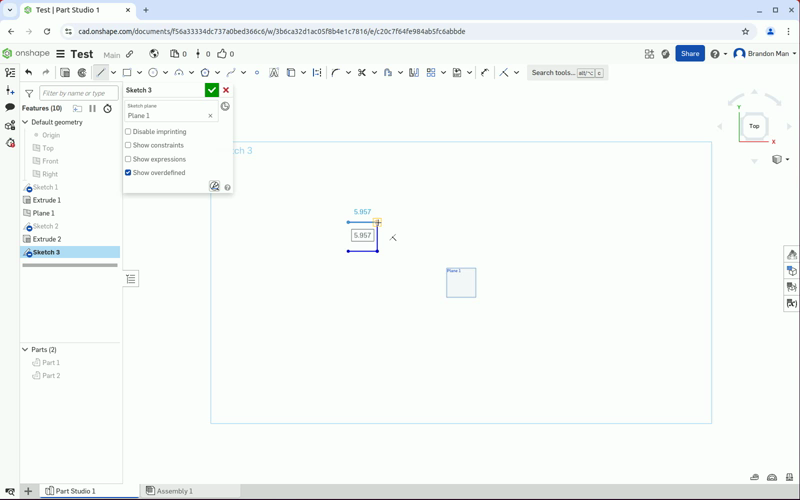
key_down(shift)
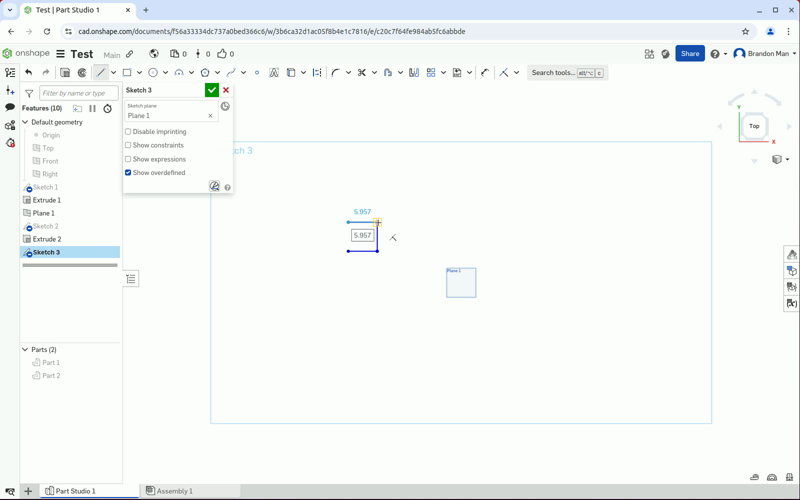
mouse_move(348, 251)
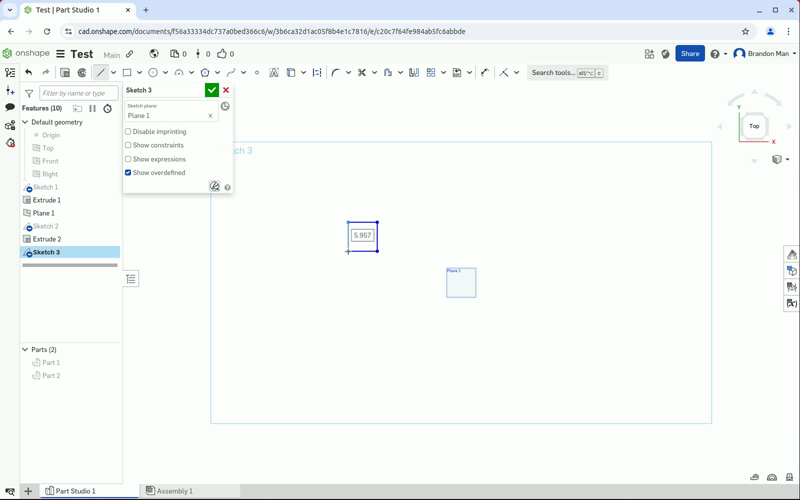
key_up(shift)
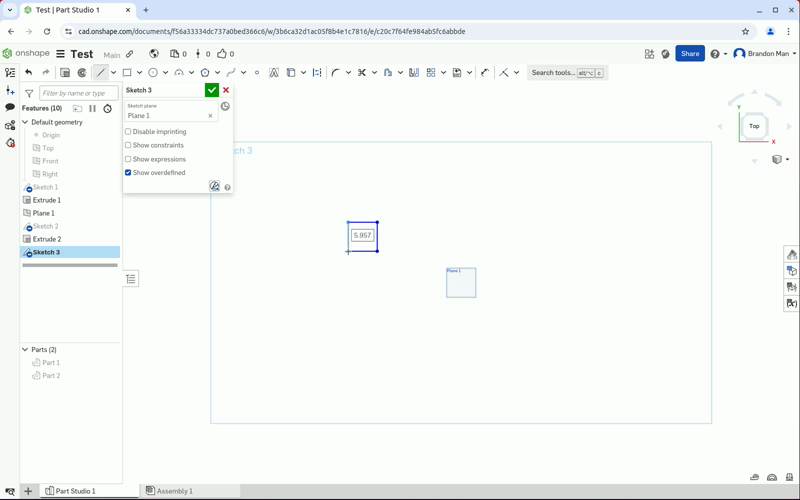
click(348, 251)
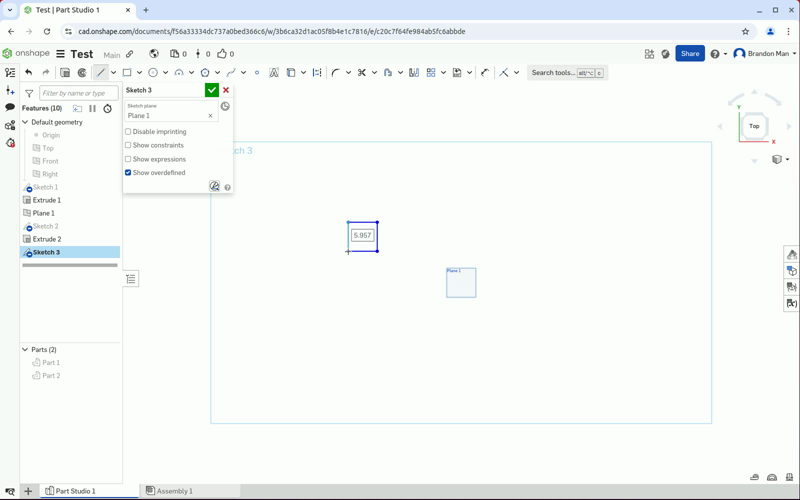
key(esc)
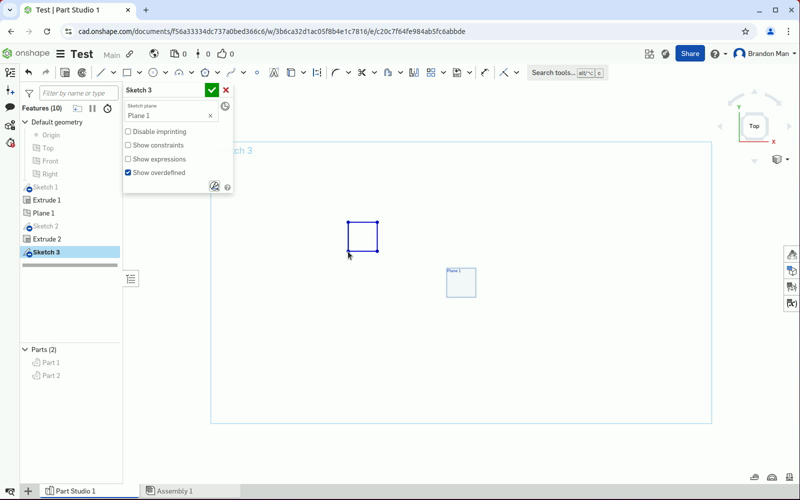
mouse_move(359, 243)
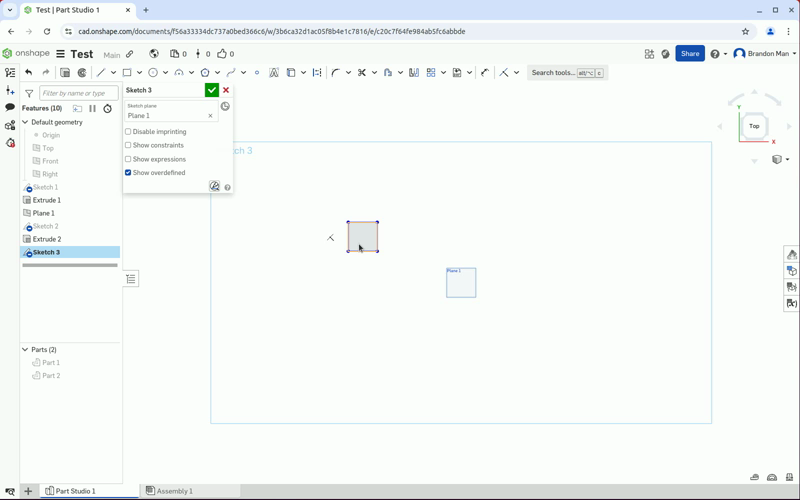
scroll(6)
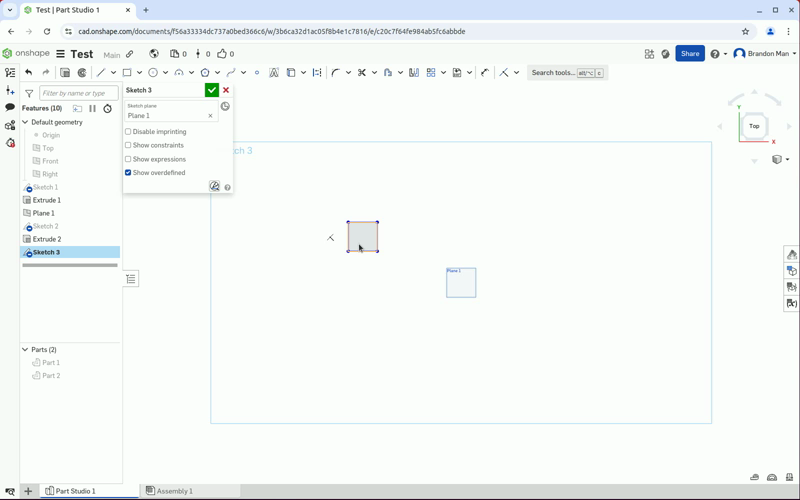
scroll(6)
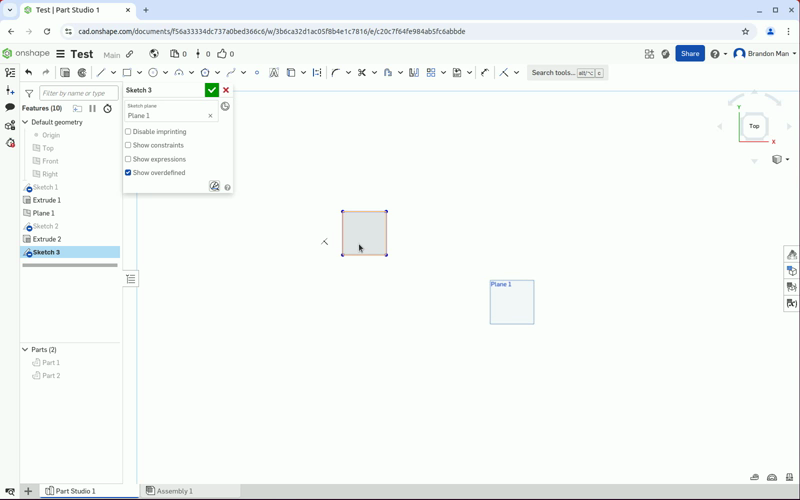
scroll(6)
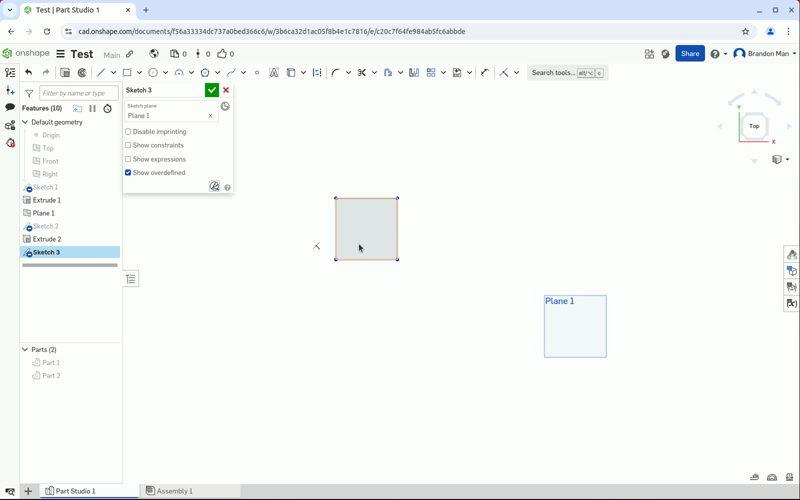
scroll(6)
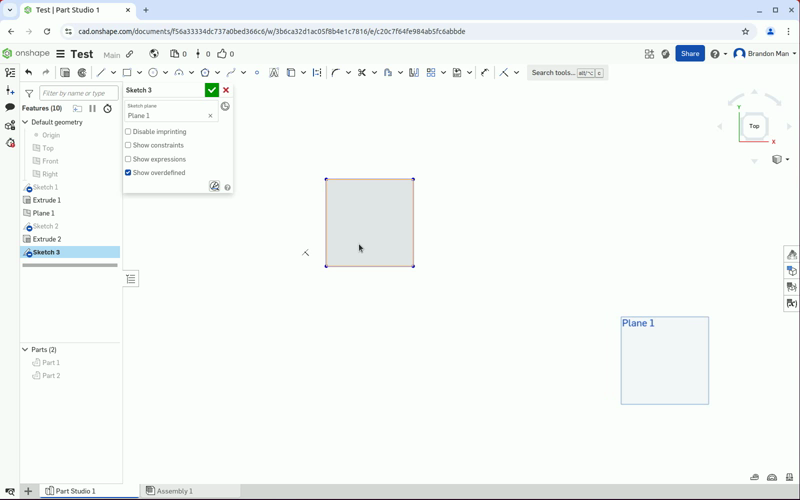
scroll(6)
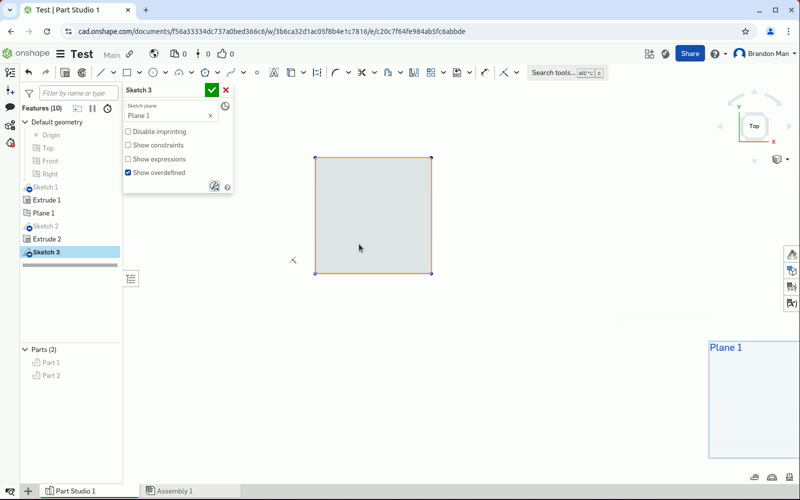
scroll(6)
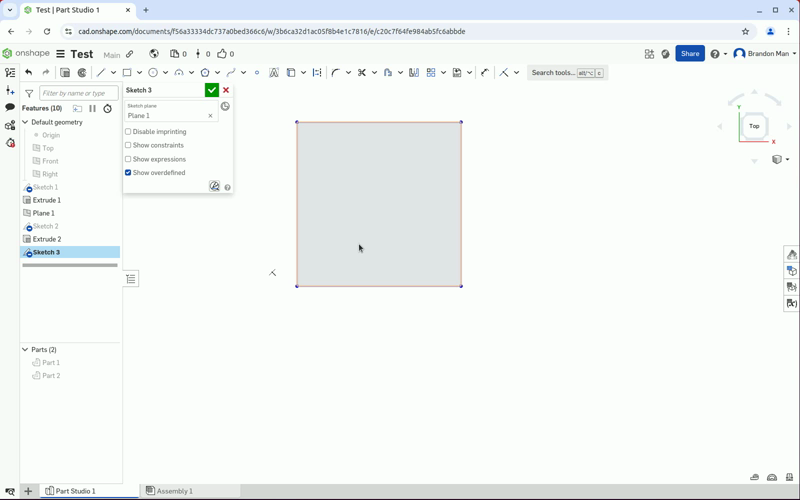
scroll(6)
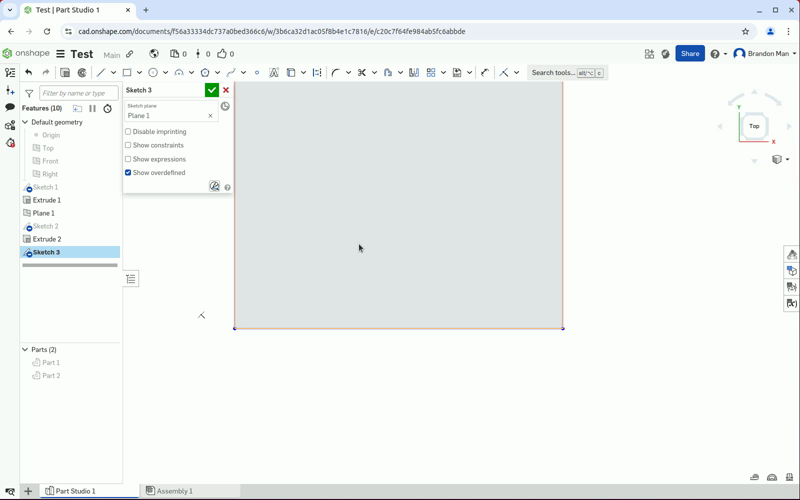
click(359, 243)
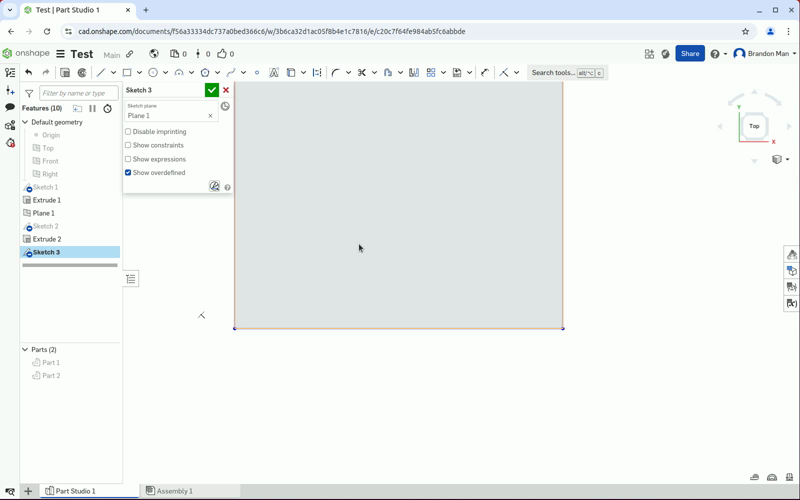
scroll(-6)
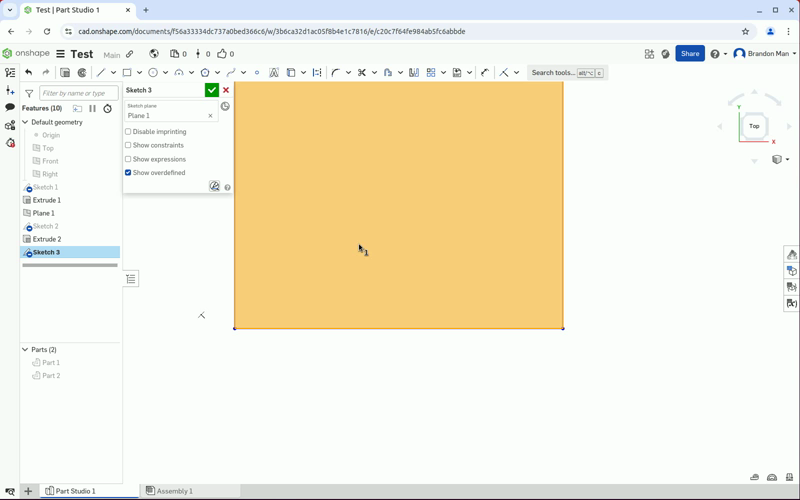
scroll(-6)
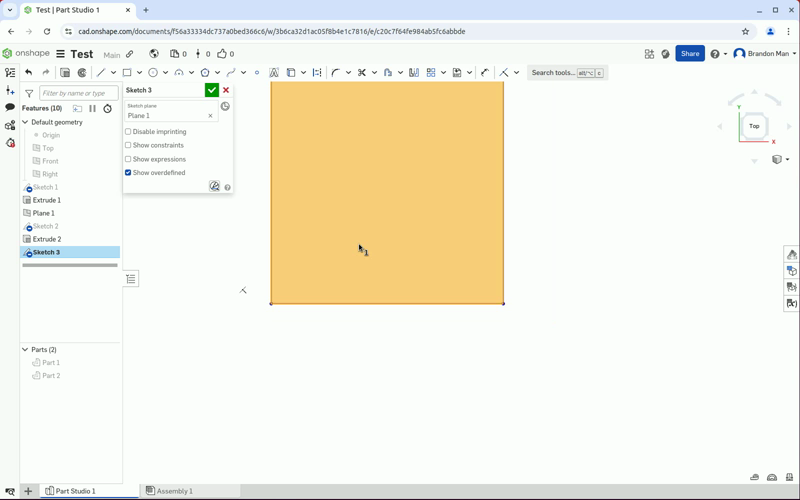
scroll(-6)
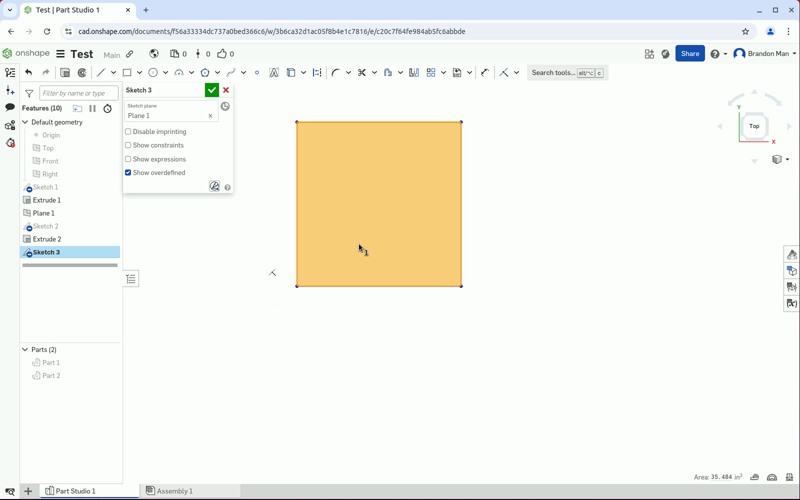
scroll(-6)
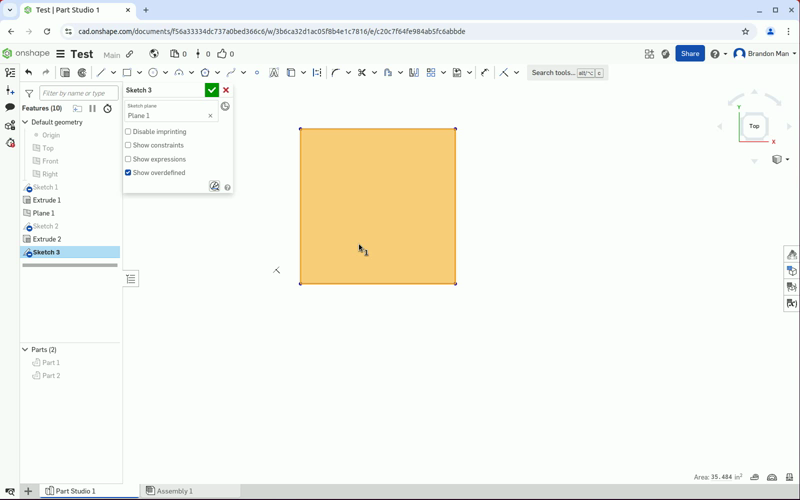
scroll(-6)
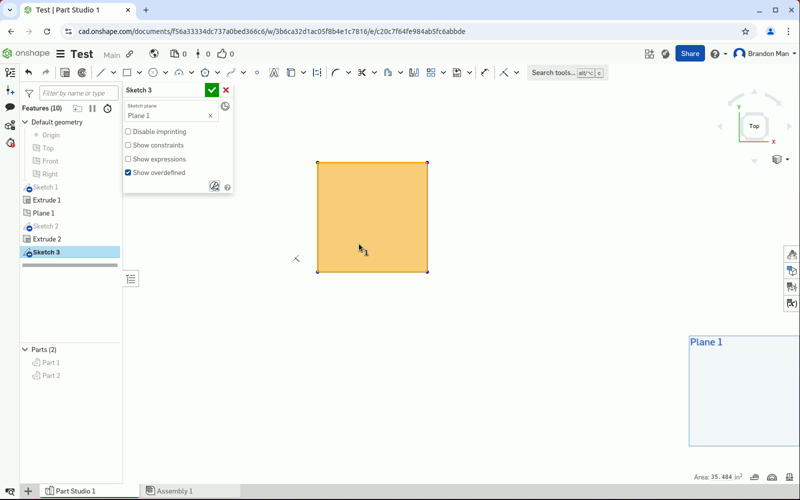
scroll(-6)
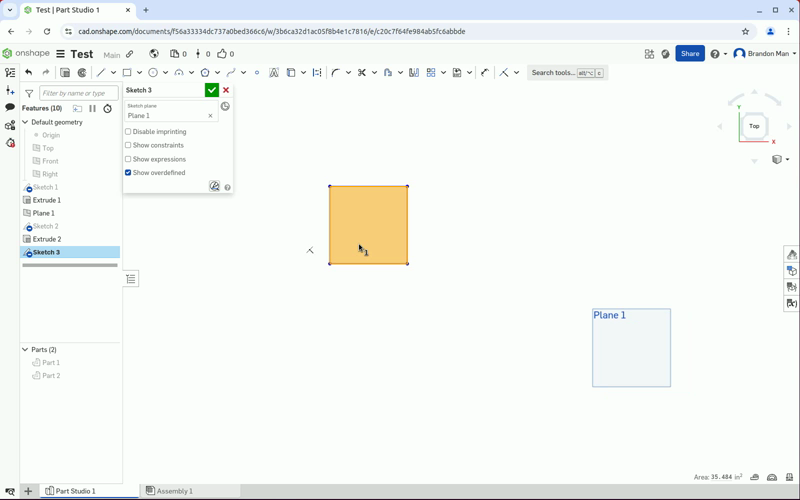
scroll(-6)
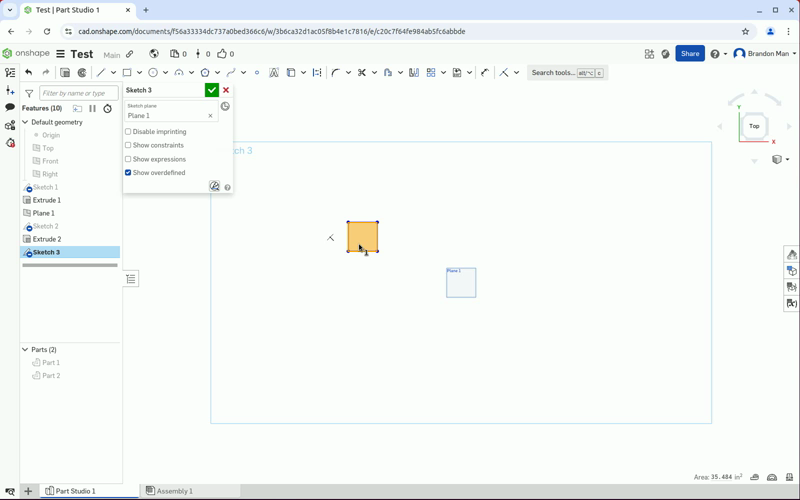
mouse_move(73, 352)
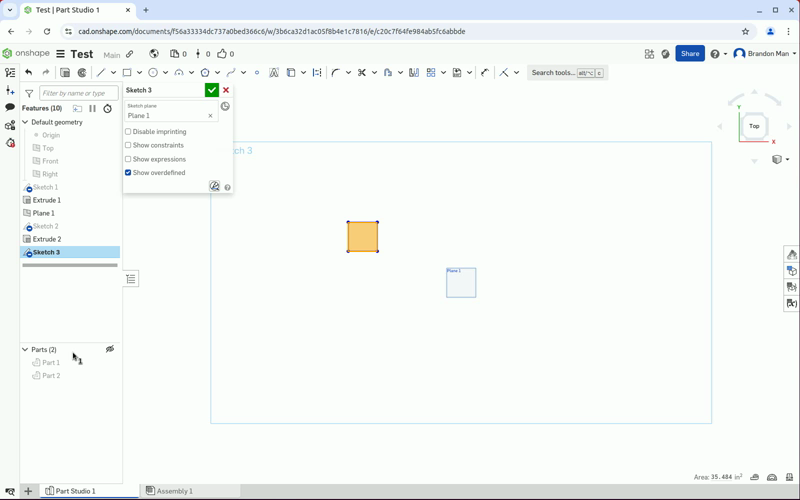
key(shift+y)
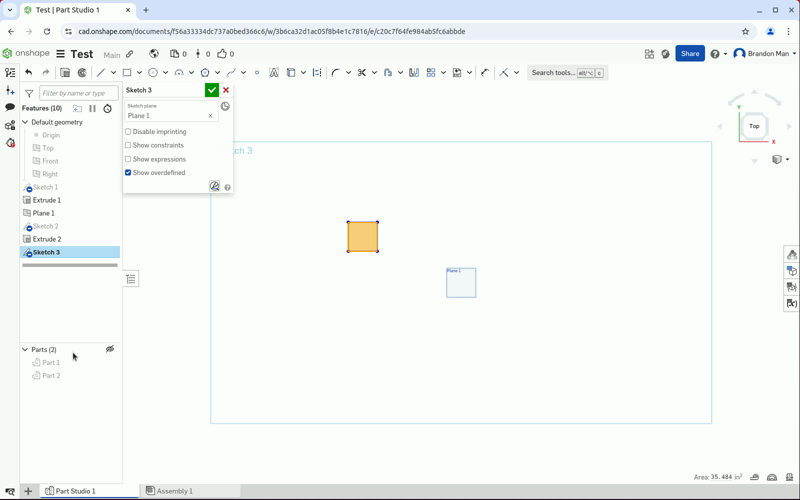
key(shift+e)
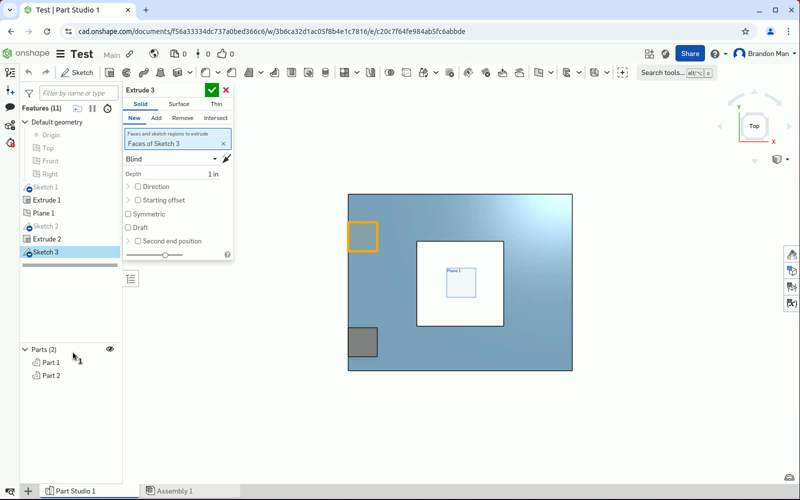
mouse_move(143, 106)
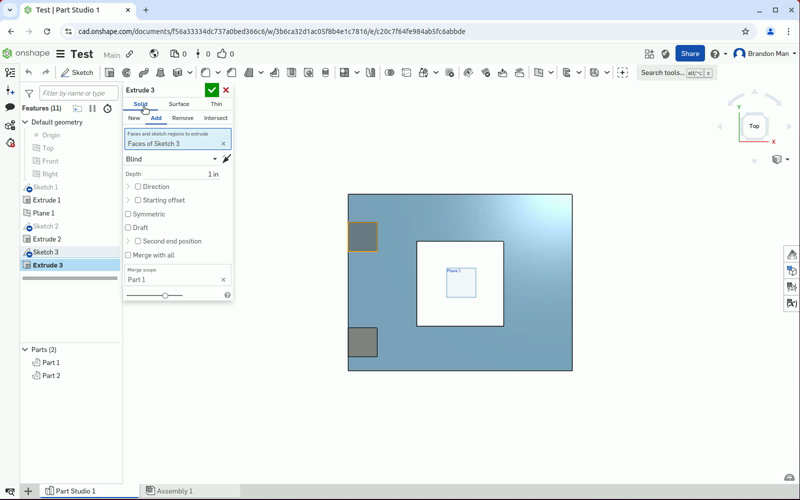
click(143, 106)
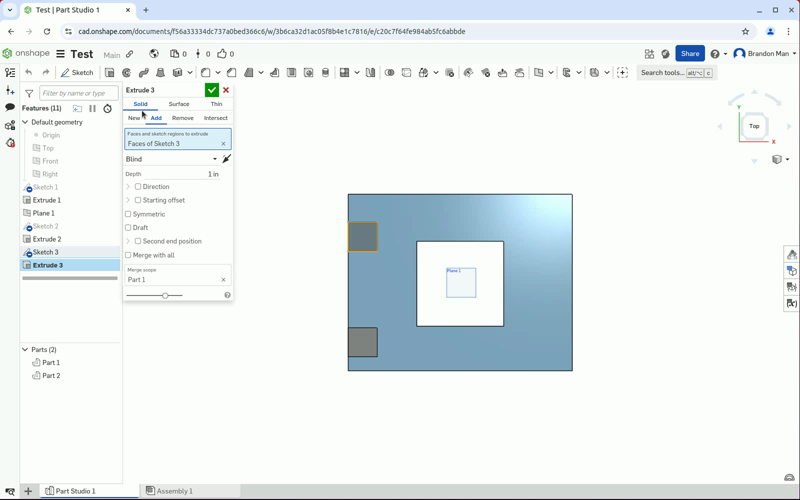
mouse_move(137, 120)
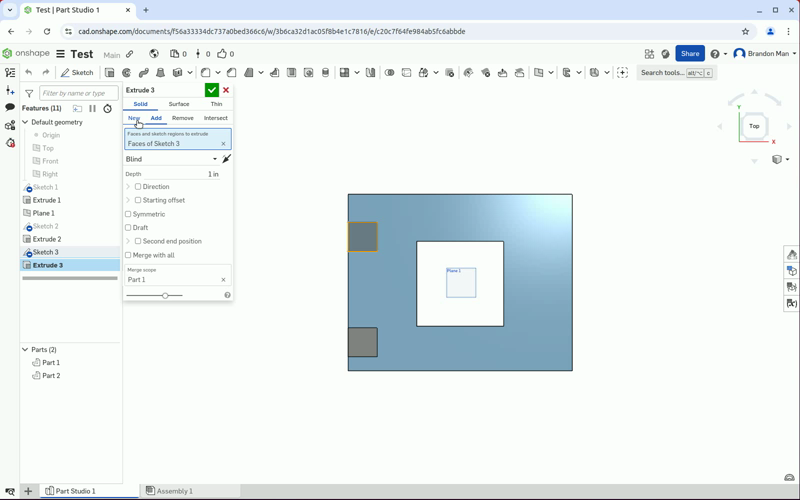
click(137, 120)
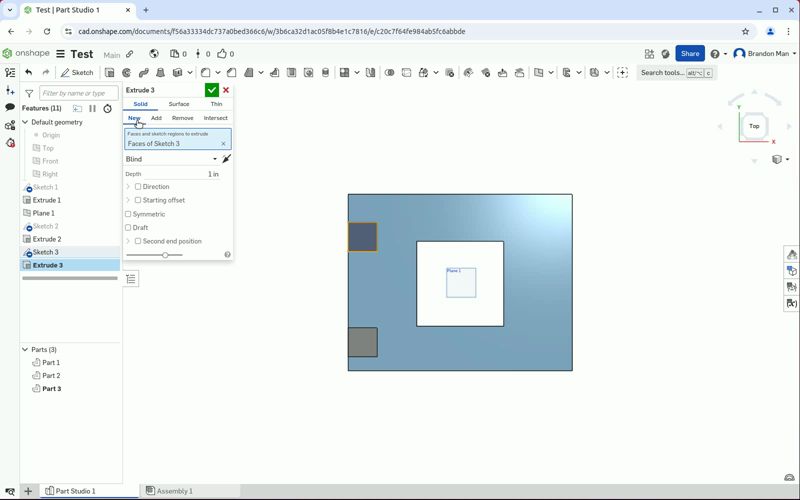
key(tab, 4)
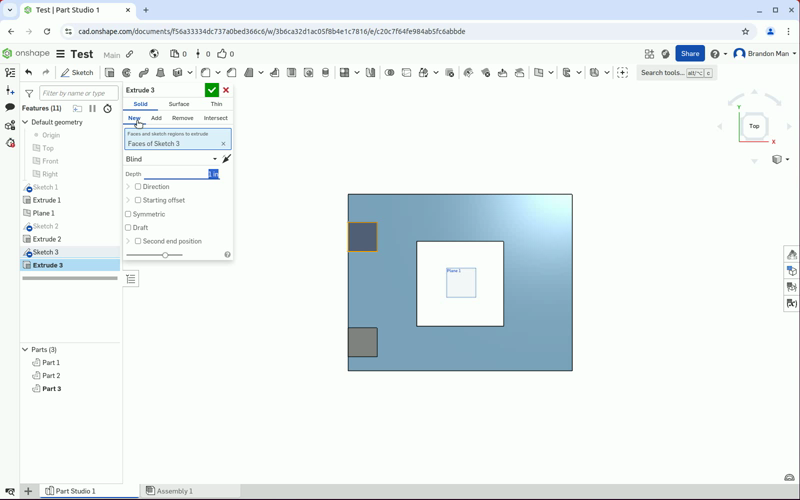
text(0.241)
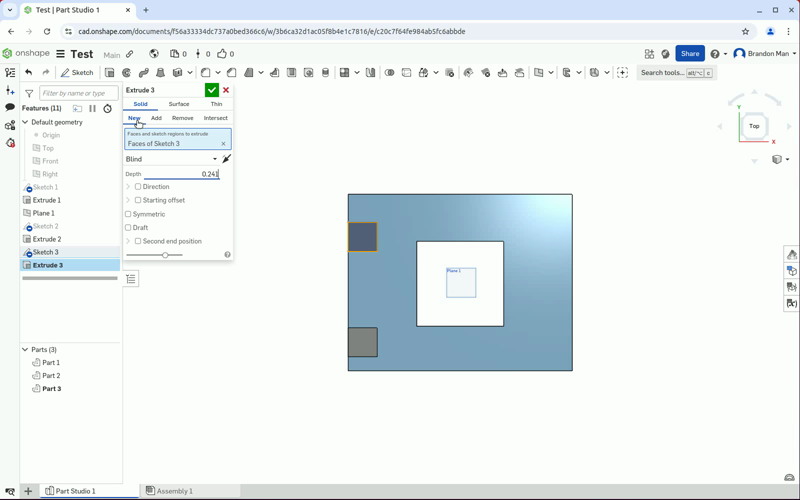
key(enter)
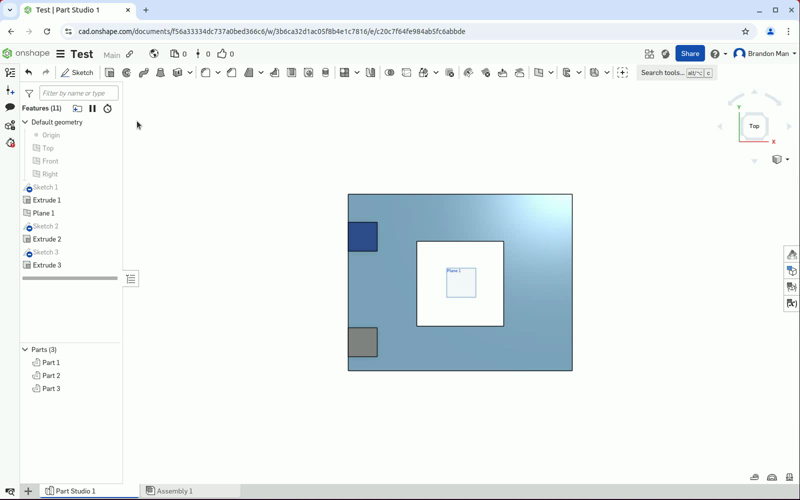
key(shift+h)
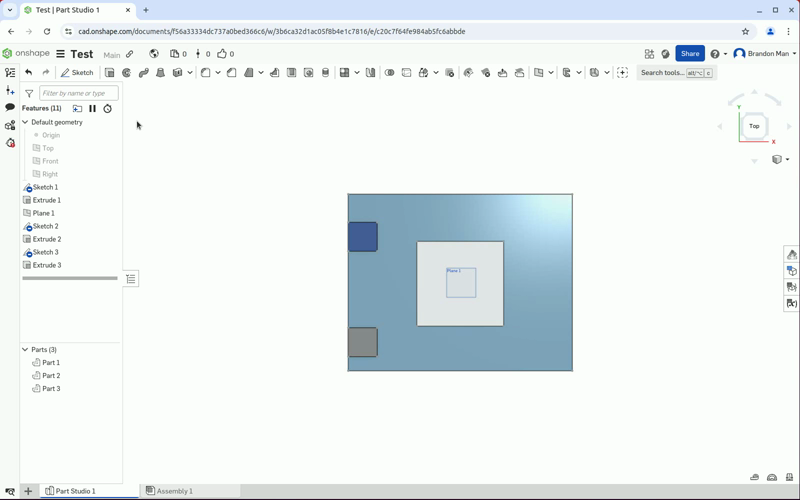
key(shift+h)
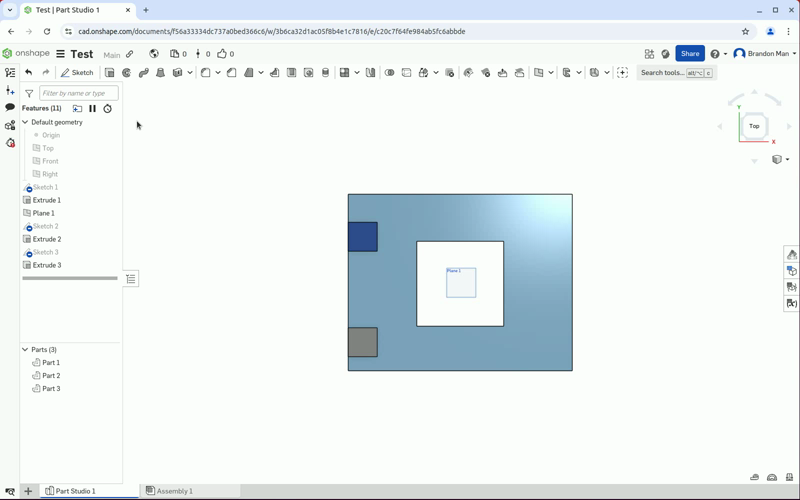
mouse_move(73, 189)
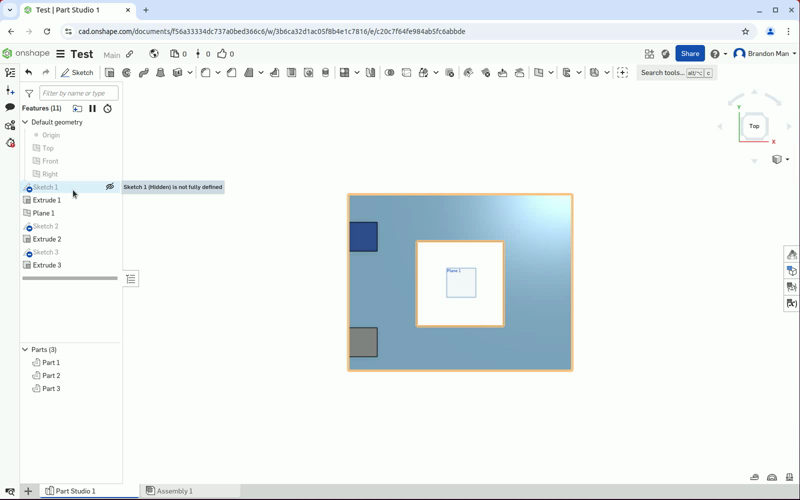
click(73, 189)
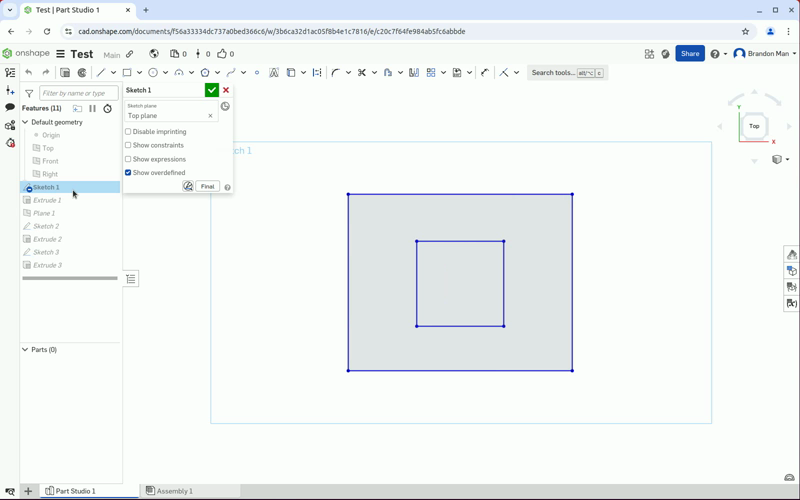
mouse_move(229, 92)
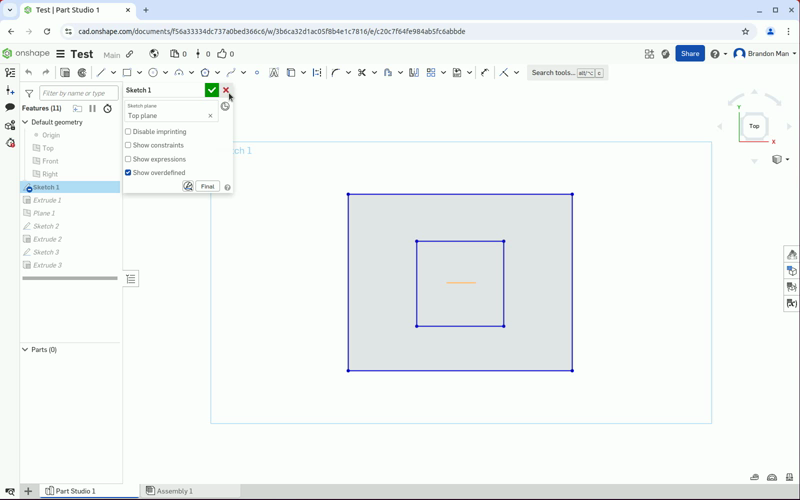
click(229, 92)
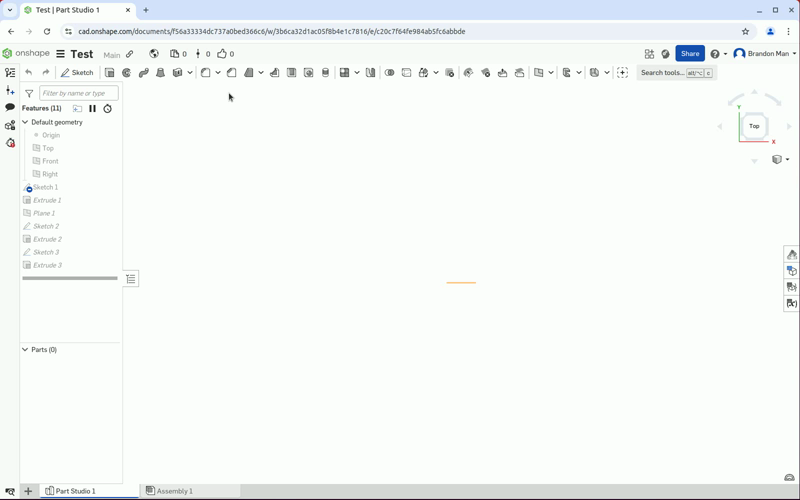
key(shift+s)
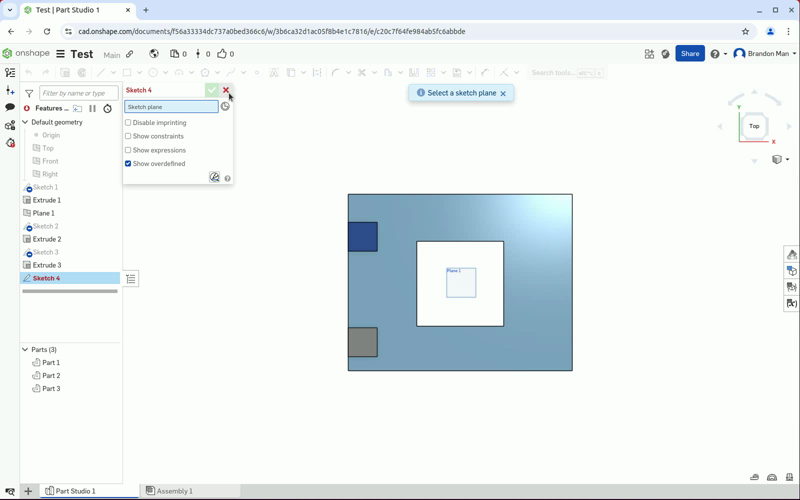
mouse_move(73, 215)
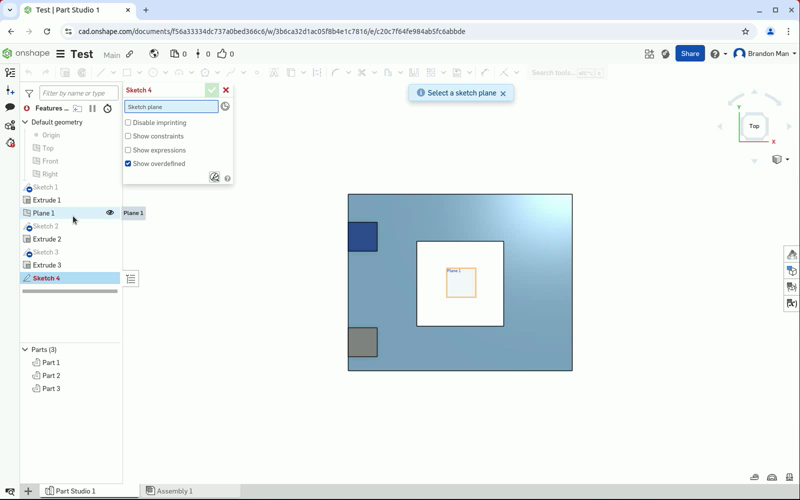
click(73, 215)
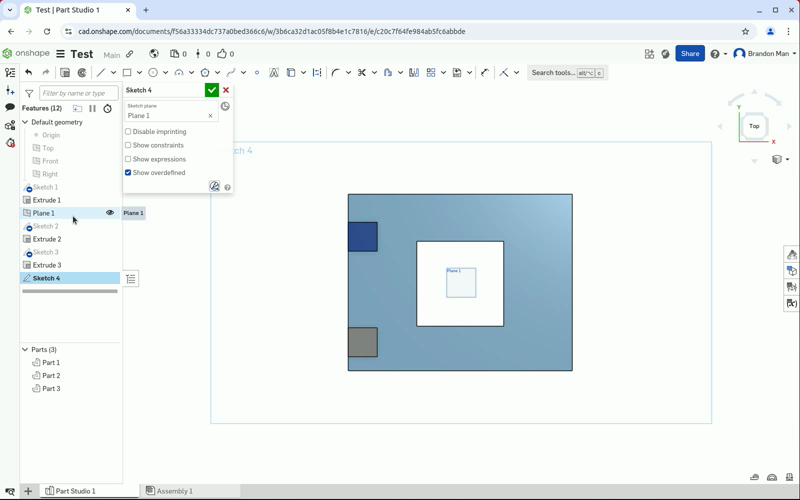
mouse_move(73, 352)
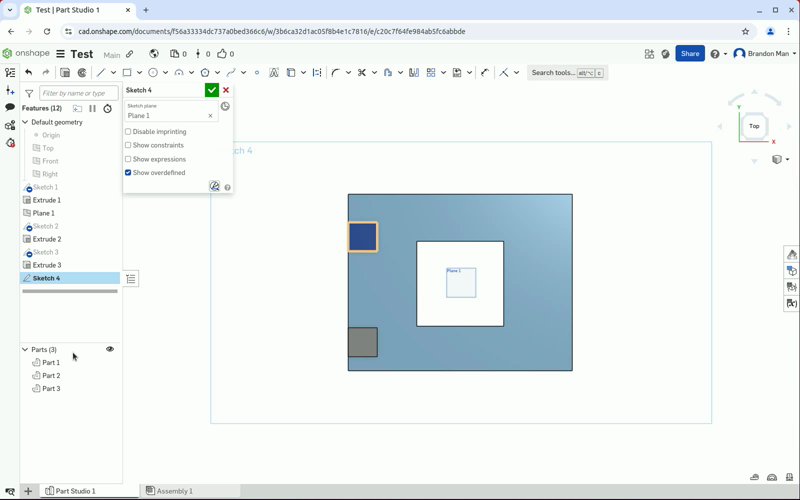
key(y)
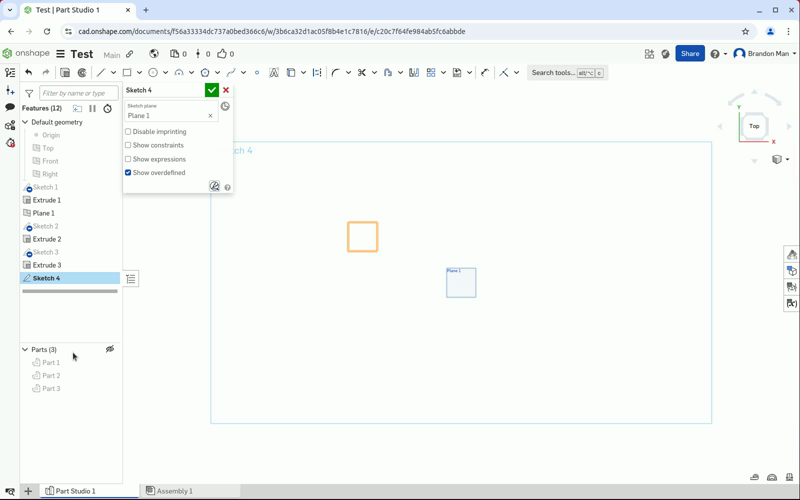
key(l)
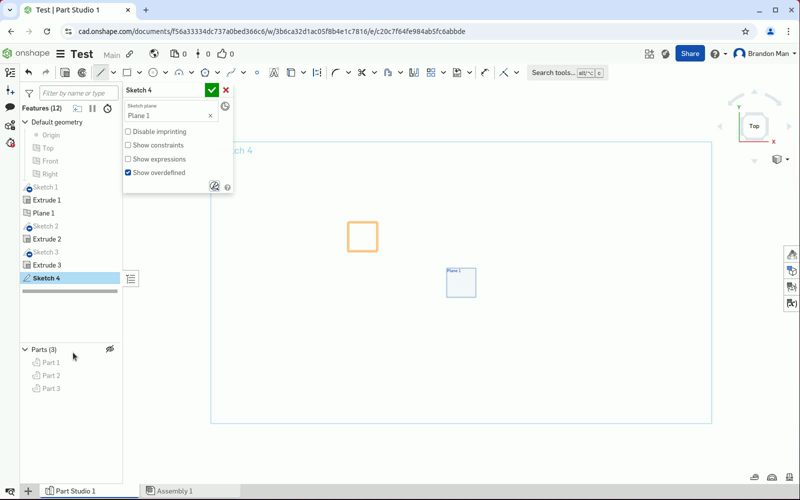
key_down(shift)
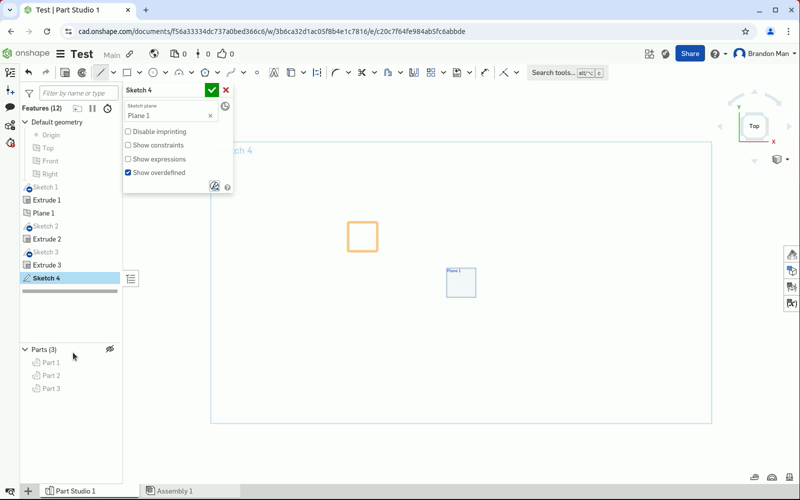
mouse_move(446, 240)
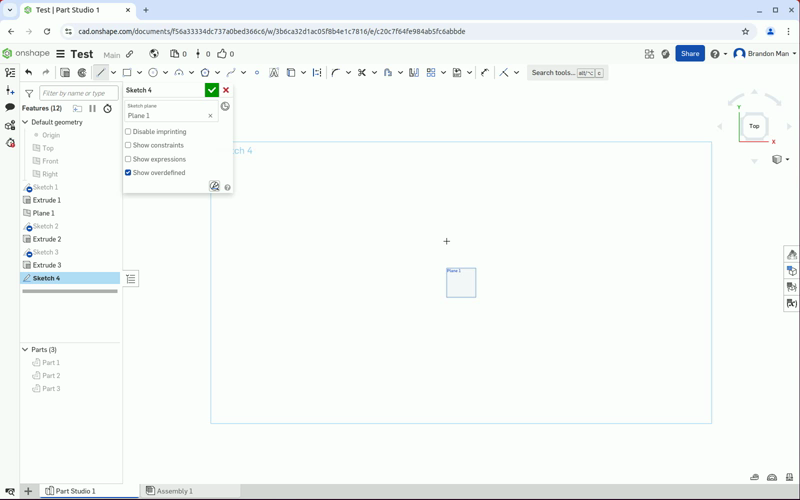
click(446, 240)
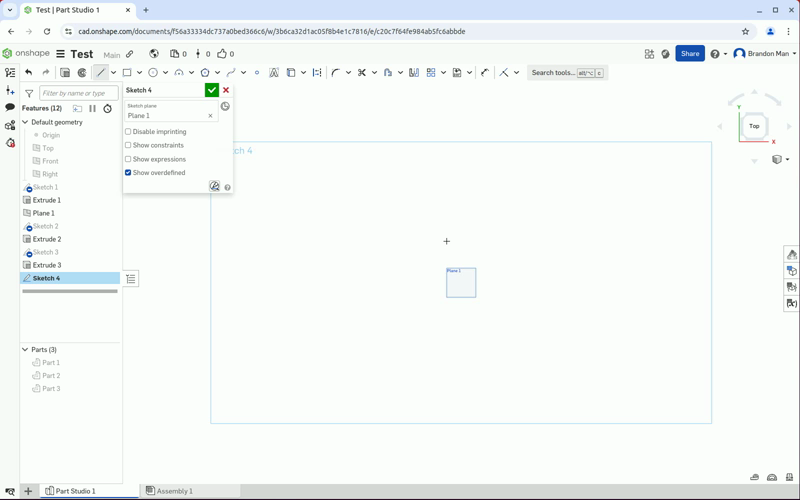
key_up(shift)
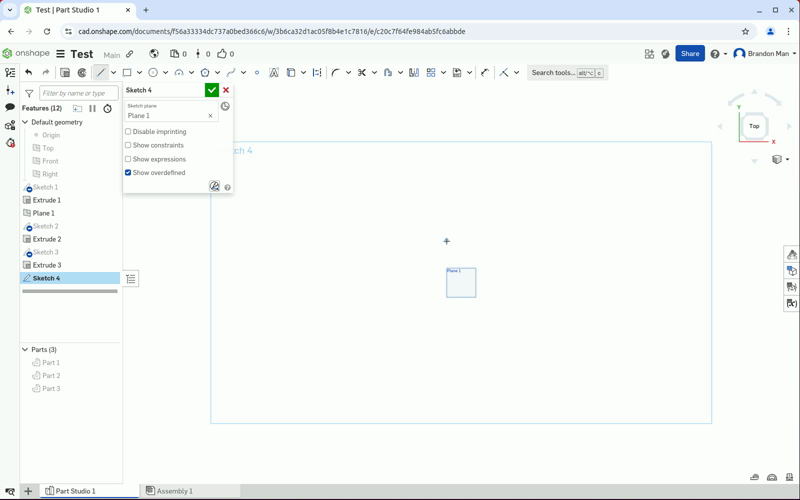
key_down(shift)
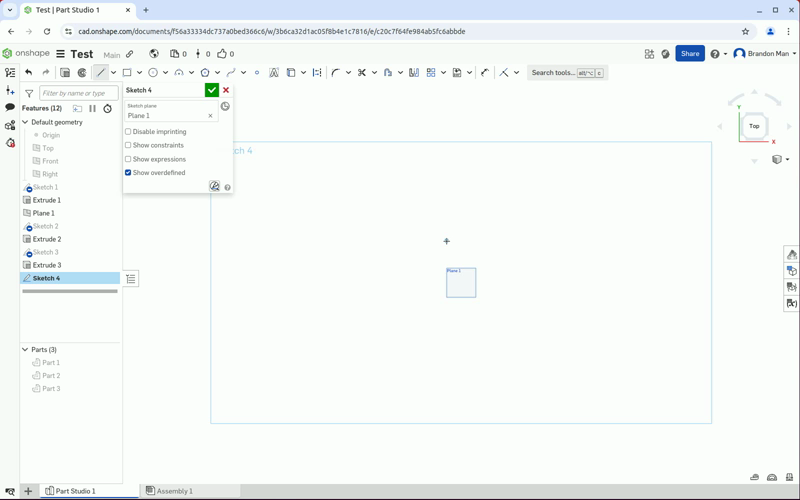
mouse_move(476, 240)
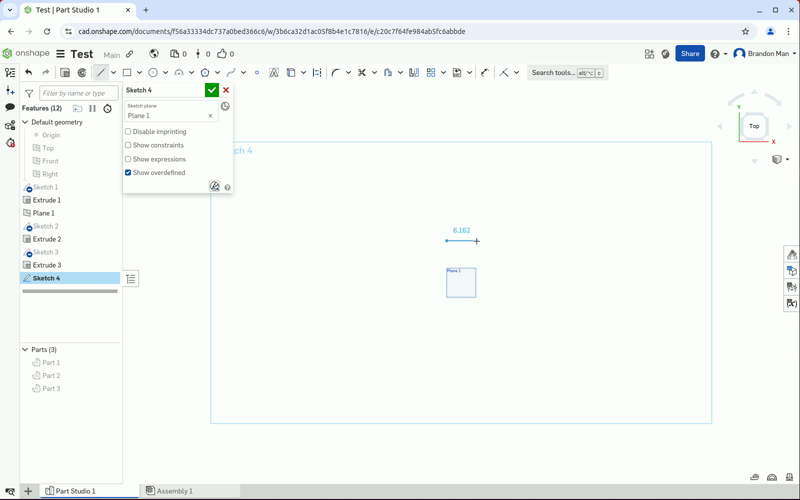
mouse_move(475, 240)
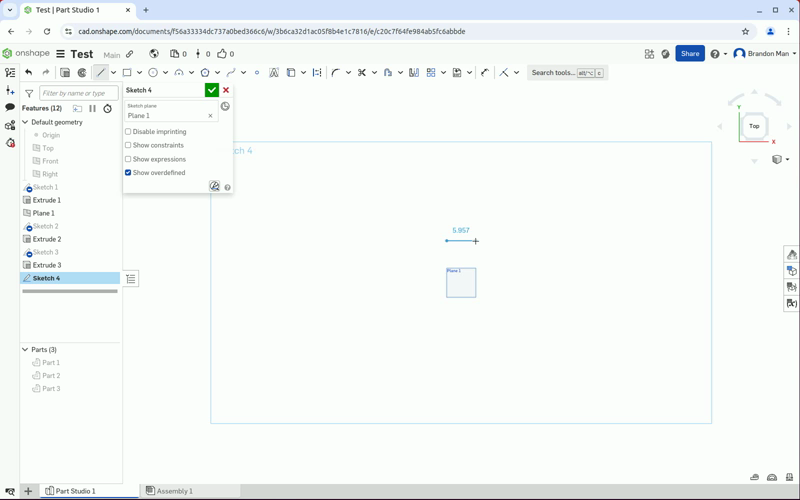
click(475, 240)
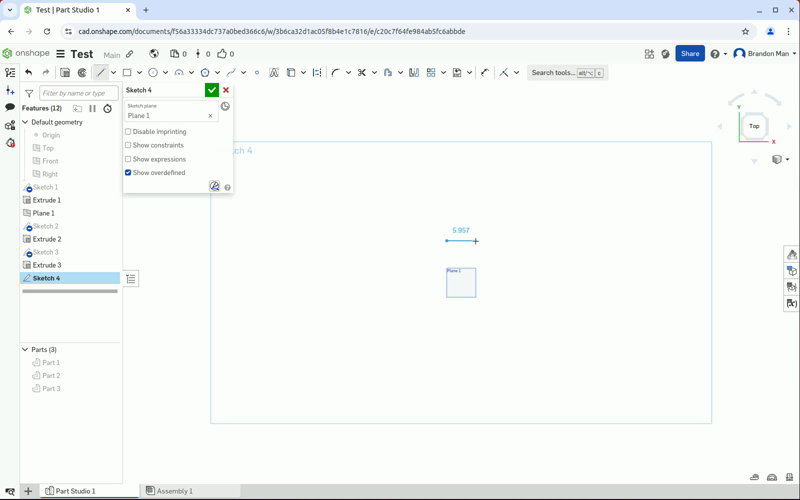
key_up(shift)
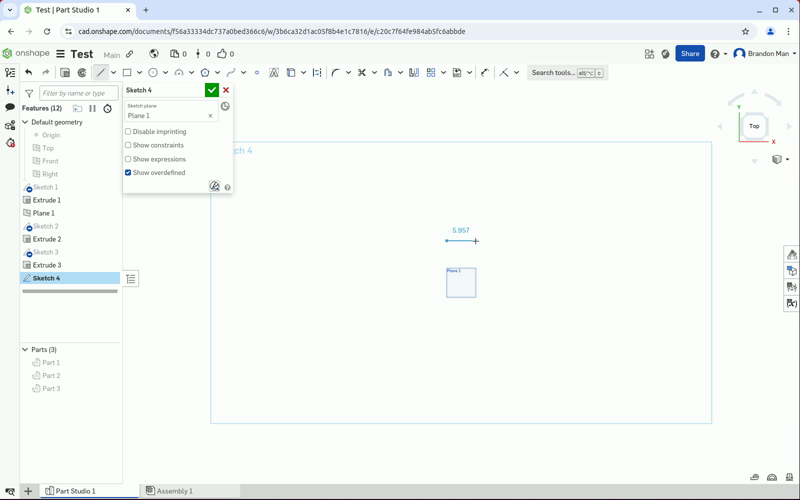
key_down(shift)
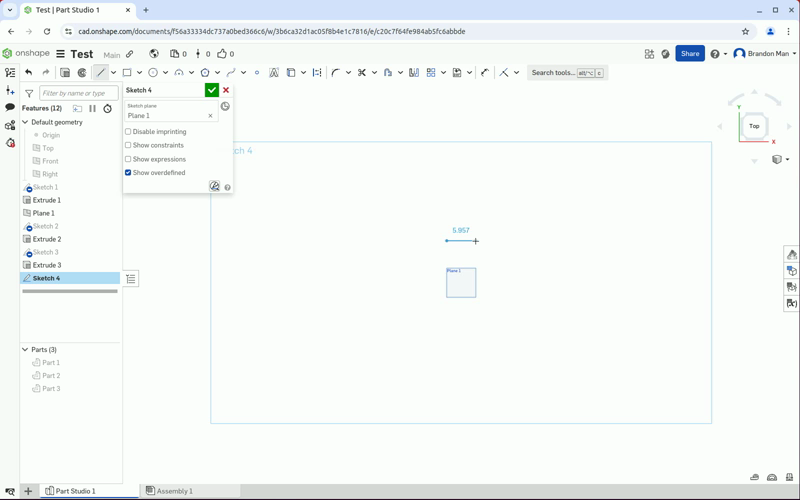
mouse_move(505, 240)
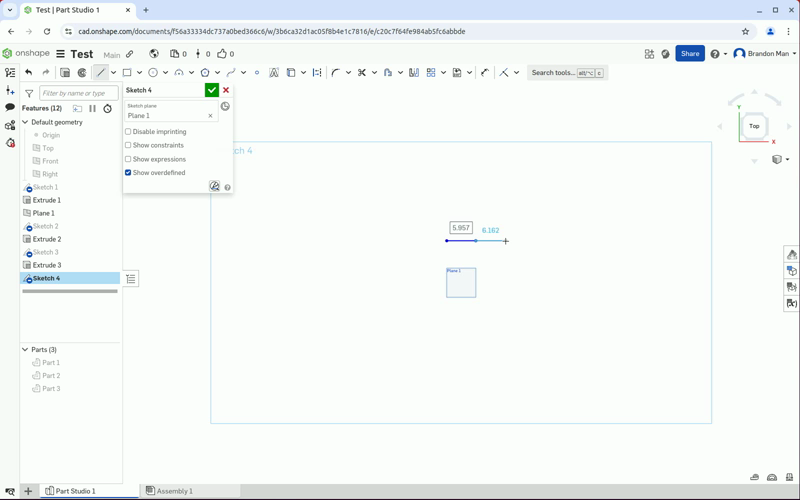
mouse_move(475, 211)
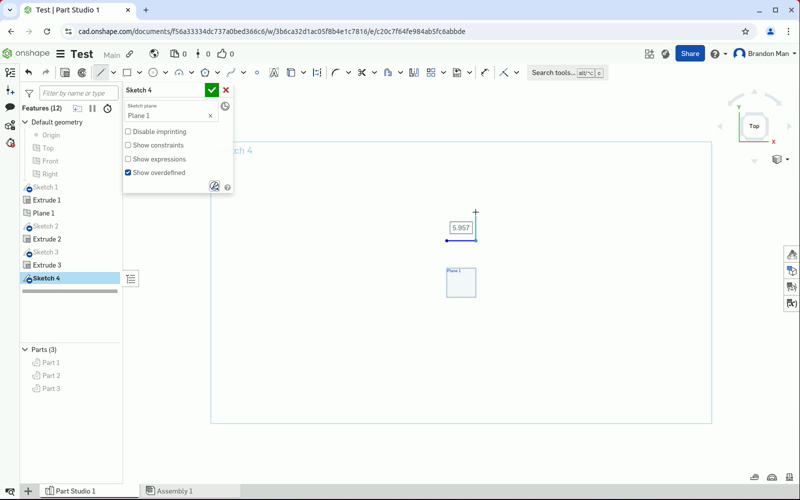
click(475, 211)
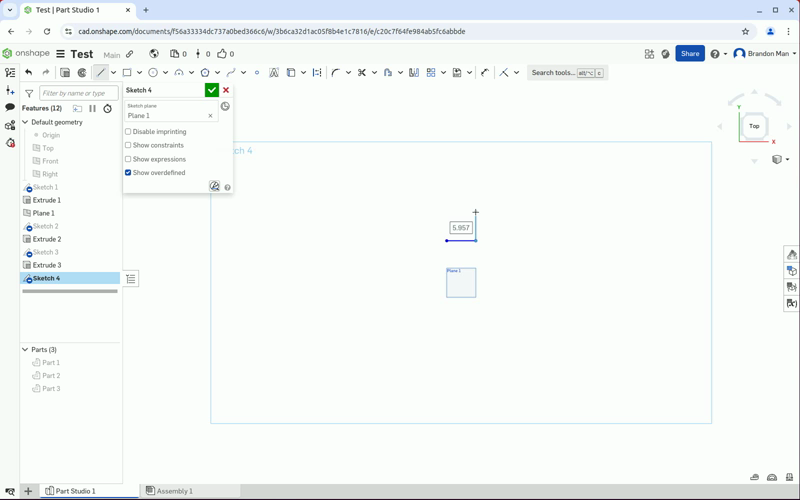
key_up(shift)
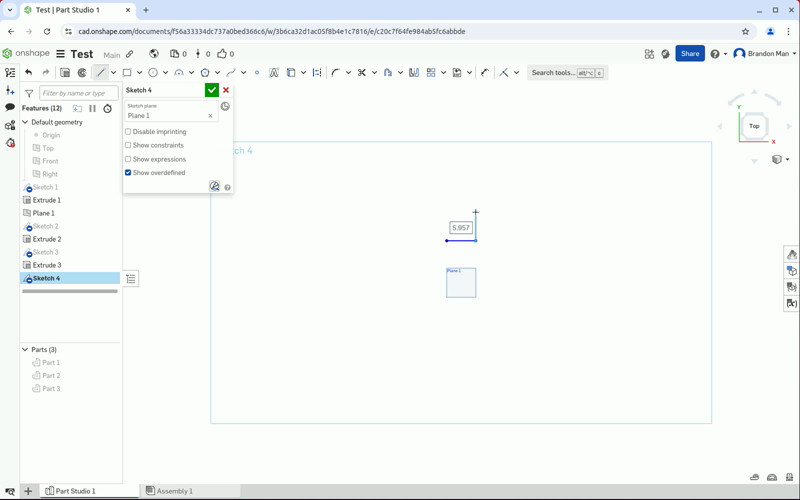
key_down(shift)
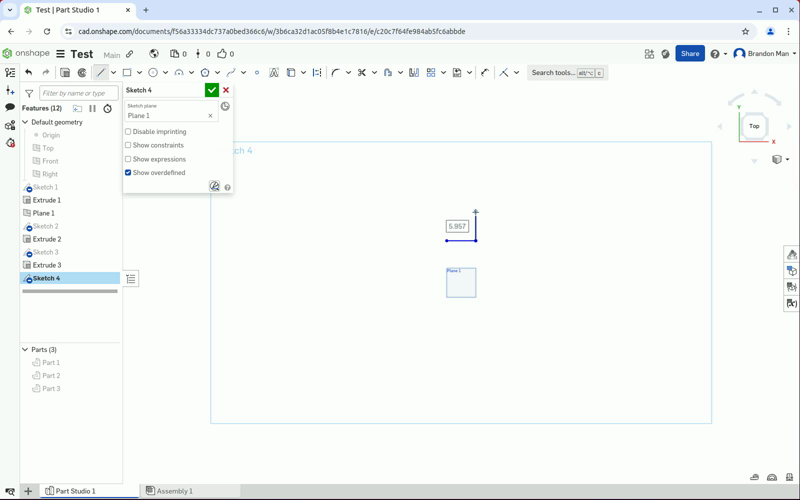
mouse_move(505, 211)
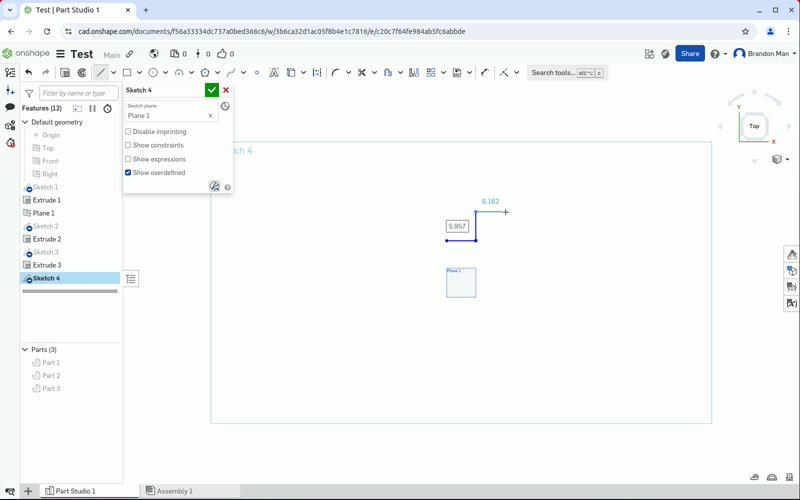
mouse_move(446, 211)
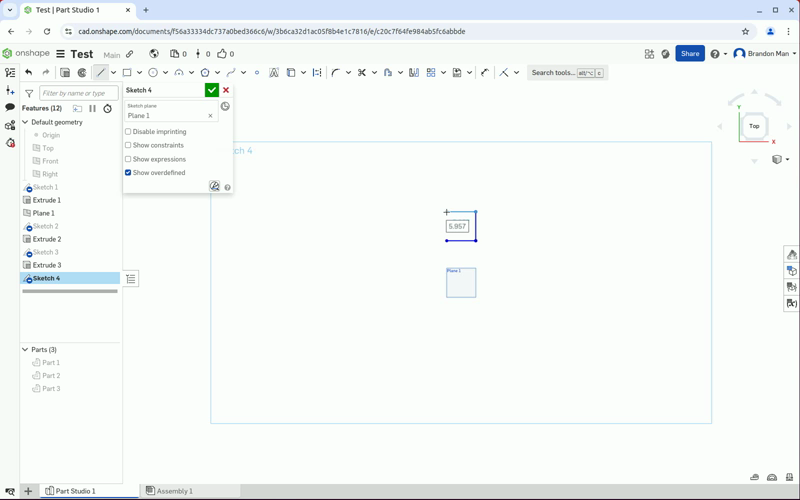
click(446, 211)
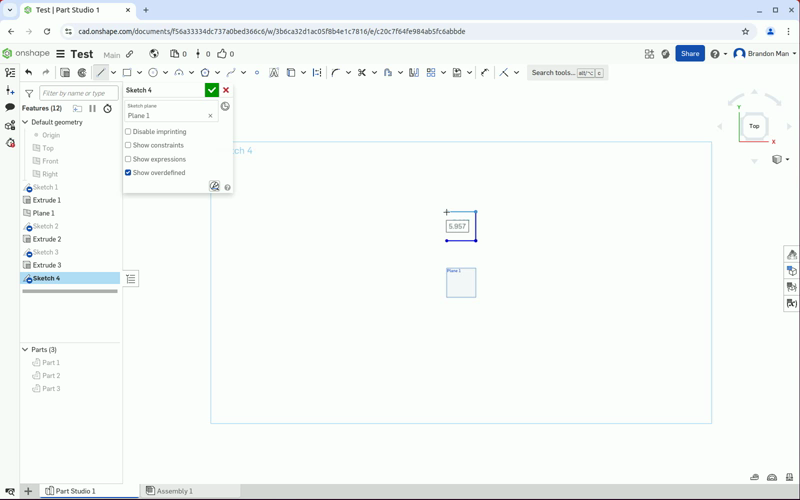
key_up(shift)
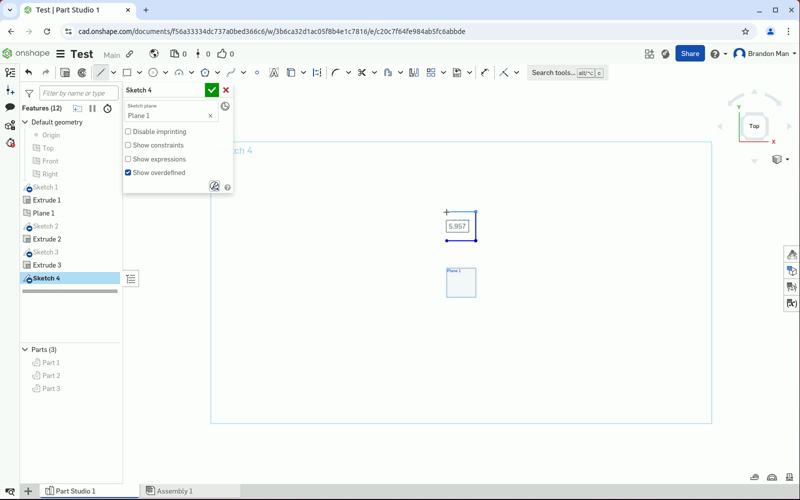
mouse_move(476, 211)
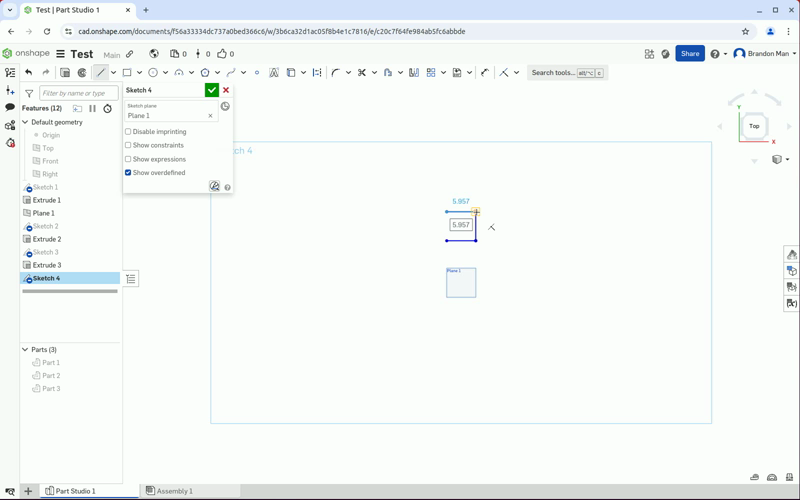
key_down(shift)
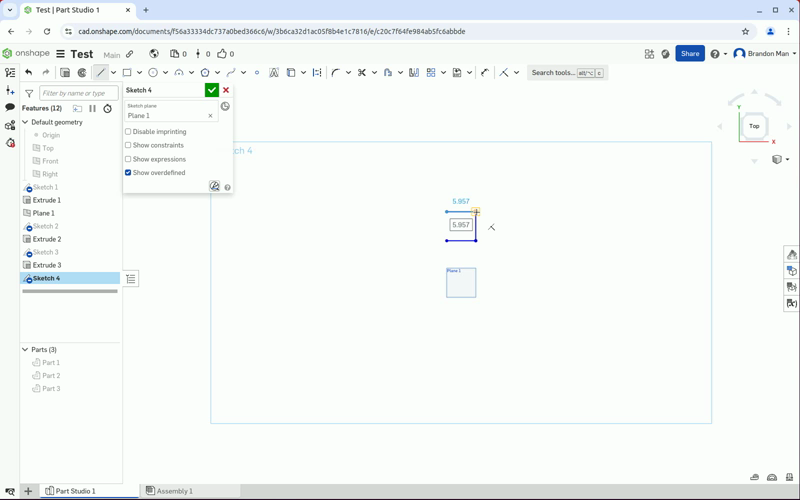
mouse_move(446, 240)
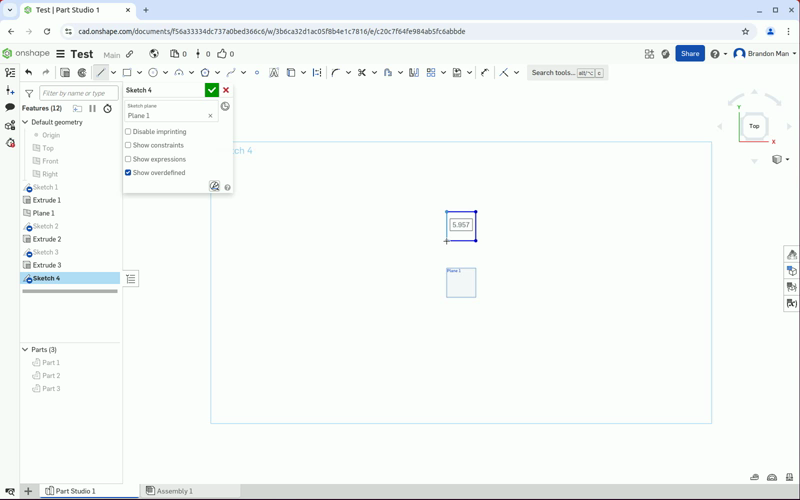
key_up(shift)
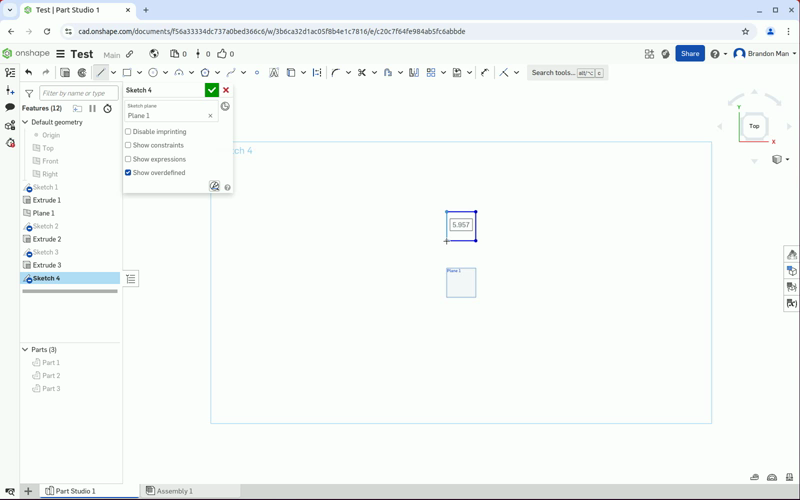
click(446, 240)
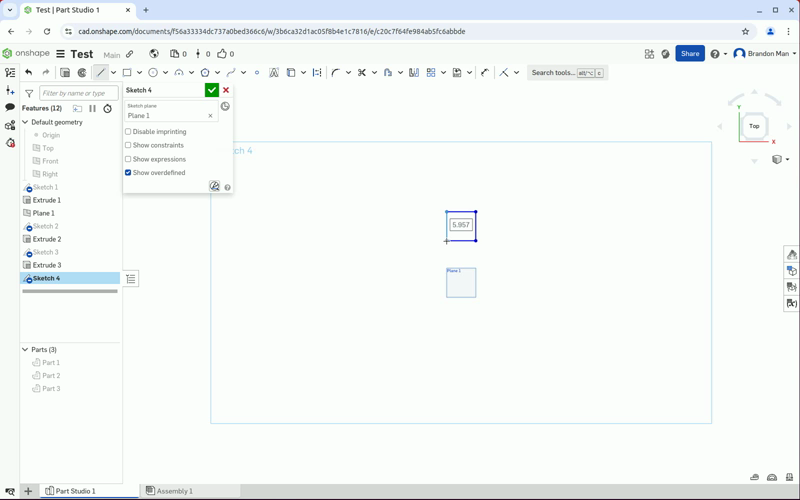
key(esc)
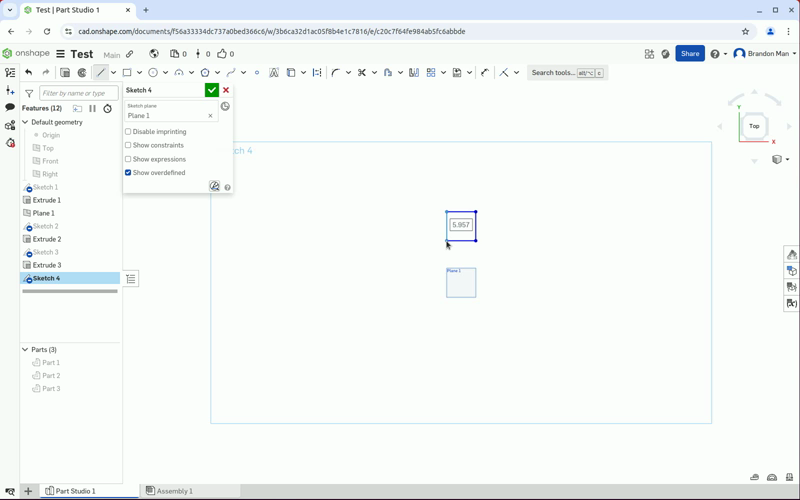
mouse_move(453, 220)
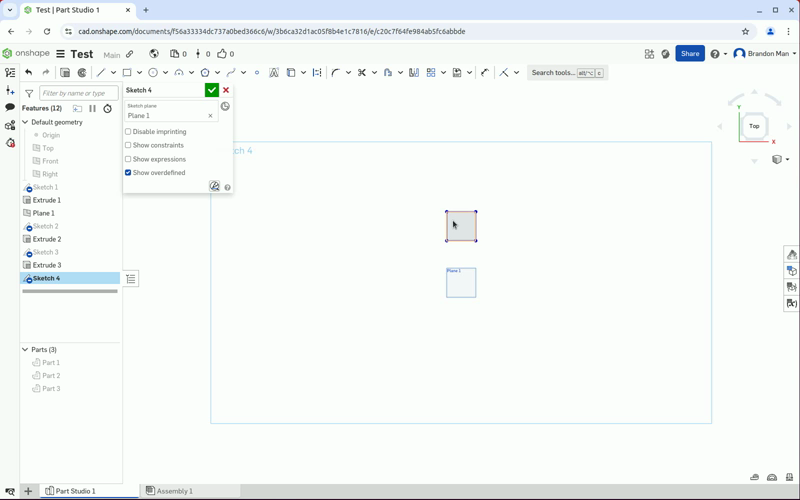
scroll(6)
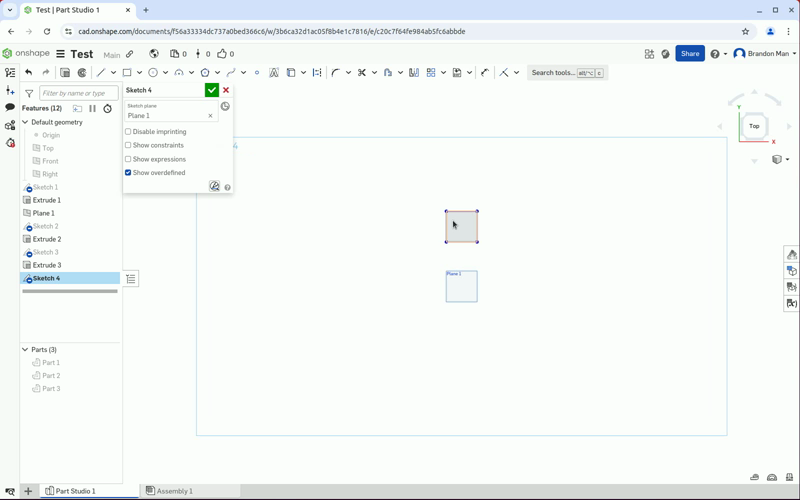
scroll(6)
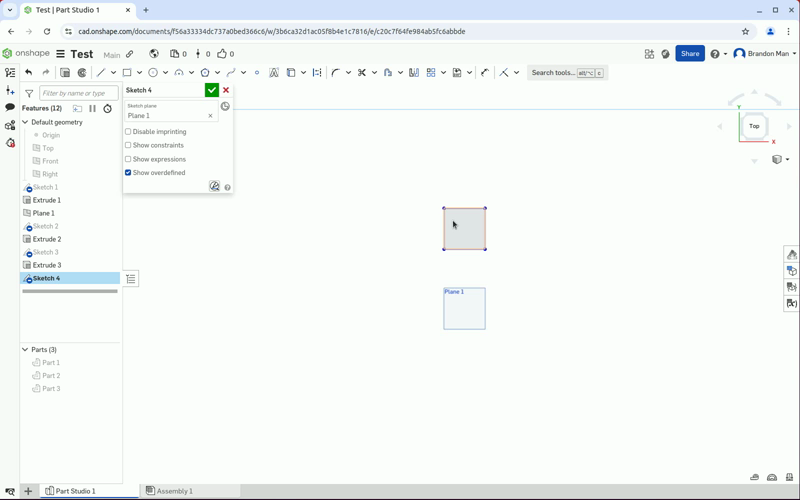
scroll(6)
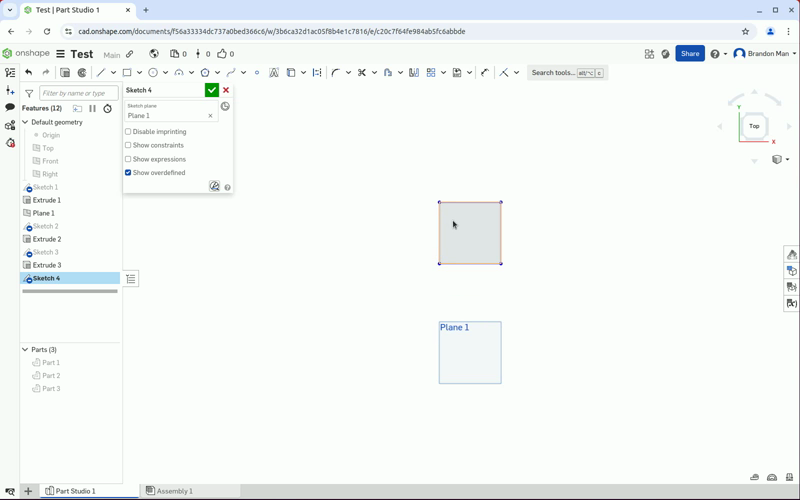
scroll(6)
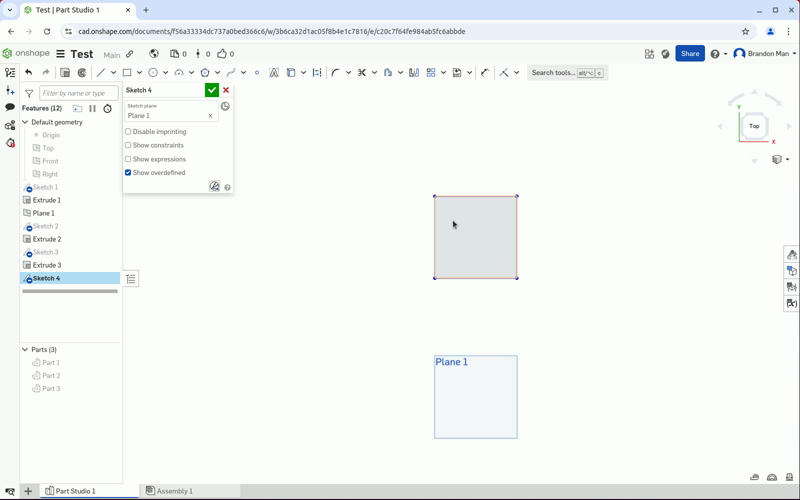
scroll(6)
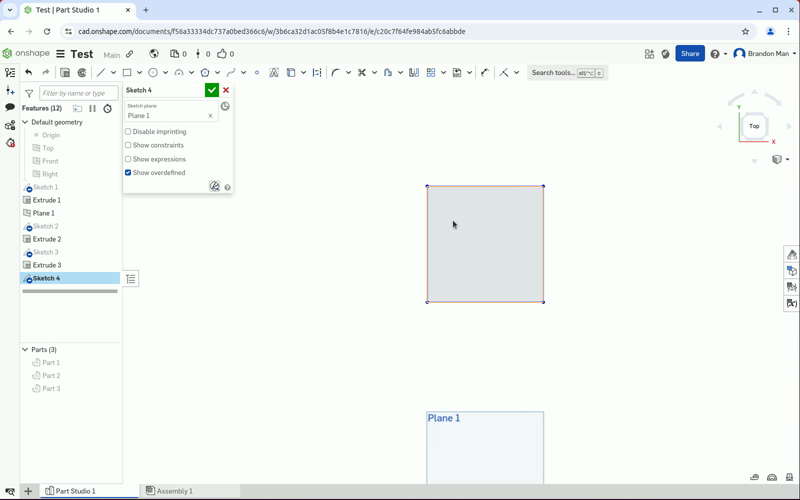
scroll(6)
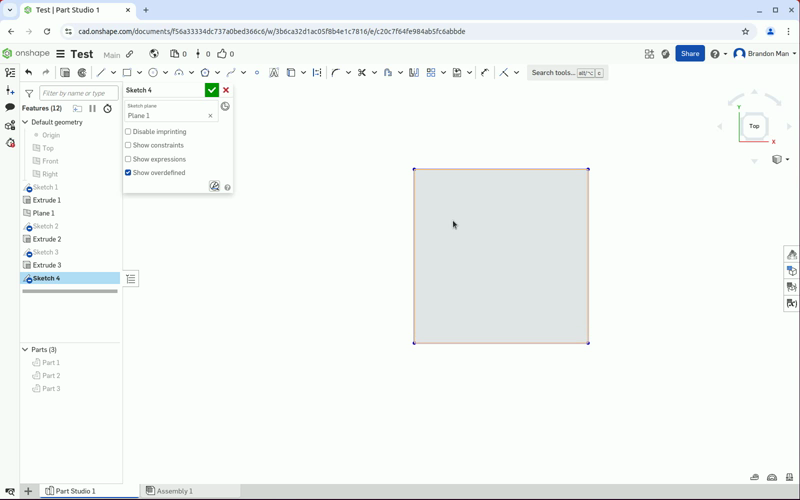
scroll(6)
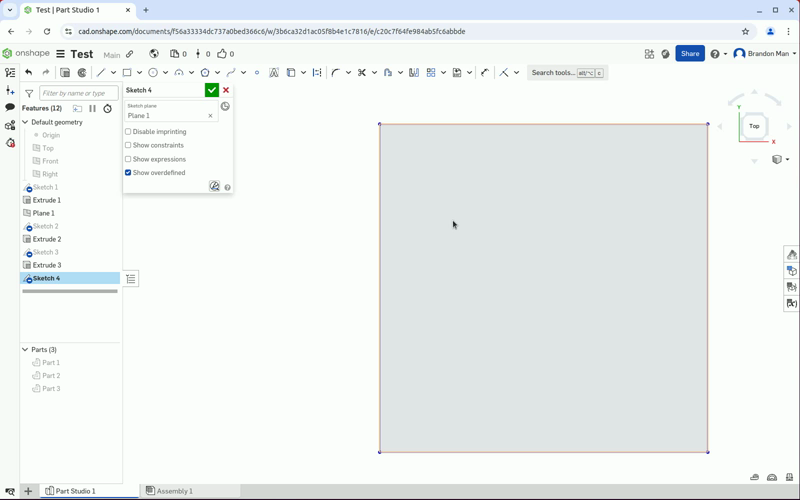
click(453, 220)
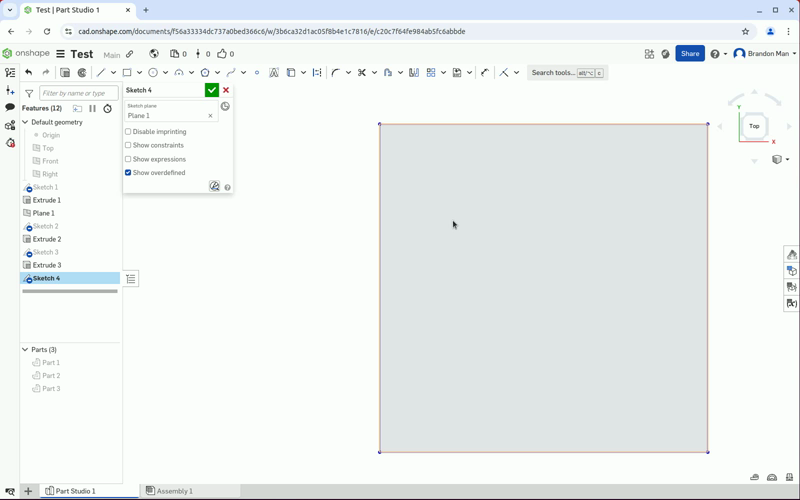
scroll(-6)
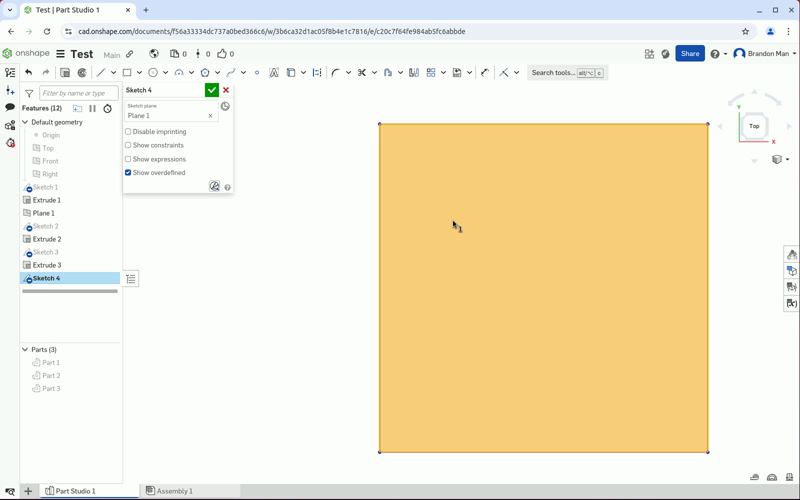
scroll(-6)
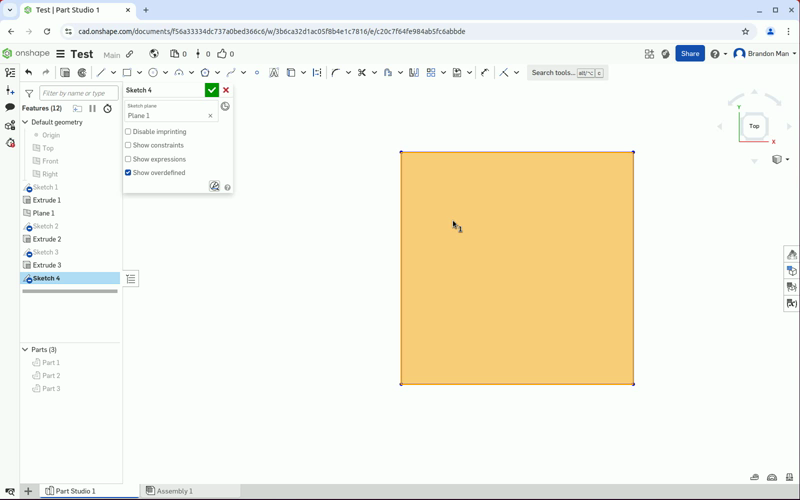
scroll(-6)
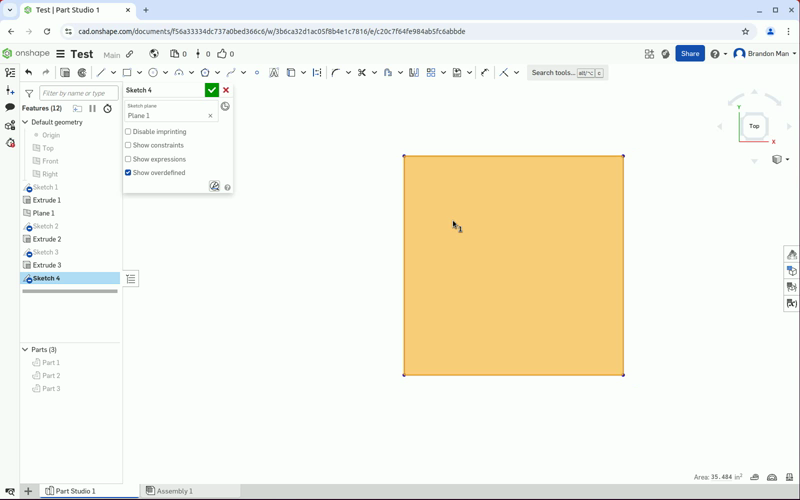
scroll(-6)
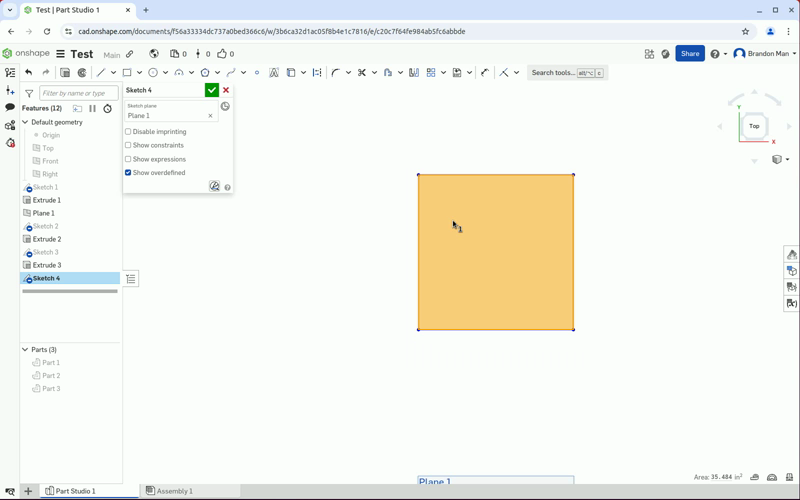
scroll(-6)
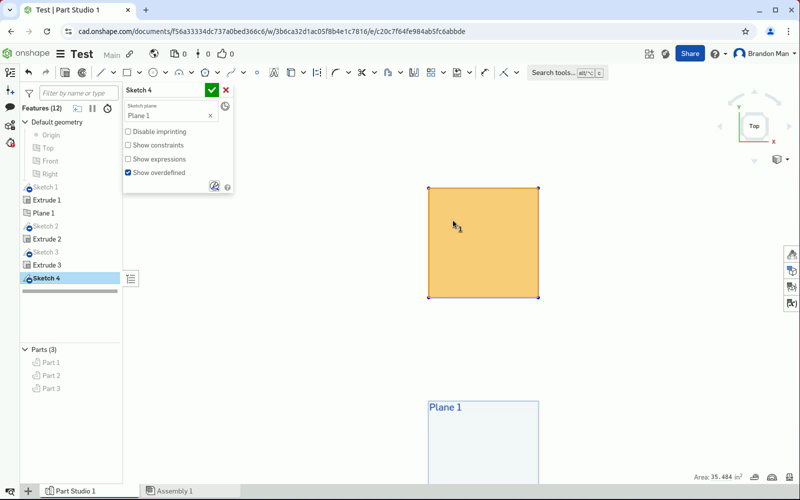
scroll(-6)
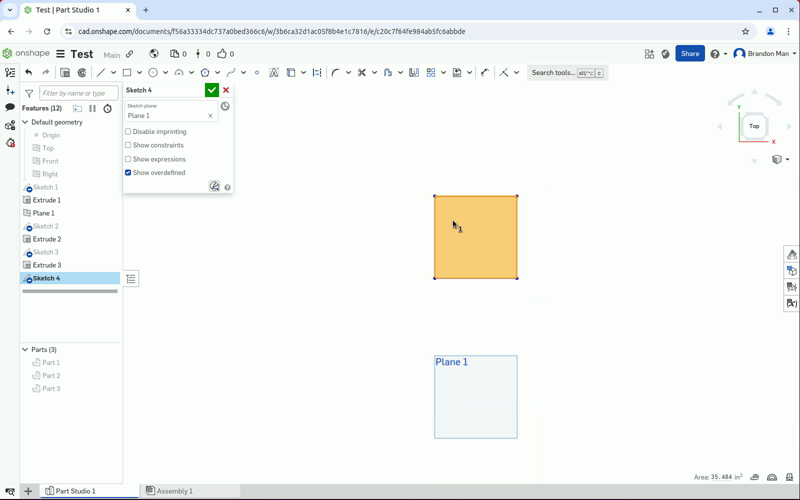
scroll(-6)
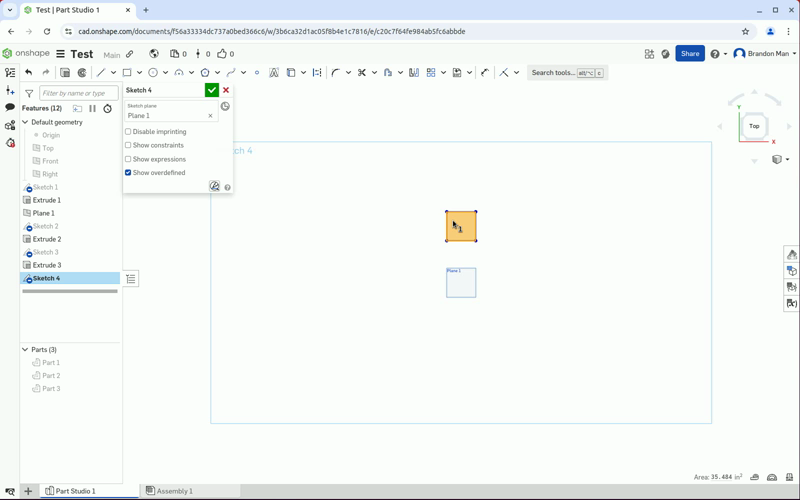
mouse_move(73, 352)
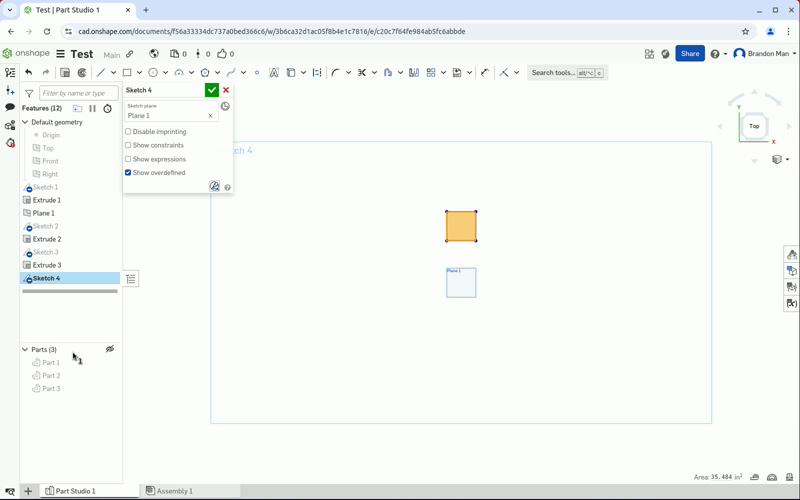
key(shift+y)
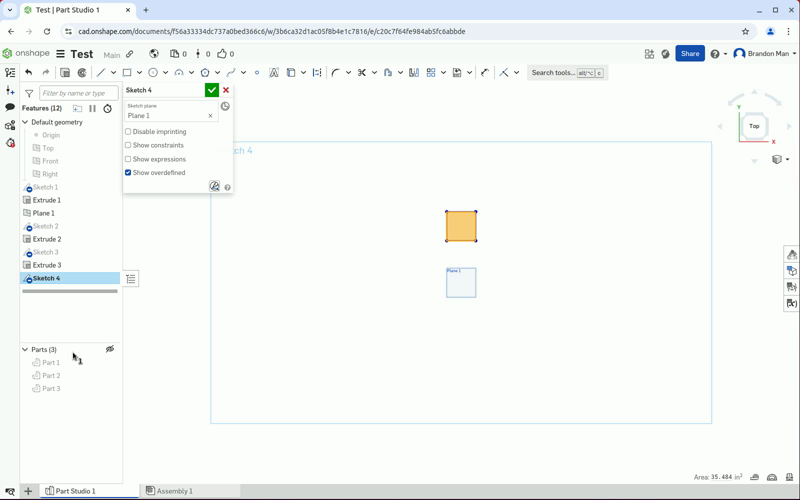
key(shift+e)
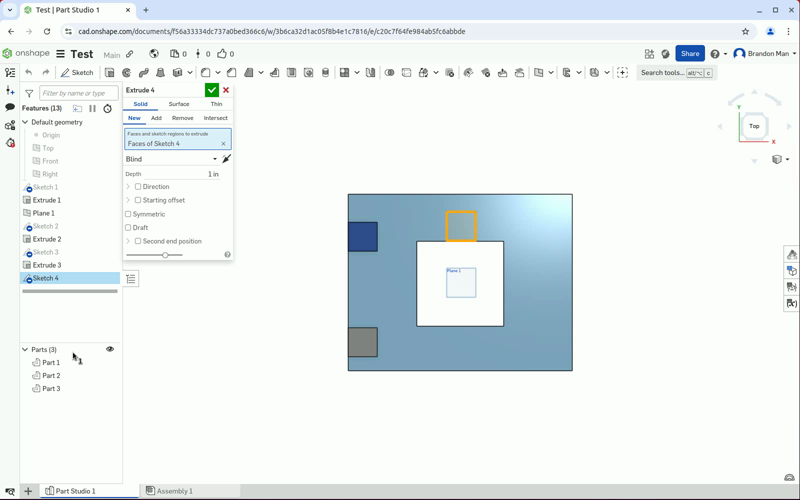
mouse_move(143, 106)
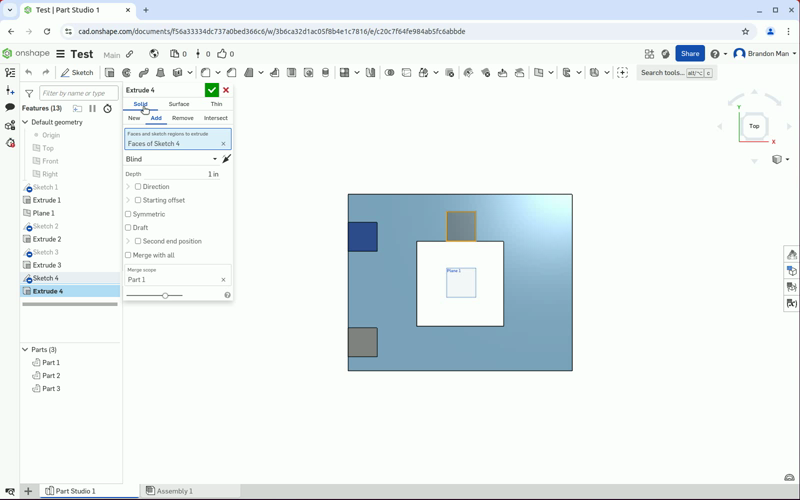
click(143, 106)
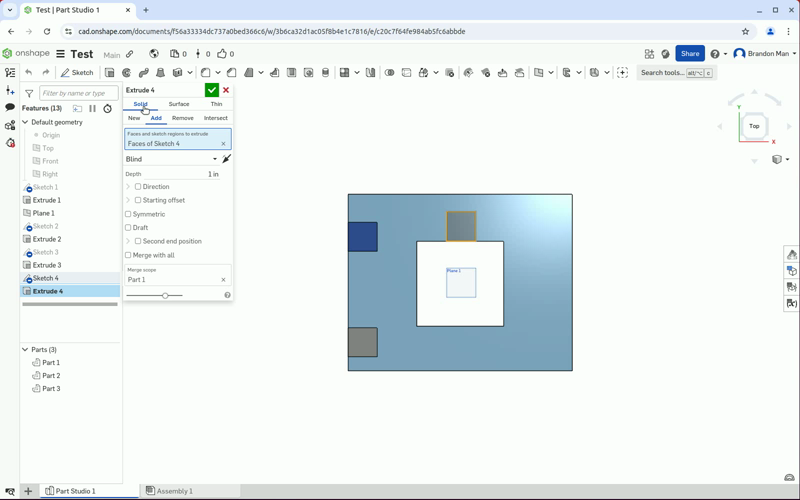
mouse_move(137, 120)
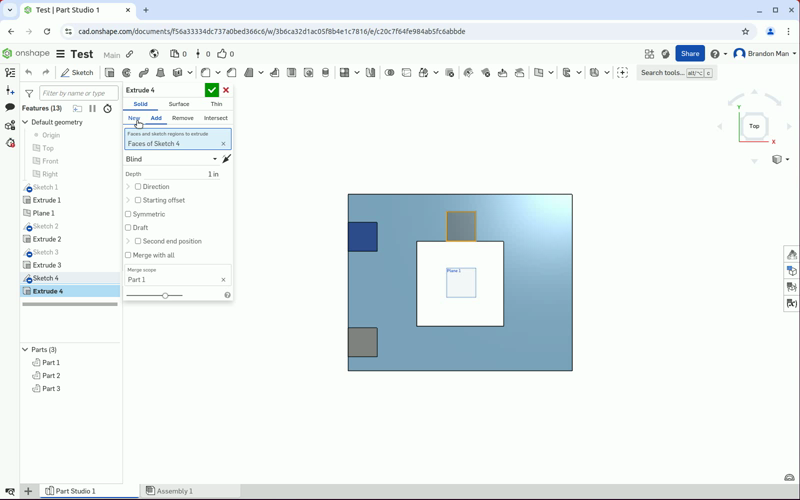
click(137, 120)
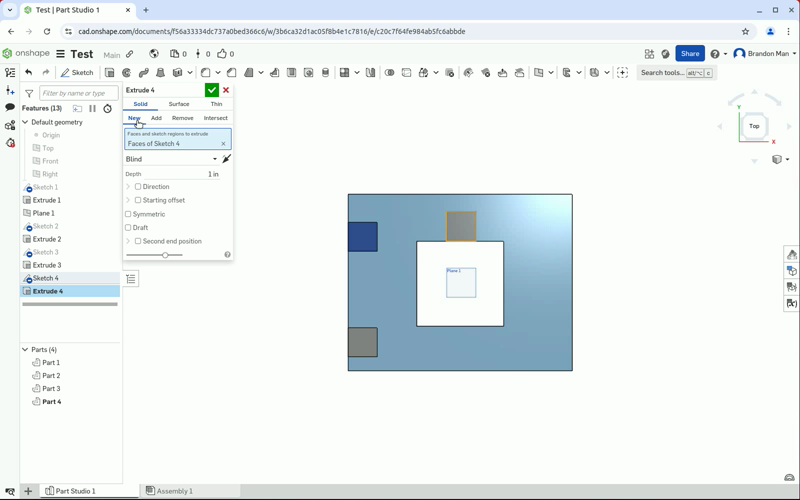
key(tab, 4)
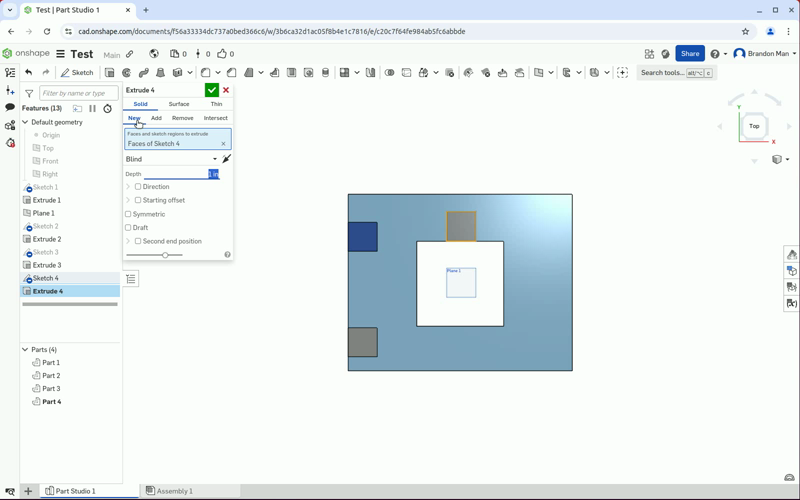
text(0.241)
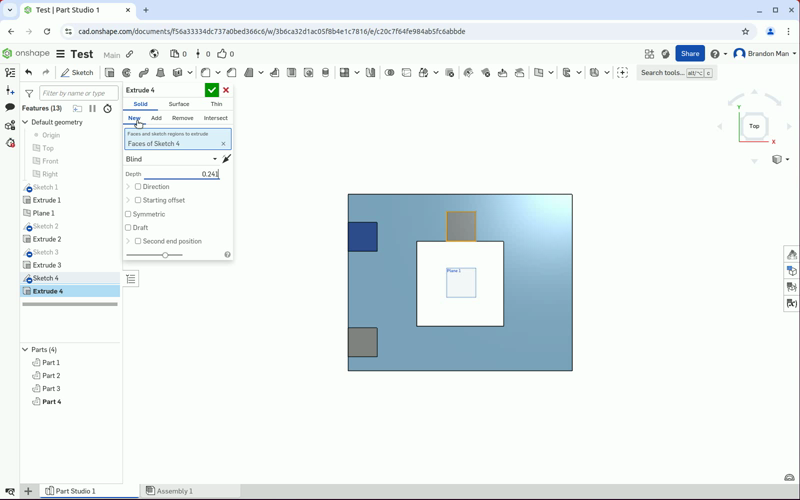
key(enter)
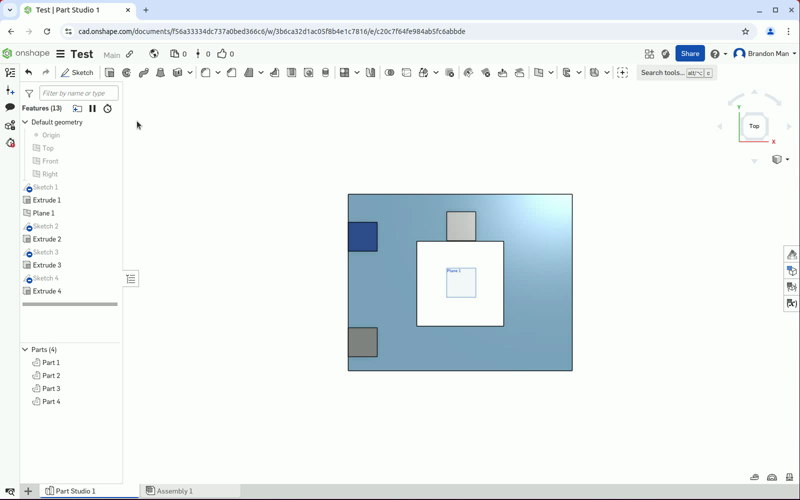
key(shift+h)
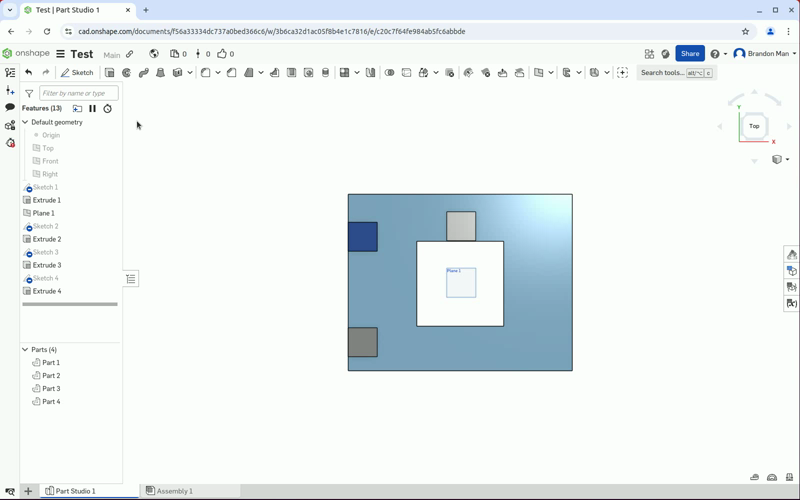
key(shift+h)
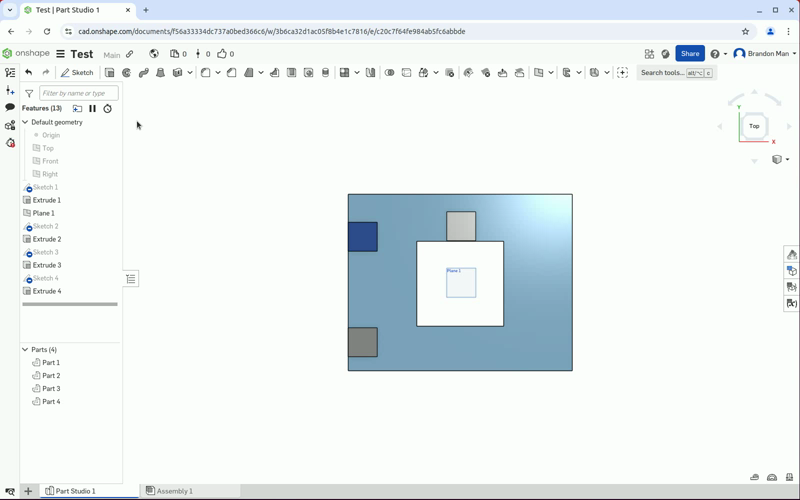
mouse_move(73, 189)
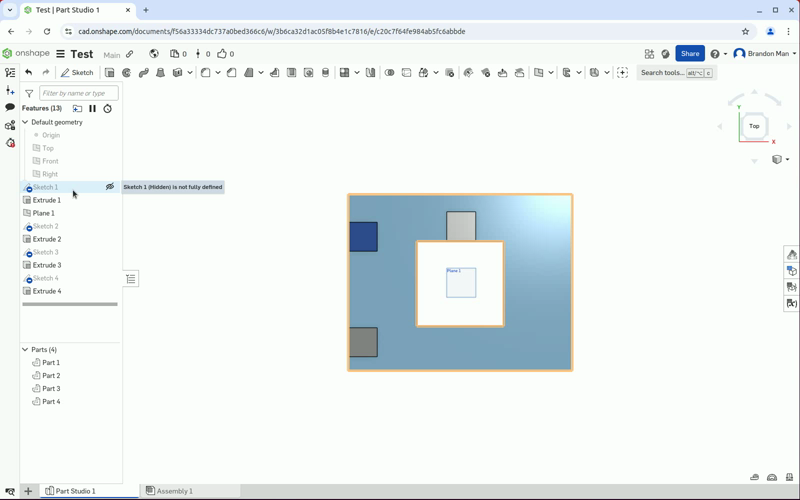
click(73, 189)
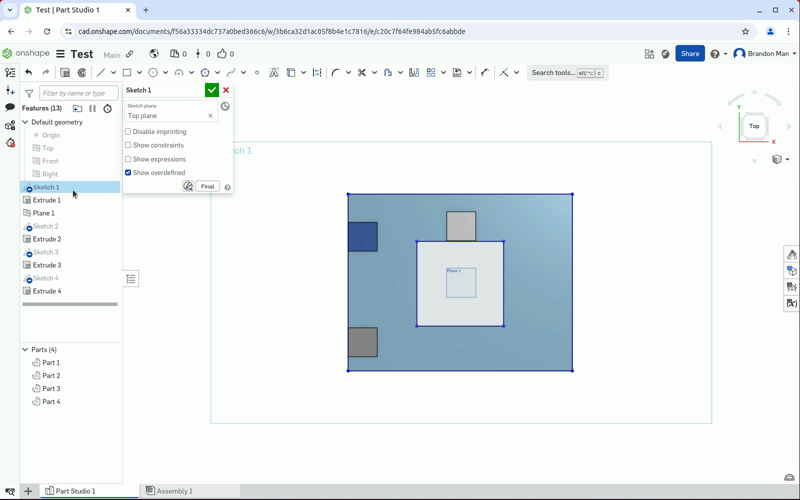
mouse_move(229, 92)
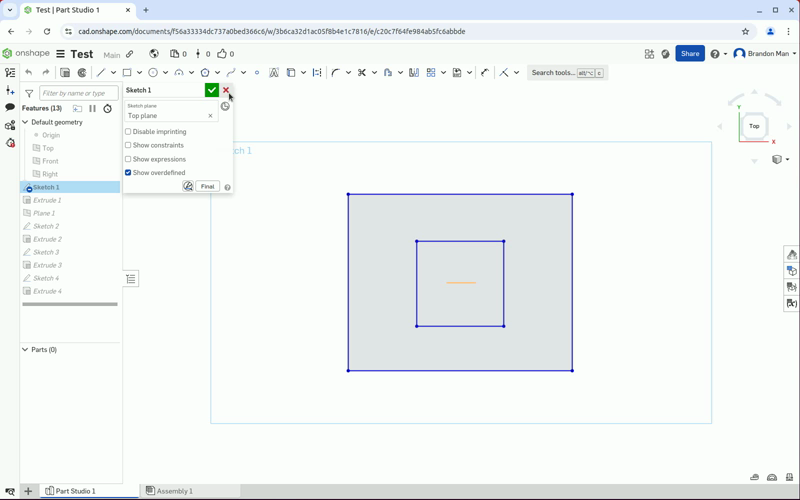
click(229, 92)
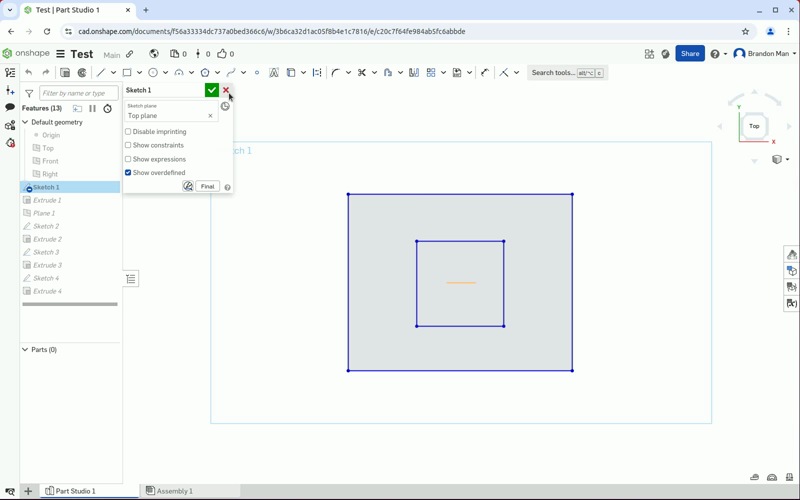
key(shift+s)
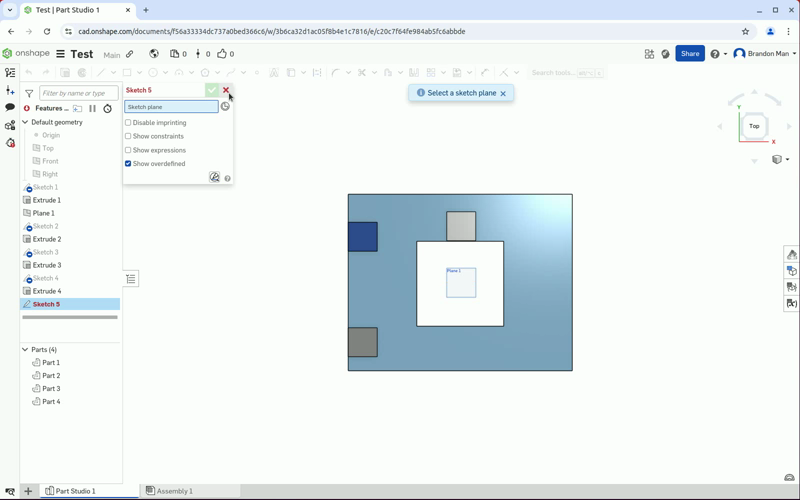
mouse_move(73, 215)
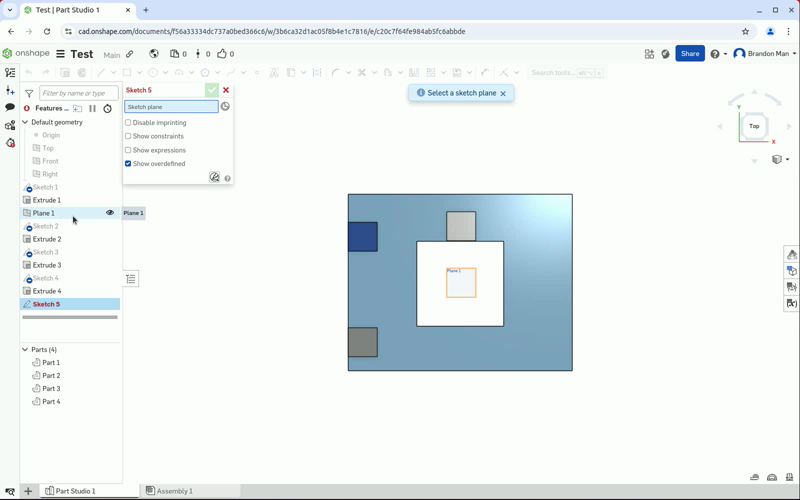
click(73, 215)
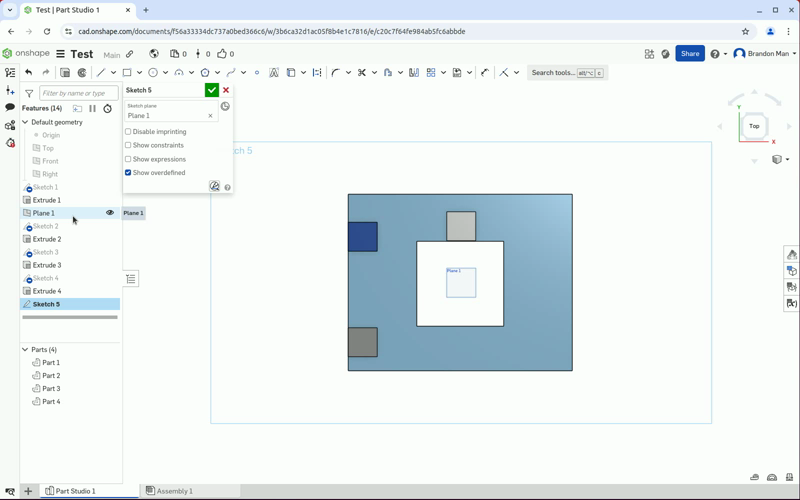
mouse_move(73, 352)
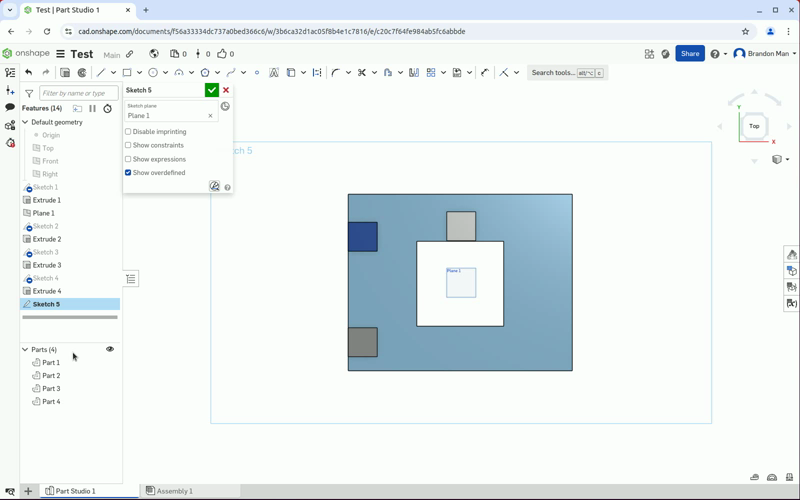
key(y)
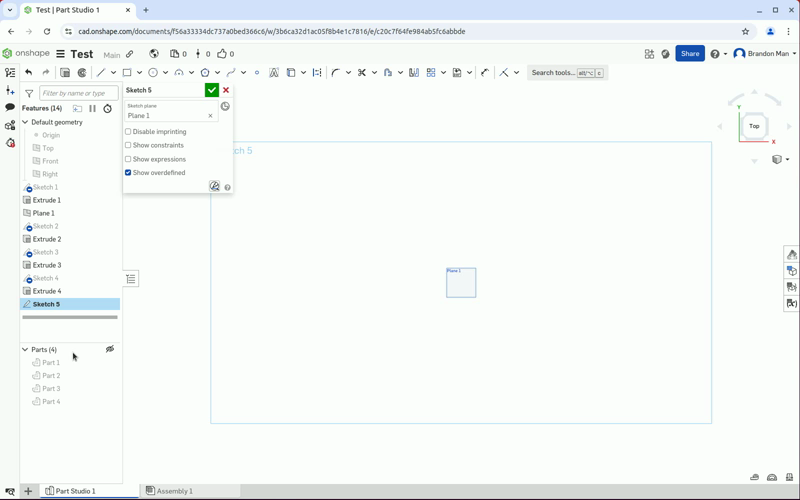
key(l)
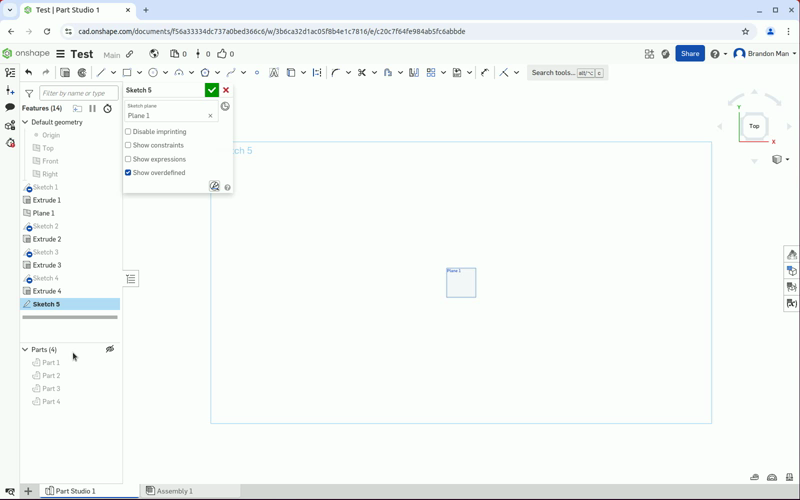
key_down(shift)
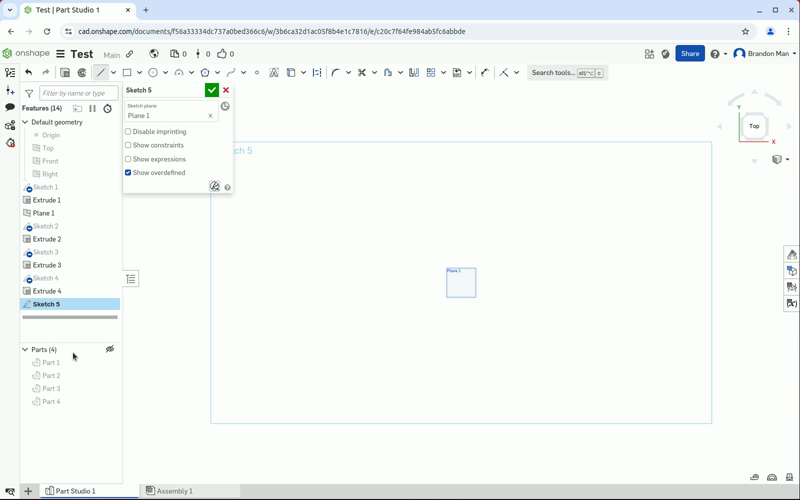
mouse_move(545, 238)
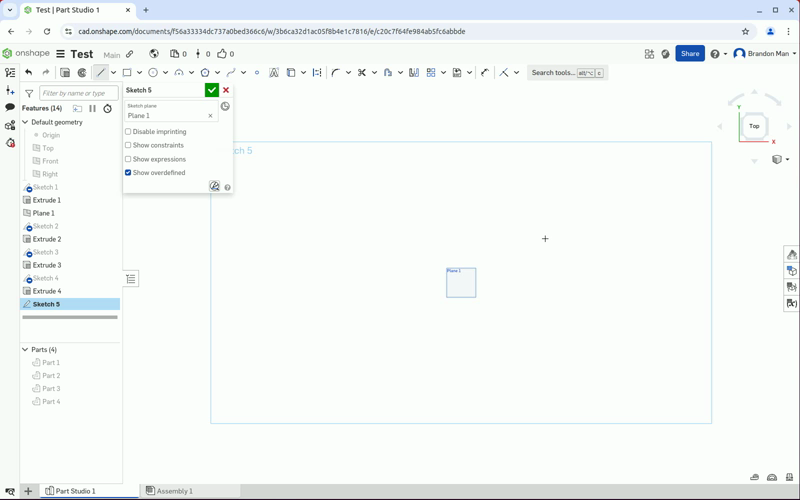
click(545, 238)
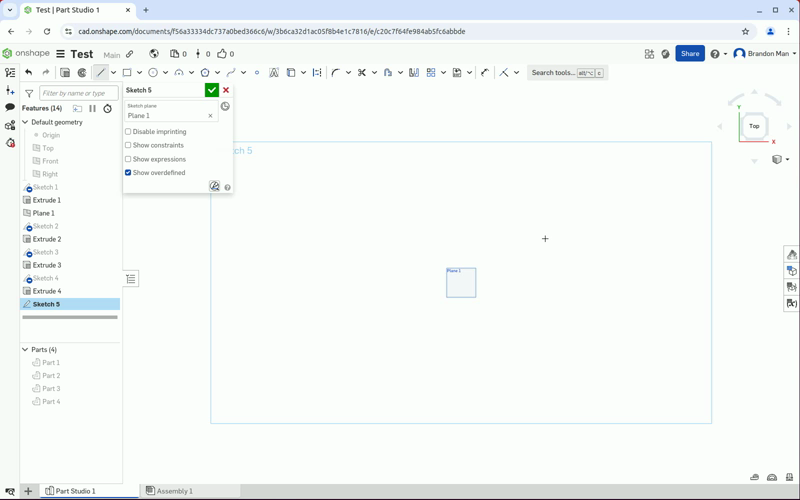
key_up(shift)
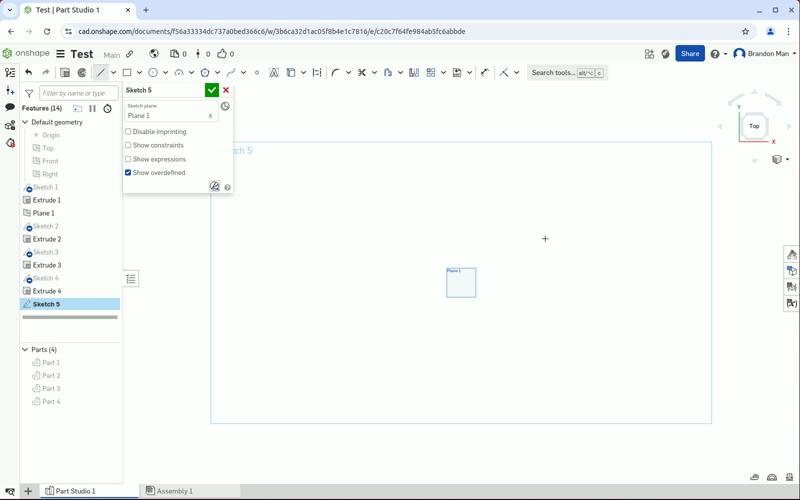
key_down(shift)
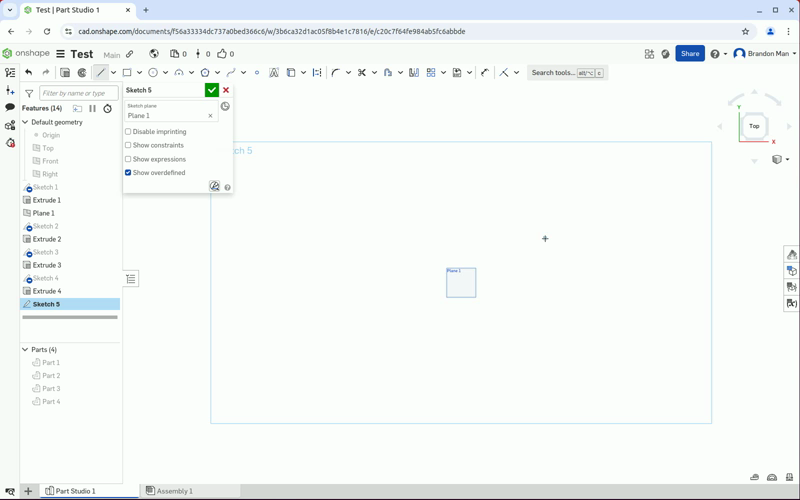
mouse_move(575, 238)
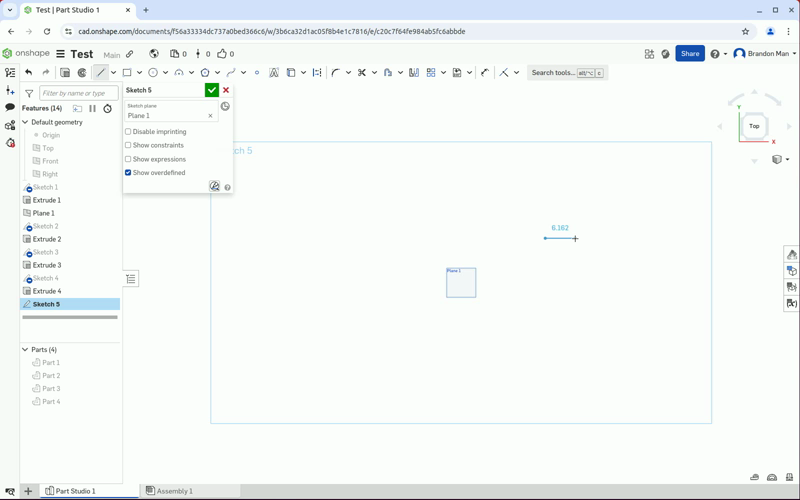
mouse_move(574, 238)
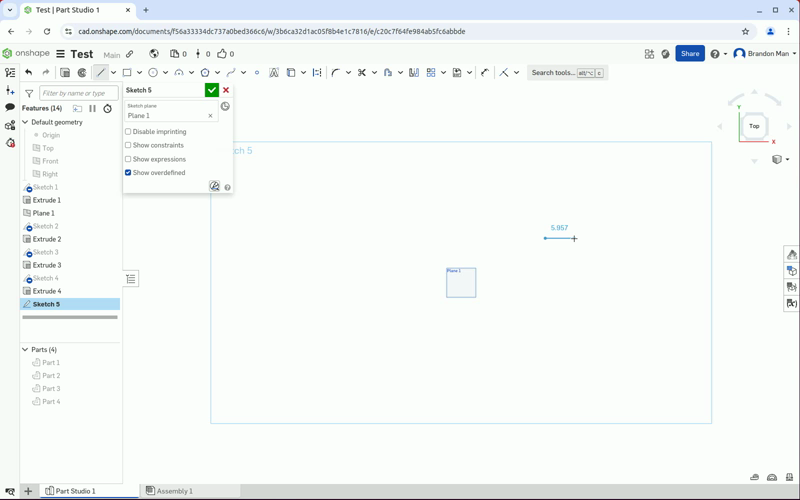
click(574, 238)
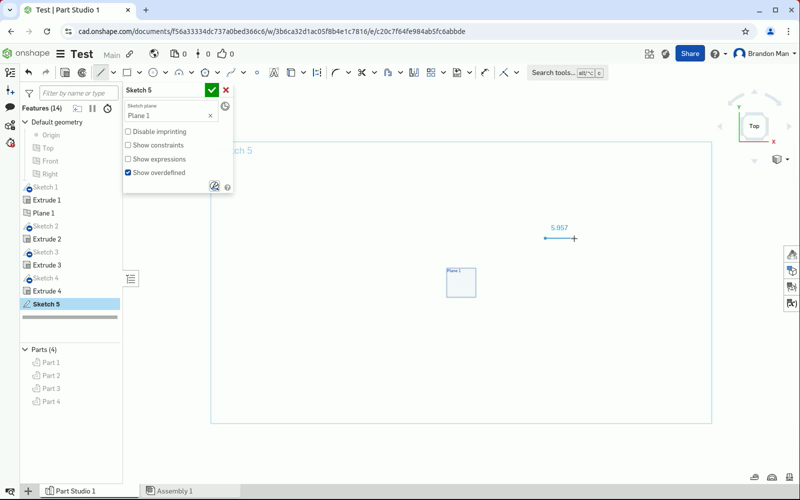
key_up(shift)
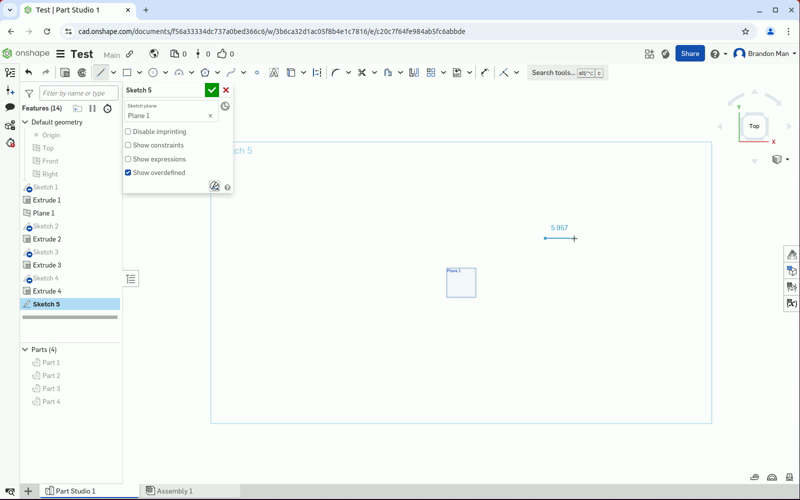
key_down(shift)
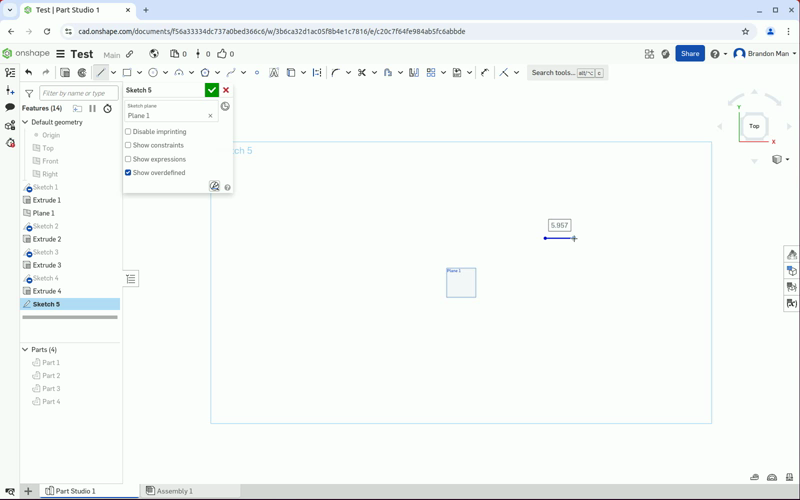
mouse_move(589, 238)
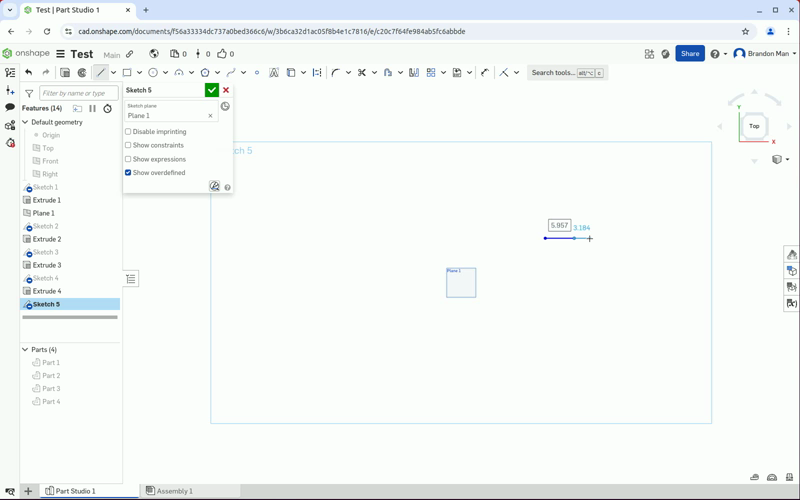
mouse_move(574, 209)
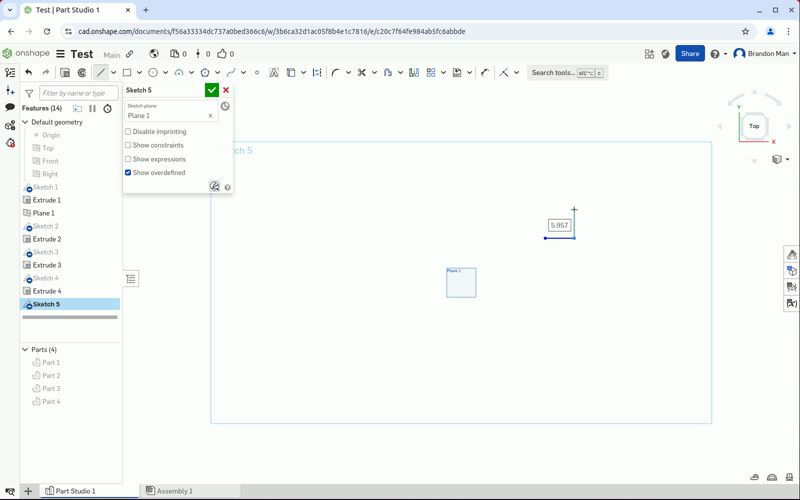
click(574, 209)
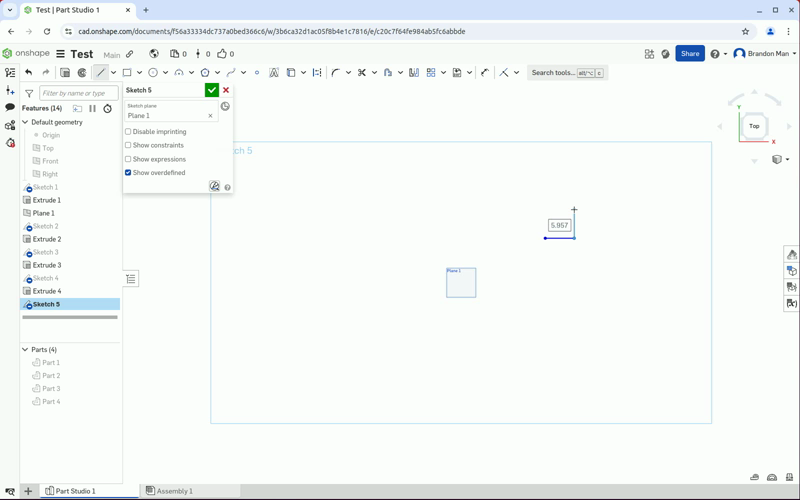
key_up(shift)
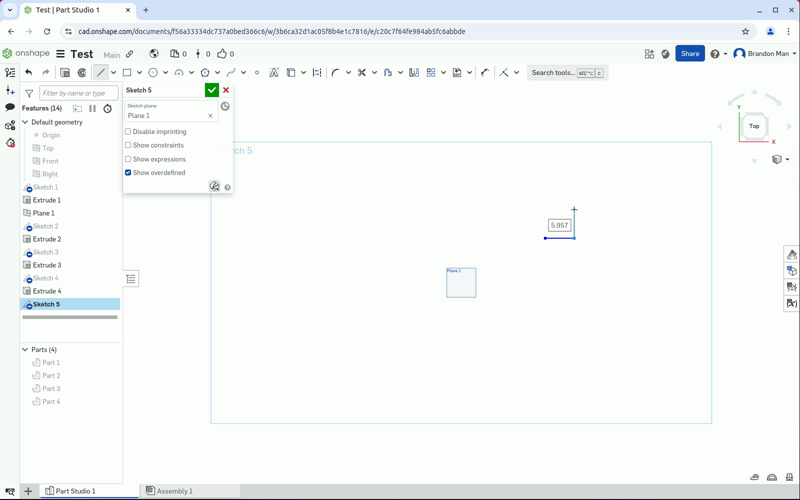
key_down(shift)
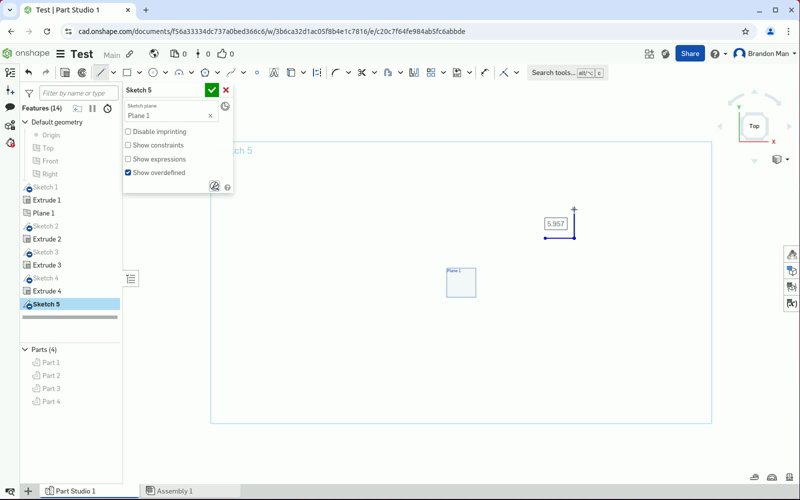
mouse_move(589, 209)
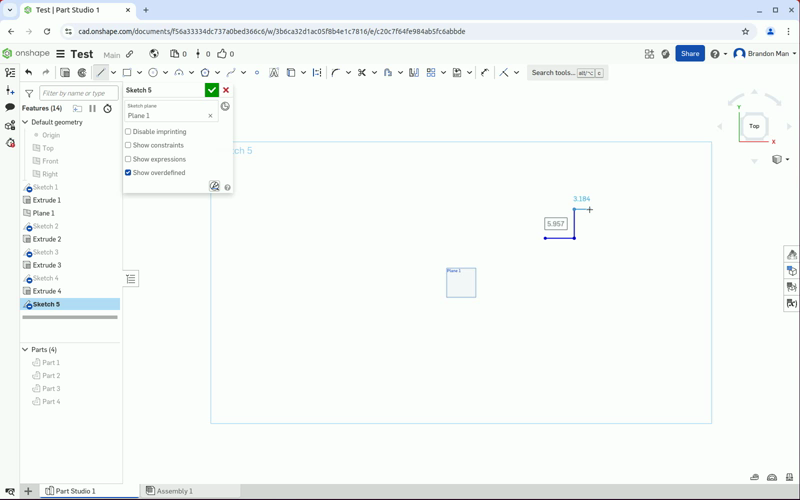
mouse_move(545, 209)
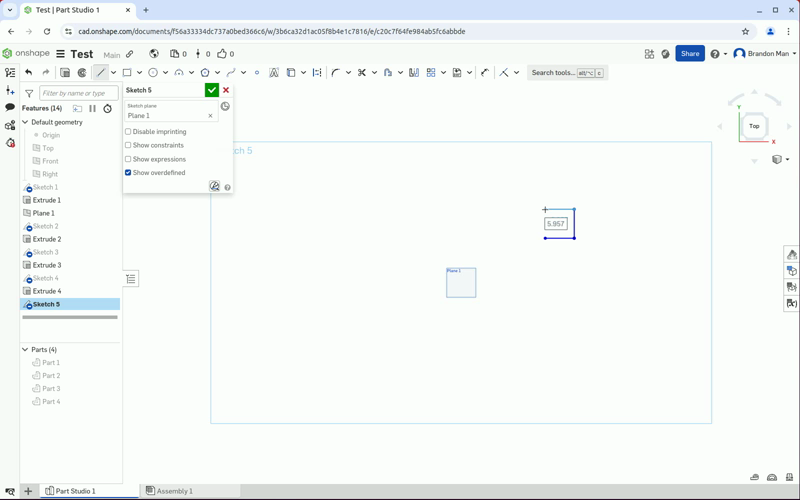
click(545, 209)
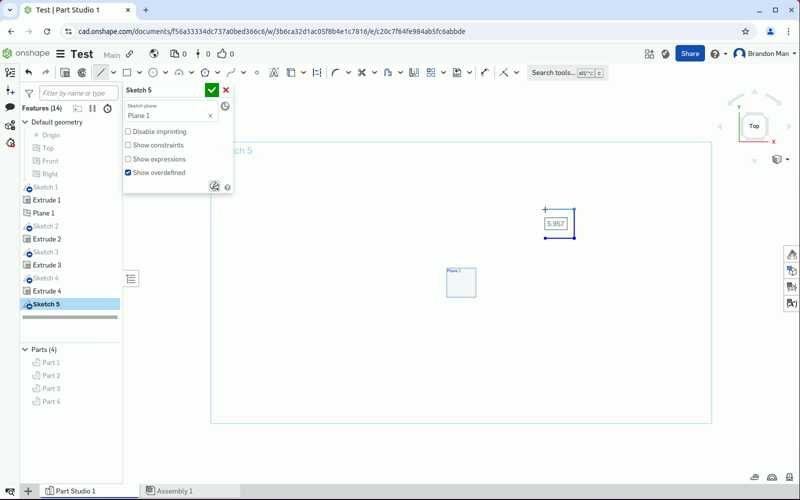
key_up(shift)
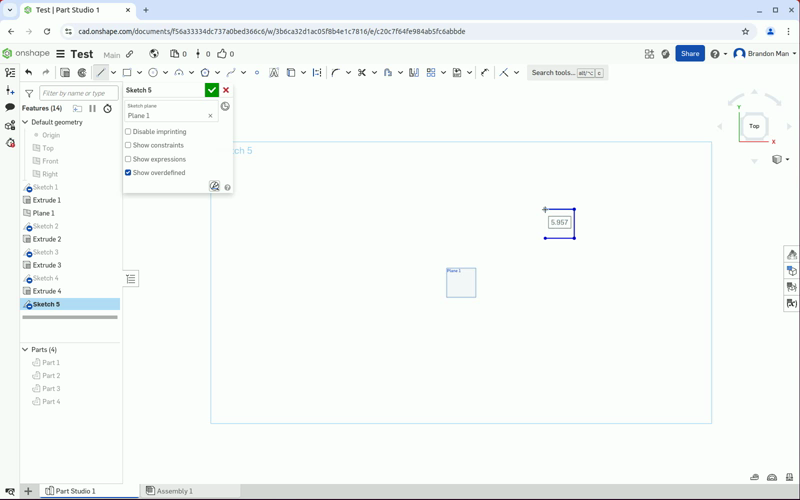
mouse_move(575, 209)
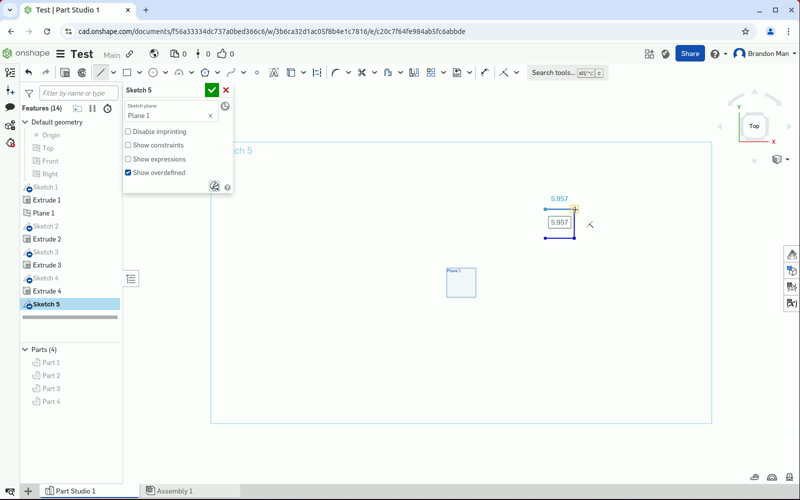
key_down(shift)
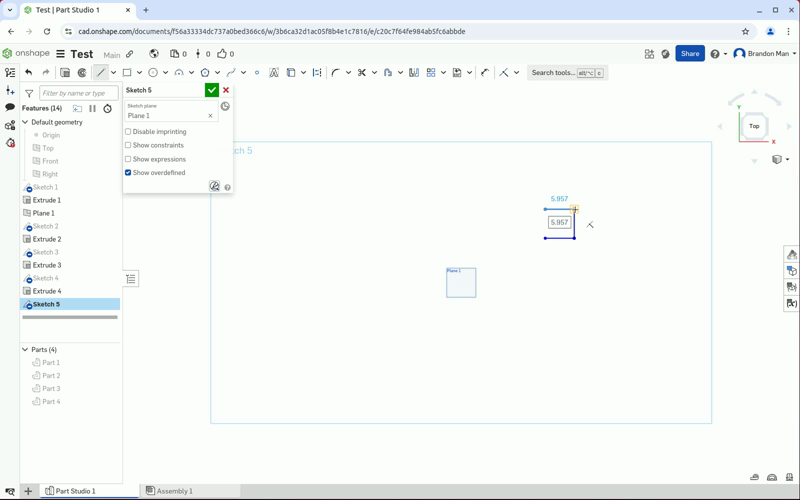
mouse_move(545, 238)
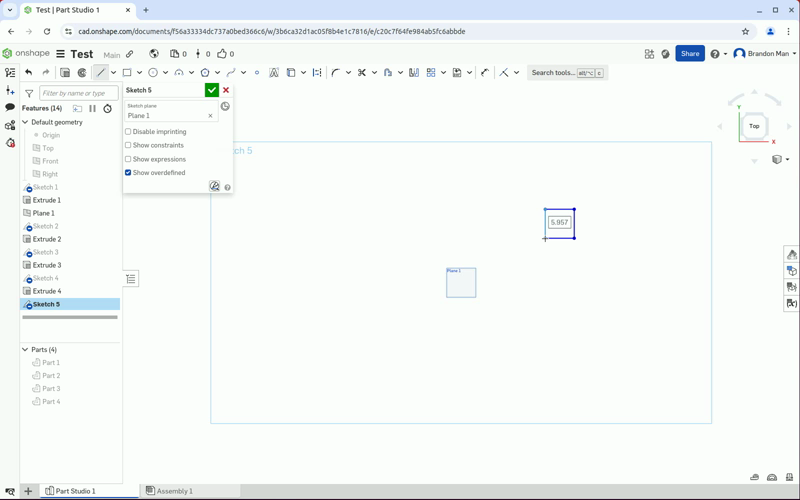
key_up(shift)
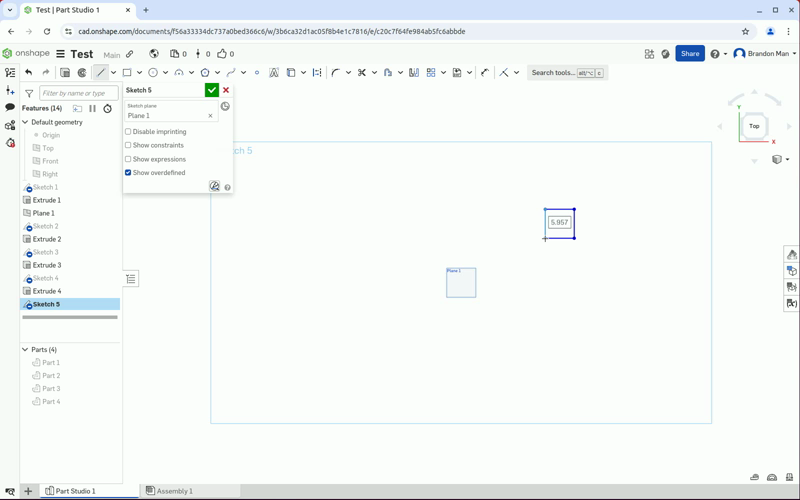
click(545, 238)
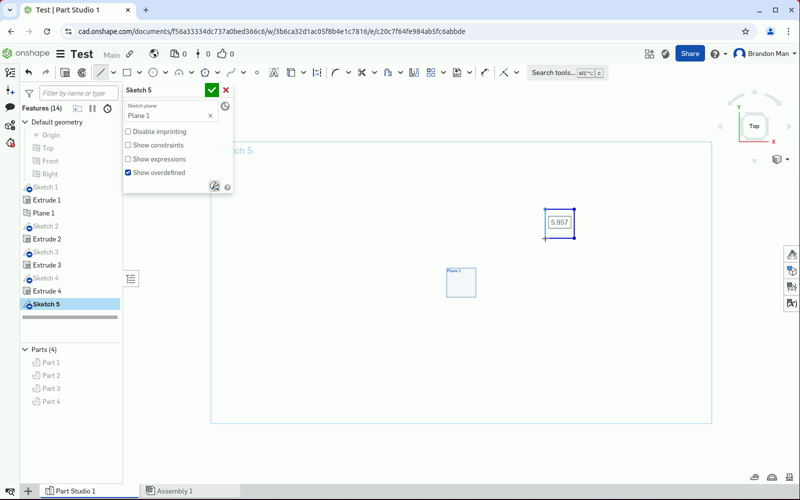
key(esc)
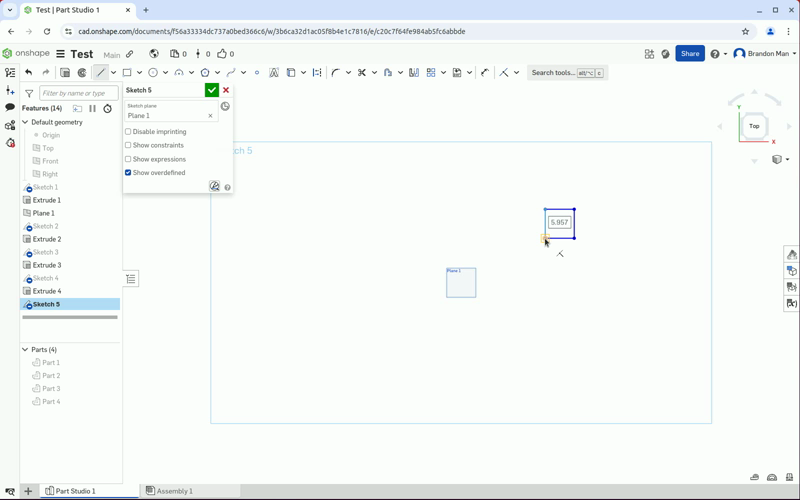
mouse_move(550, 228)
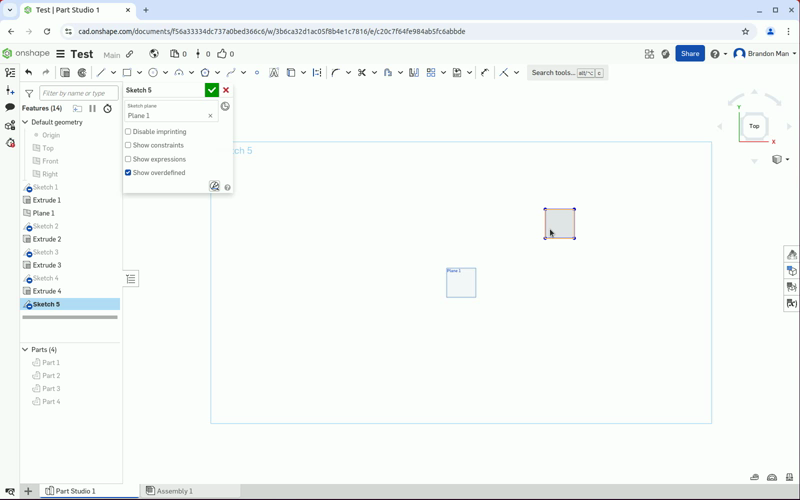
scroll(6)
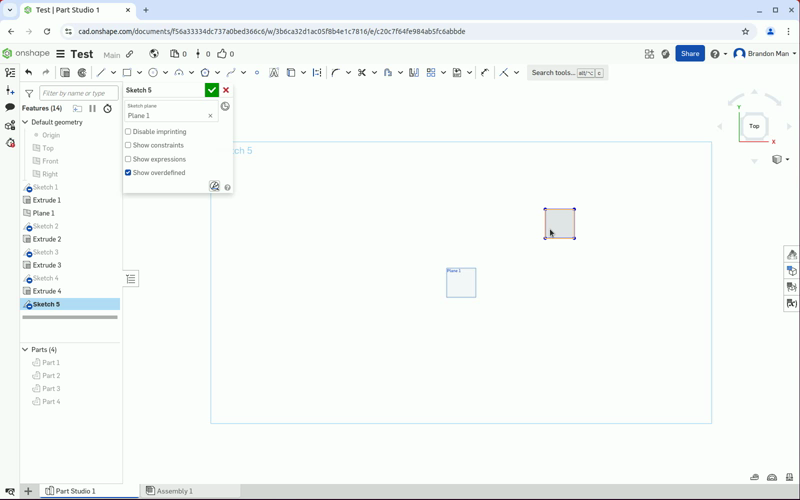
scroll(6)
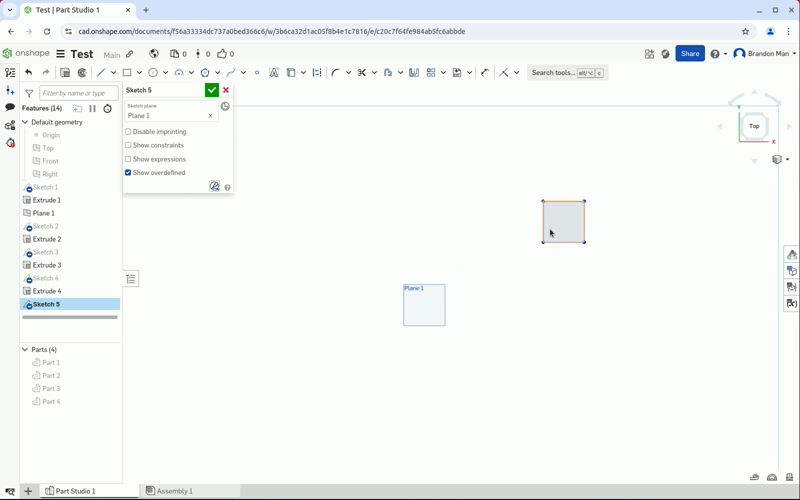
scroll(6)
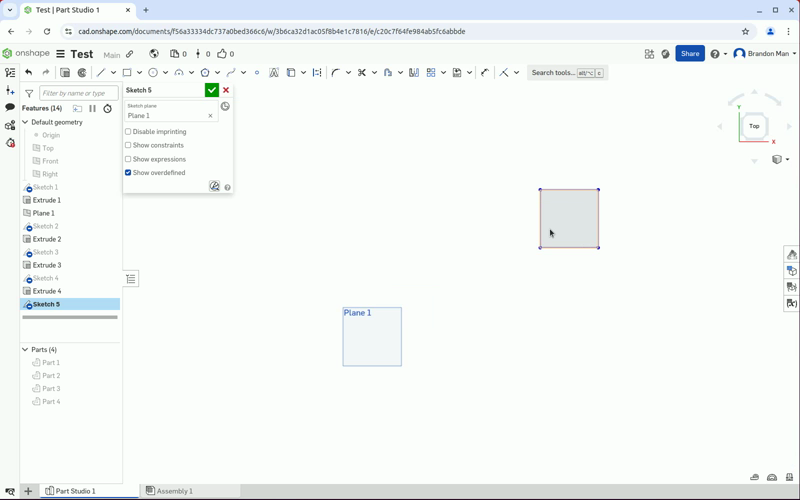
scroll(6)
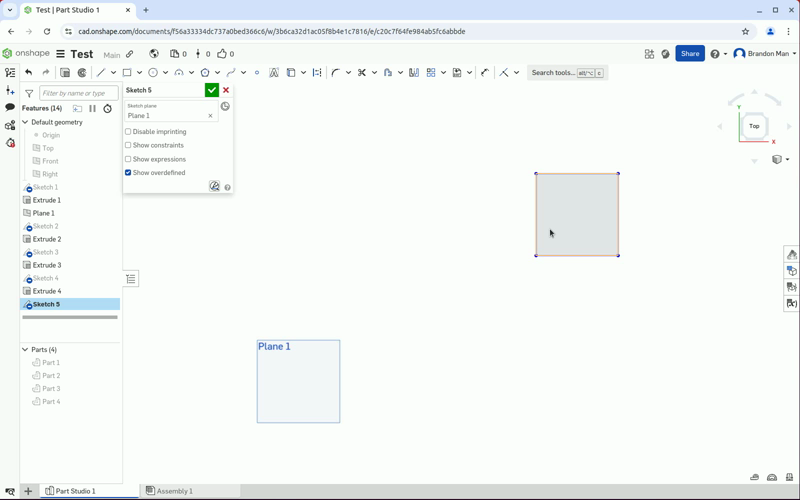
scroll(6)
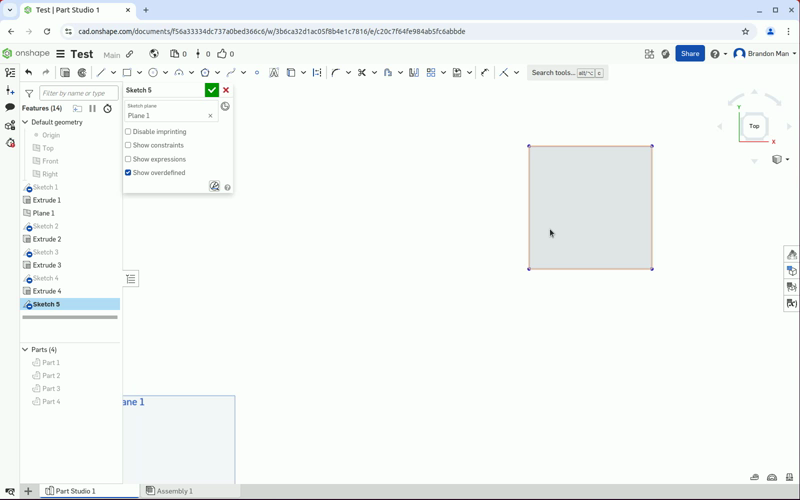
scroll(6)
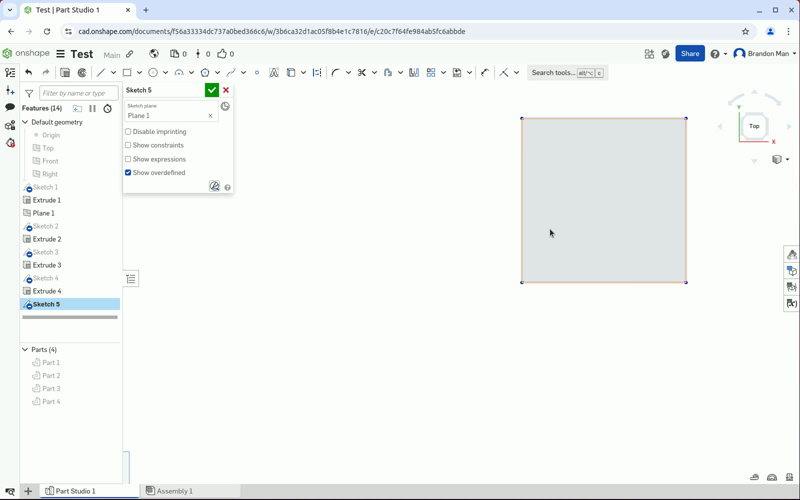
scroll(6)
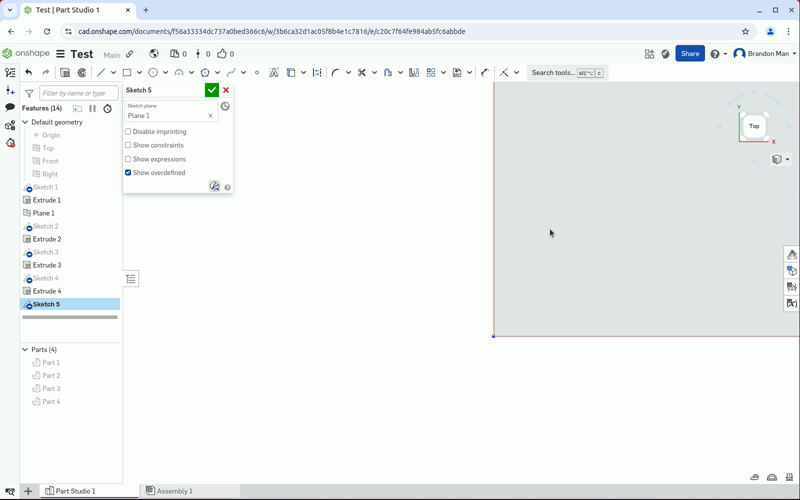
click(550, 228)
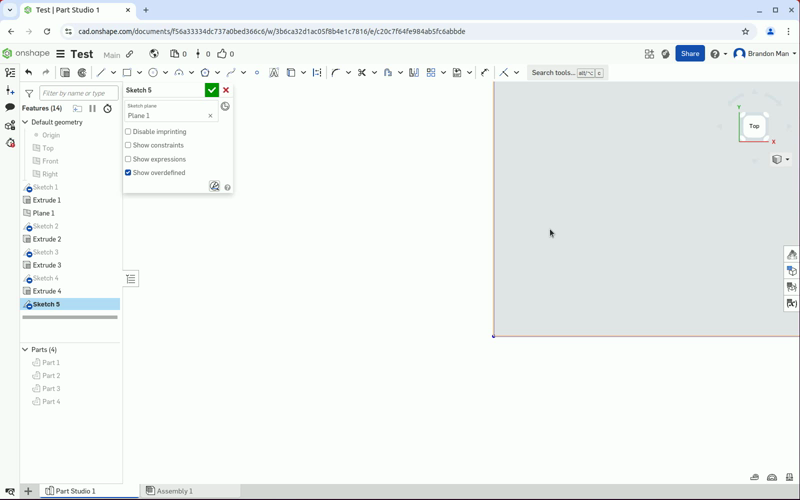
scroll(-6)
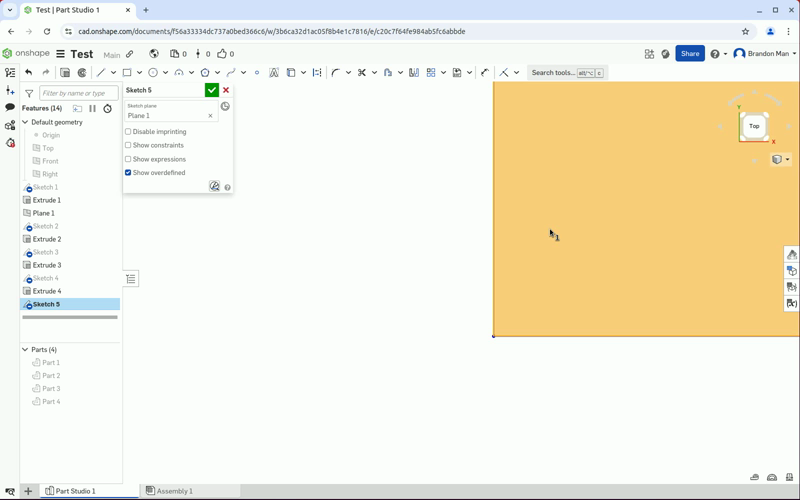
scroll(-6)
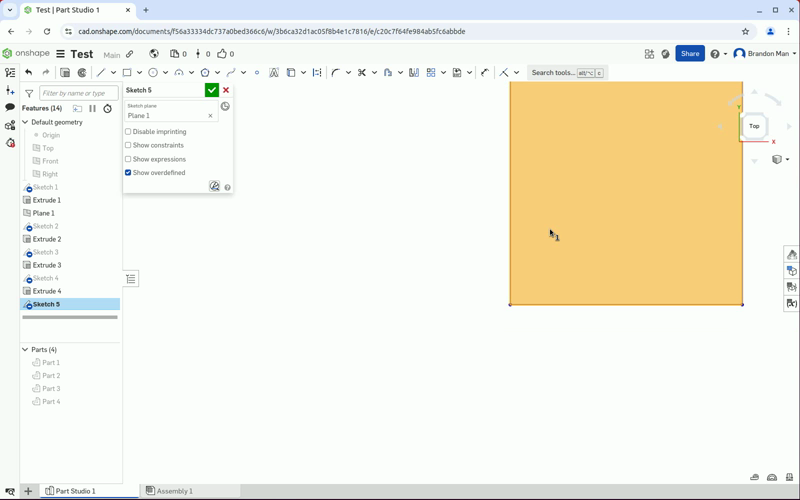
scroll(-6)
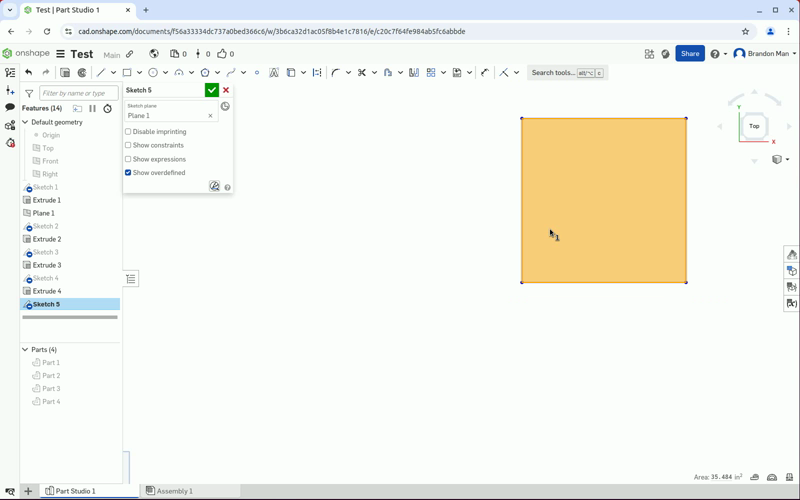
scroll(-6)
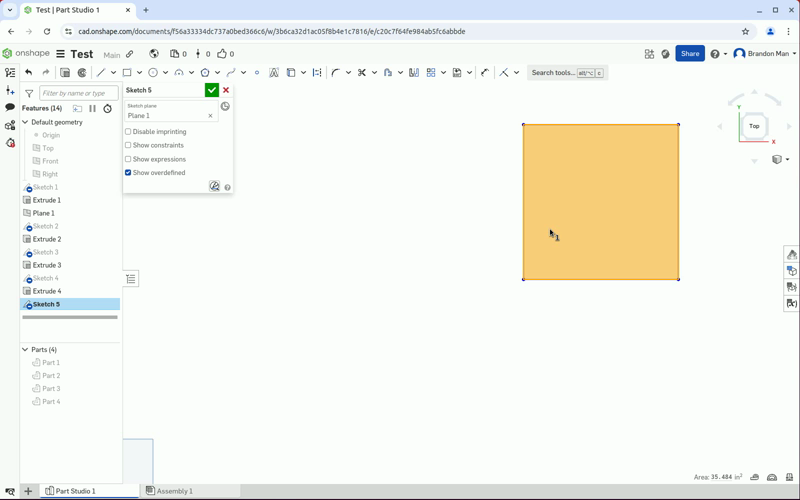
scroll(-6)
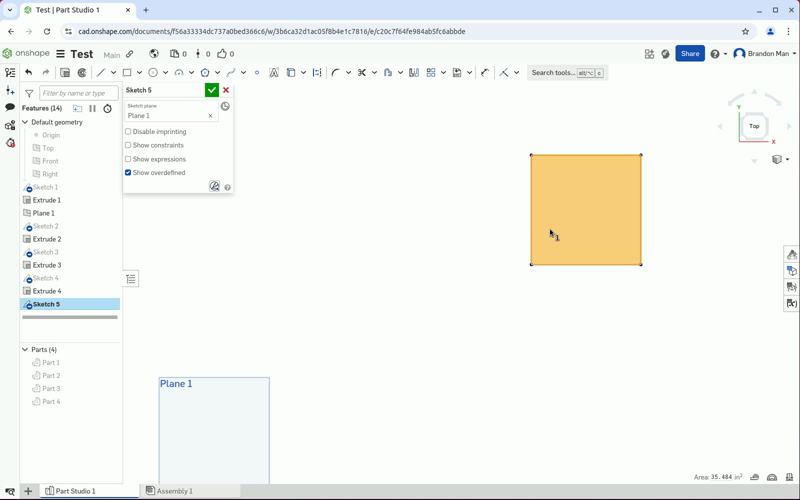
scroll(-6)
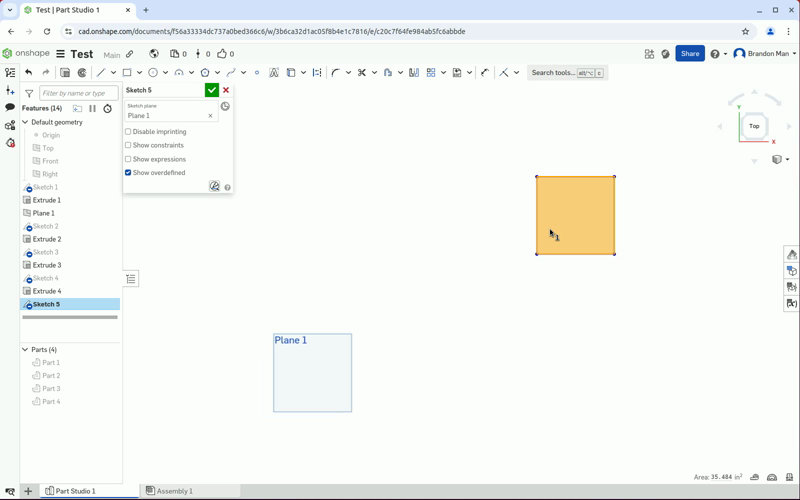
scroll(-6)
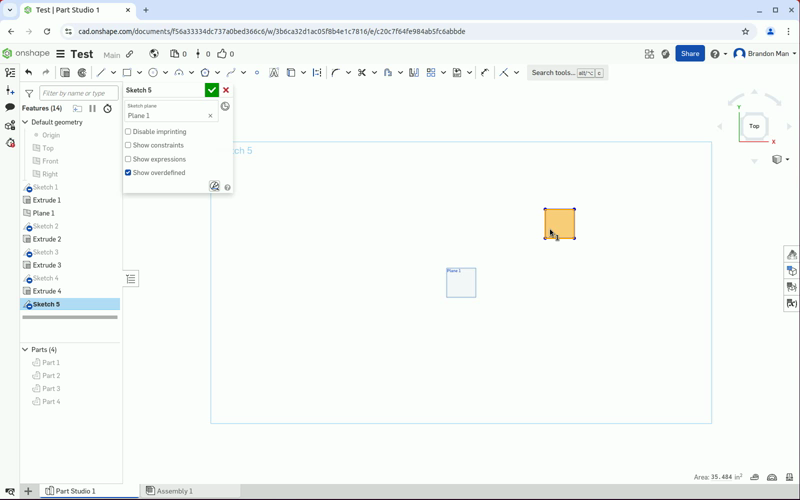
mouse_move(73, 352)
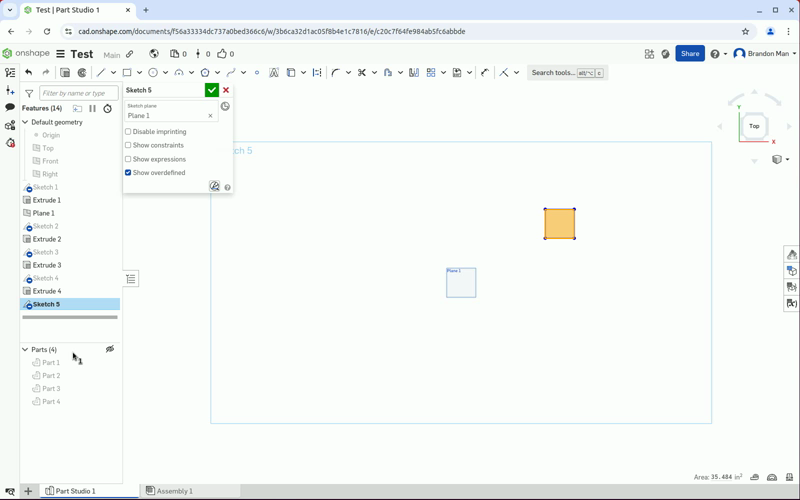
key(shift+y)
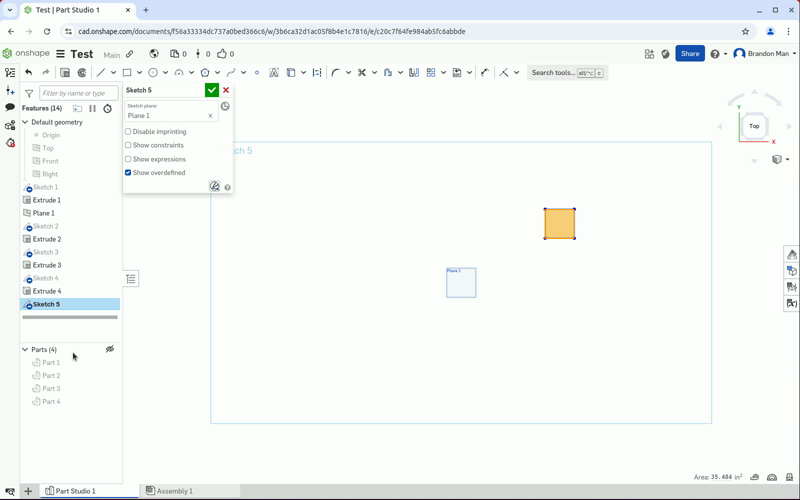
key(shift+e)
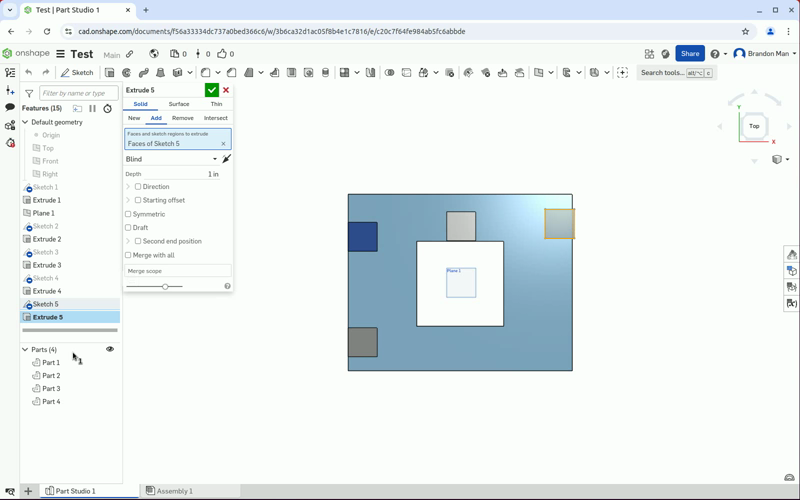
mouse_move(143, 106)
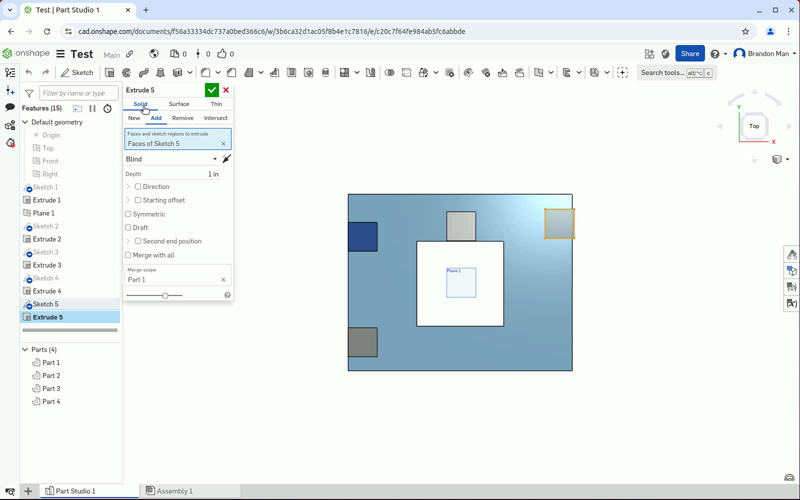
click(143, 106)
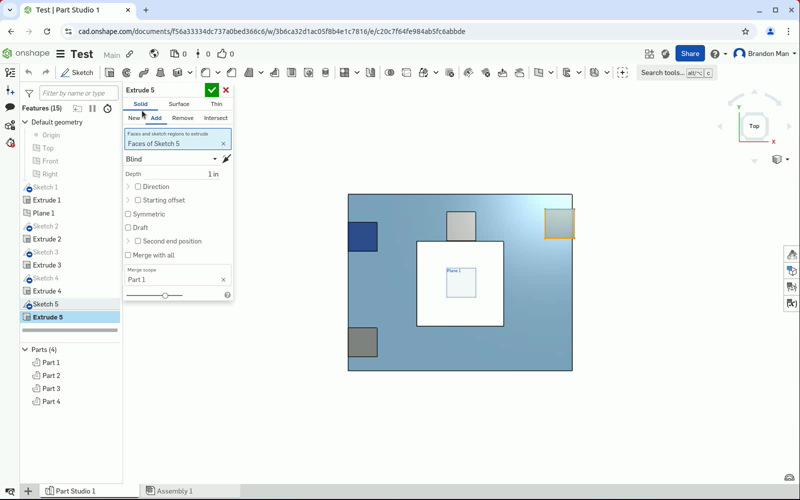
mouse_move(137, 120)
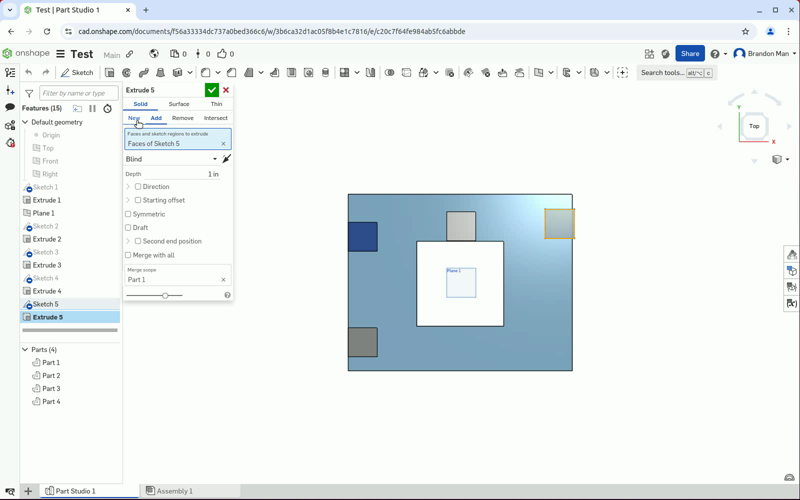
click(137, 120)
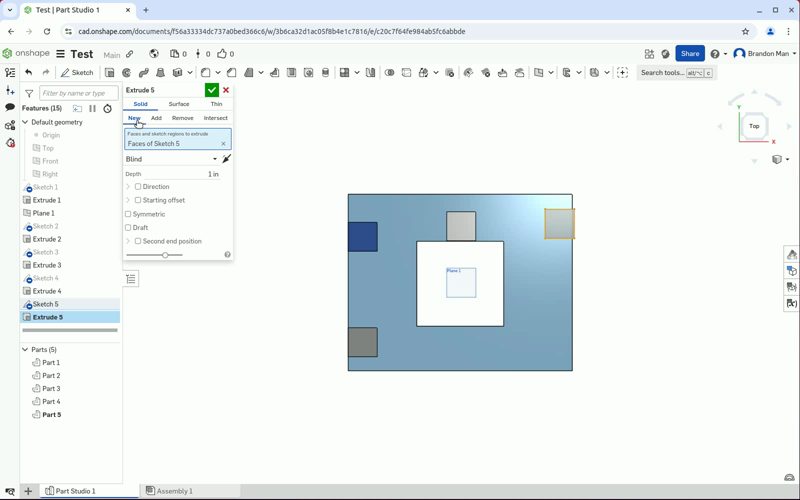
key(tab, 4)
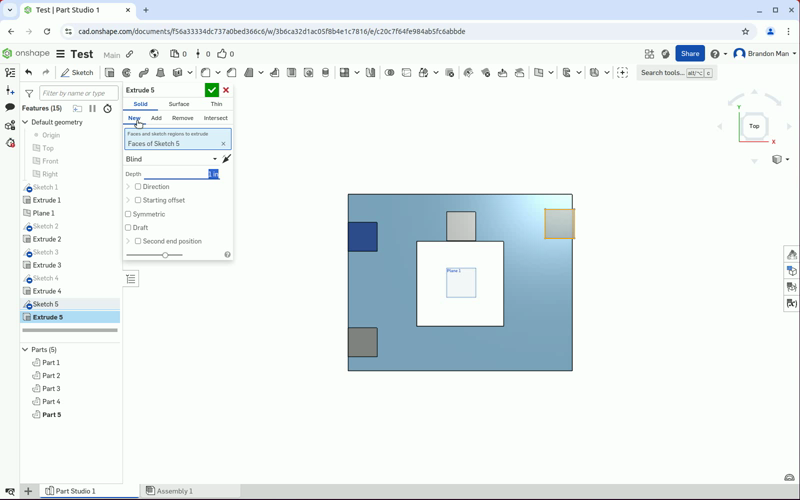
text(0.241)
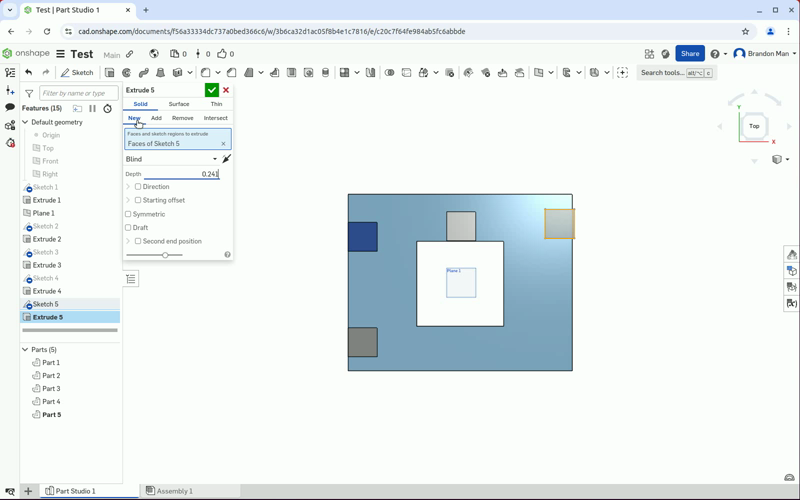
key(enter)
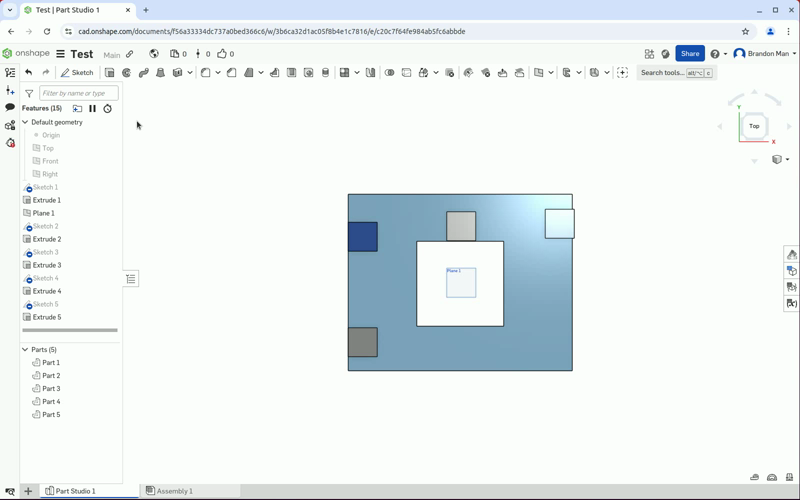
key(shift+h)
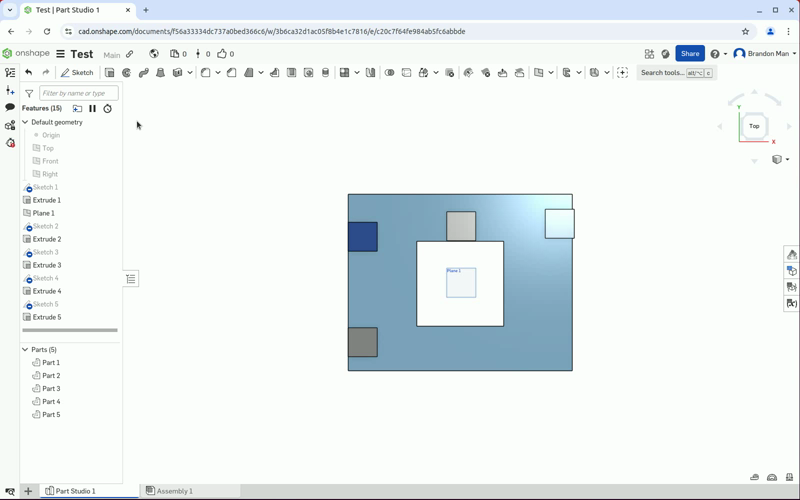
key(shift+h)
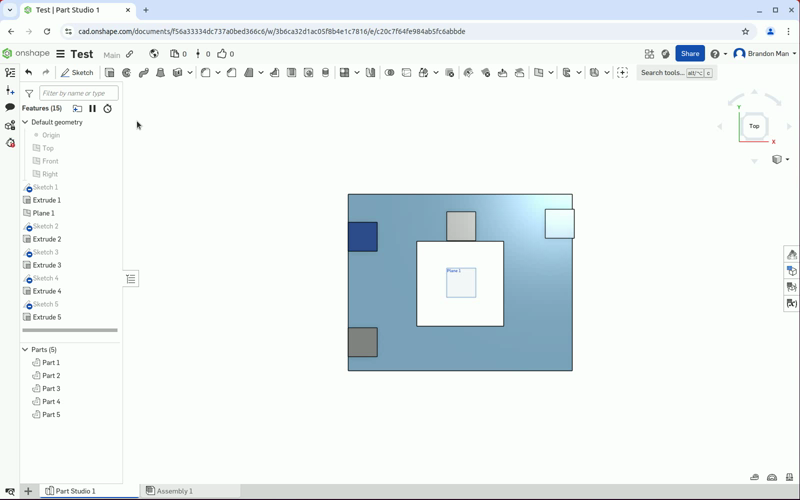
mouse_move(73, 189)
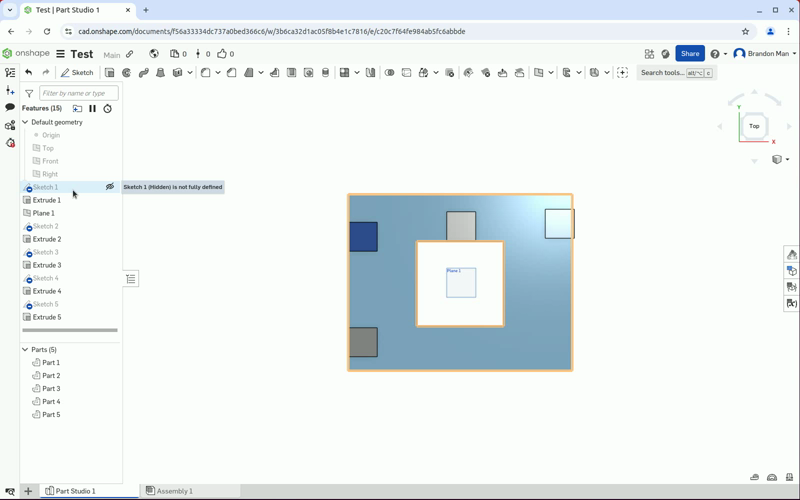
click(73, 189)
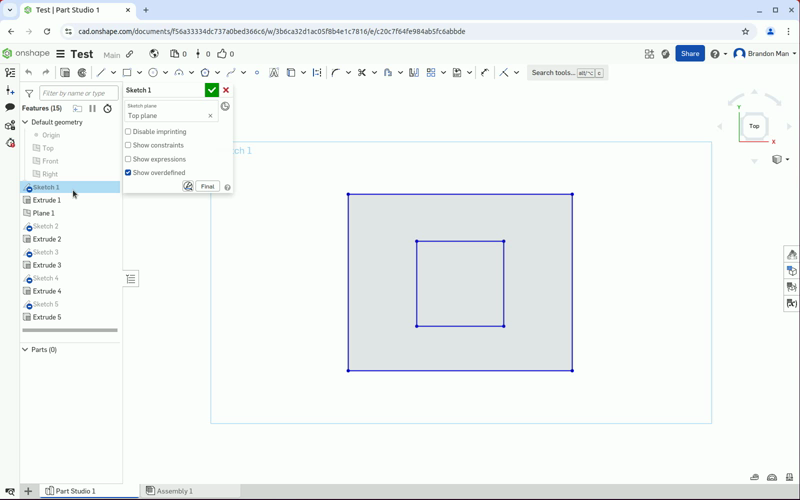
mouse_move(229, 92)
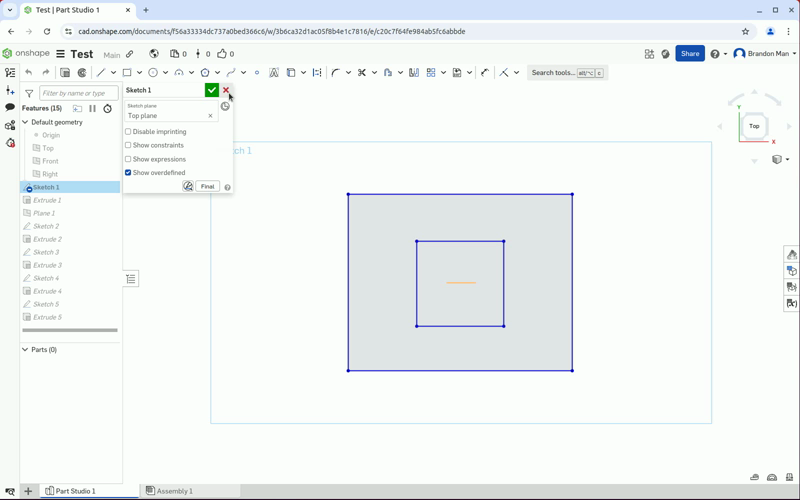
click(229, 92)
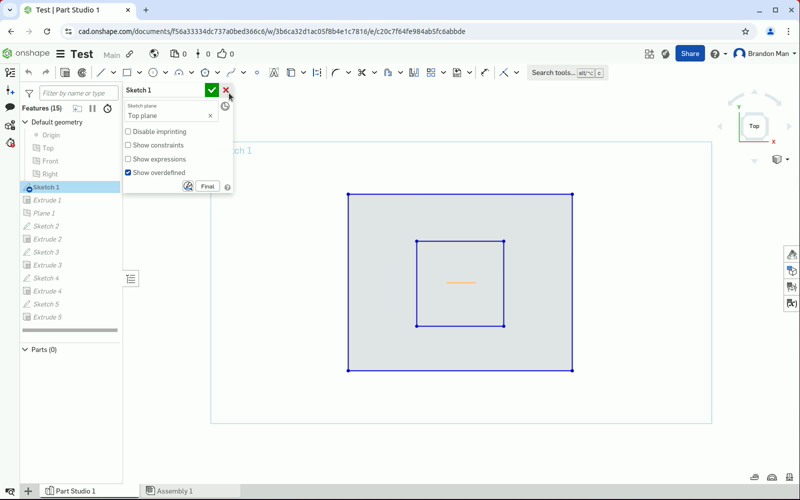
key(shift+s)
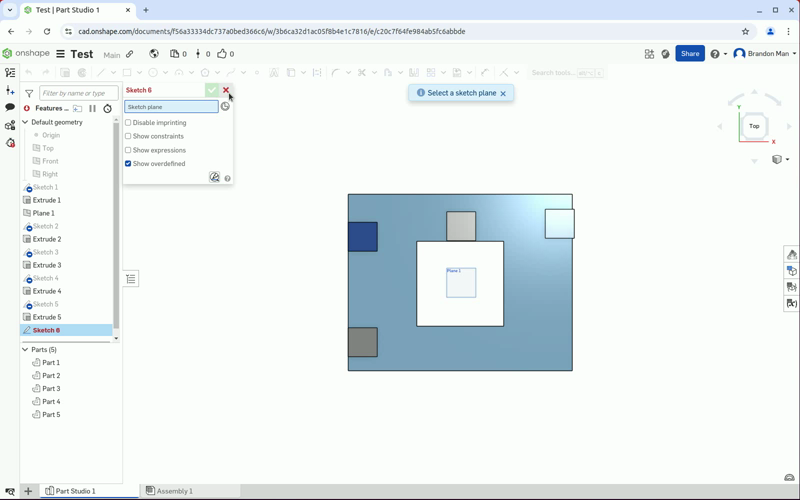
mouse_move(69, 215)
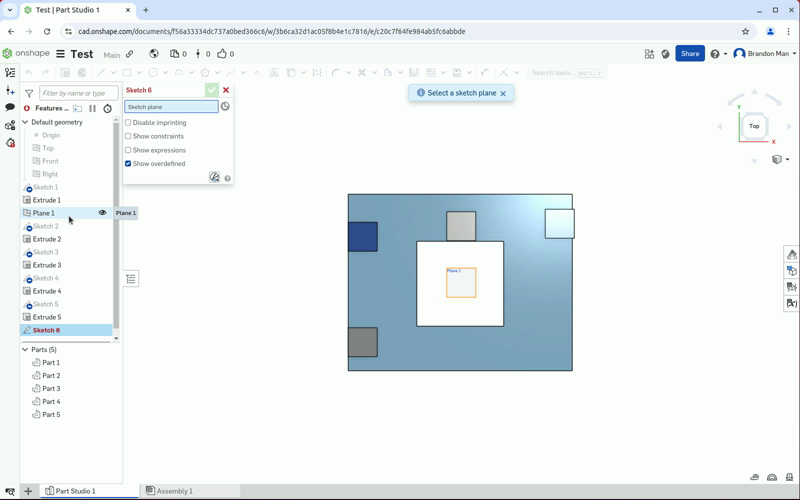
click(69, 215)
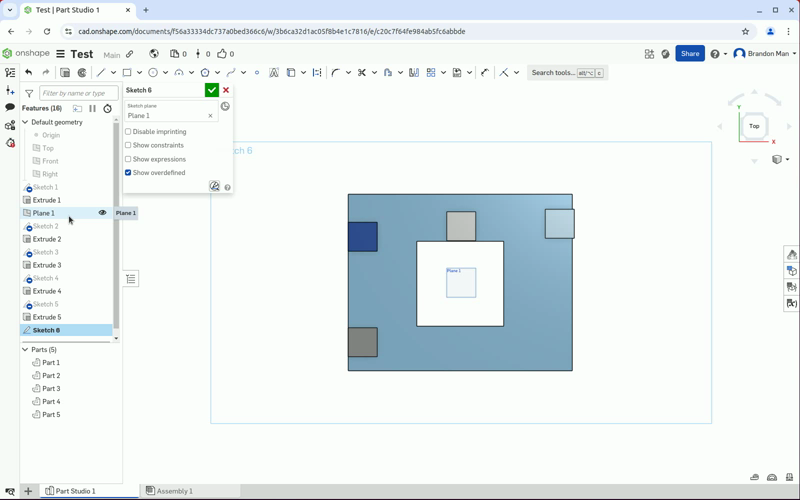
mouse_move(73, 352)
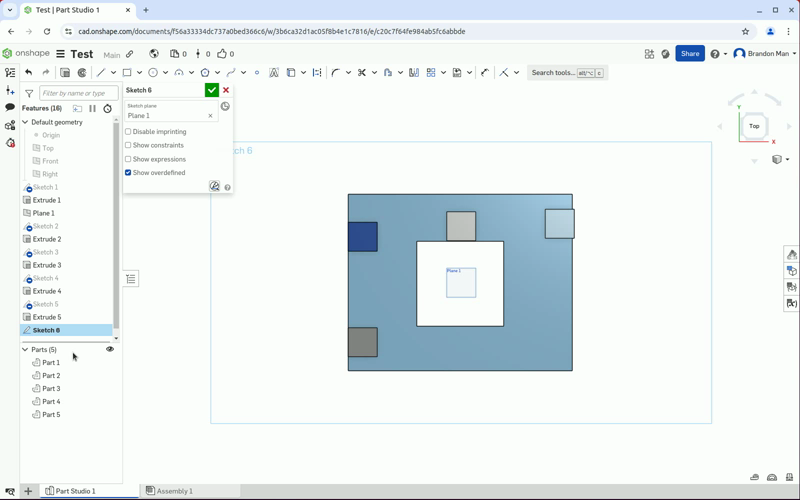
key(y)
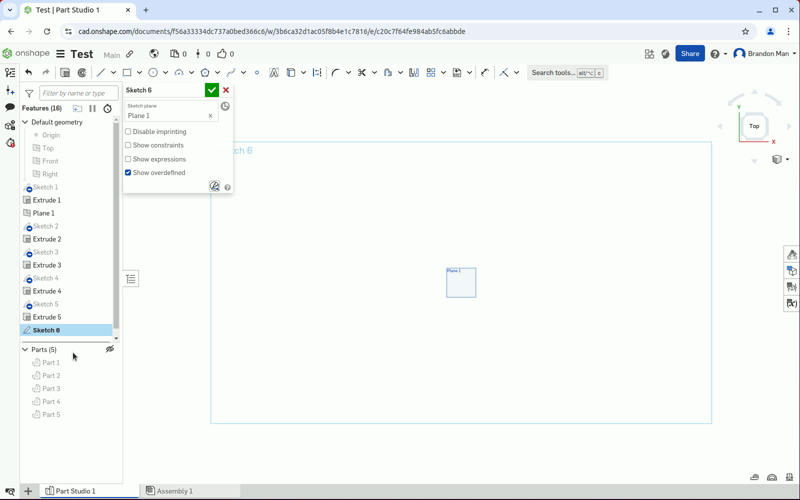
key(l)
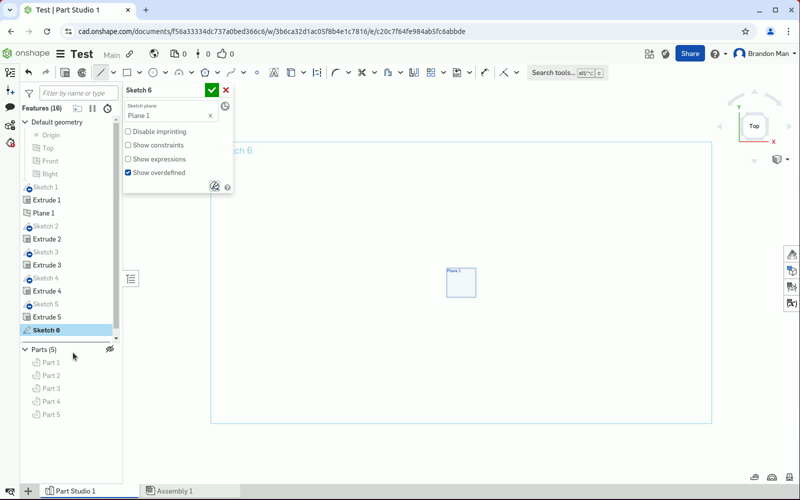
key_down(shift)
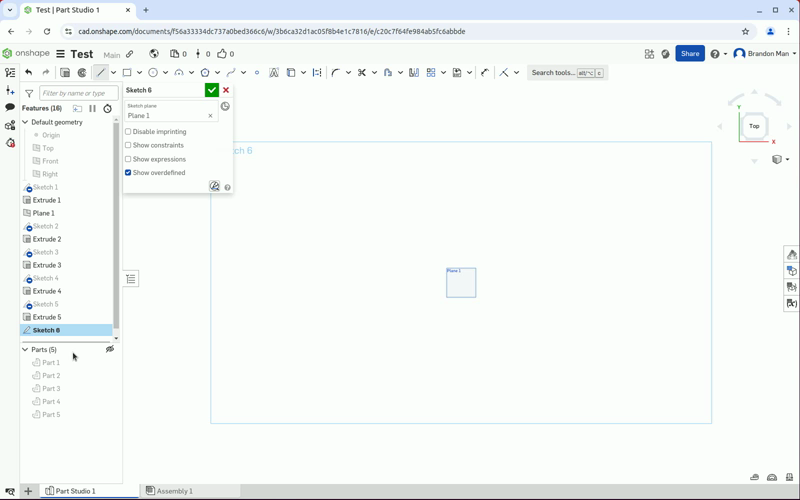
mouse_move(545, 356)
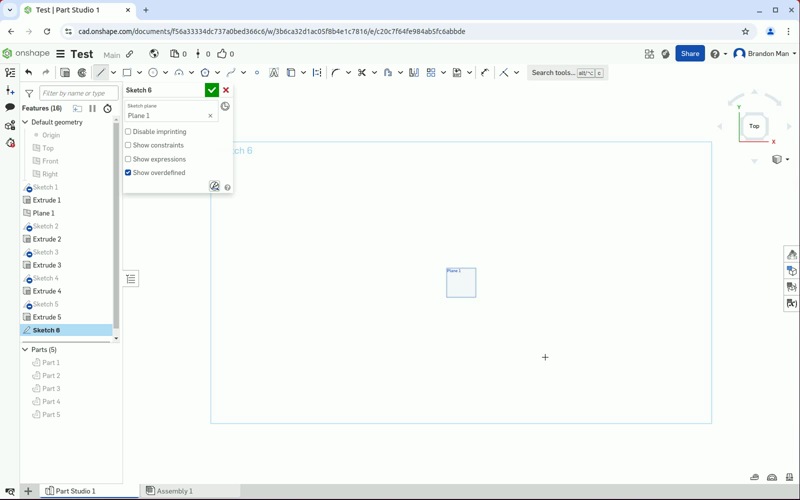
click(545, 356)
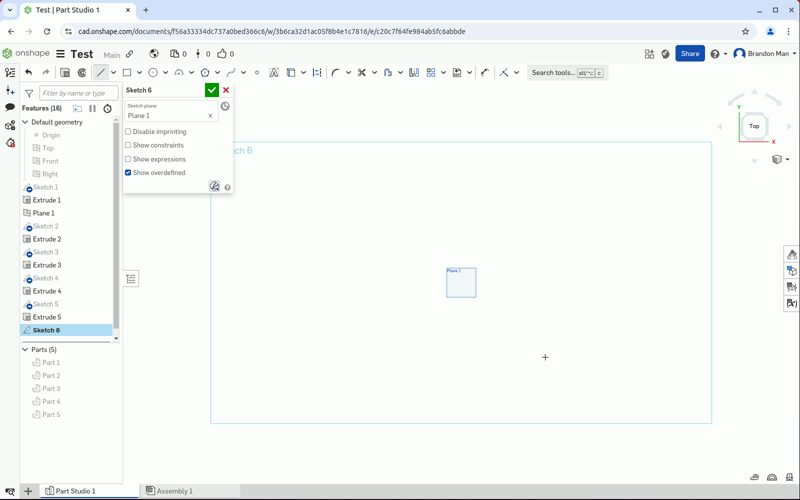
key_up(shift)
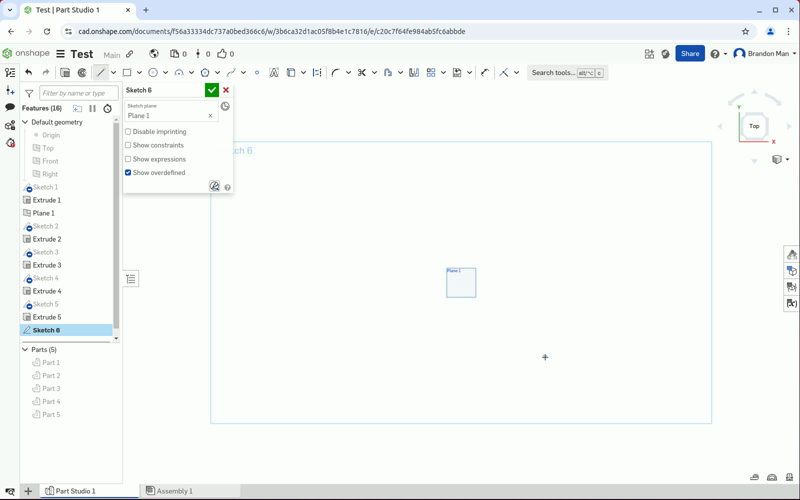
key_down(shift)
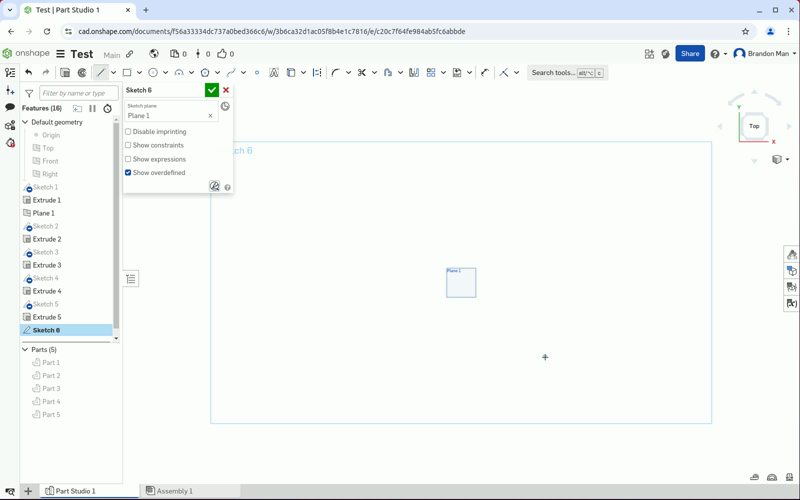
mouse_move(575, 356)
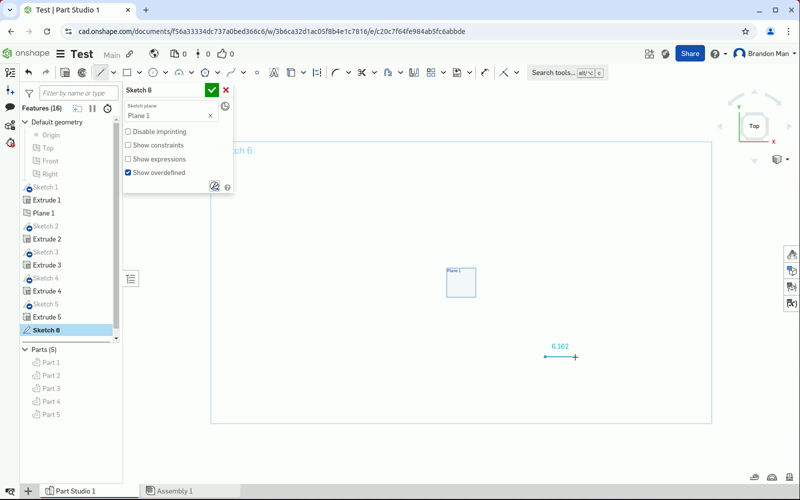
mouse_move(574, 356)
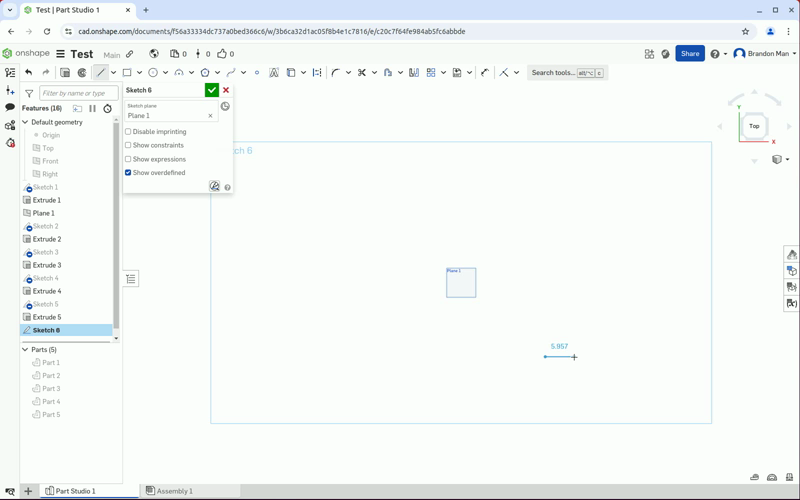
click(574, 356)
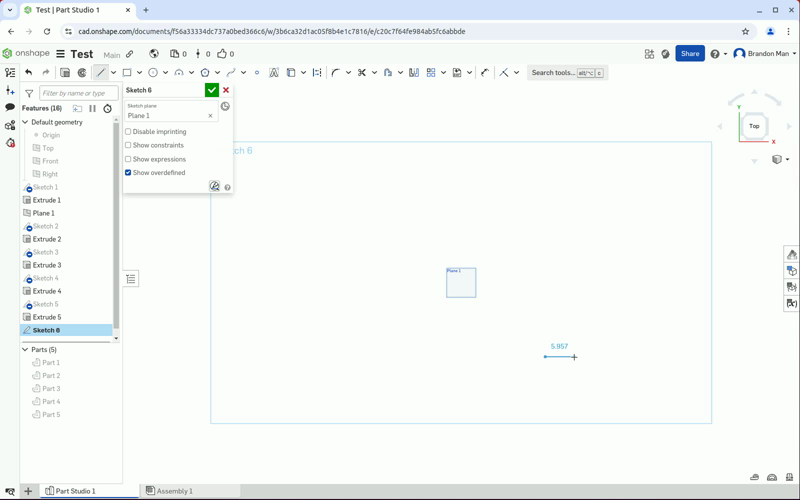
key_up(shift)
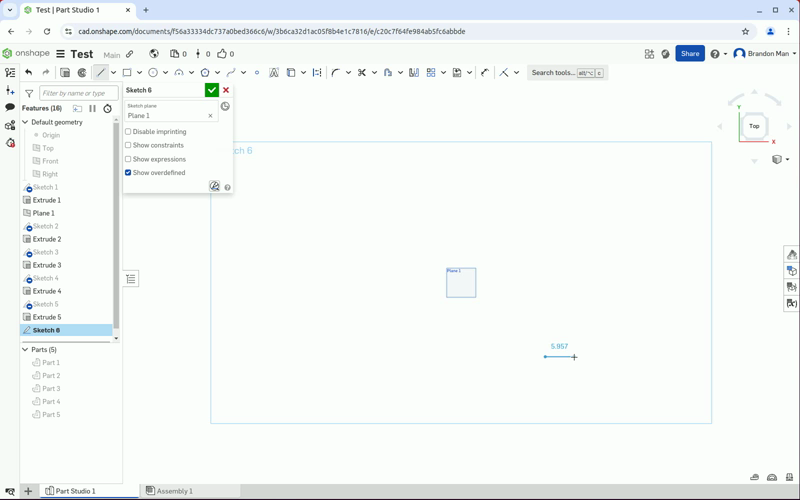
key_down(shift)
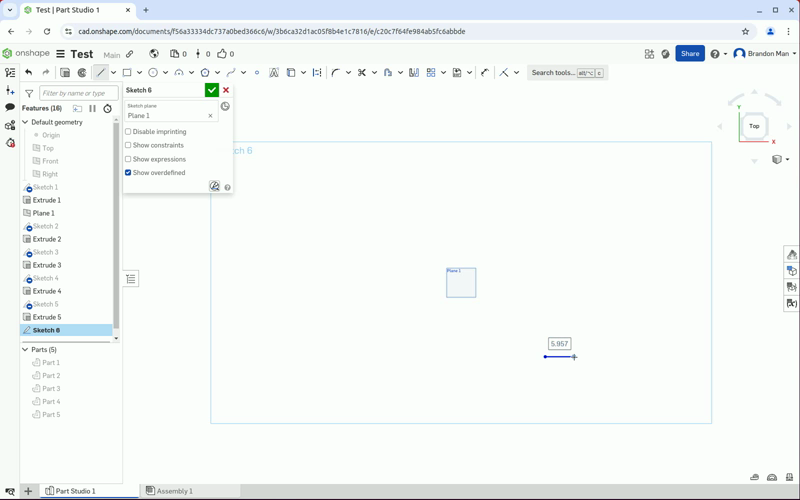
mouse_move(589, 356)
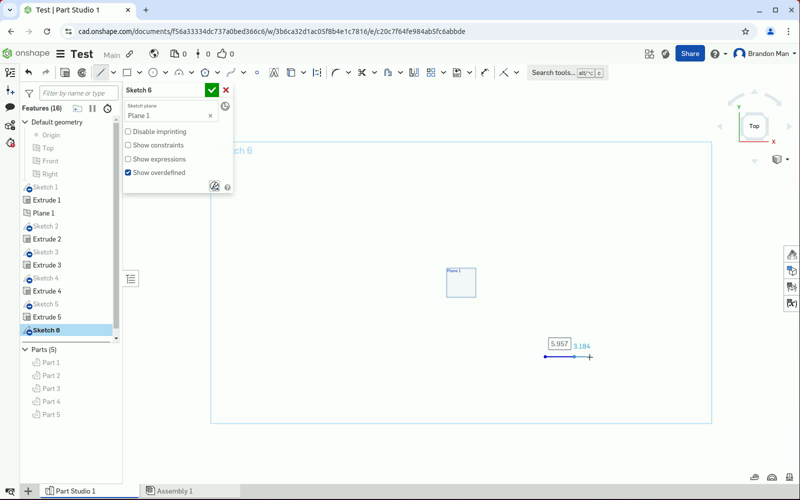
mouse_move(574, 327)
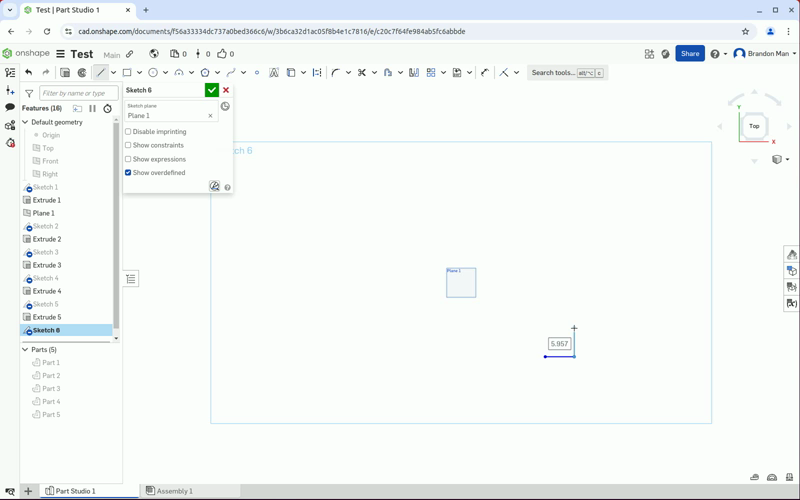
click(574, 327)
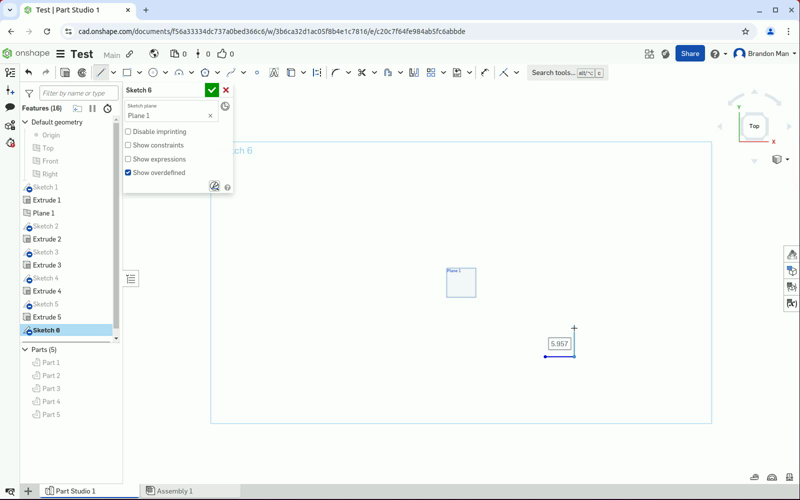
key_up(shift)
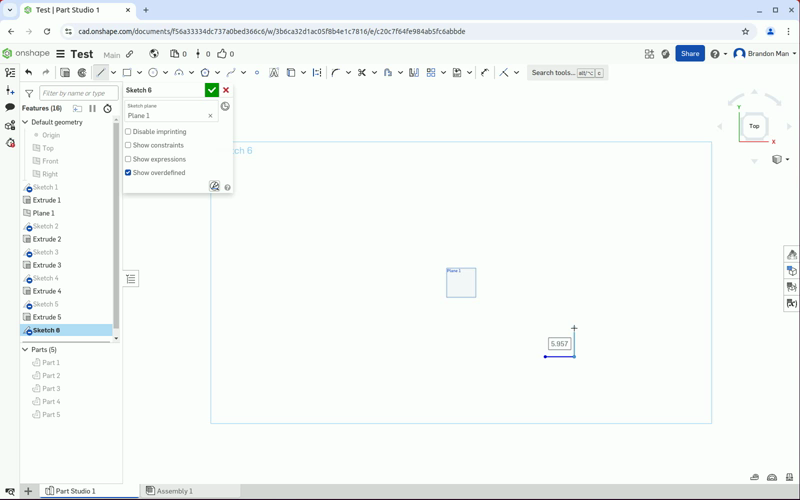
key_down(shift)
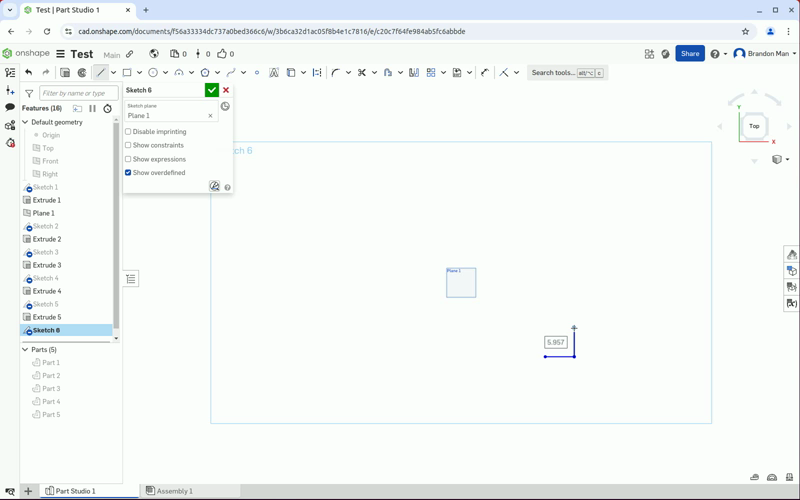
mouse_move(589, 327)
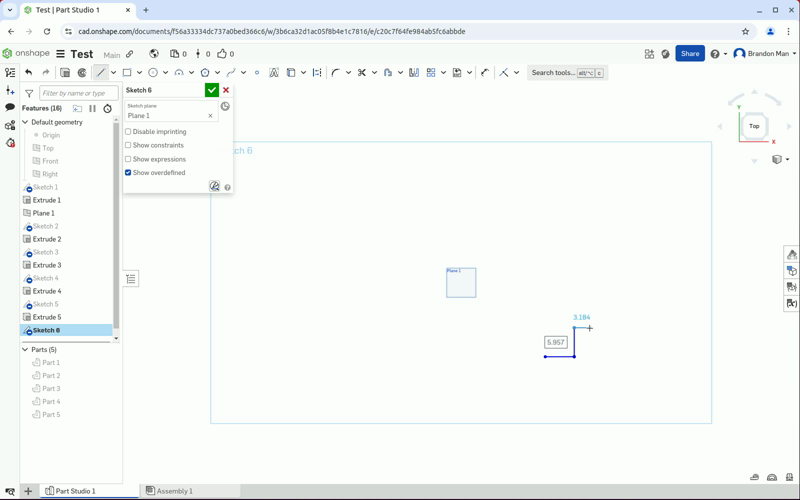
mouse_move(545, 327)
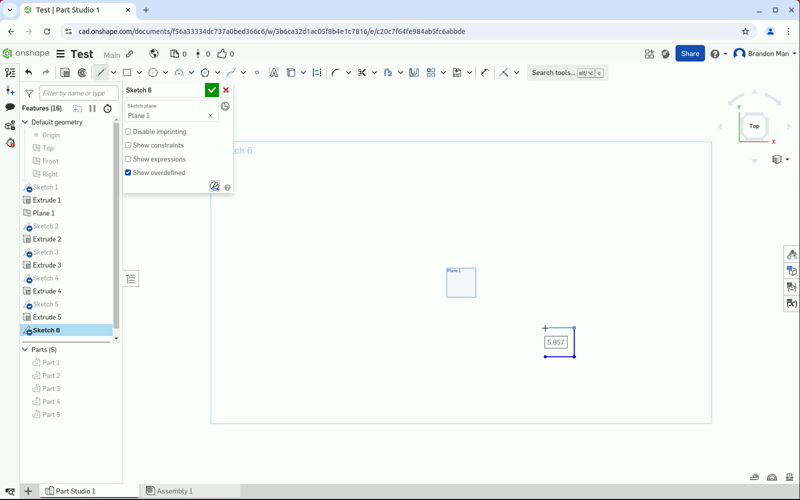
click(545, 327)
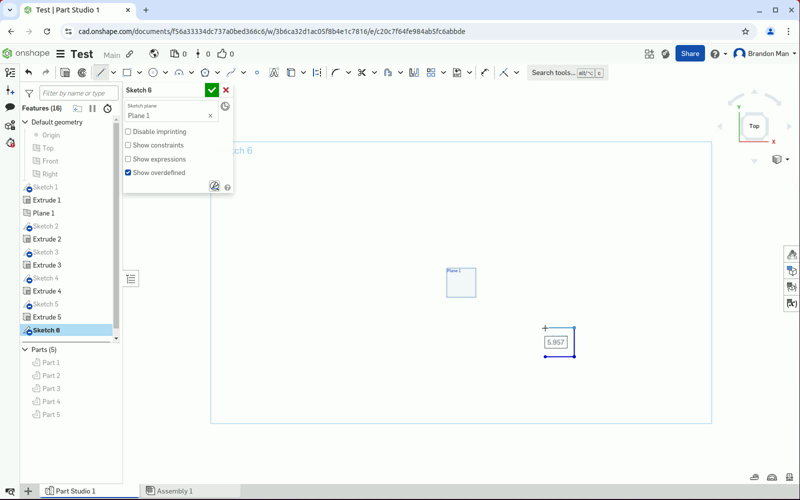
key_up(shift)
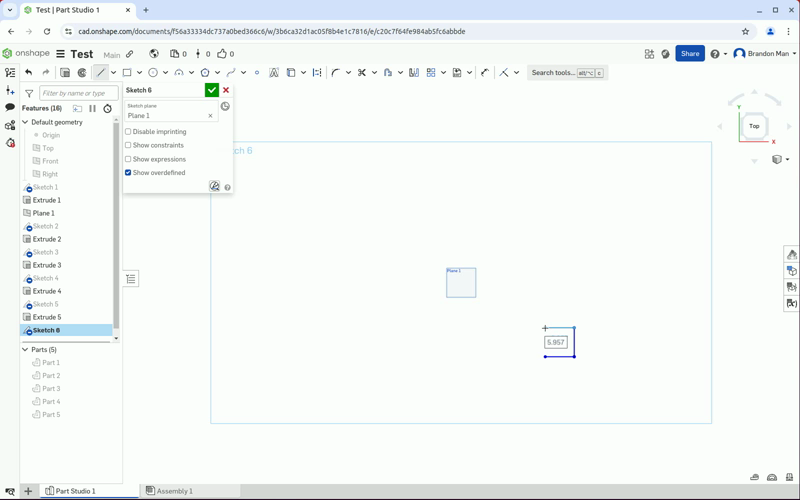
mouse_move(575, 327)
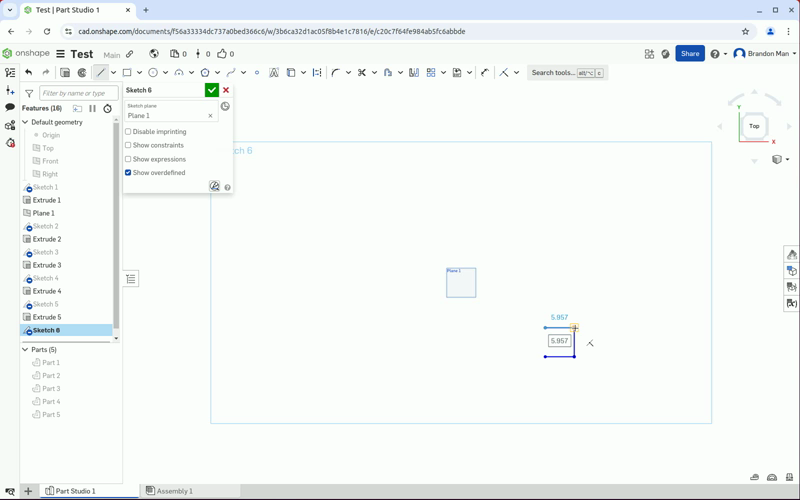
key_down(shift)
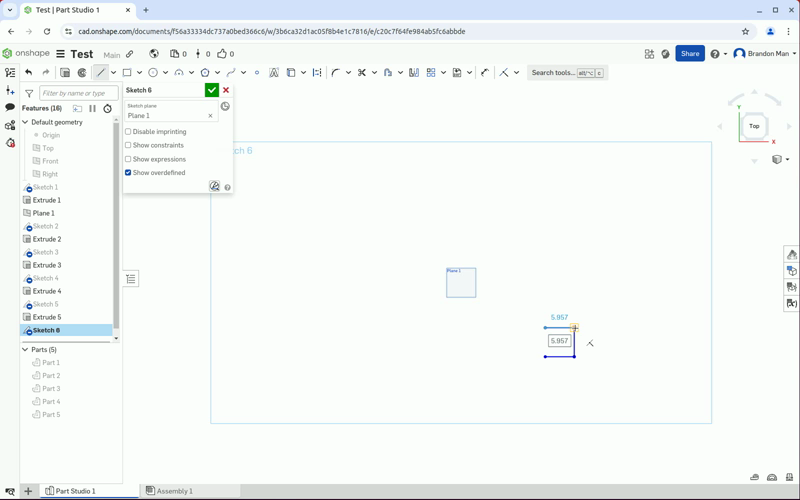
mouse_move(545, 356)
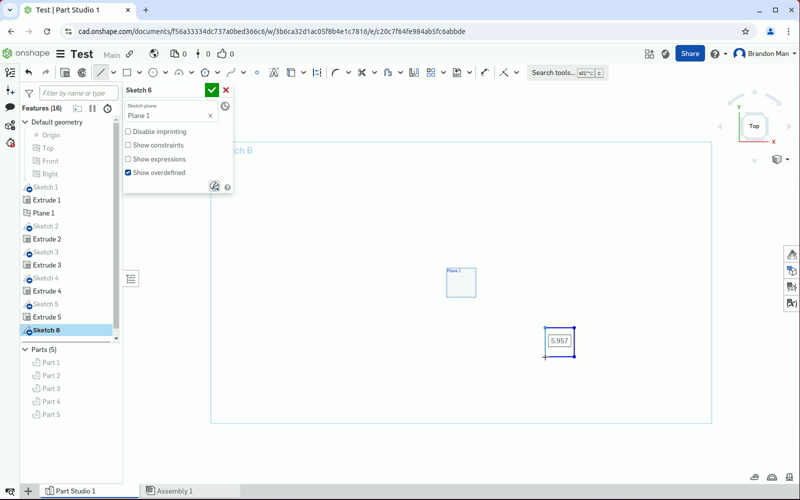
key_up(shift)
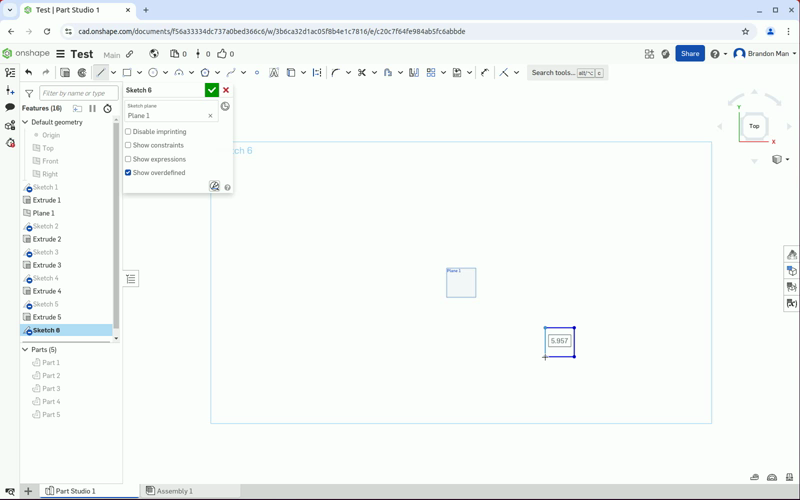
click(545, 356)
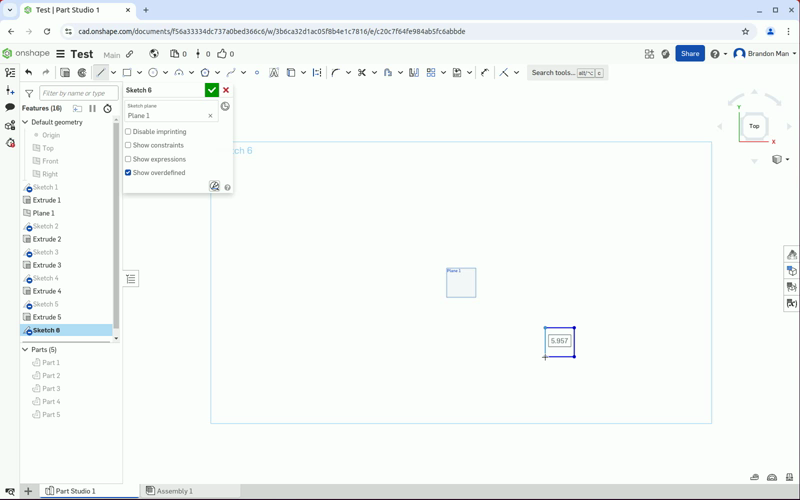
key(esc)
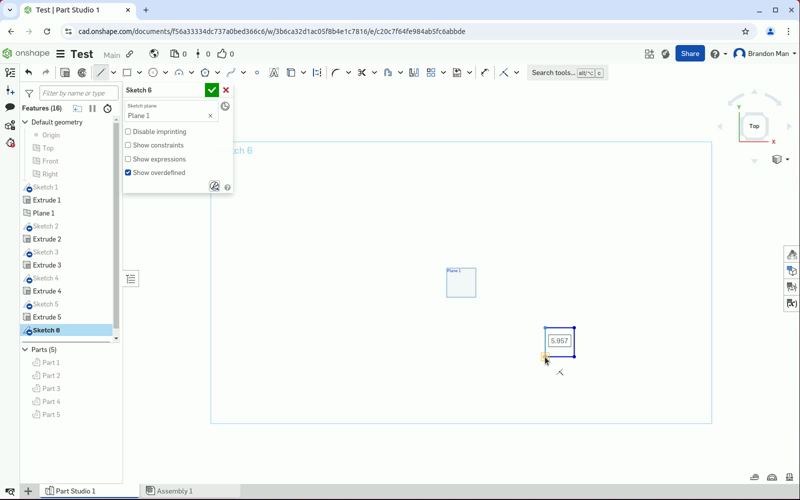
mouse_move(564, 340)
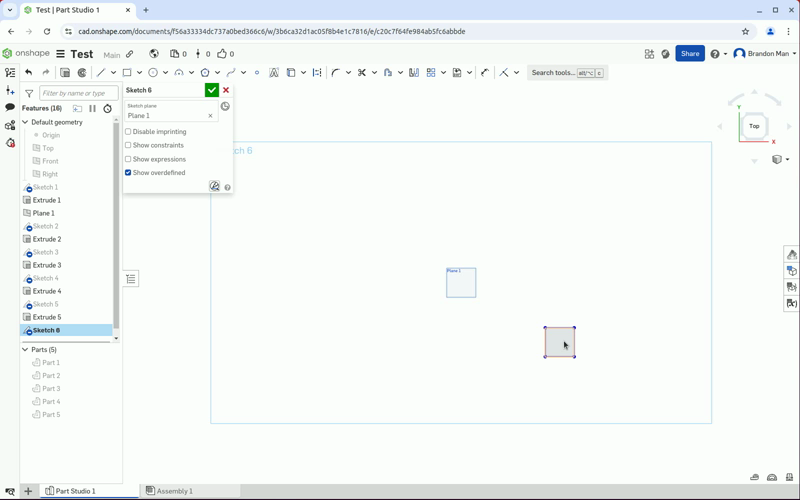
scroll(6)
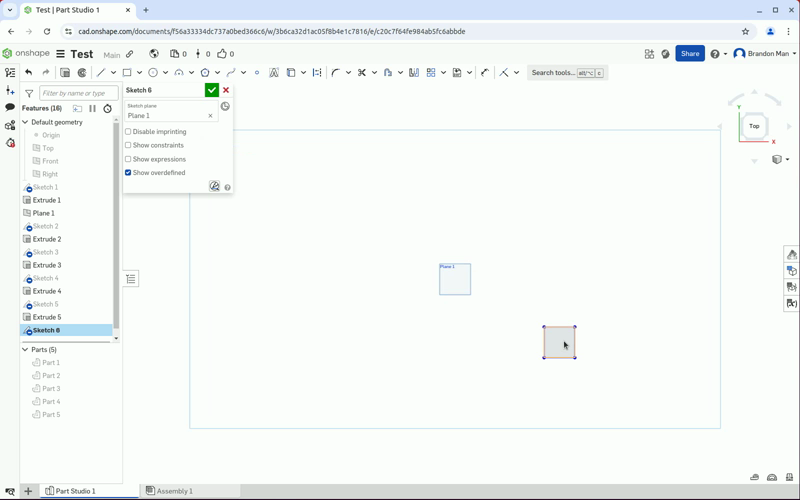
scroll(6)
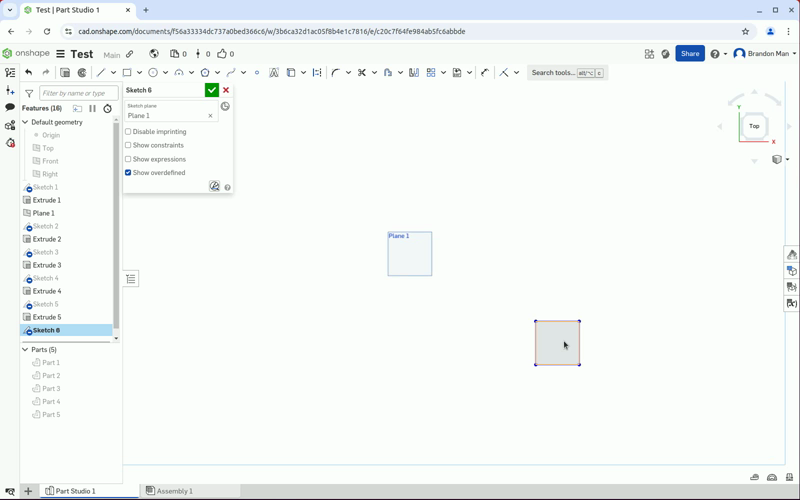
scroll(6)
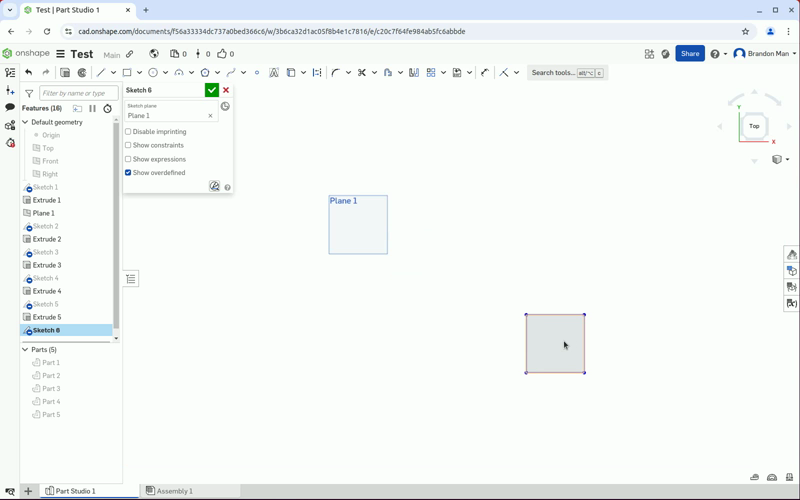
scroll(6)
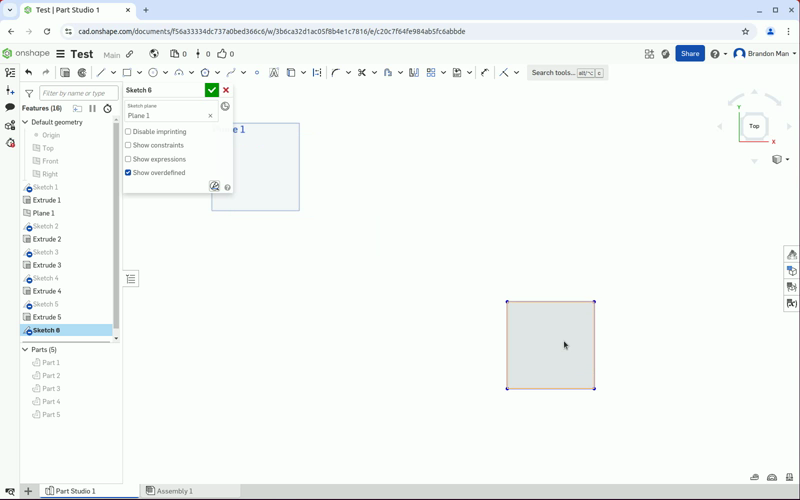
scroll(6)
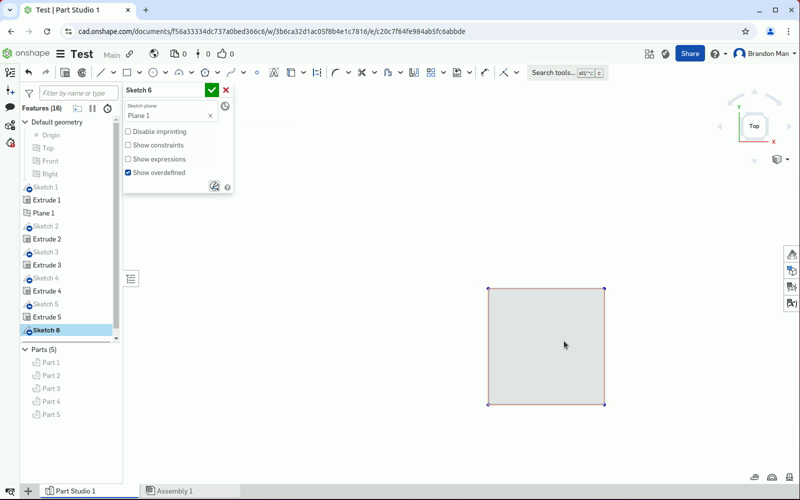
scroll(6)
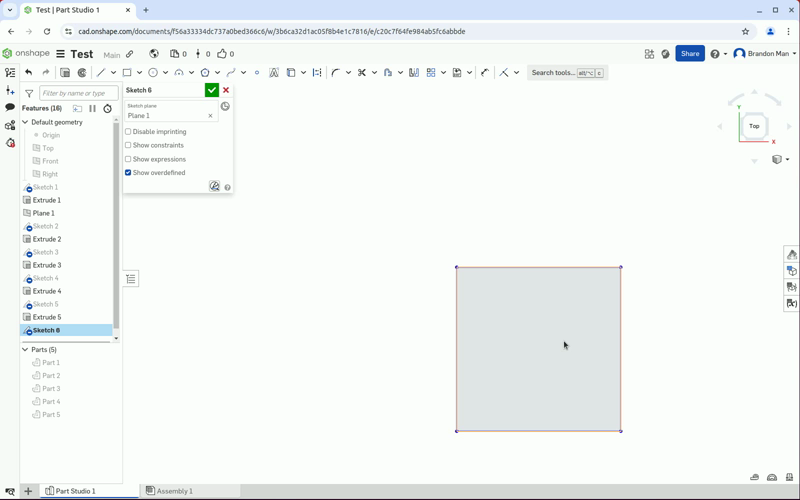
scroll(6)
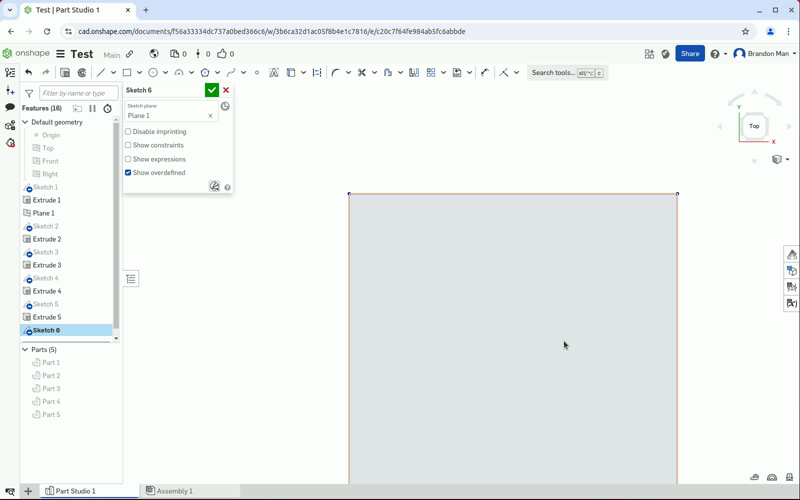
click(564, 340)
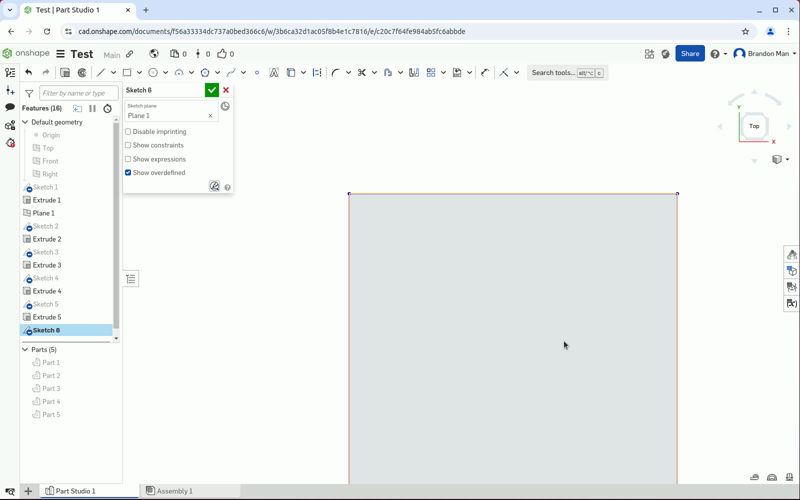
scroll(-6)
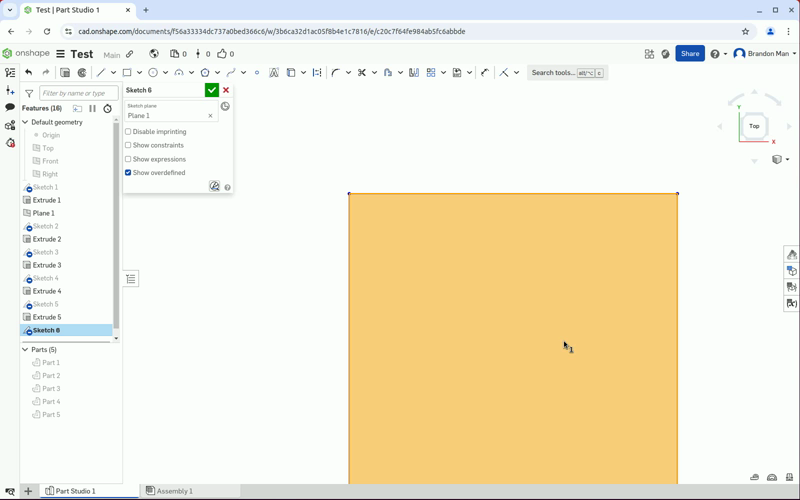
scroll(-6)
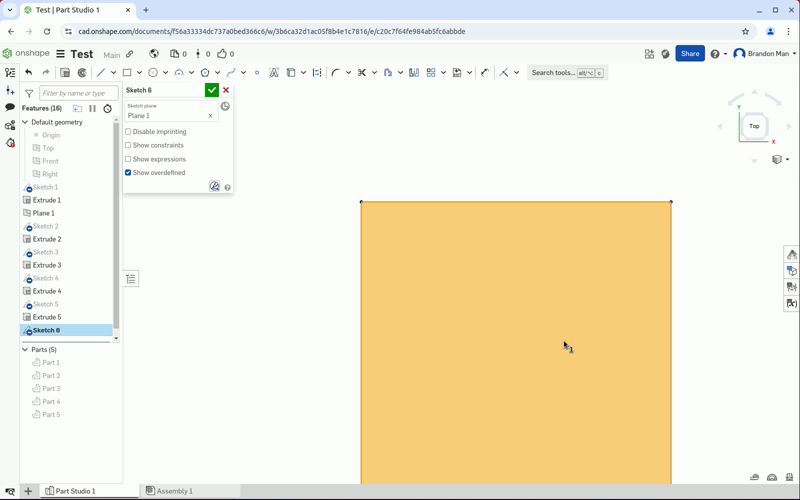
scroll(-6)
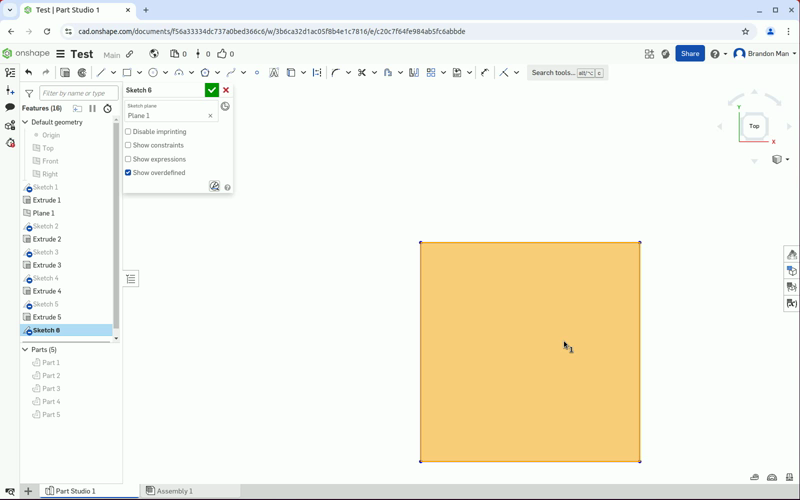
scroll(-6)
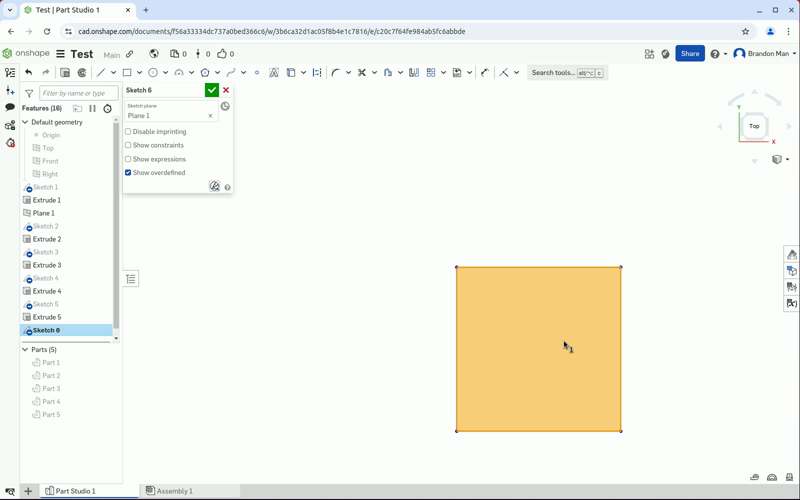
scroll(-6)
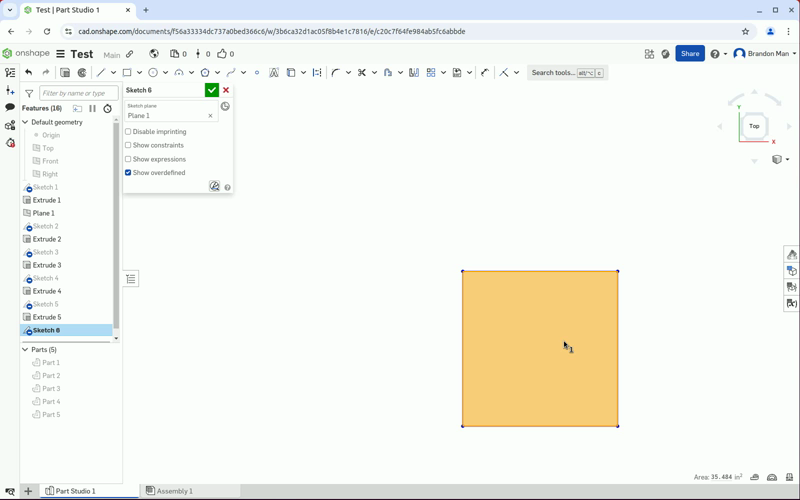
scroll(-6)
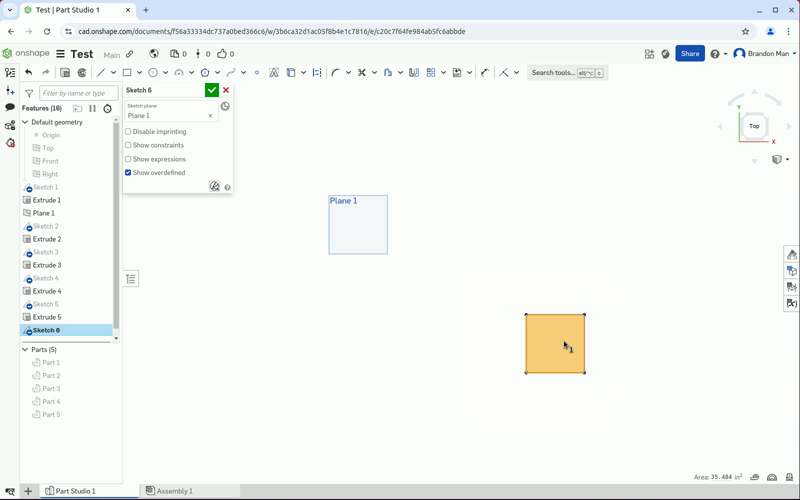
scroll(-6)
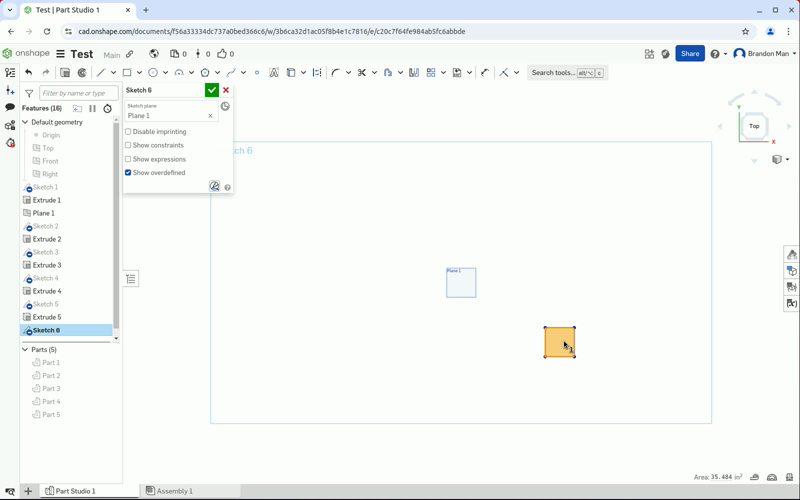
mouse_move(73, 352)
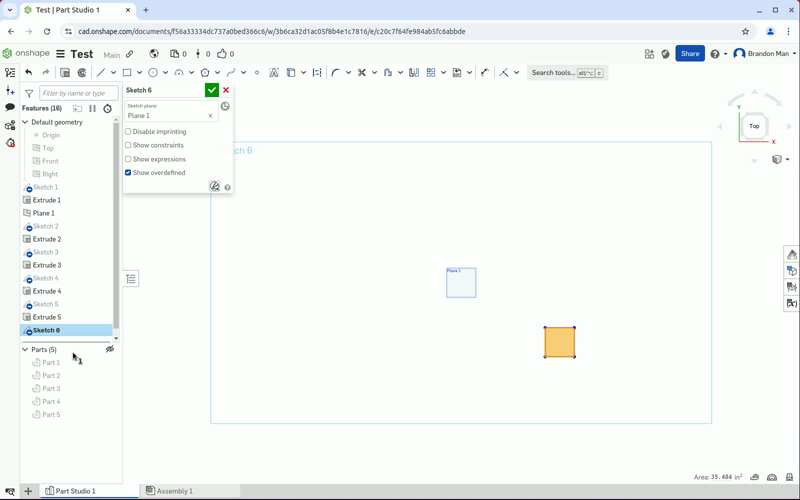
key(shift+y)
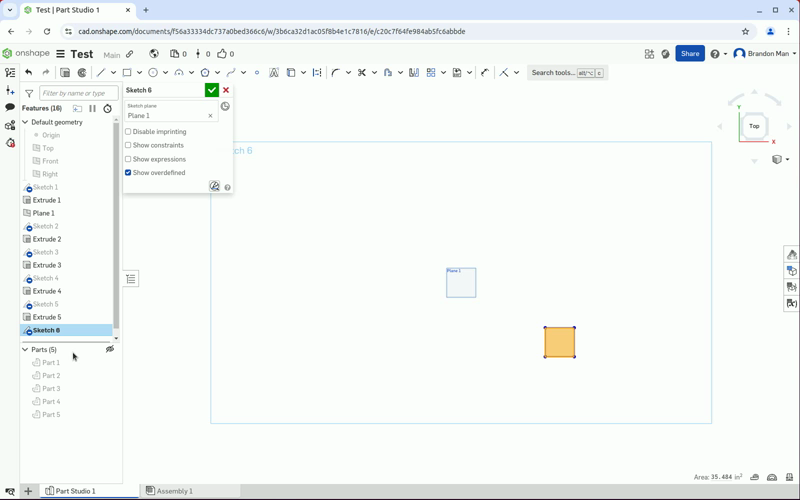
key(shift+e)
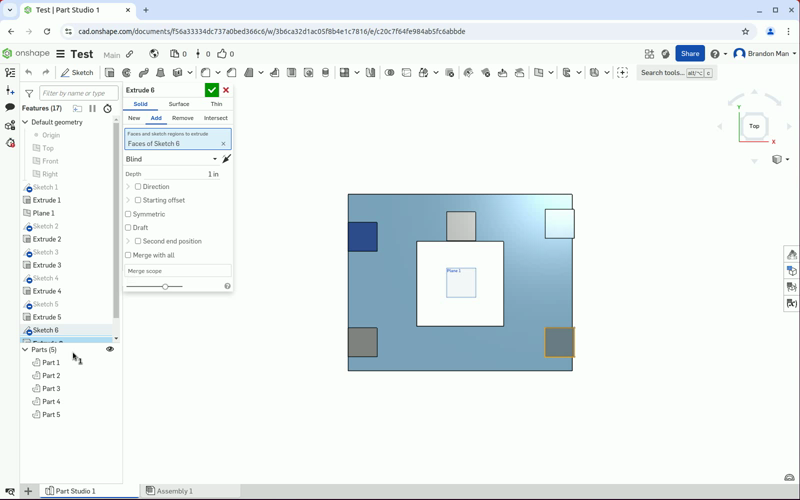
mouse_move(143, 106)
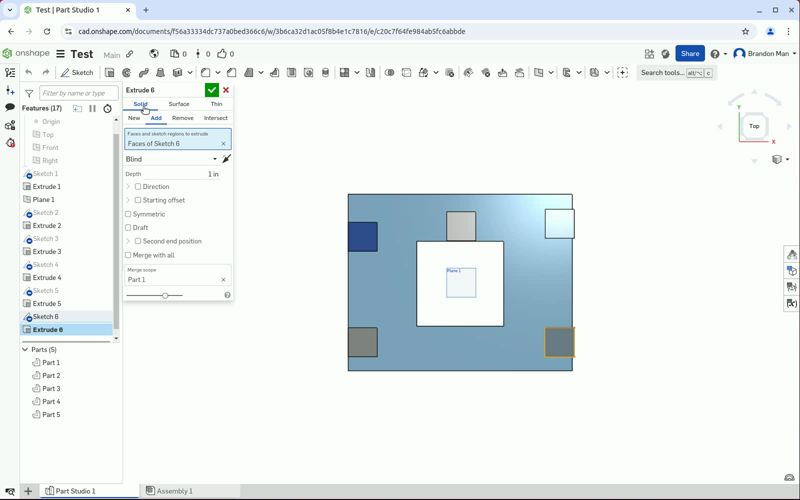
click(143, 106)
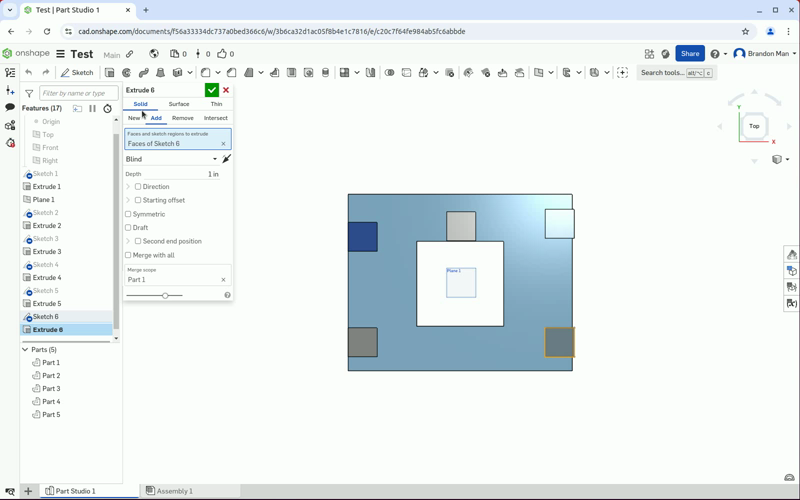
mouse_move(137, 120)
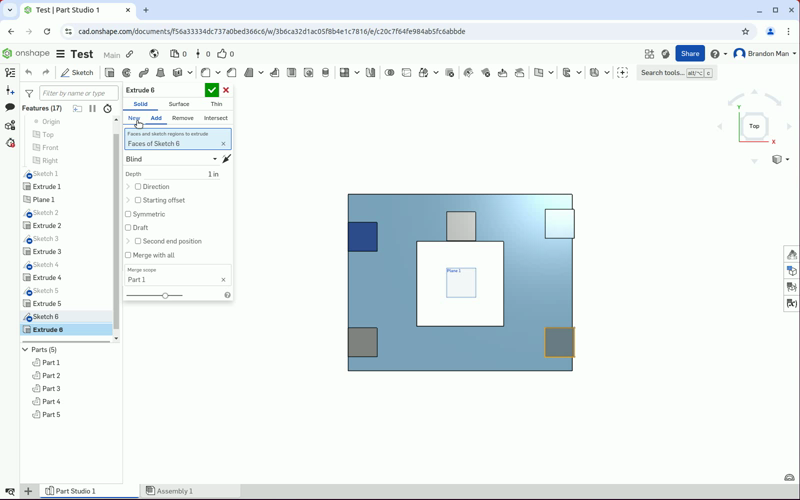
click(137, 120)
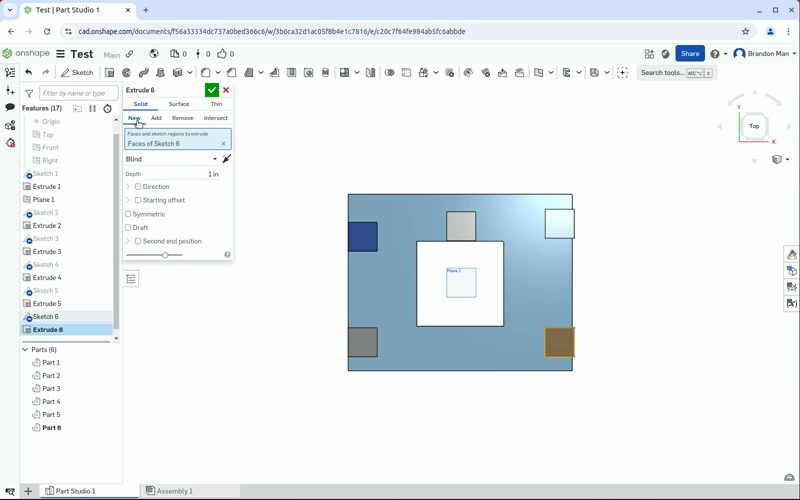
key(tab, 4)
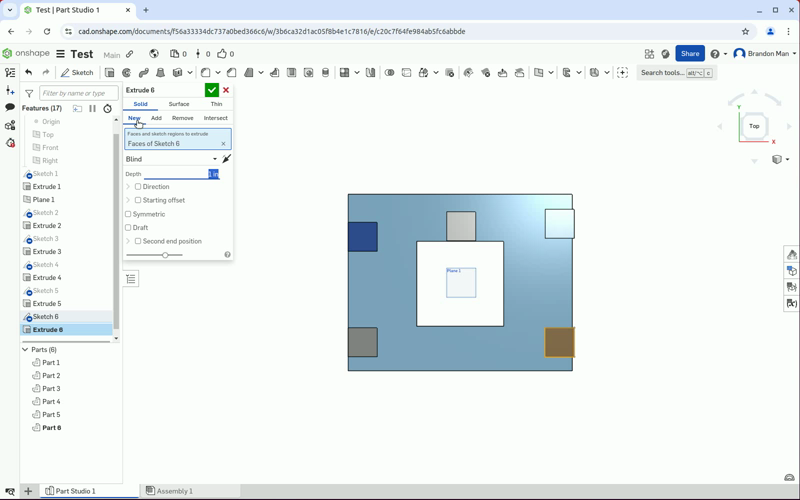
text(0.241)
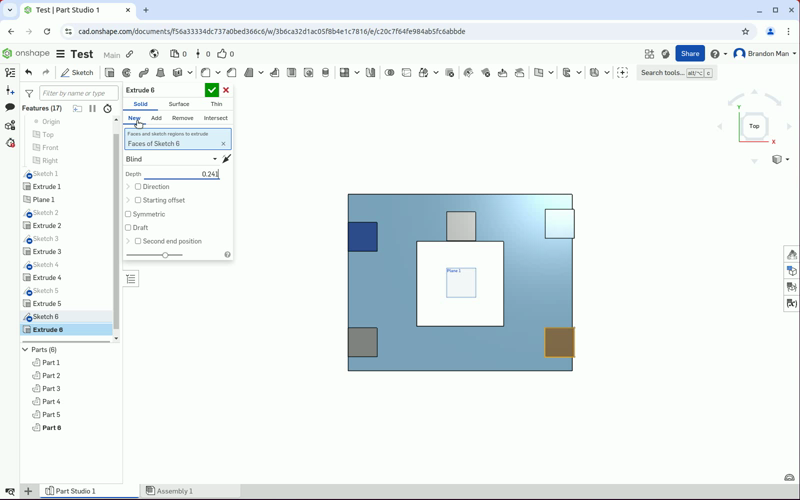
key(enter)
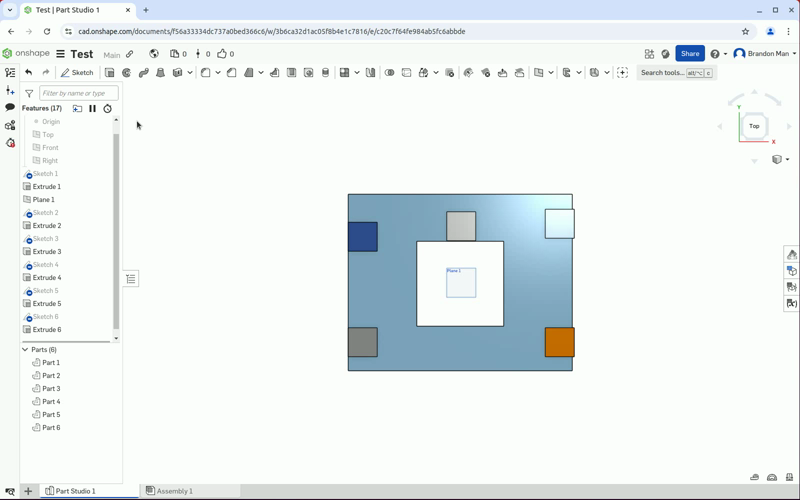
key(shift+h)
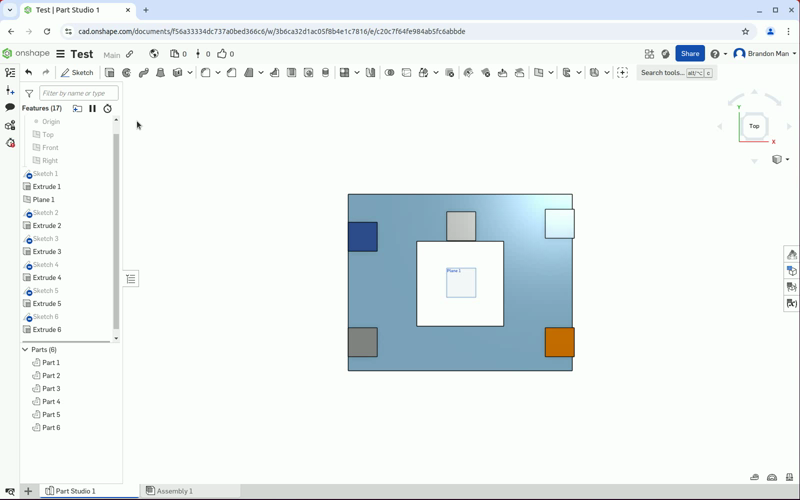
key(shift+h)
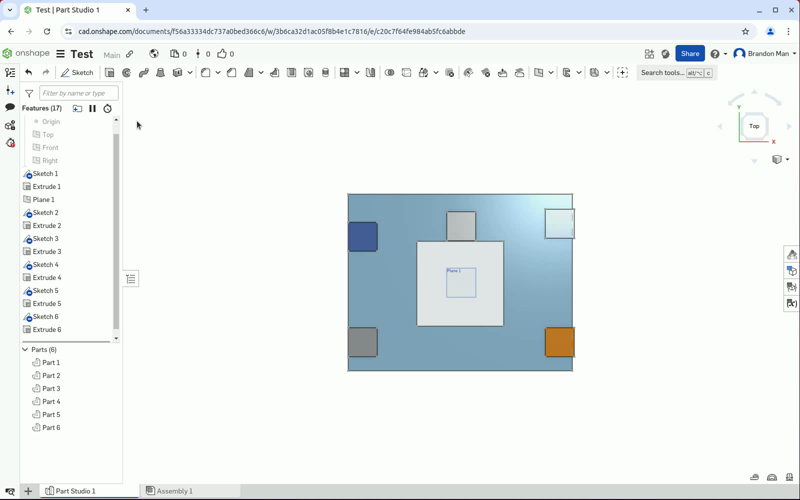
key(shift+7)
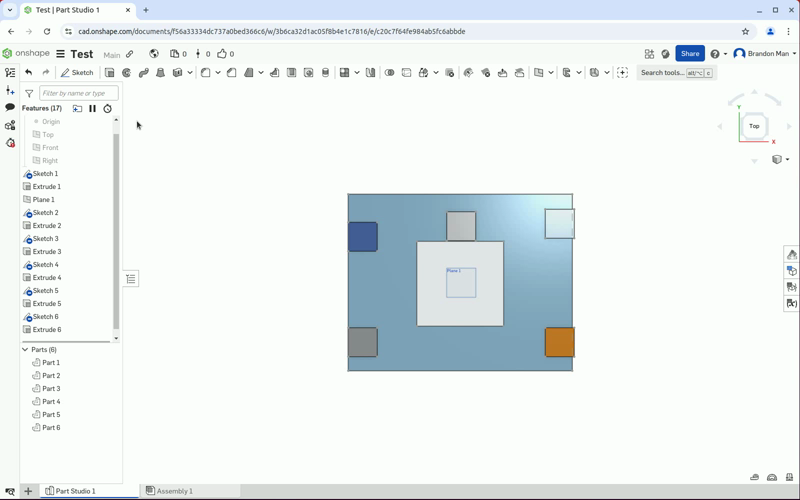
key(up, 3)
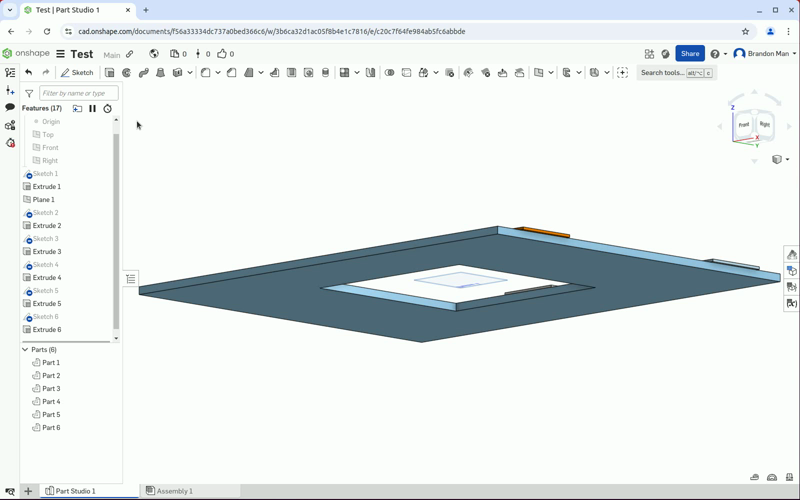
key(left, 3)
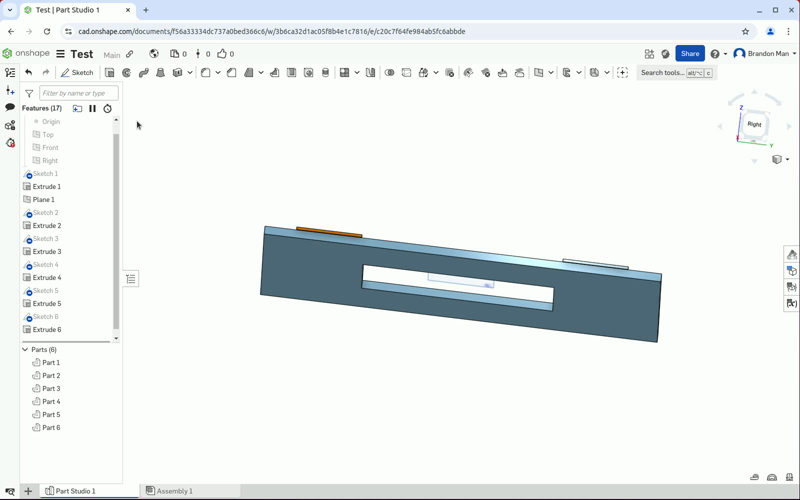
key(right, 3)
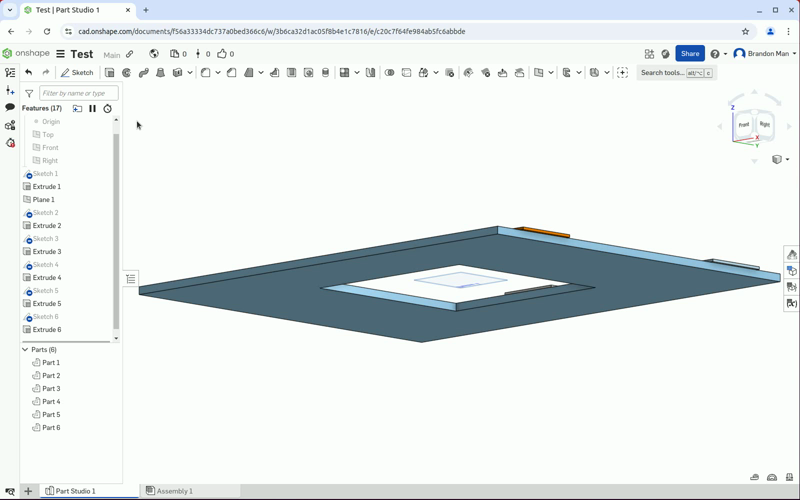
key(down, 3)
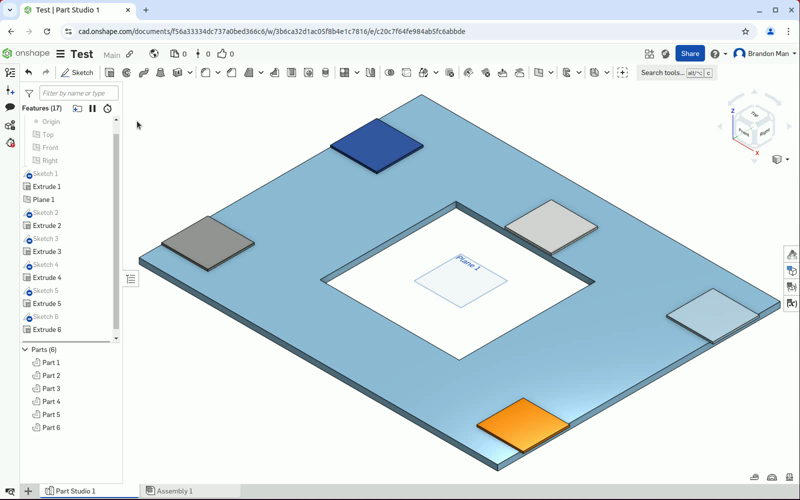
mouse_move(69, 176)
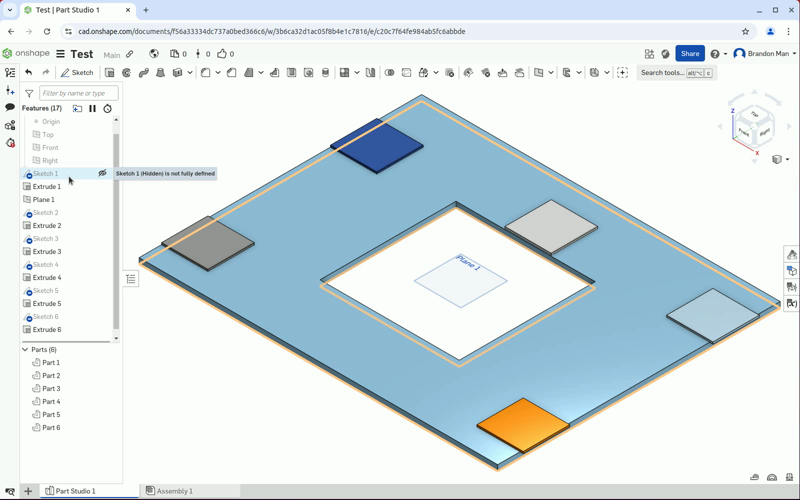
click(69, 176)